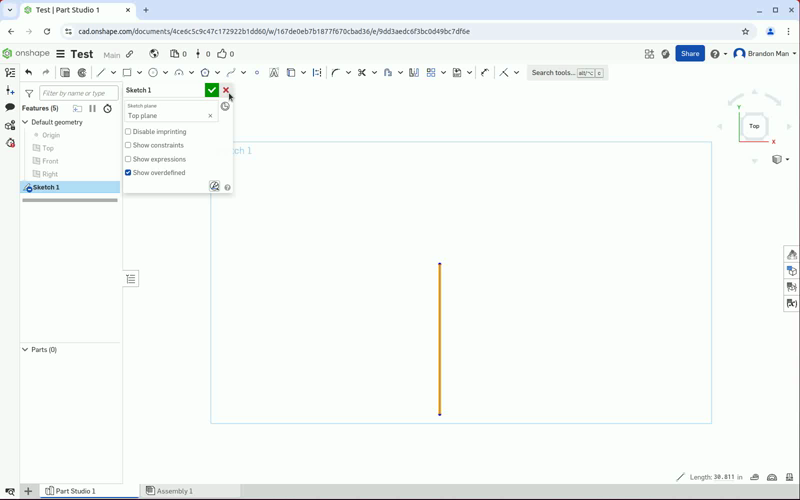
key(shift+h)
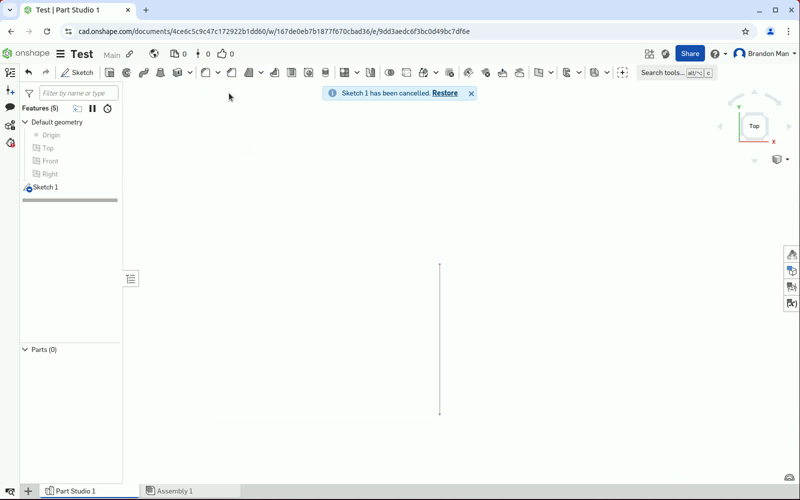
key(shift+s)
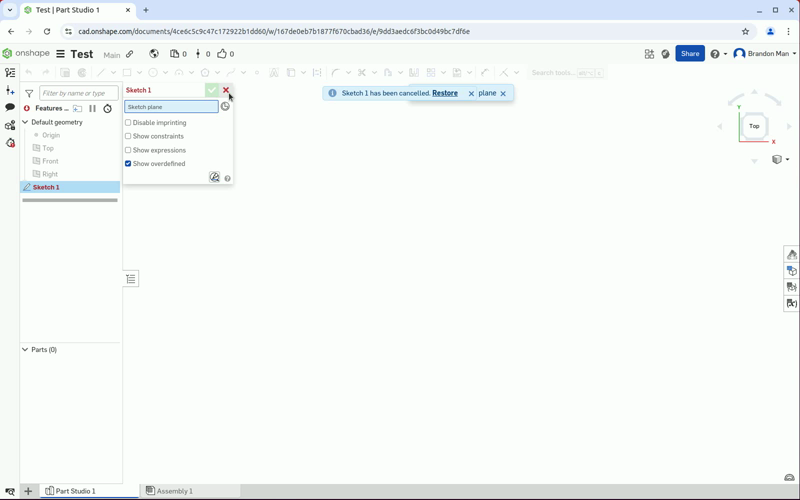
mouse_move(73, 150)
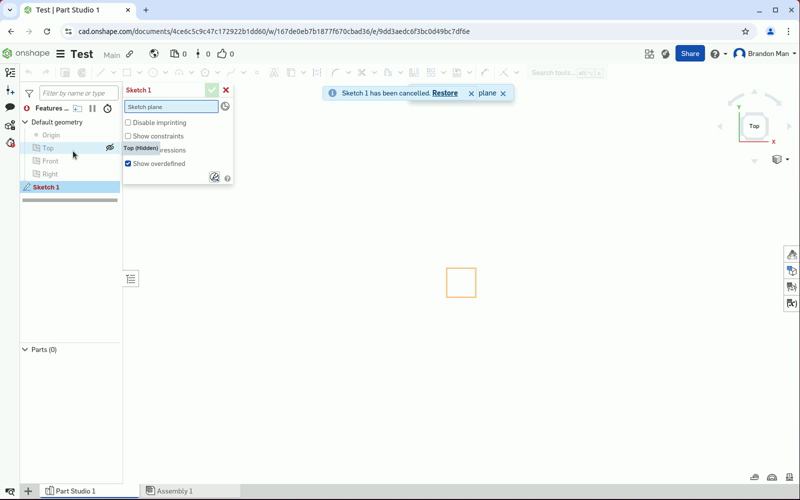
click(73, 150)
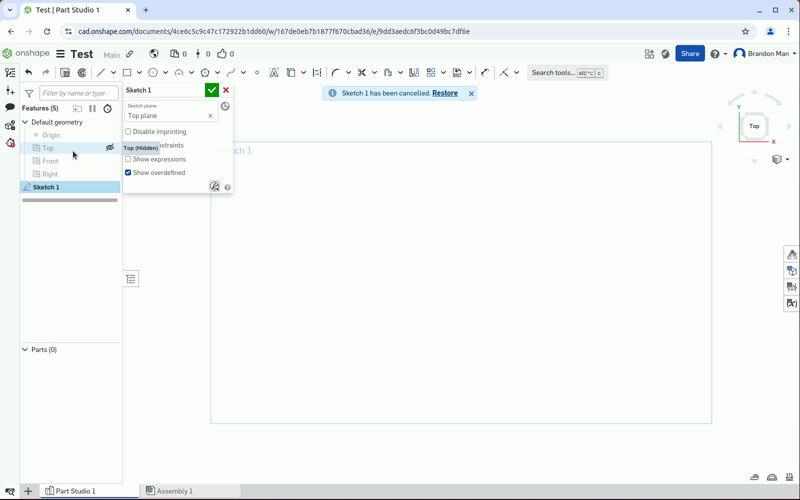
mouse_move(73, 352)
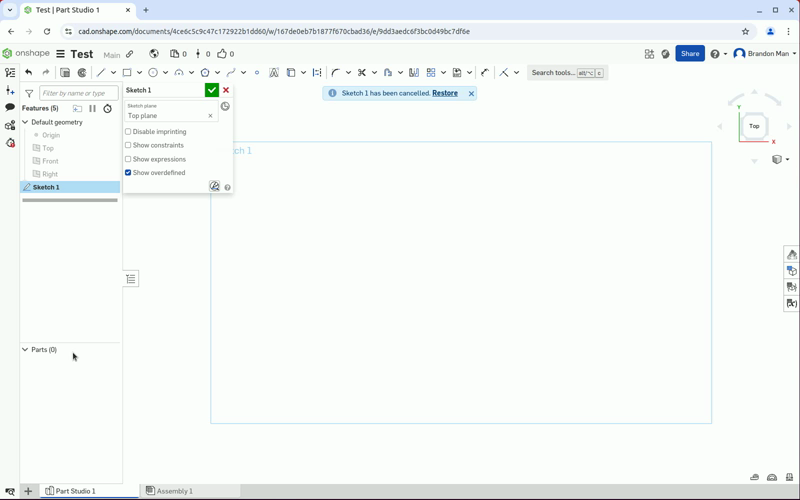
key(y)
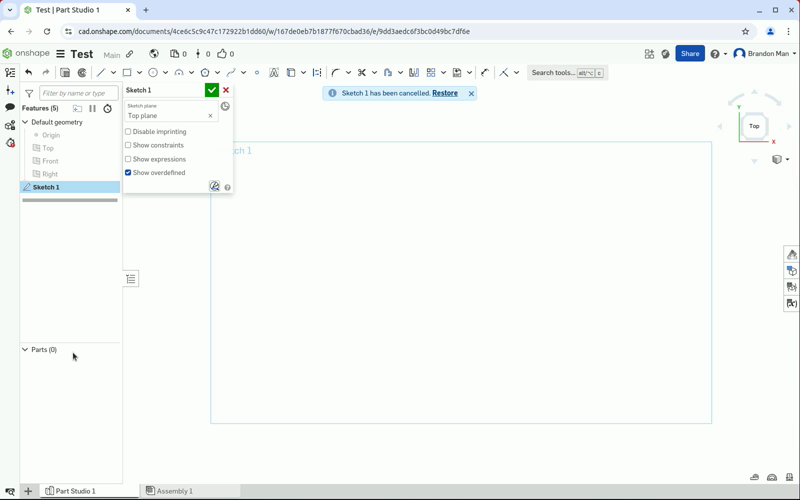
key(l)
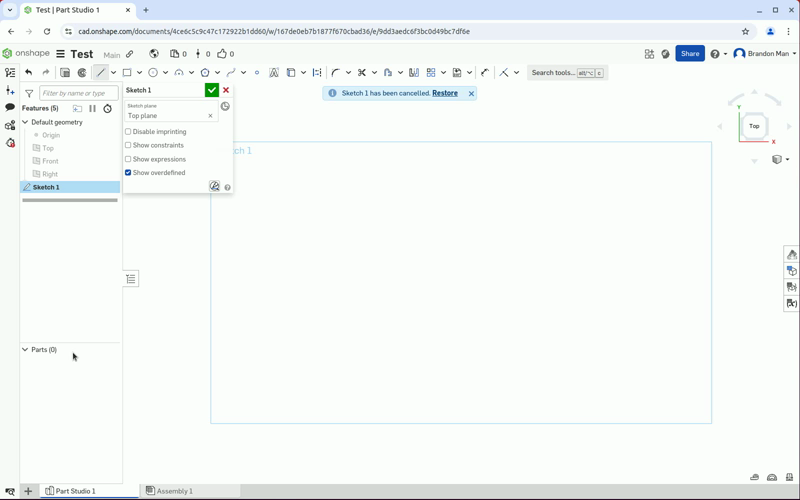
key_down(shift)
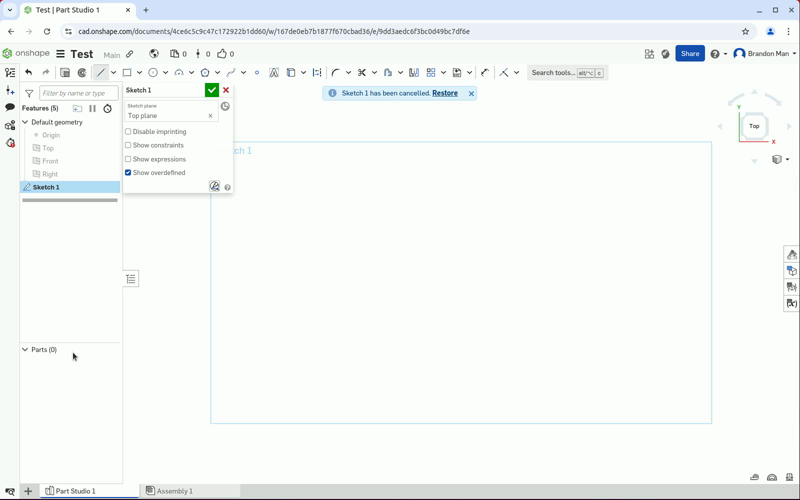
mouse_move(460, 284)
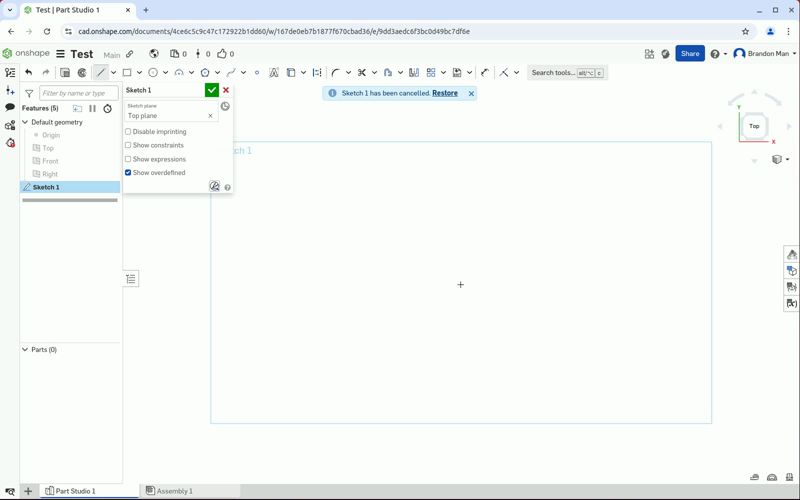
click(460, 284)
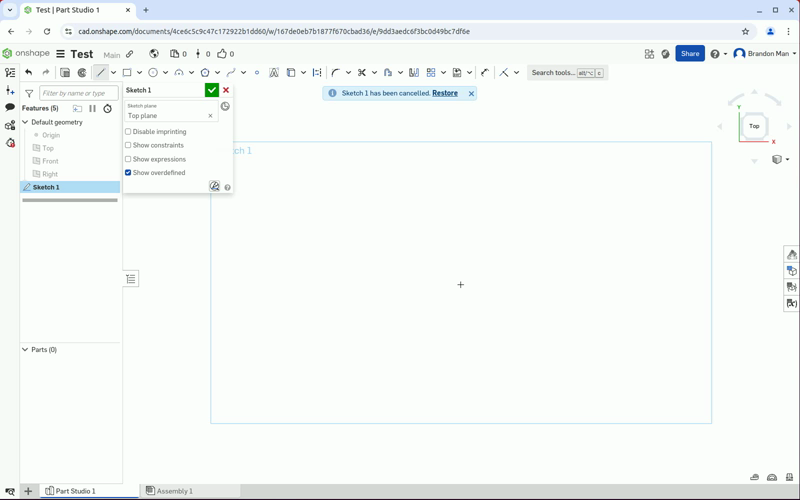
key_up(shift)
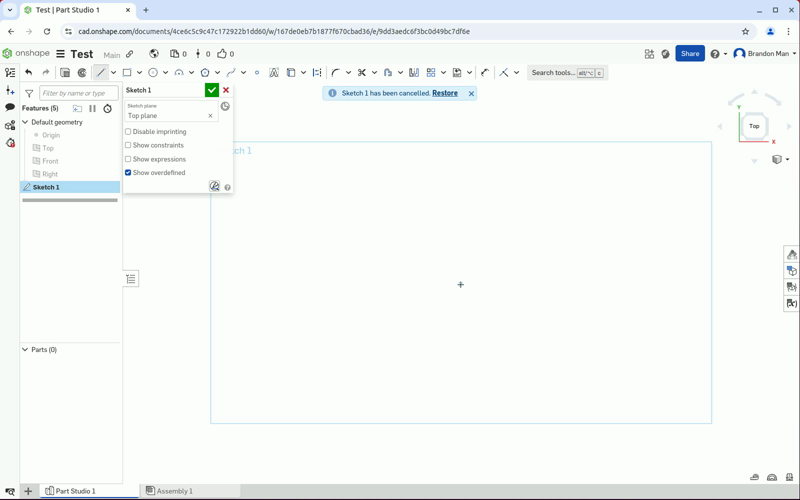
key_down(shift)
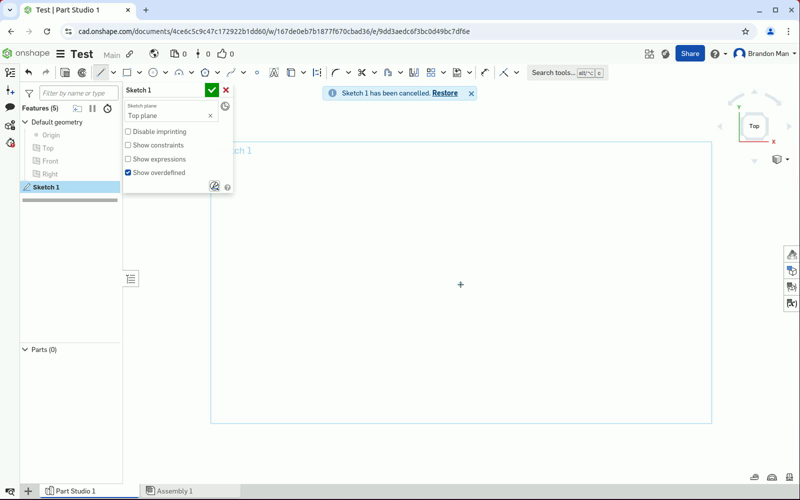
mouse_move(490, 284)
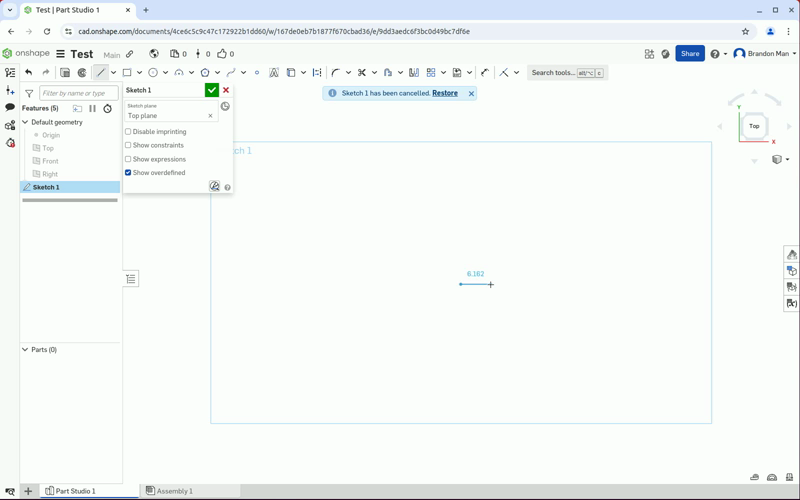
mouse_move(464, 284)
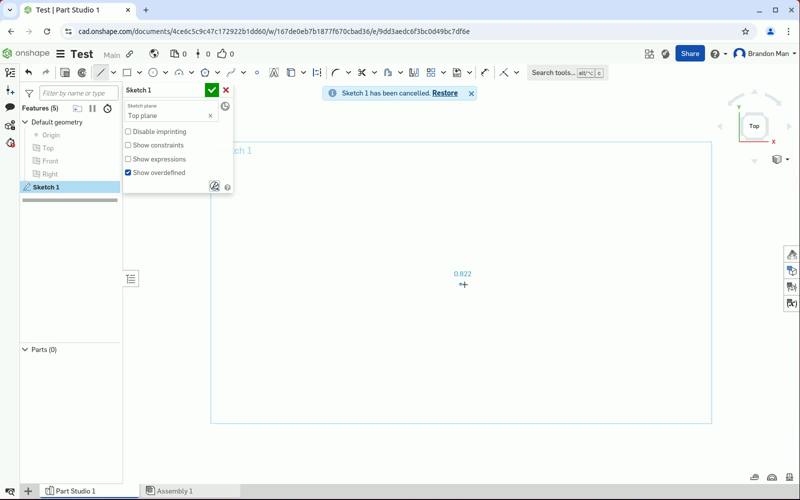
scroll(6)
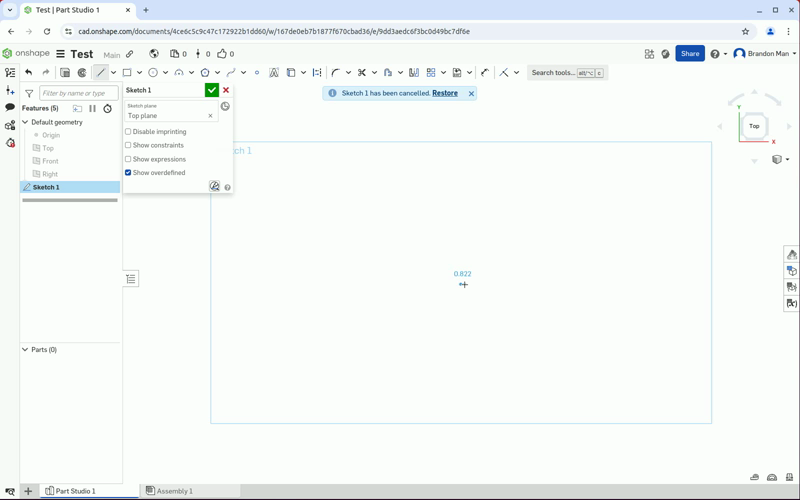
scroll(6)
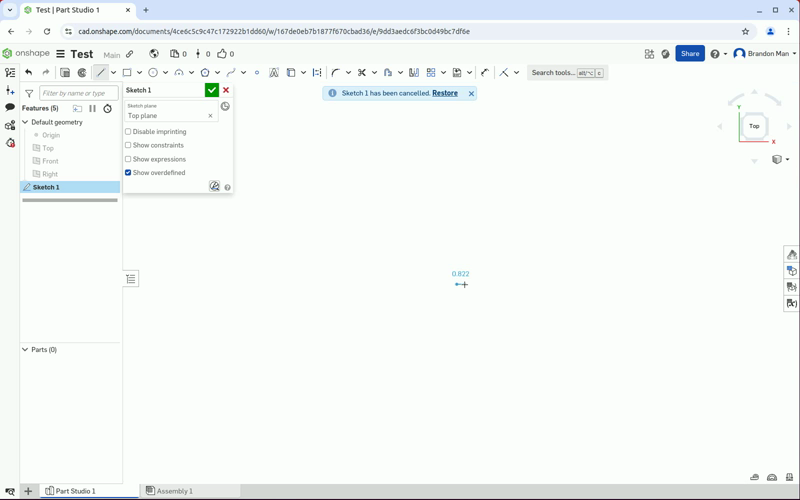
scroll(6)
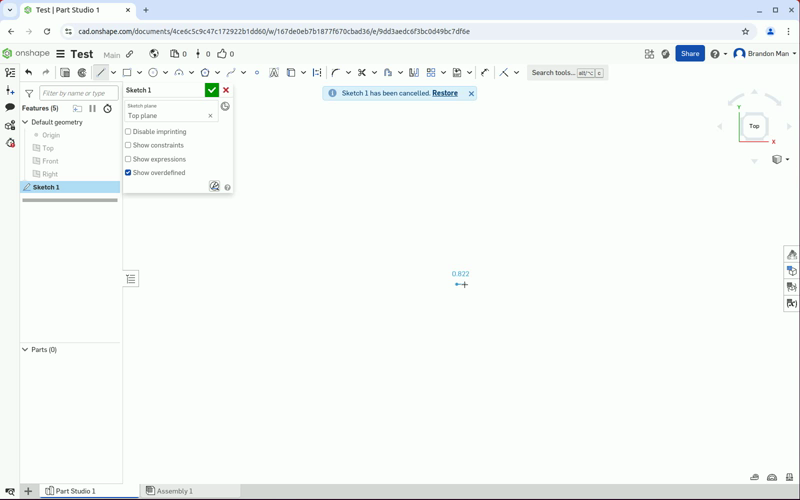
scroll(6)
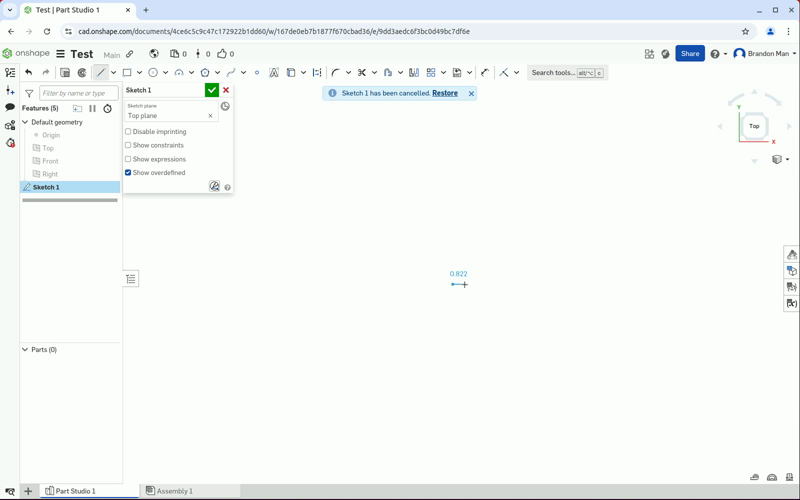
scroll(6)
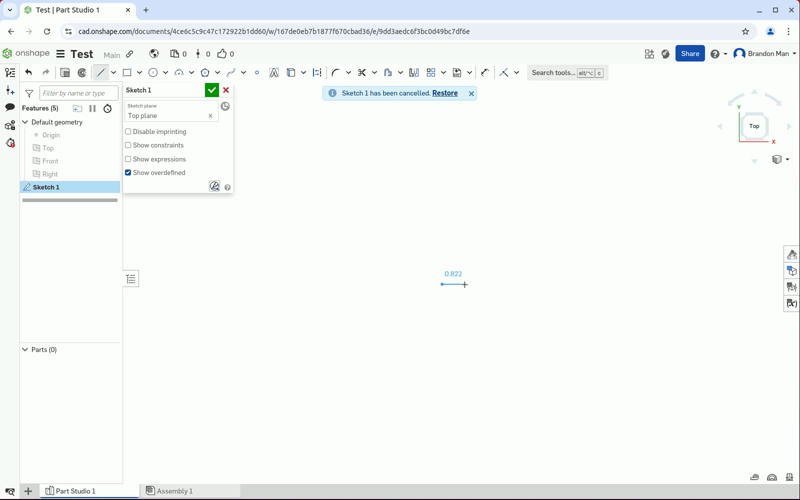
scroll(6)
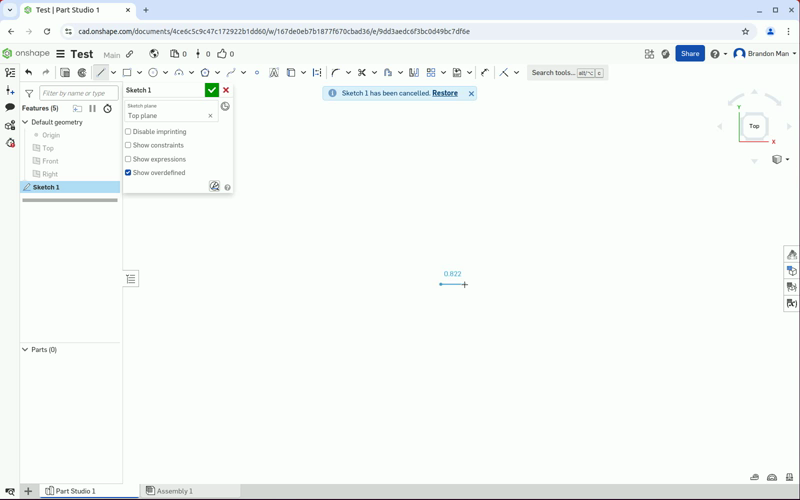
scroll(6)
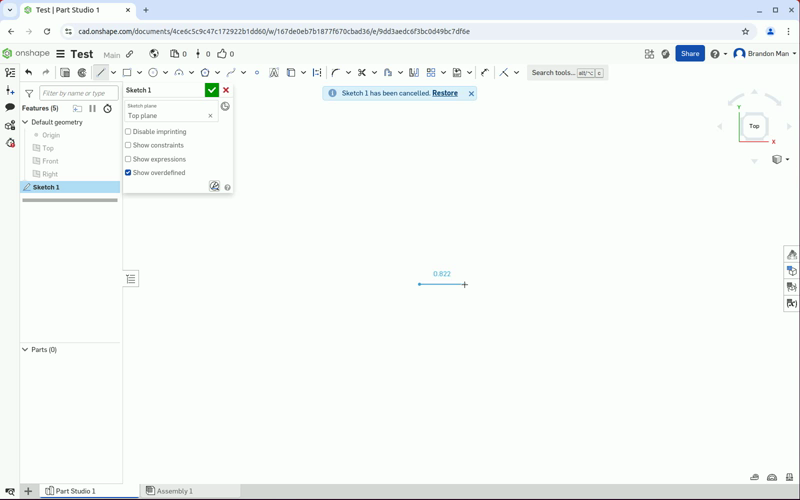
click(464, 284)
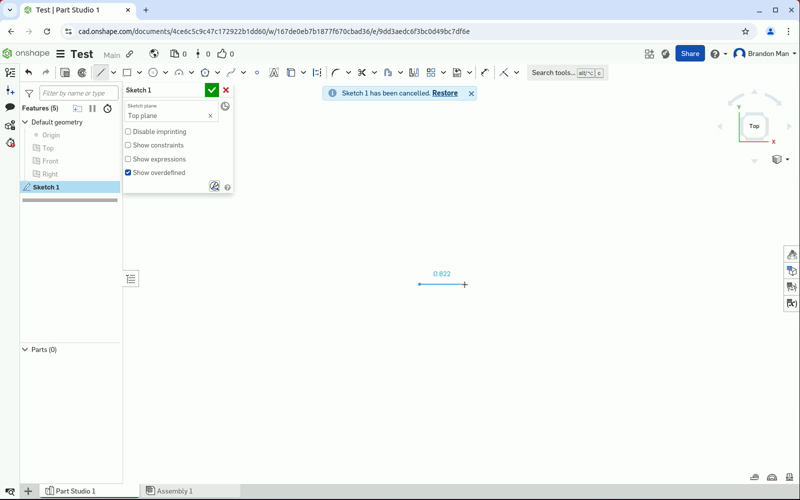
scroll(-6)
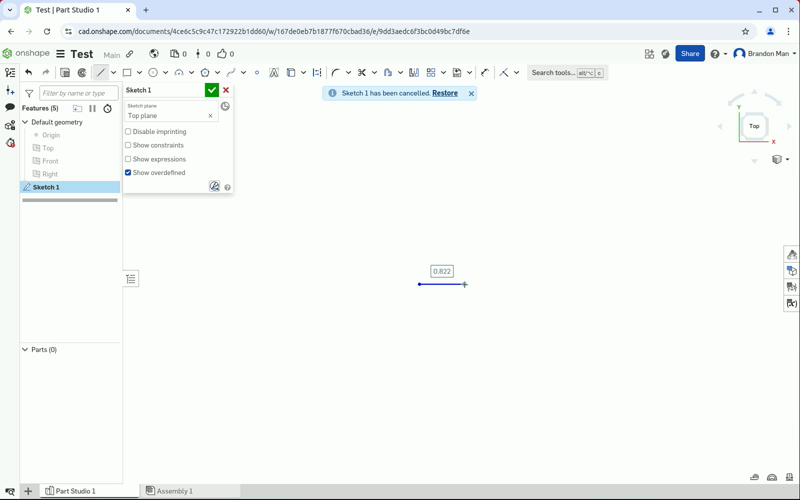
scroll(-6)
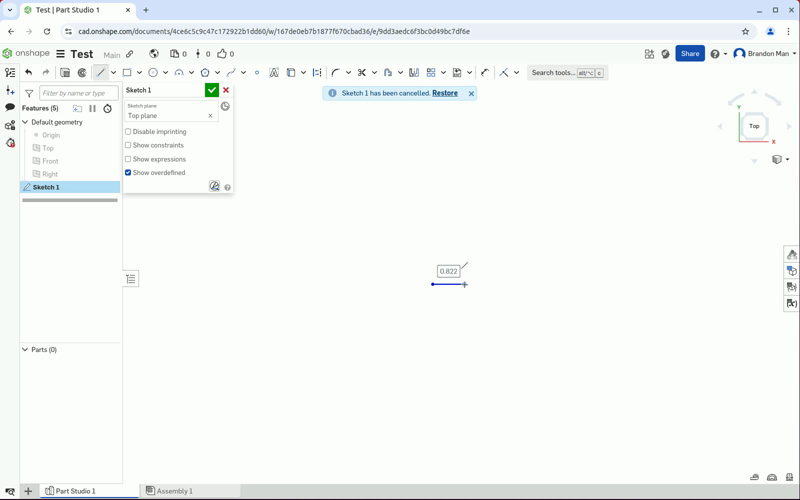
scroll(-6)
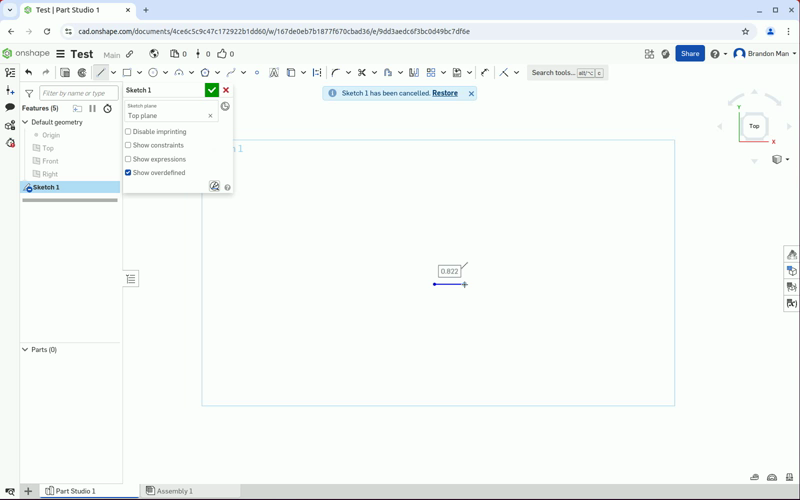
scroll(-6)
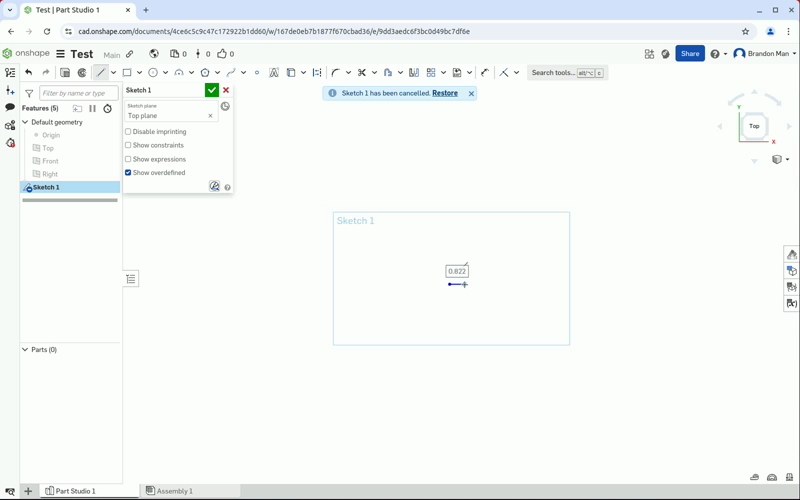
scroll(-6)
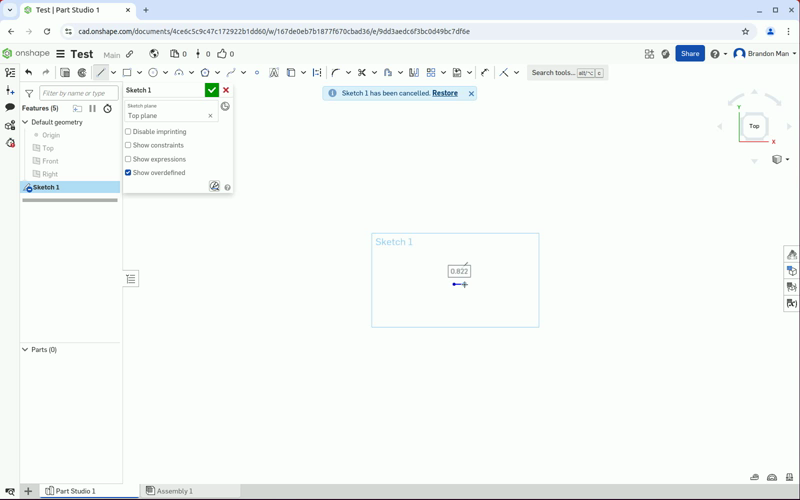
scroll(-6)
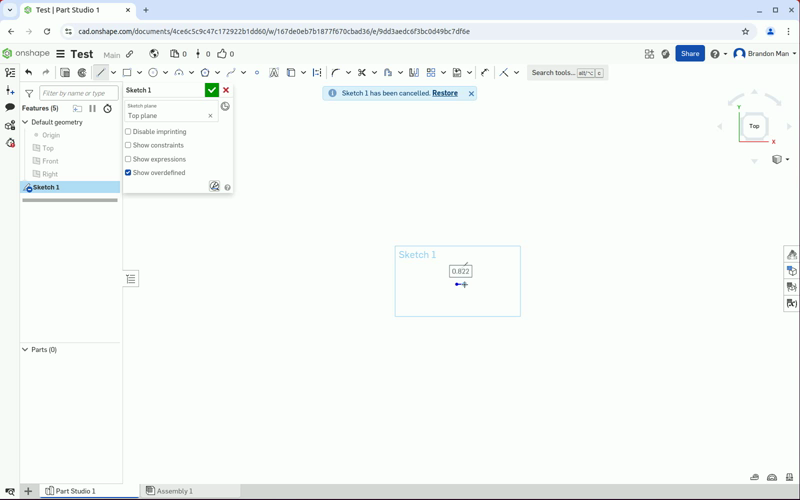
scroll(-6)
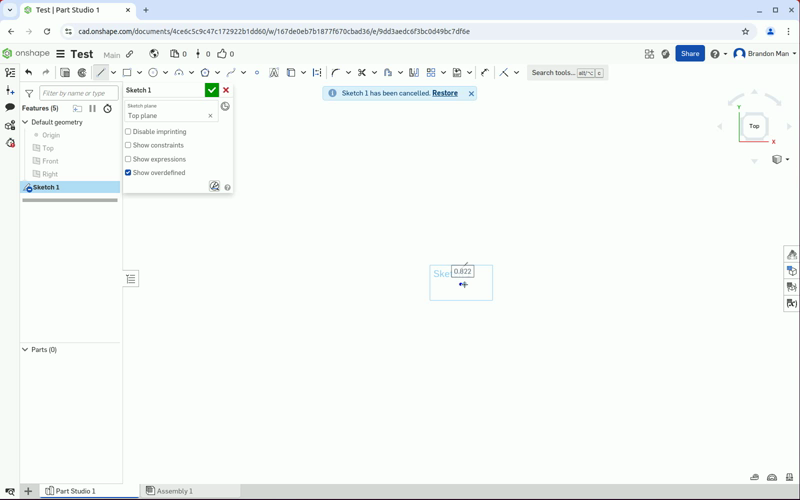
key_up(shift)
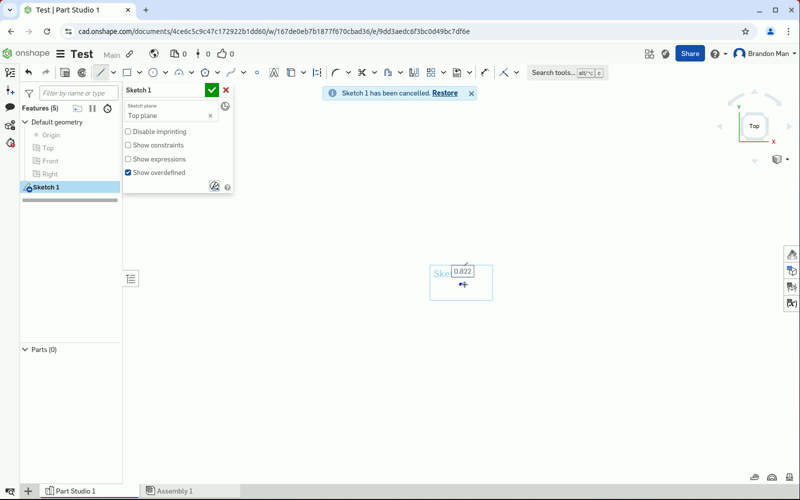
key(esc)
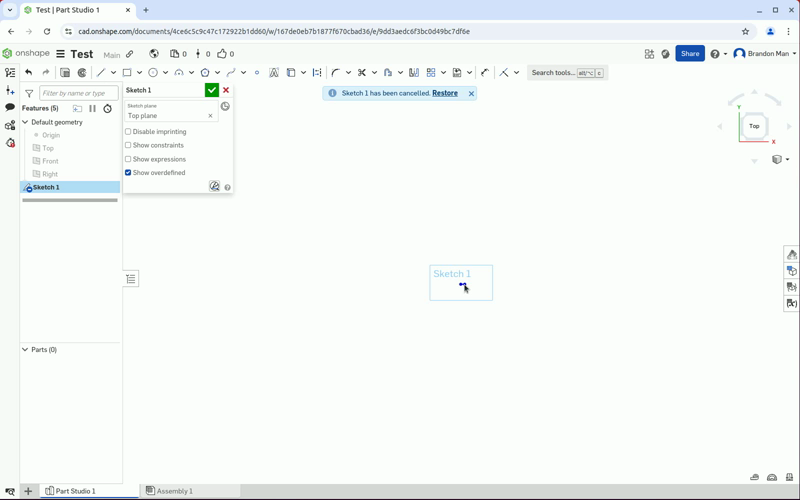
key(a)
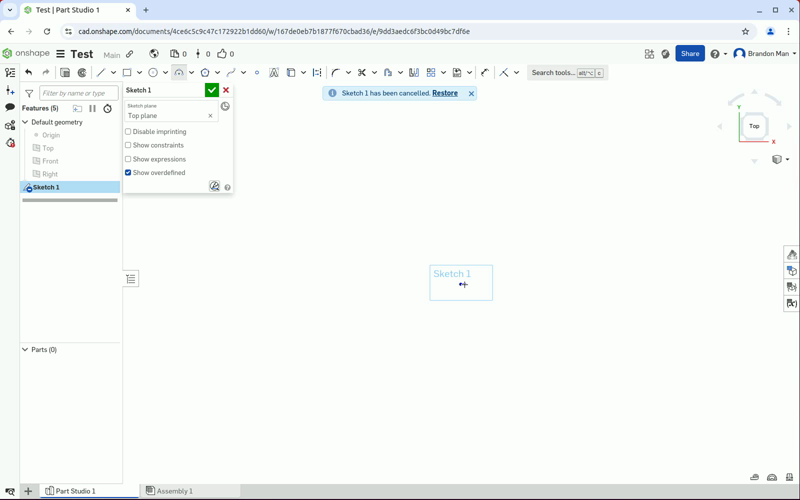
mouse_move(464, 284)
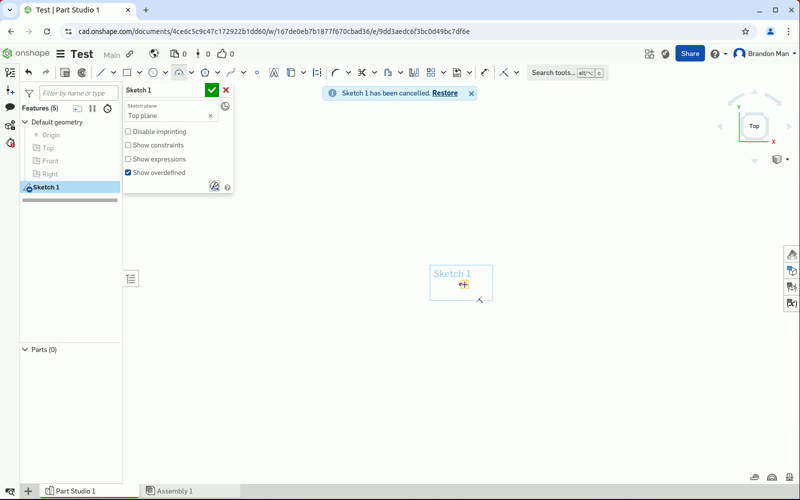
scroll(6)
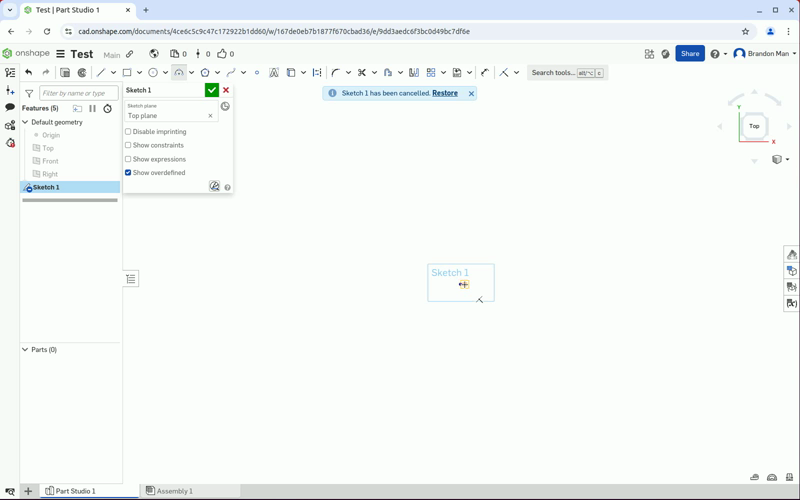
scroll(6)
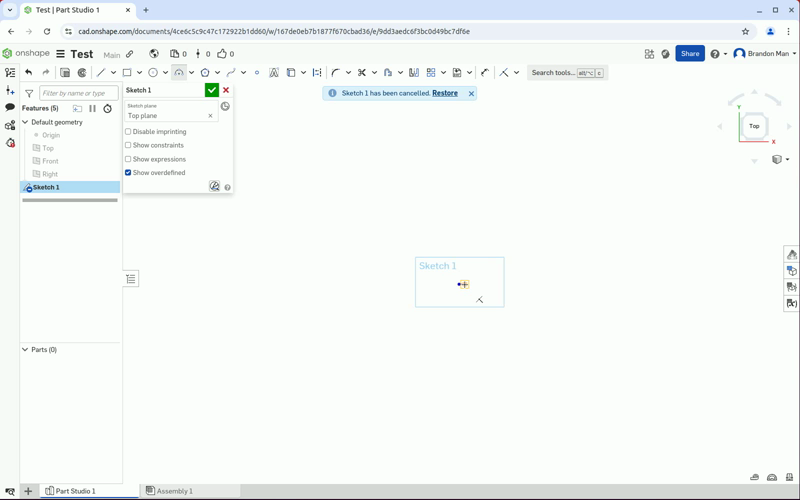
scroll(6)
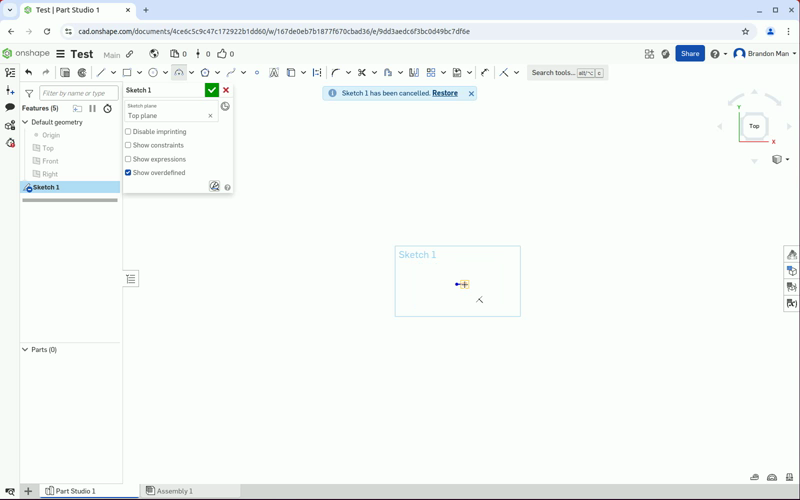
scroll(6)
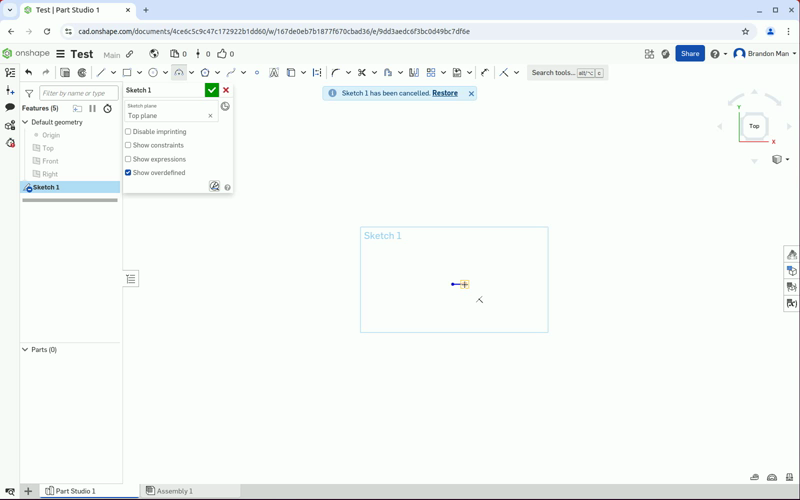
scroll(6)
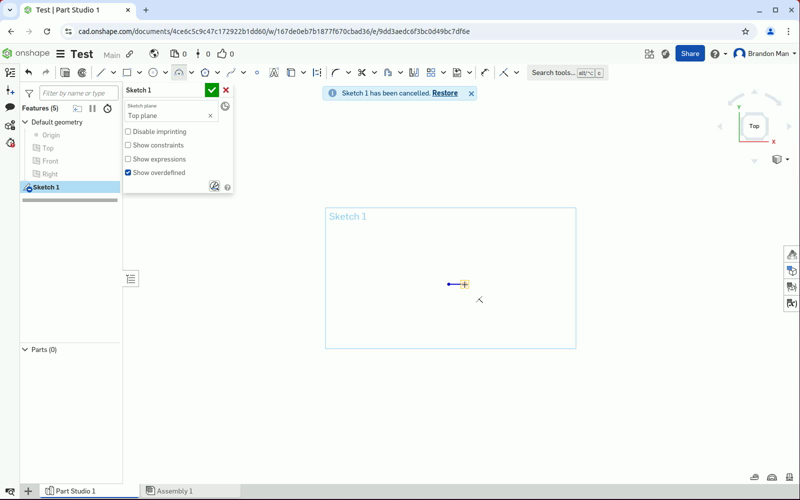
scroll(6)
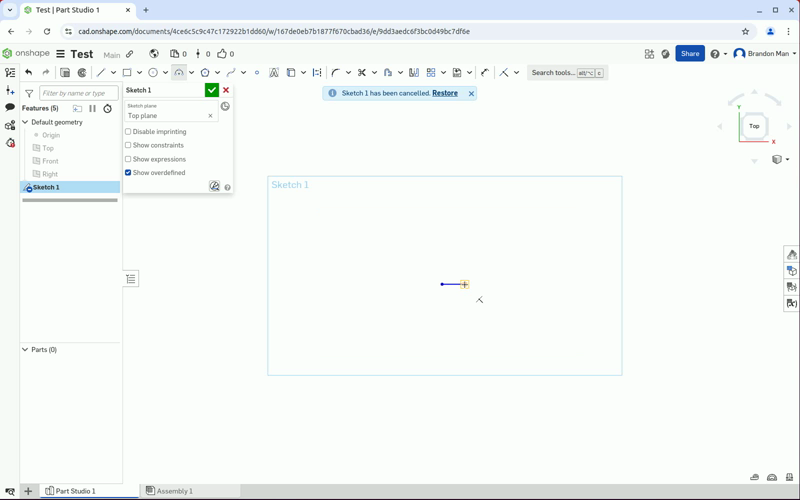
scroll(6)
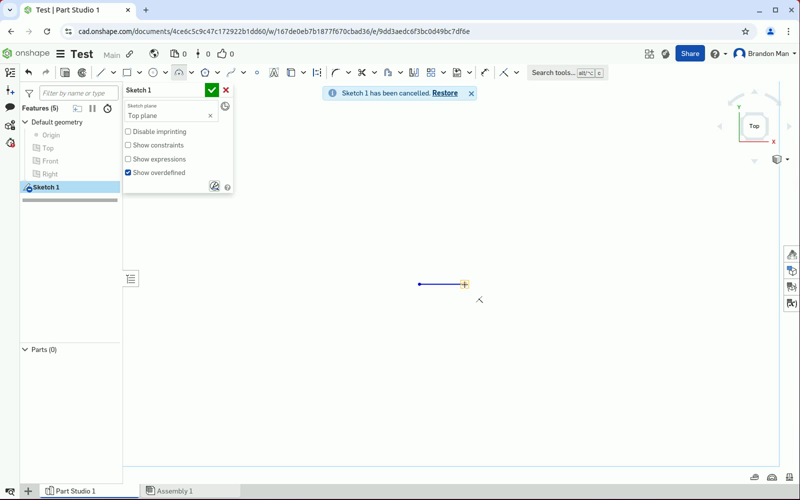
click(464, 284)
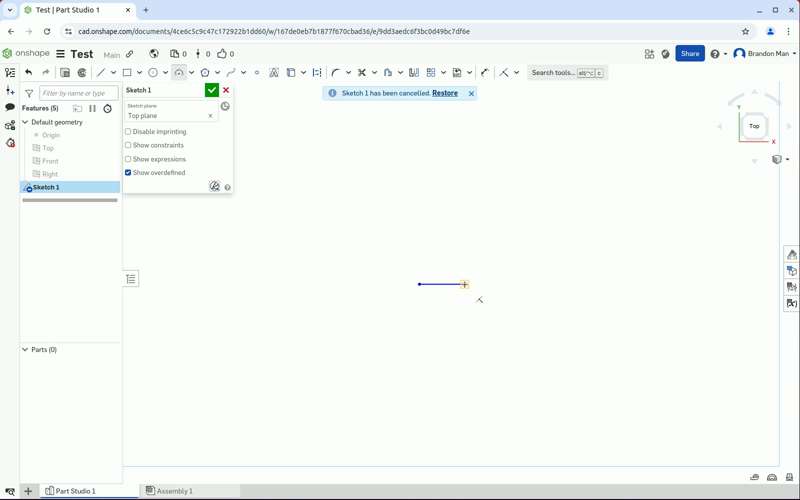
scroll(-6)
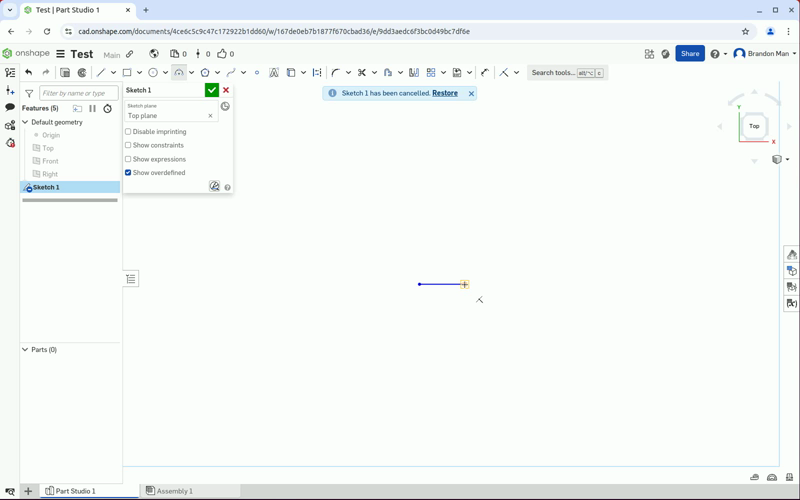
scroll(-6)
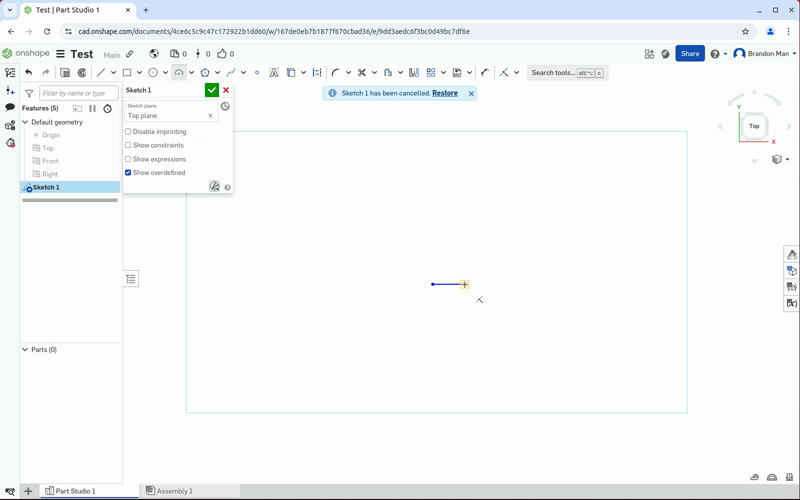
scroll(-6)
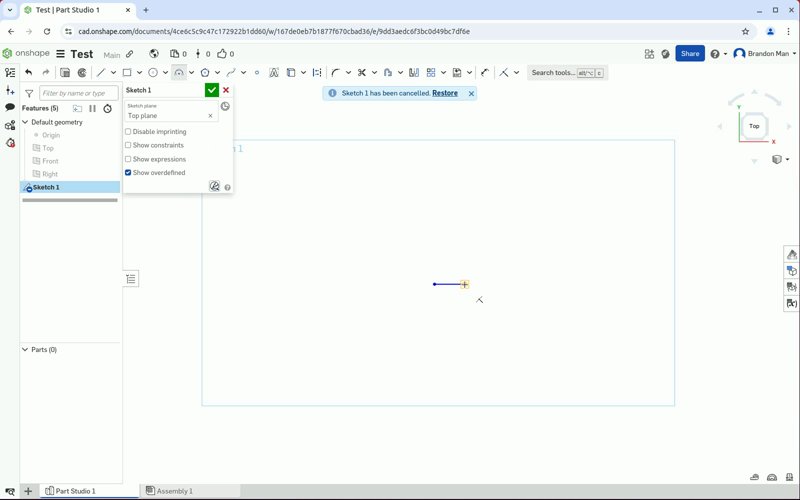
scroll(-6)
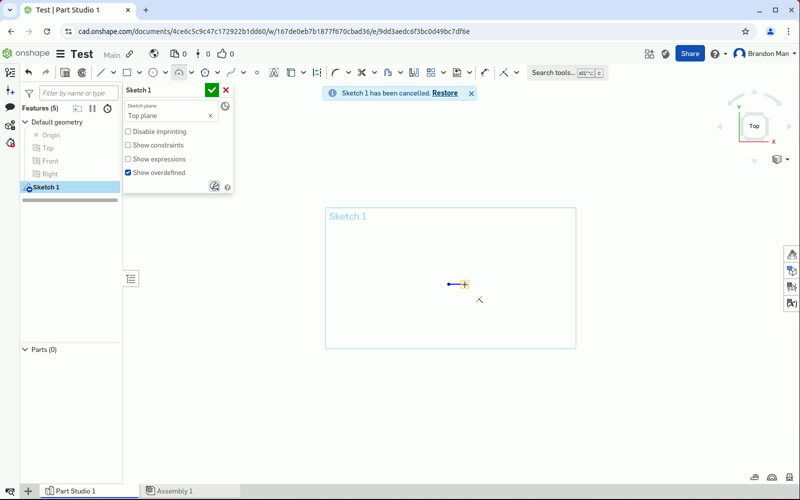
scroll(-6)
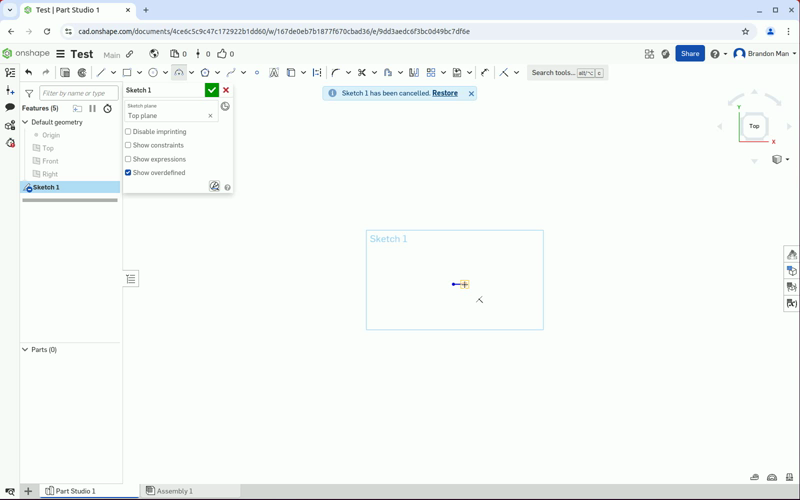
scroll(-6)
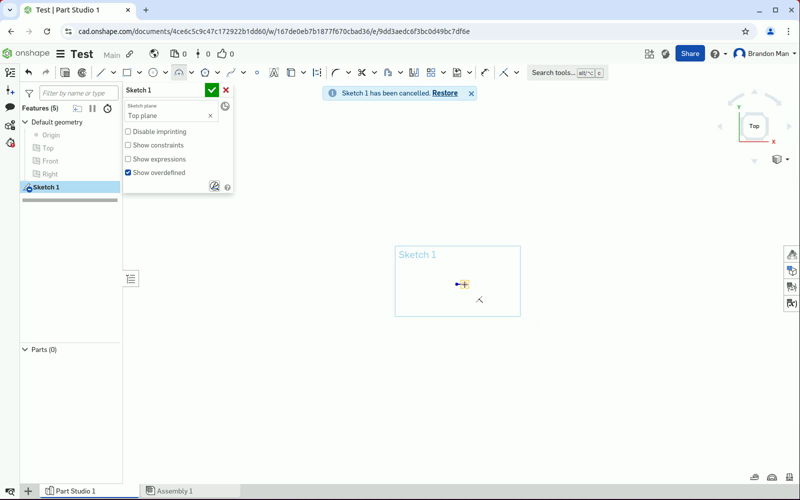
scroll(-6)
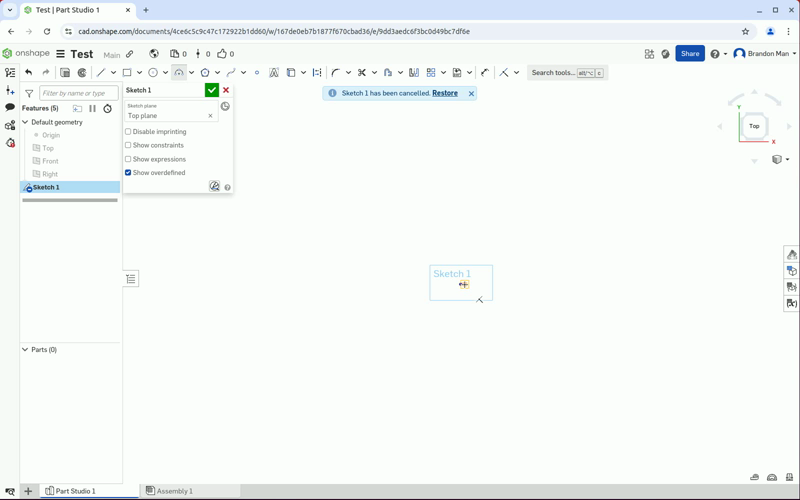
key_down(shift)
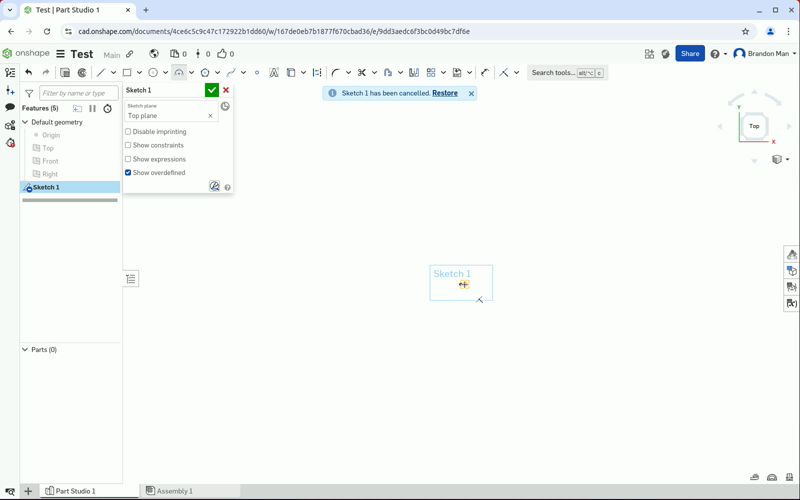
mouse_move(464, 281)
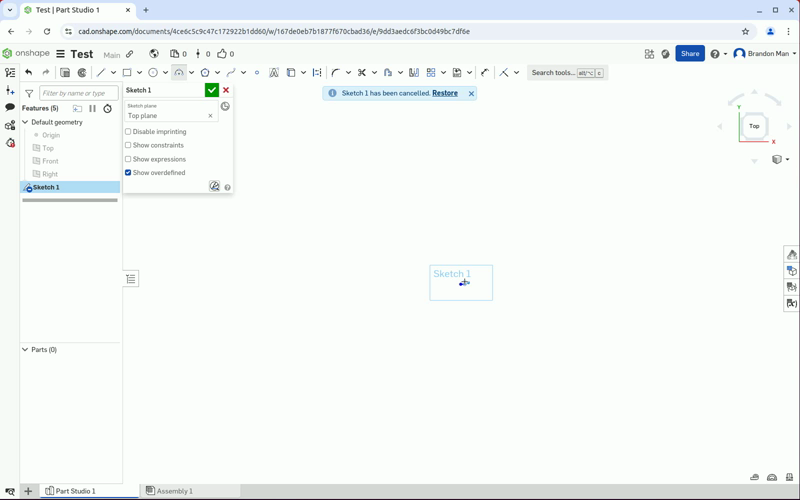
scroll(6)
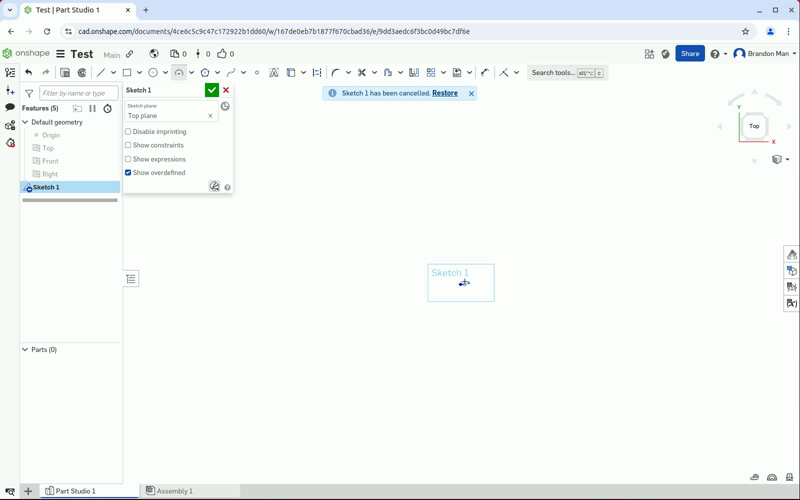
scroll(6)
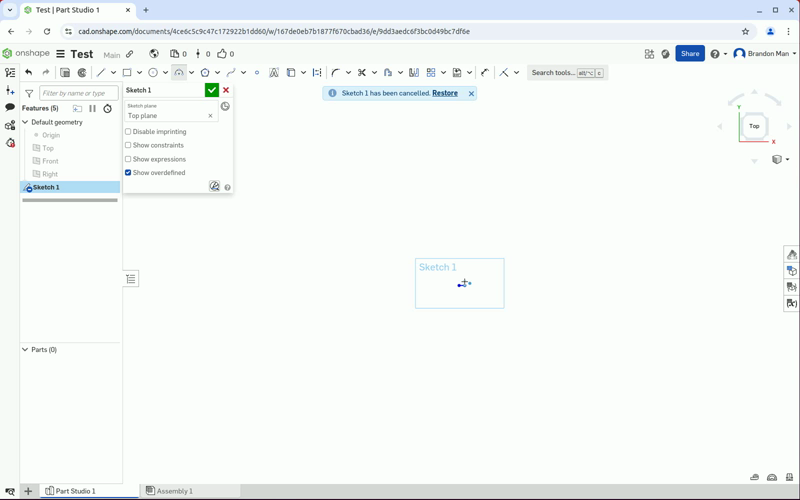
scroll(6)
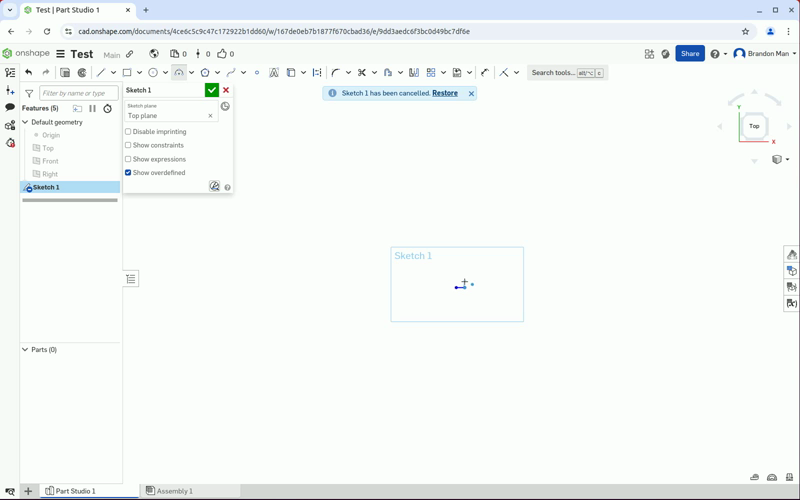
scroll(6)
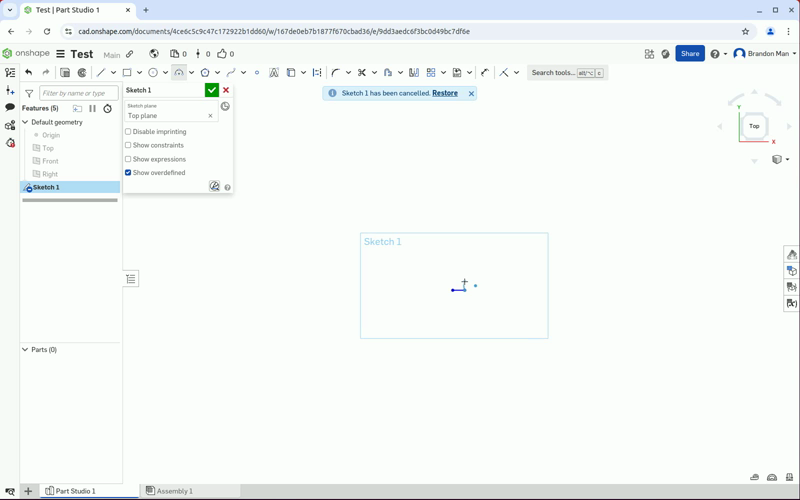
scroll(6)
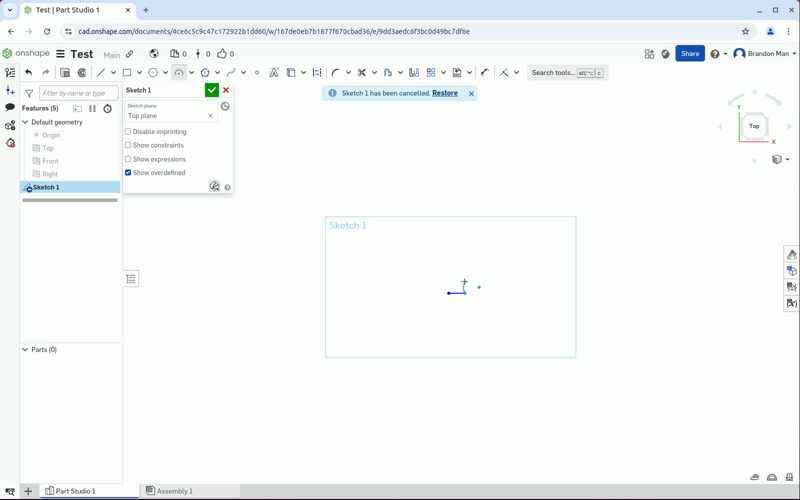
scroll(6)
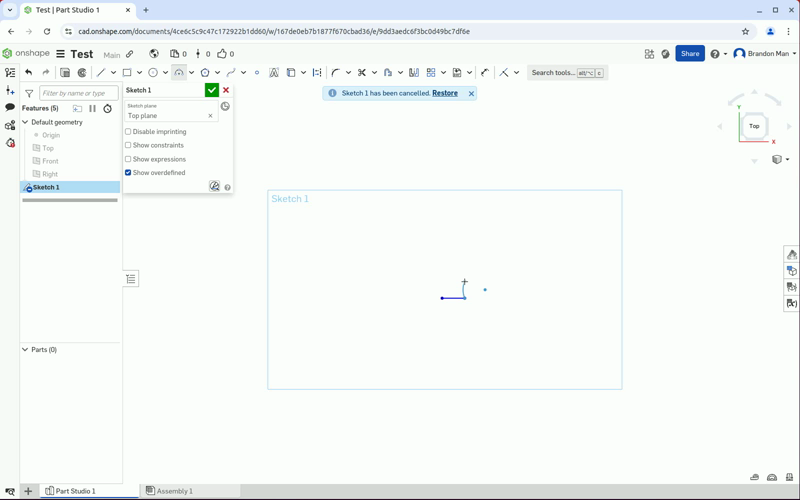
scroll(6)
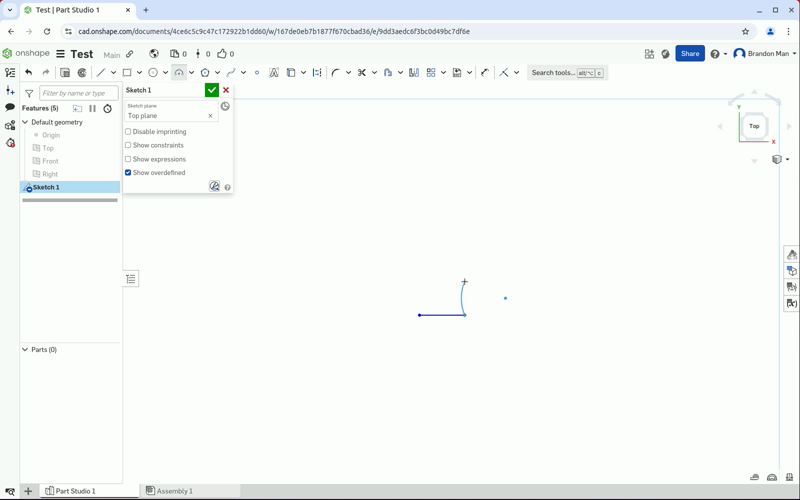
click(464, 281)
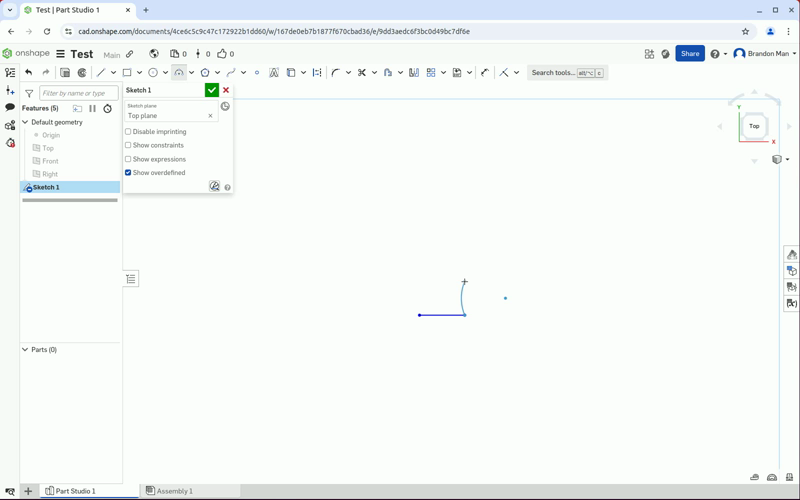
scroll(-6)
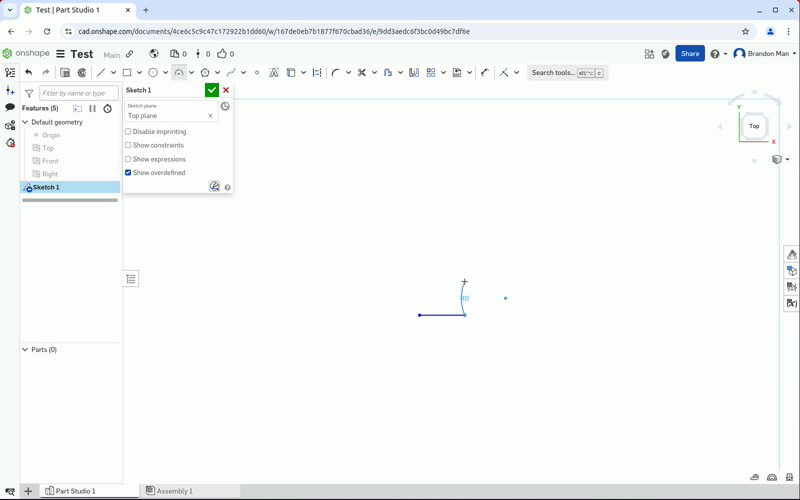
scroll(-6)
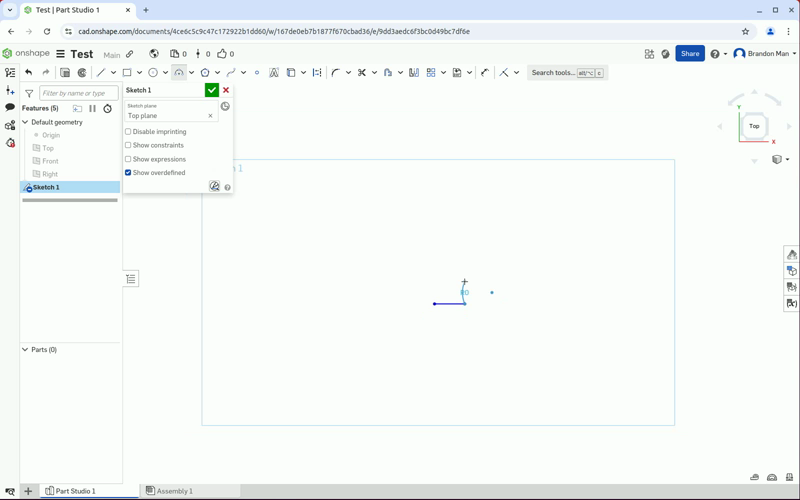
scroll(-6)
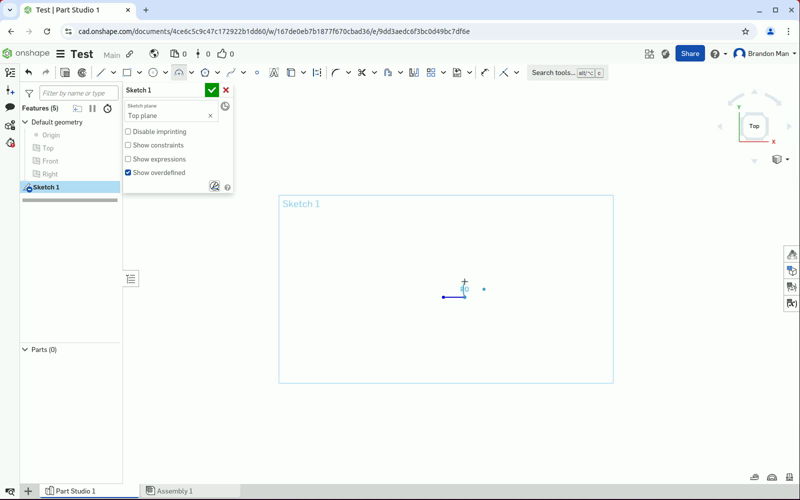
scroll(-6)
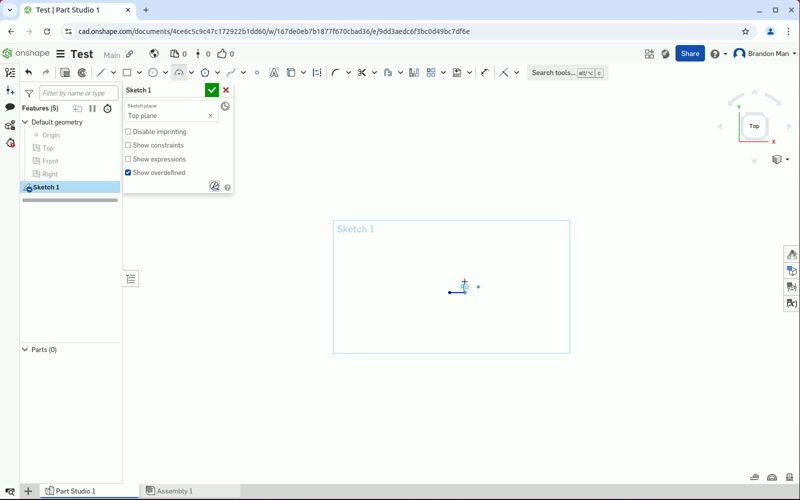
scroll(-6)
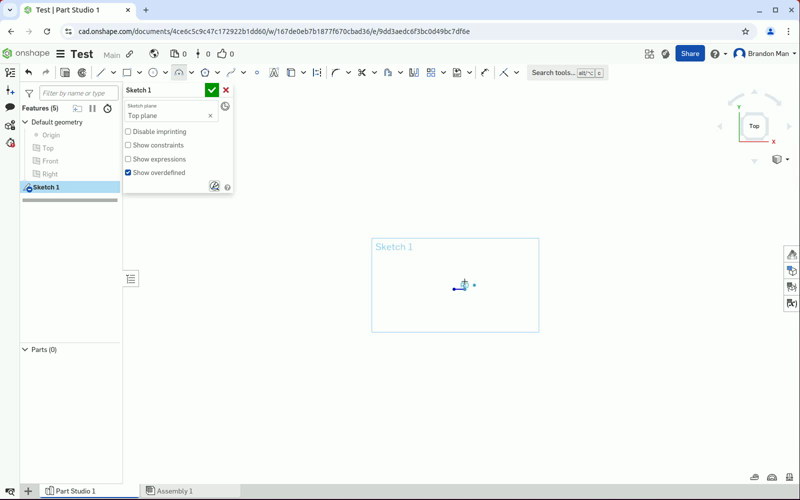
scroll(-6)
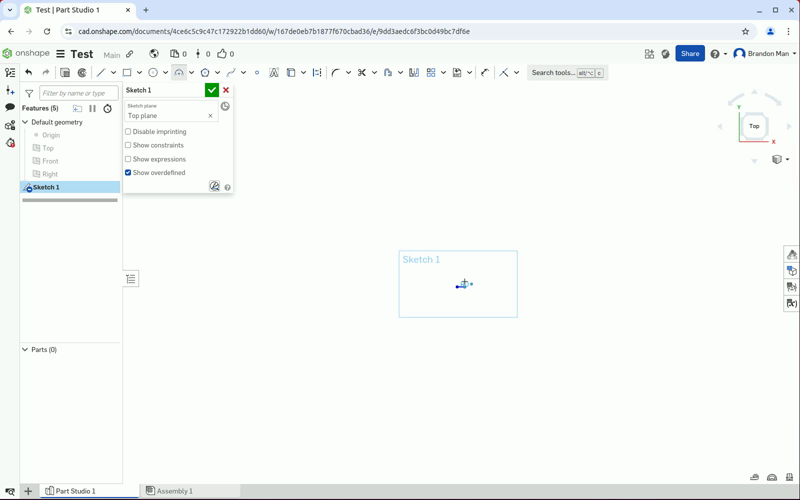
scroll(-6)
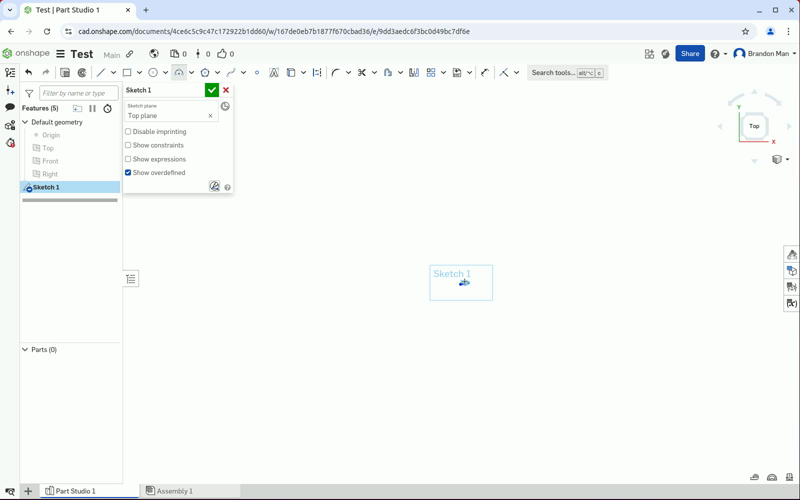
mouse_move(456, 282)
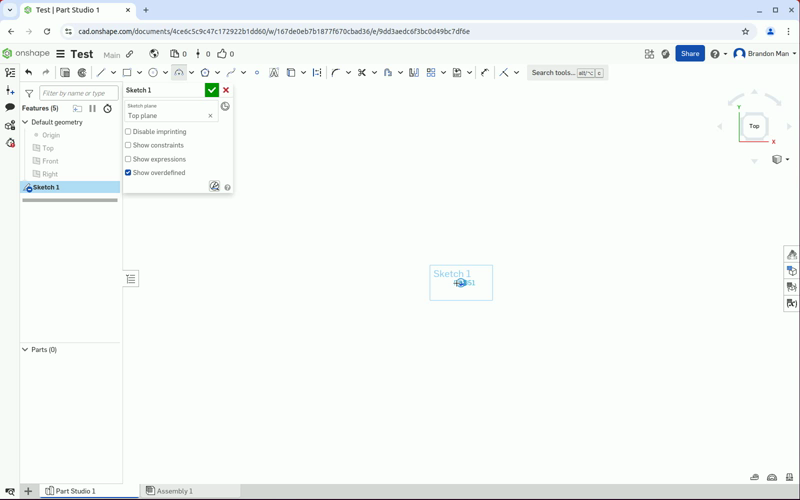
scroll(6)
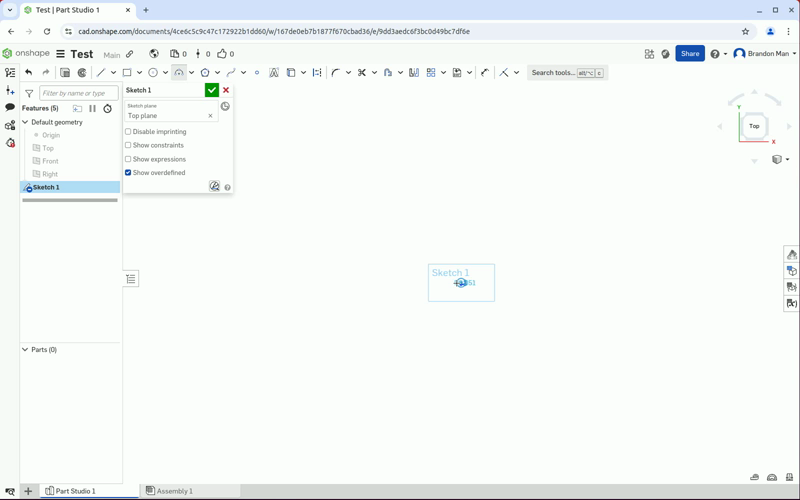
scroll(6)
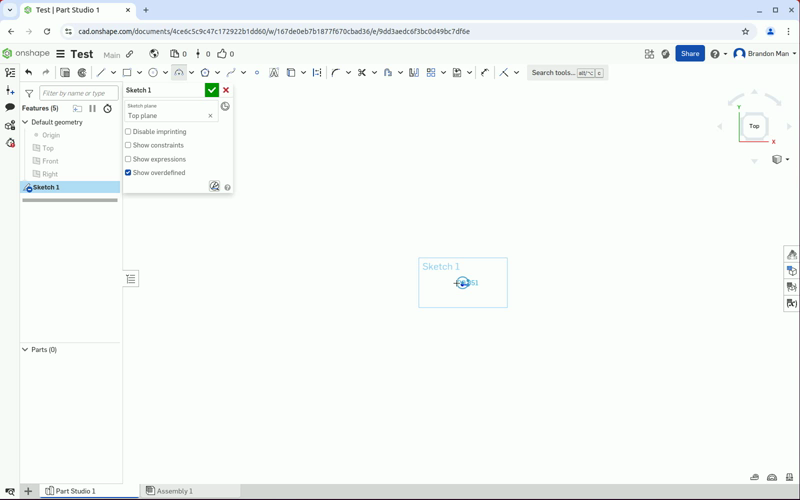
scroll(6)
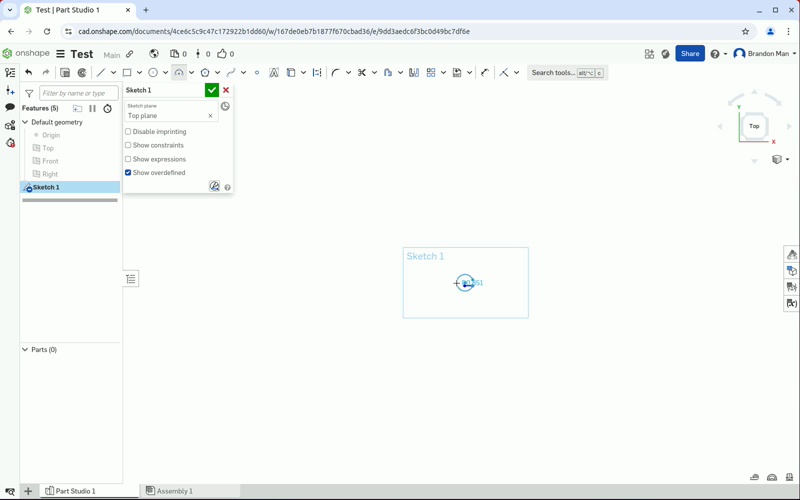
scroll(6)
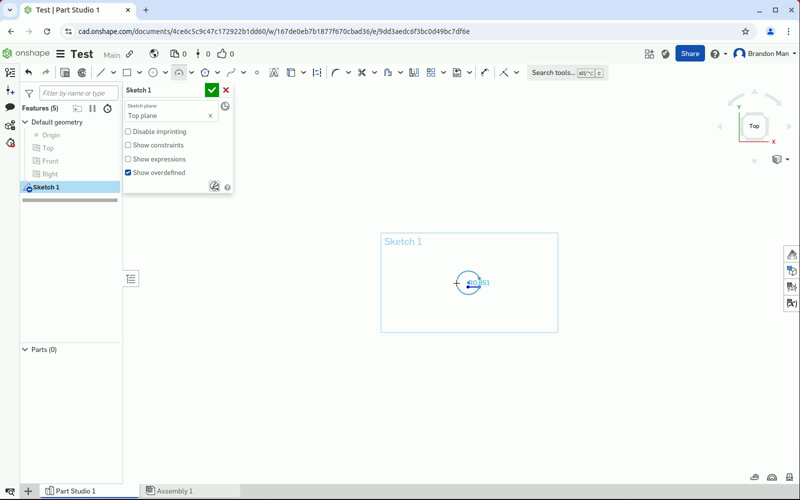
scroll(6)
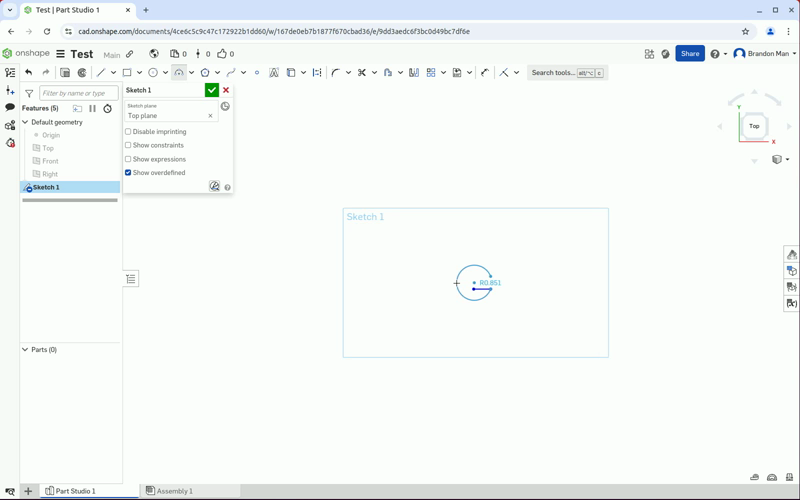
scroll(6)
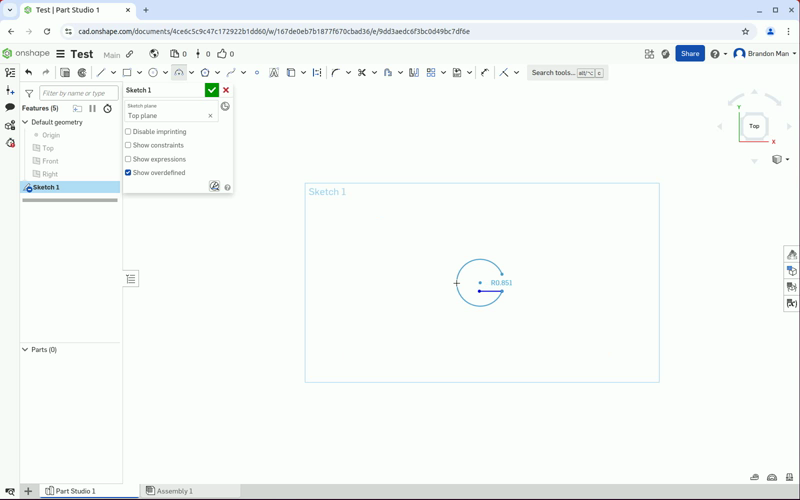
scroll(6)
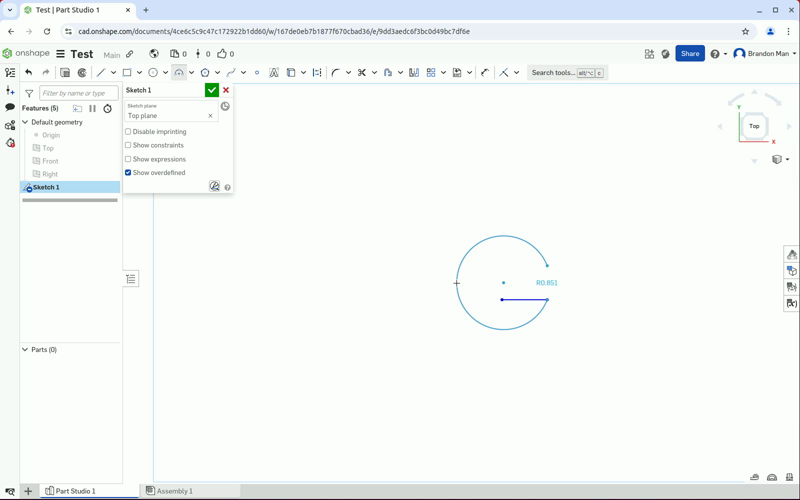
click(456, 282)
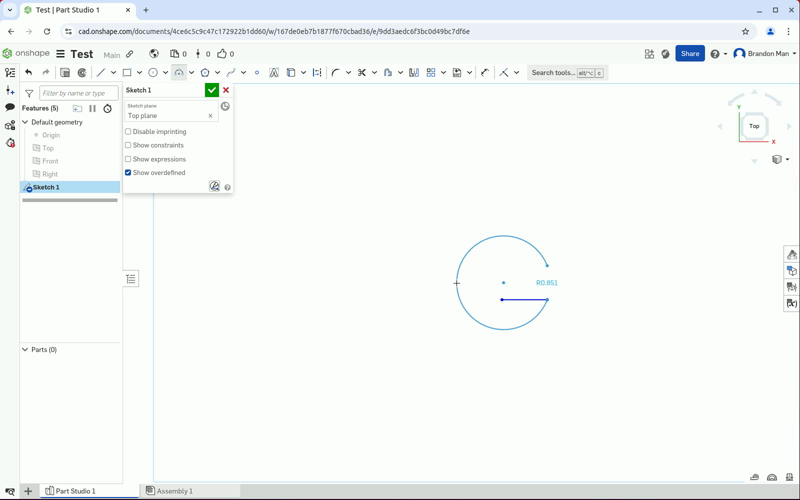
scroll(-6)
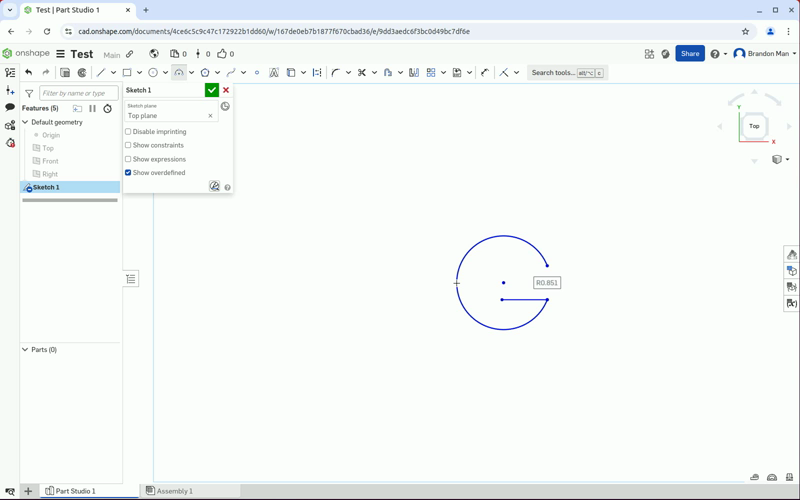
scroll(-6)
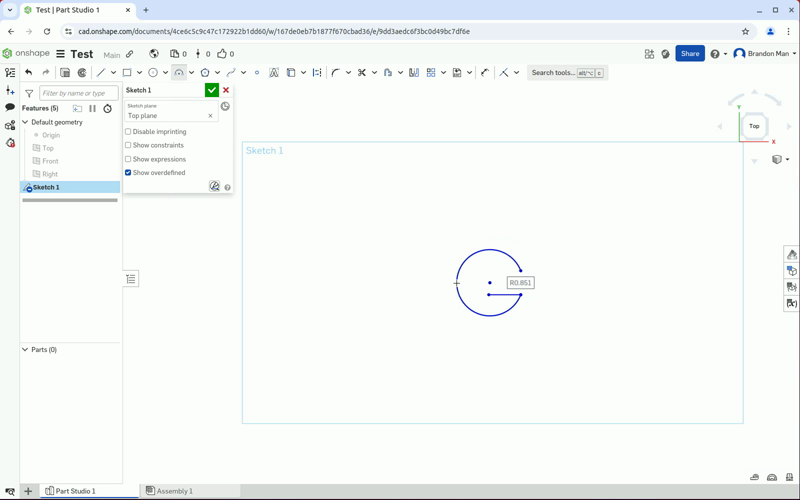
scroll(-6)
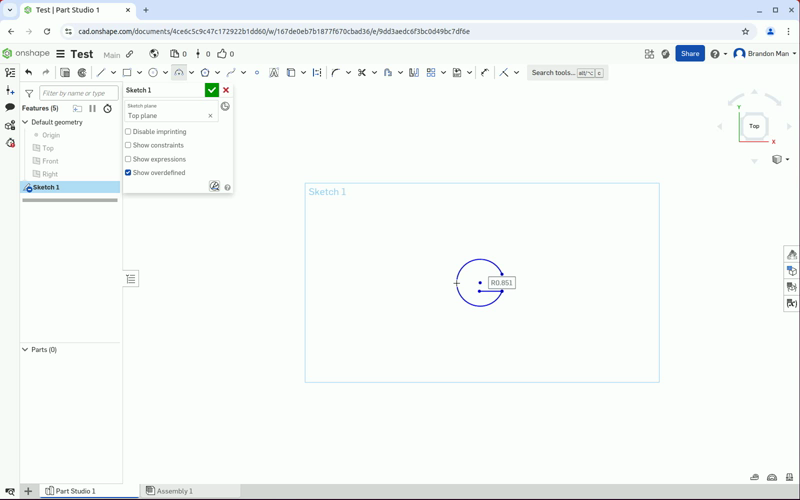
scroll(-6)
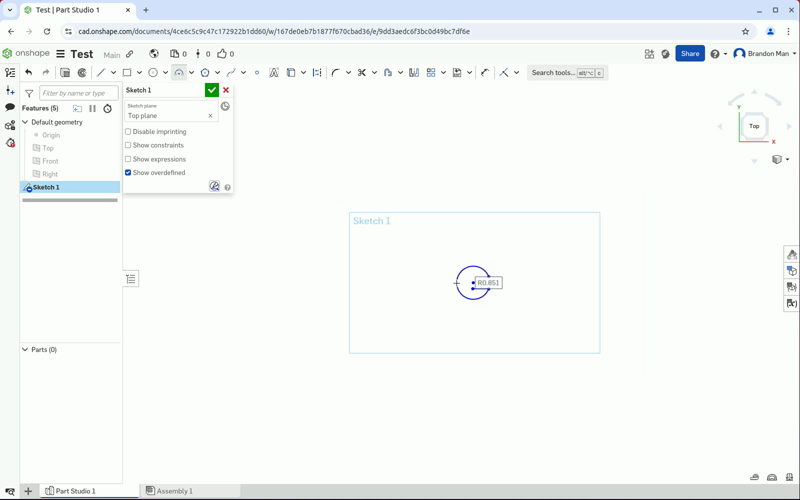
scroll(-6)
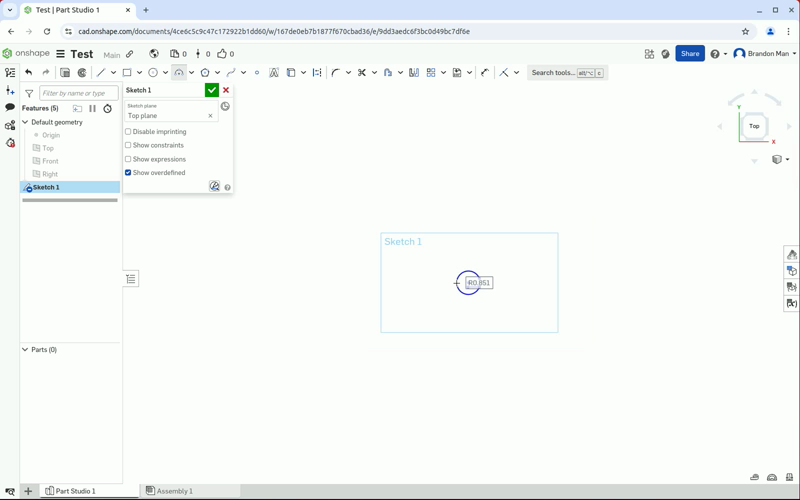
scroll(-6)
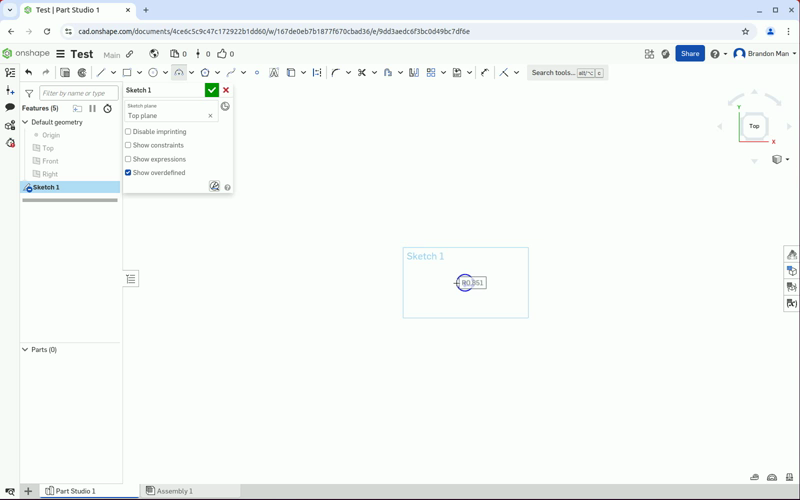
scroll(-6)
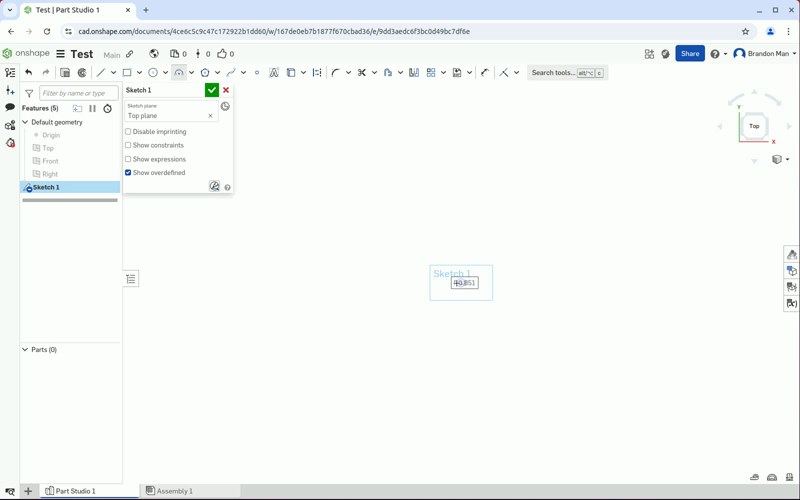
key_up(shift)
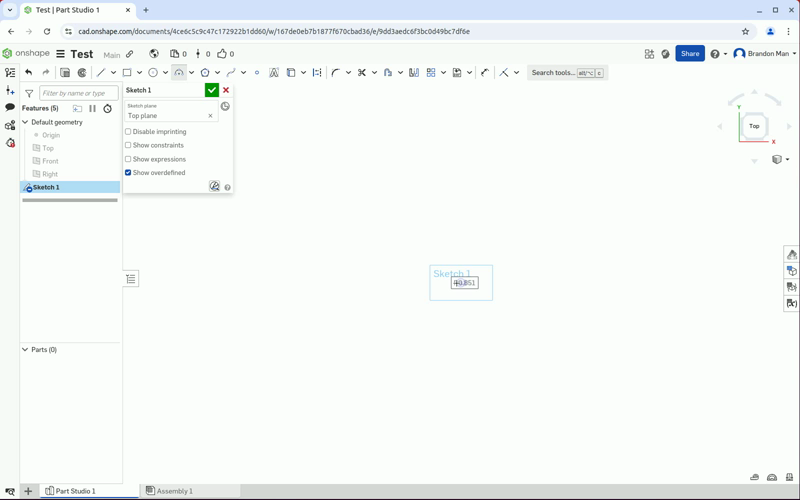
key(esc)
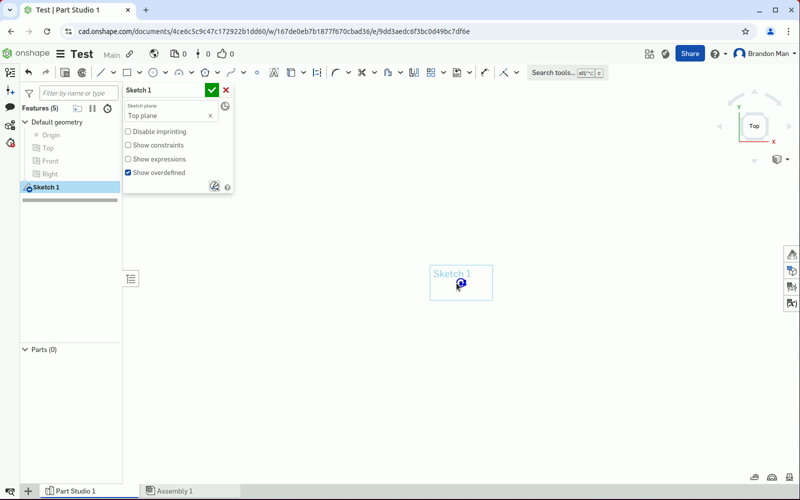
key(l)
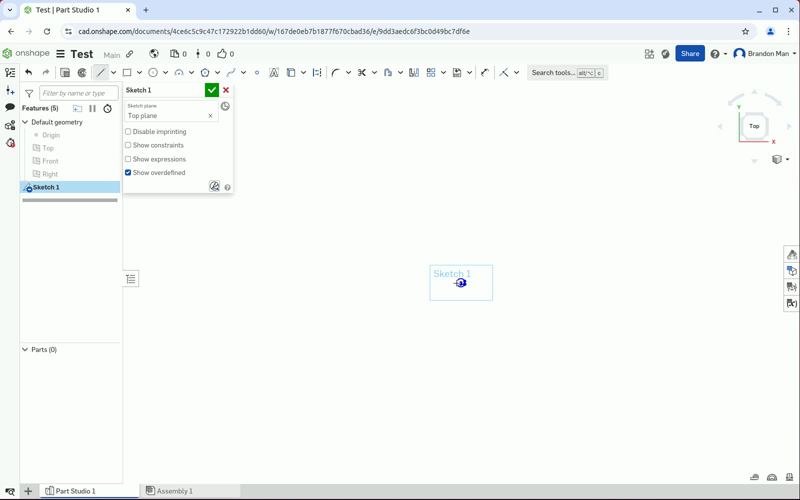
mouse_move(464, 281)
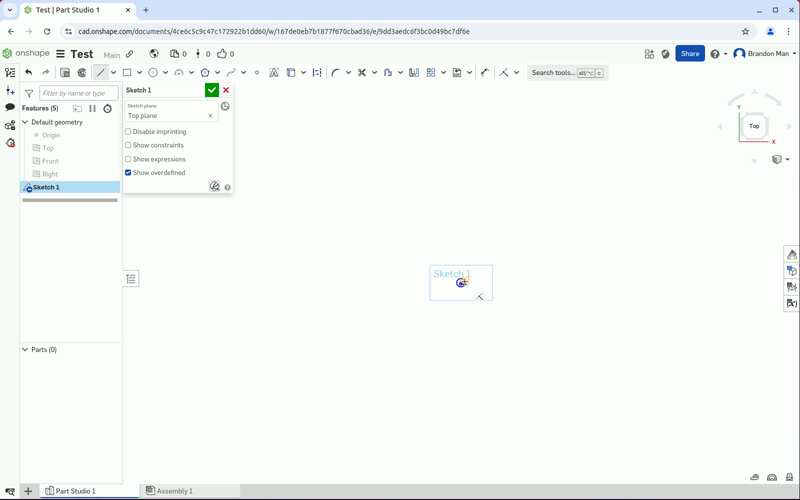
scroll(6)
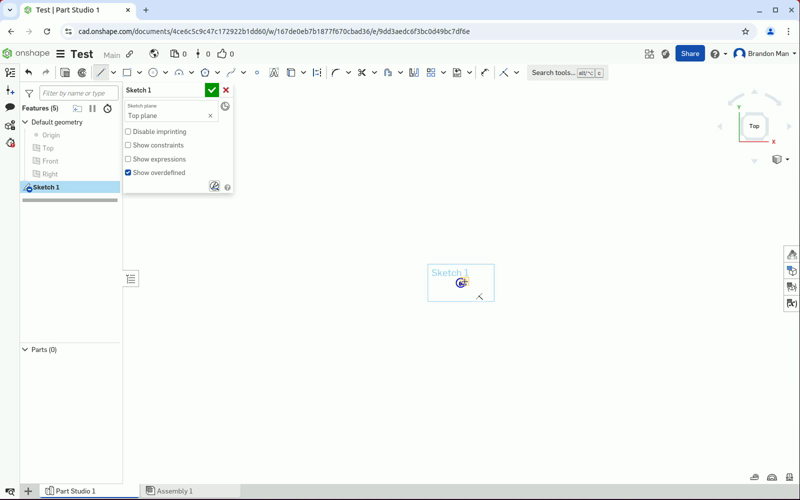
scroll(6)
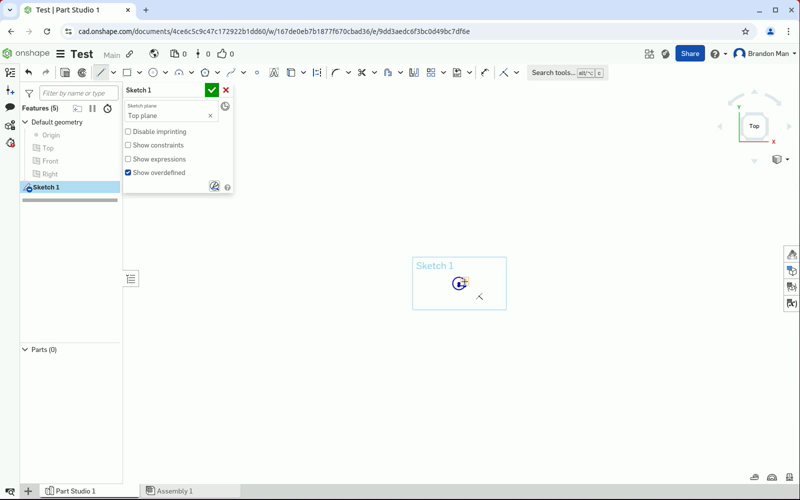
scroll(6)
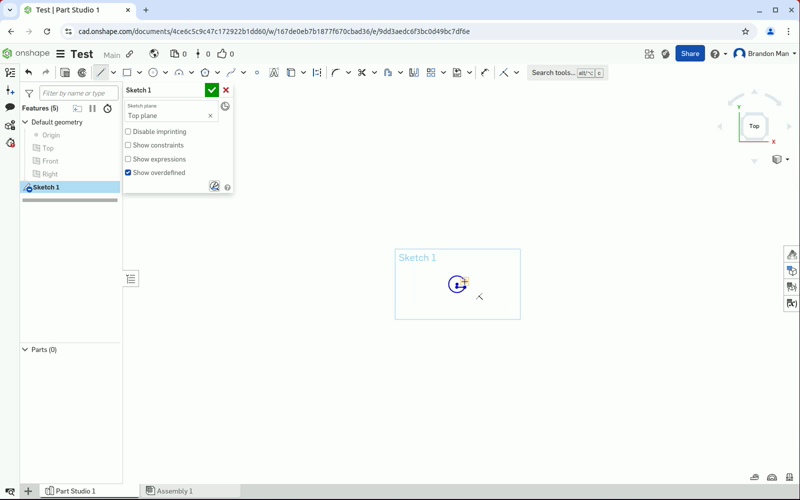
scroll(6)
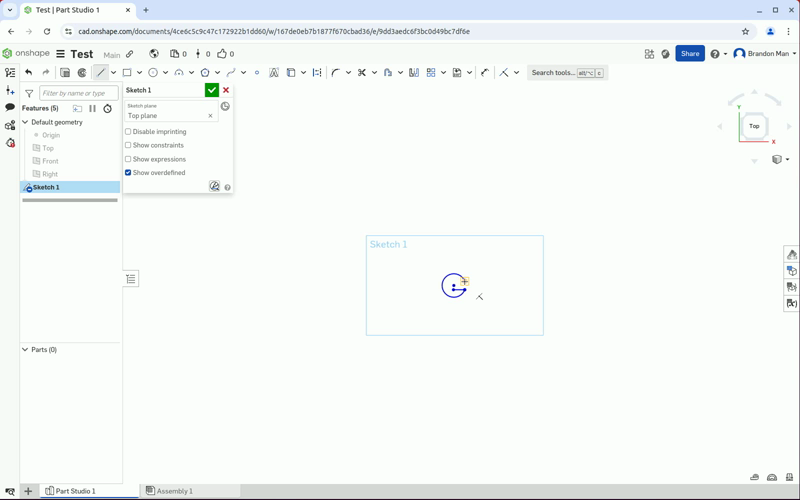
scroll(6)
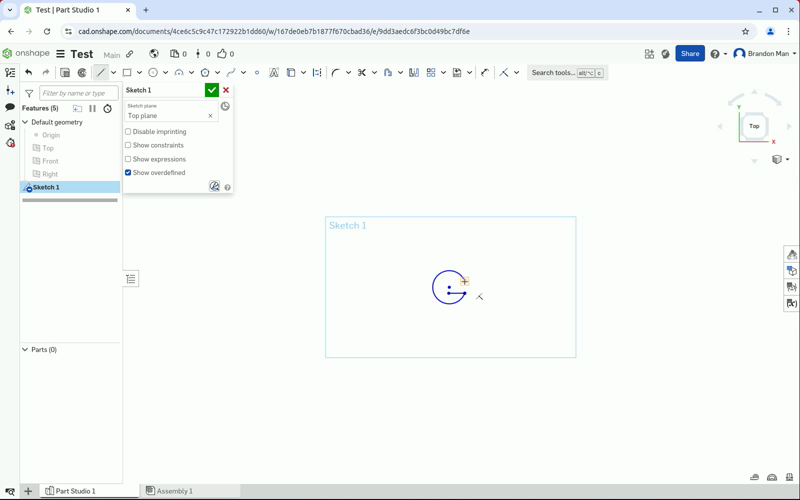
scroll(6)
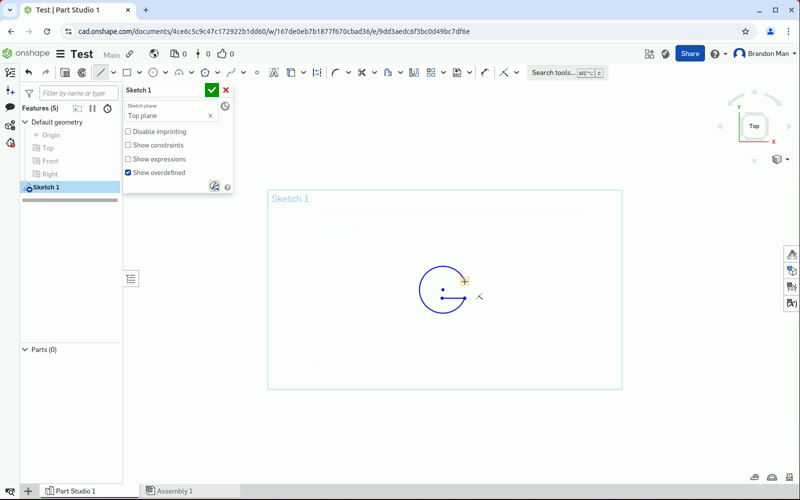
scroll(6)
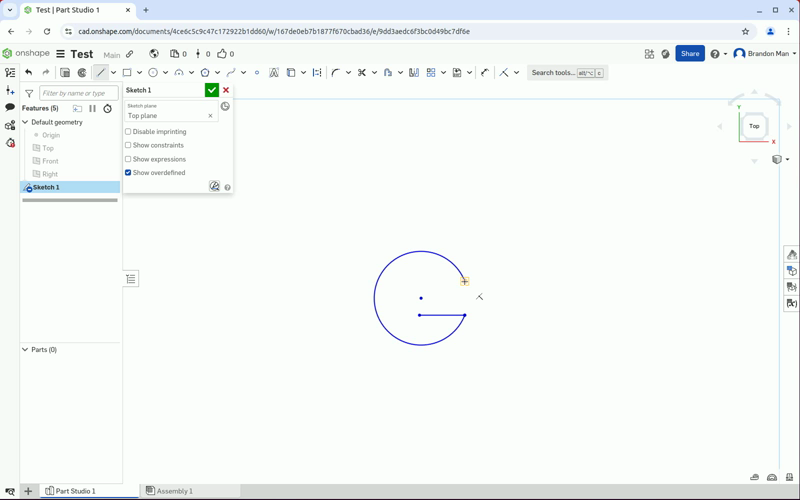
click(464, 281)
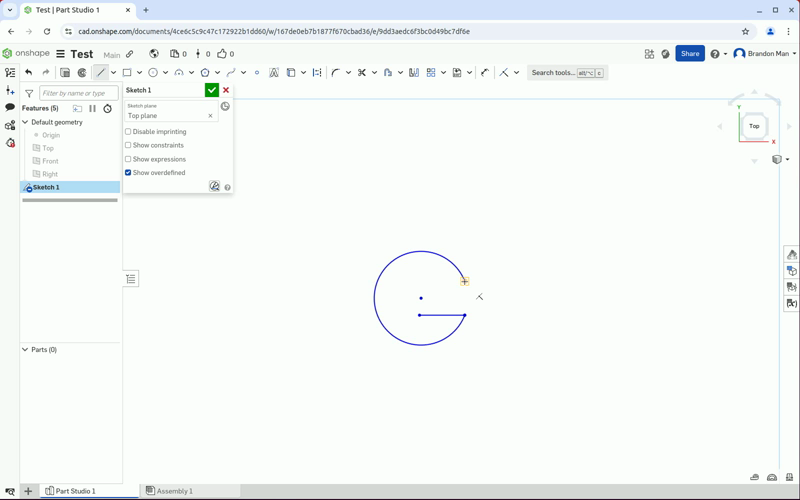
scroll(-6)
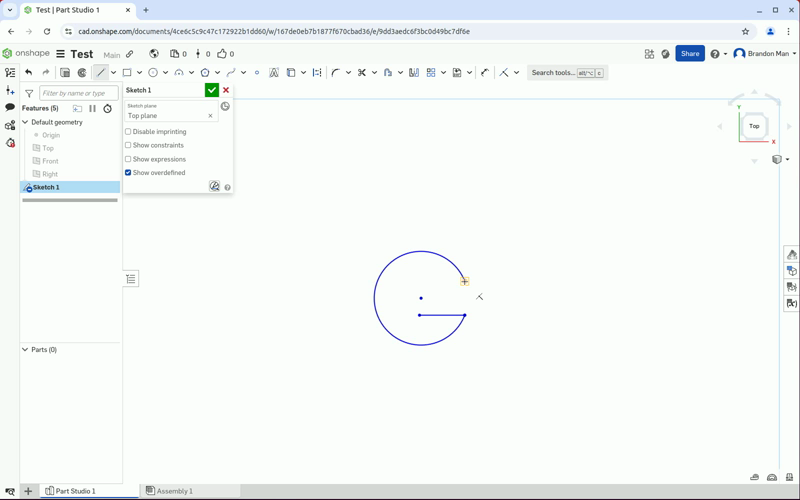
scroll(-6)
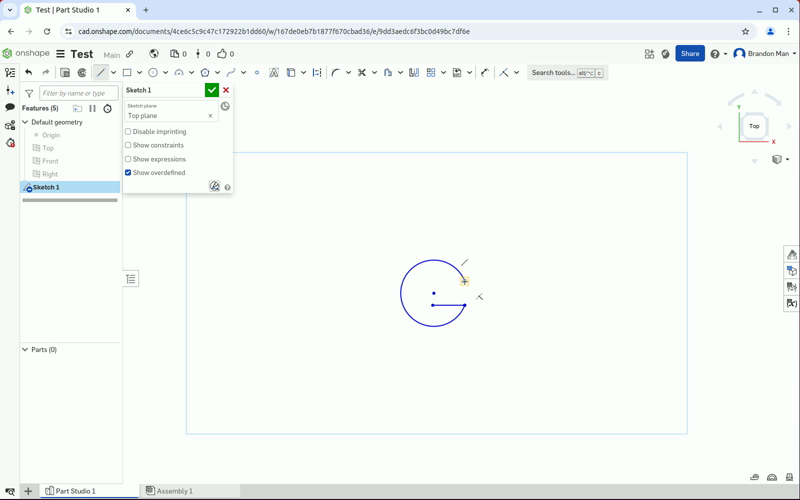
scroll(-6)
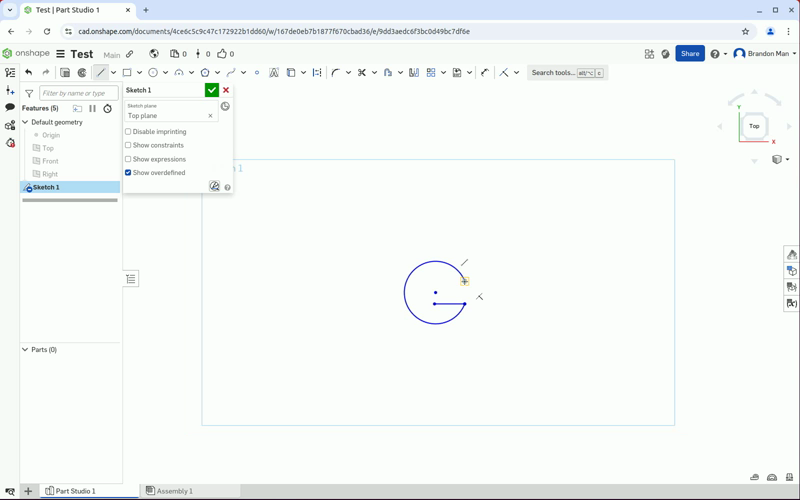
scroll(-6)
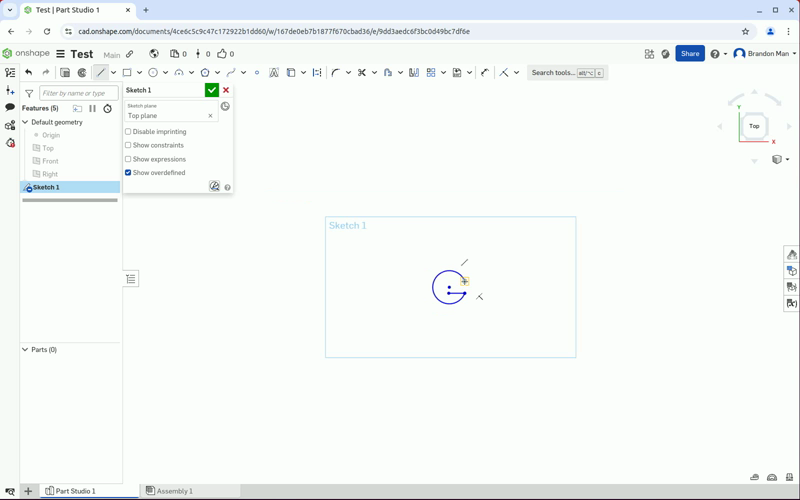
scroll(-6)
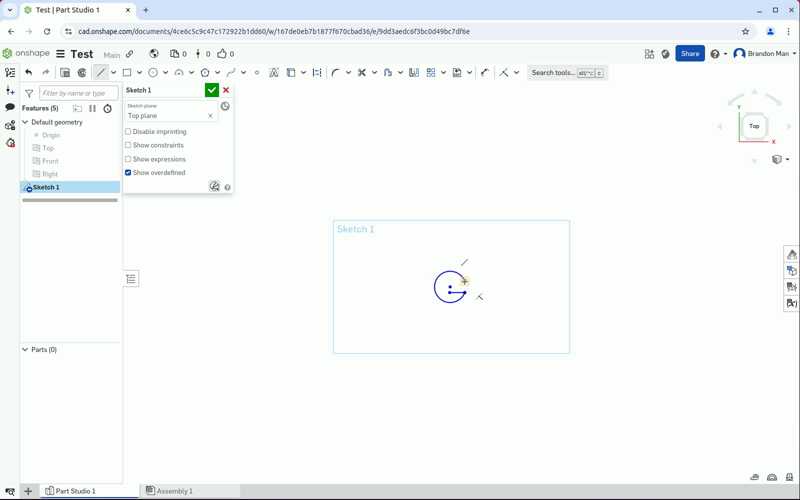
scroll(-6)
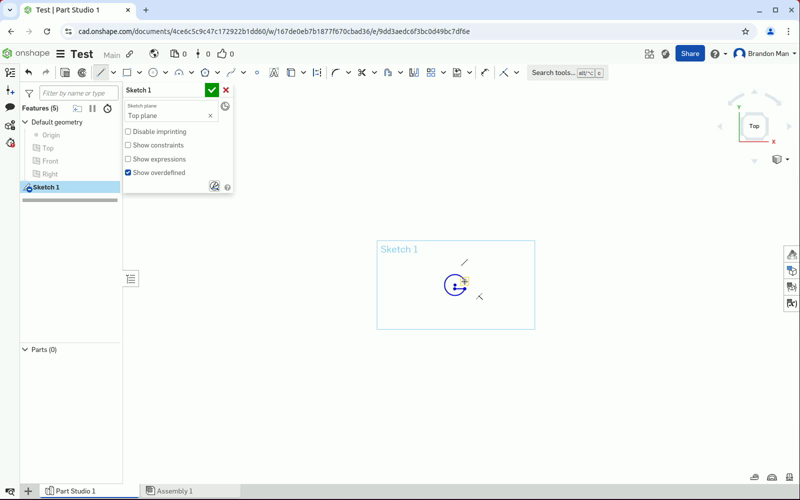
scroll(-6)
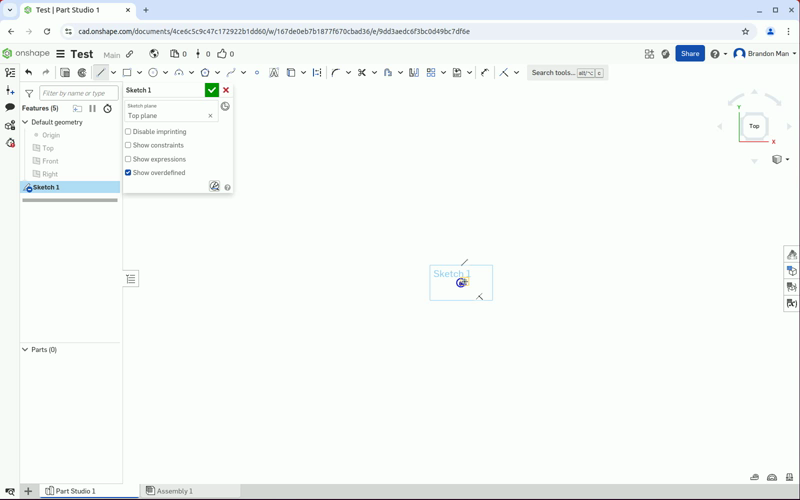
key_down(shift)
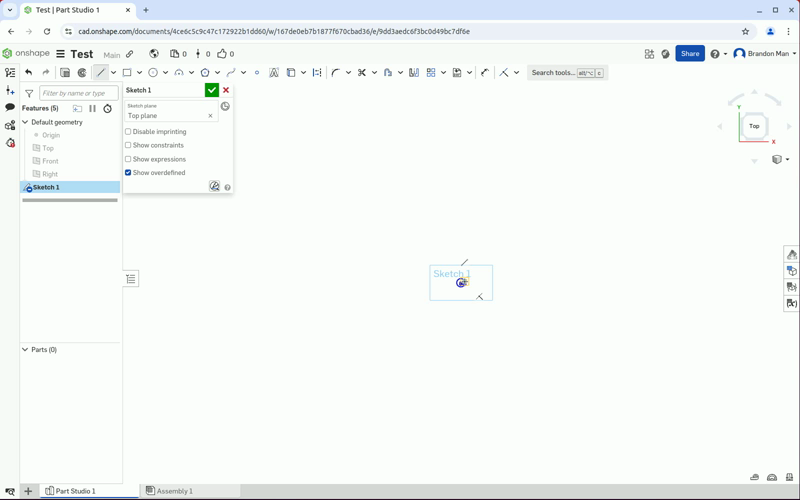
mouse_move(495, 281)
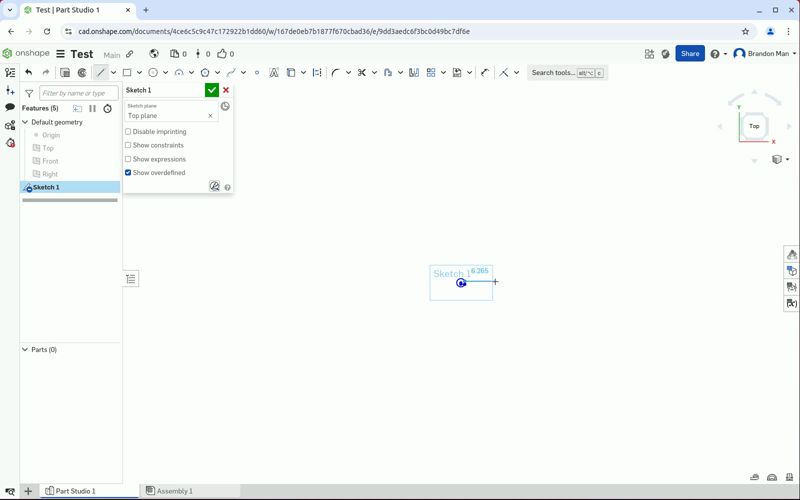
mouse_move(460, 281)
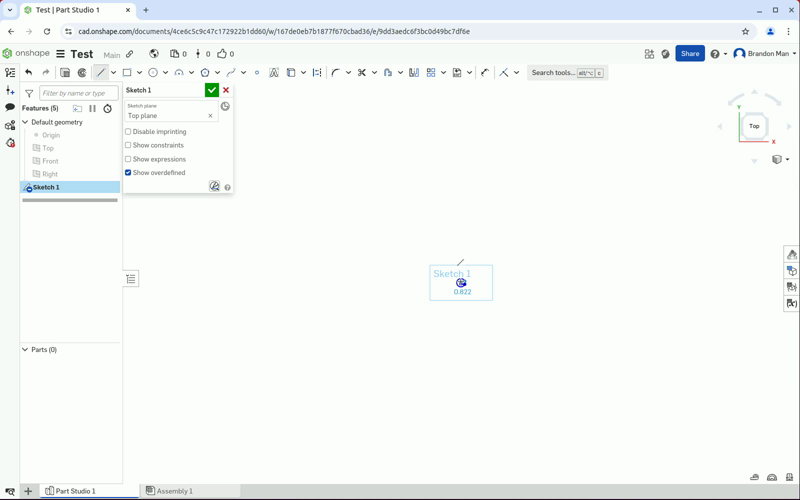
scroll(6)
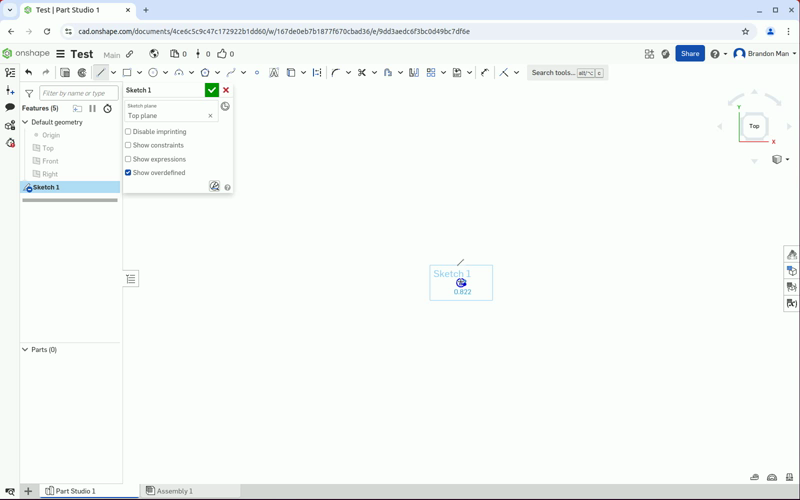
scroll(6)
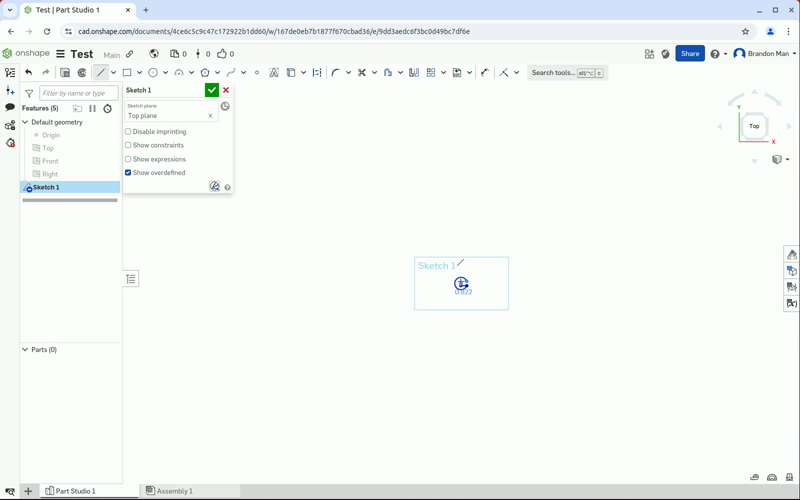
scroll(6)
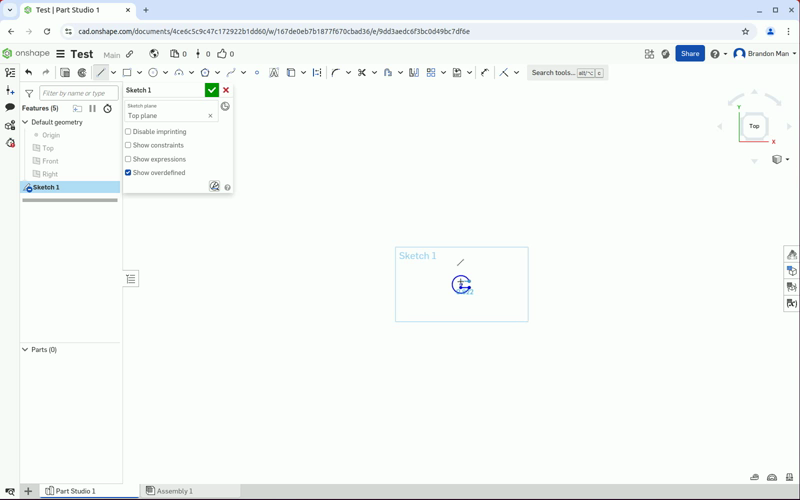
scroll(6)
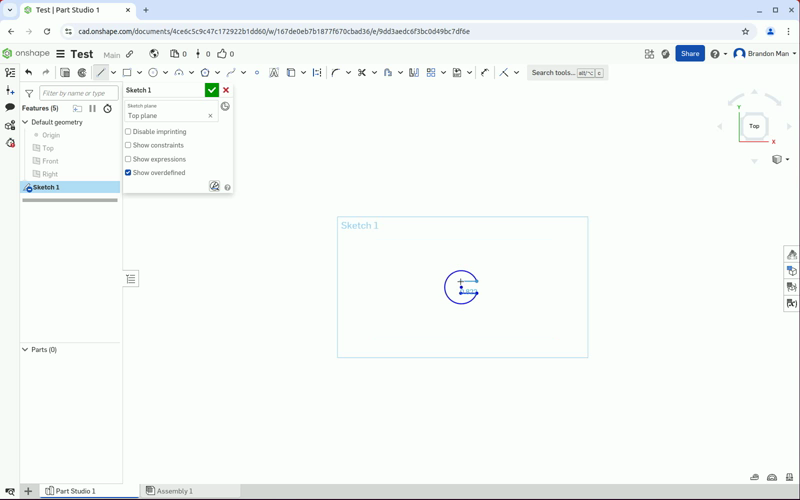
scroll(6)
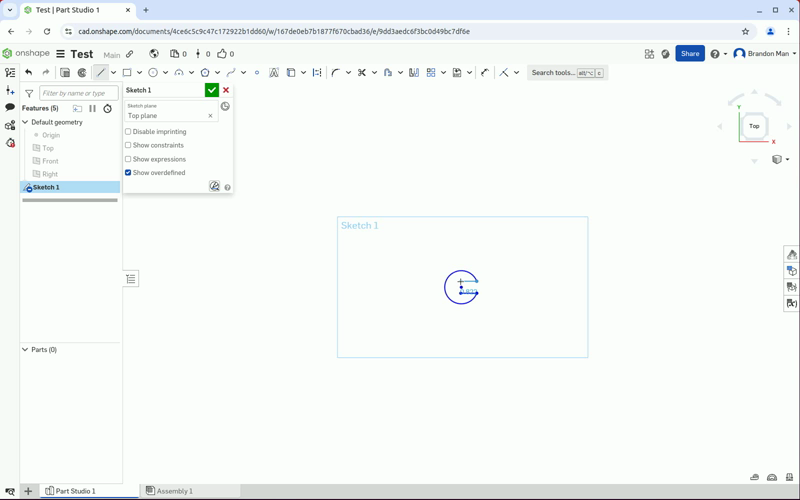
scroll(6)
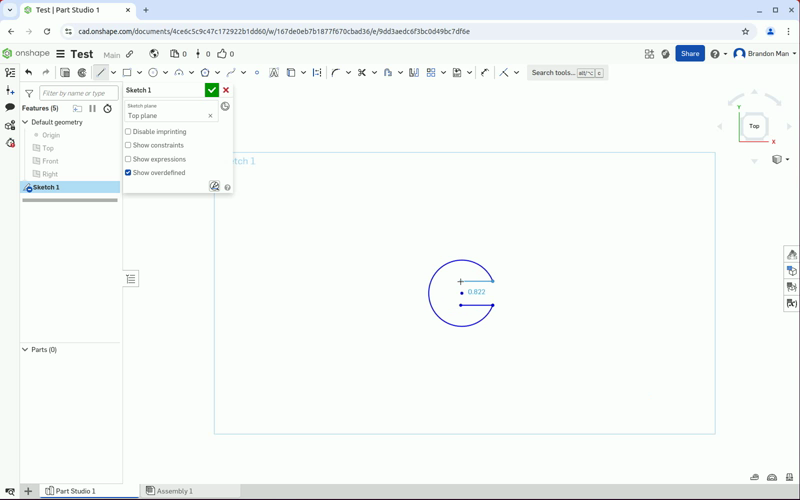
scroll(6)
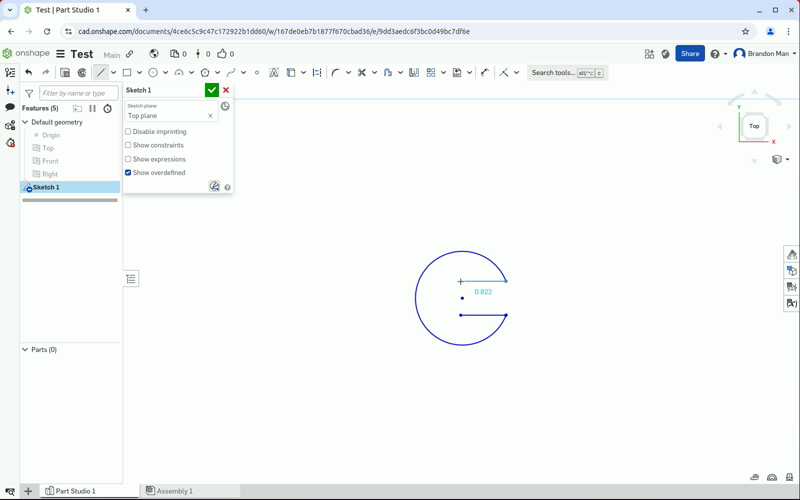
click(460, 281)
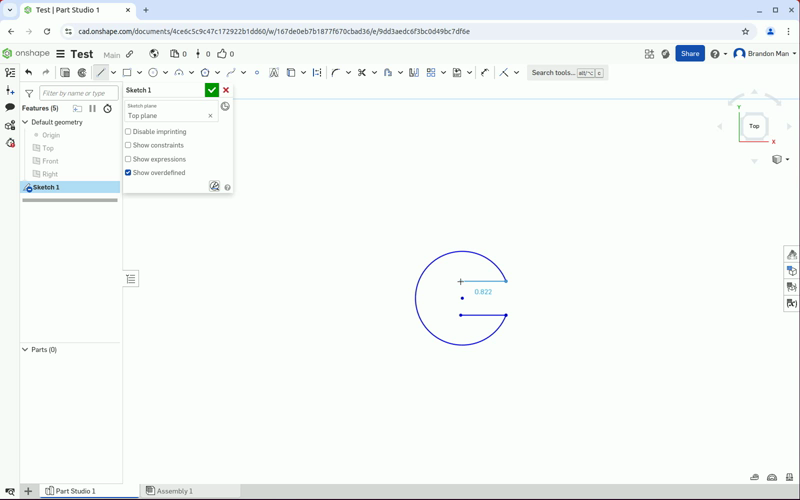
scroll(-6)
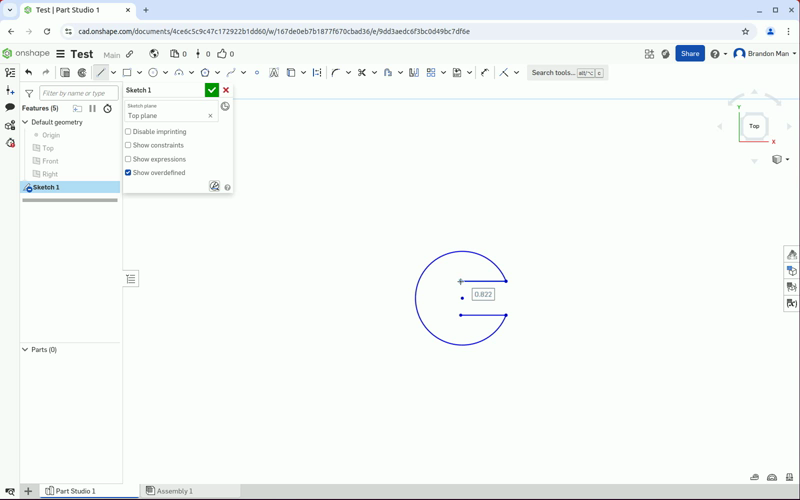
scroll(-6)
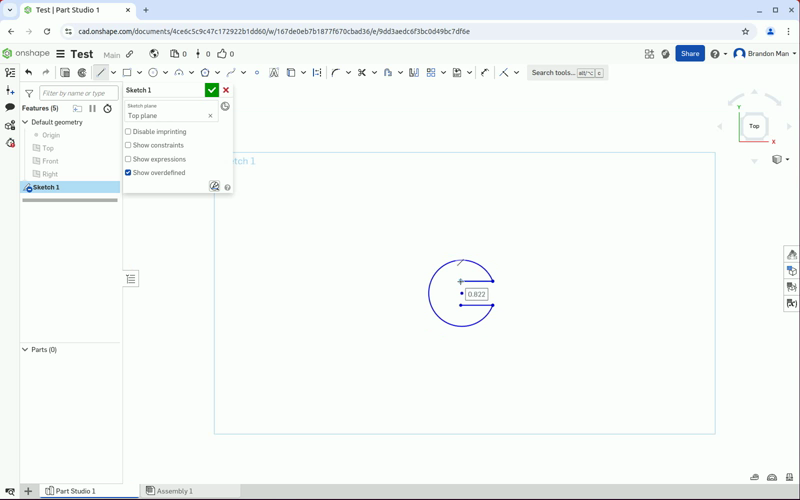
scroll(-6)
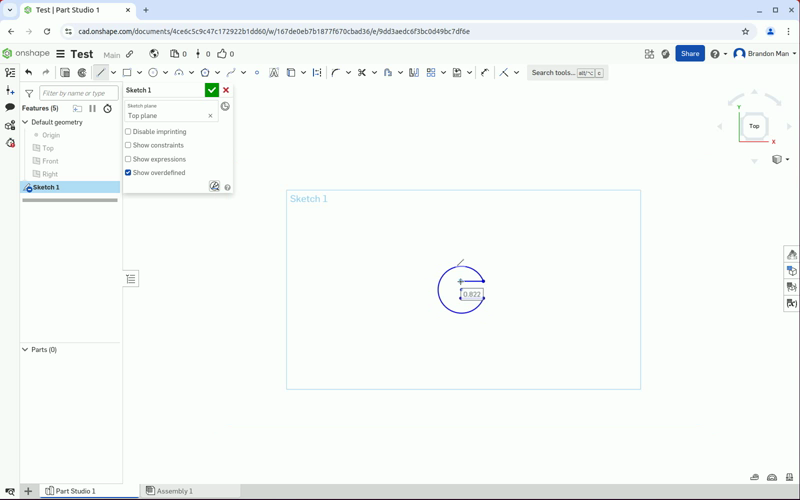
scroll(-6)
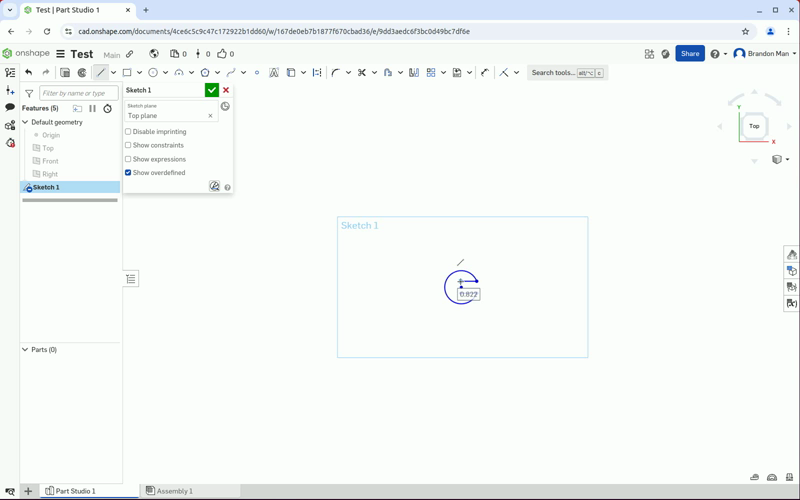
scroll(-6)
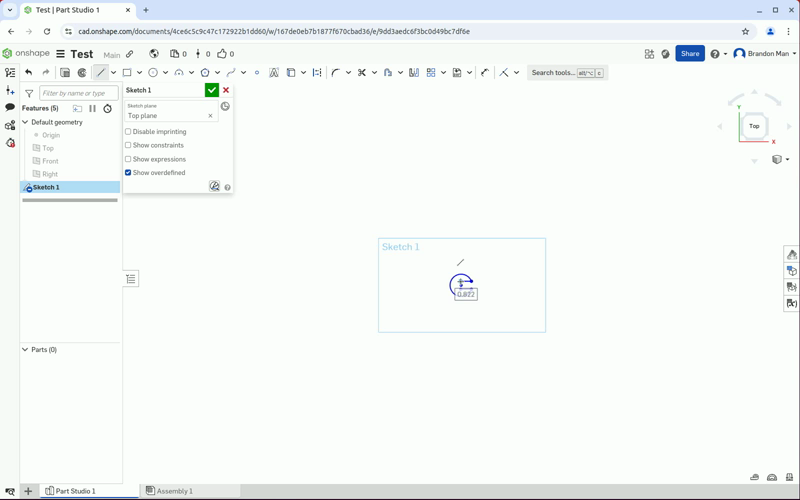
scroll(-6)
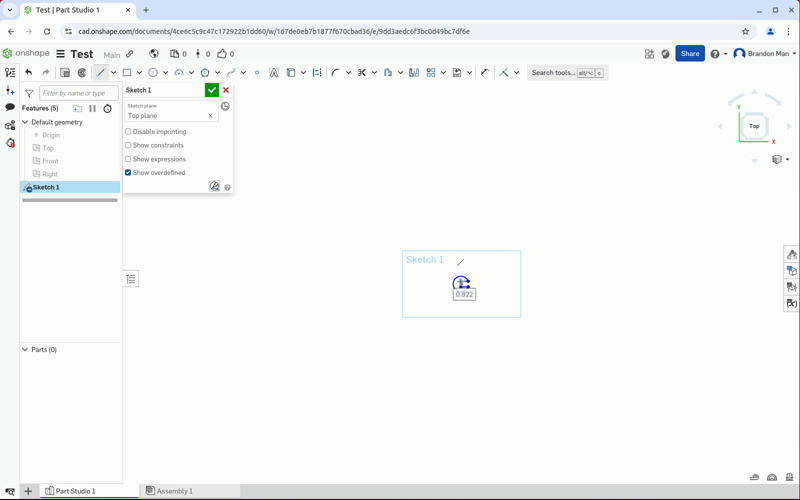
scroll(-6)
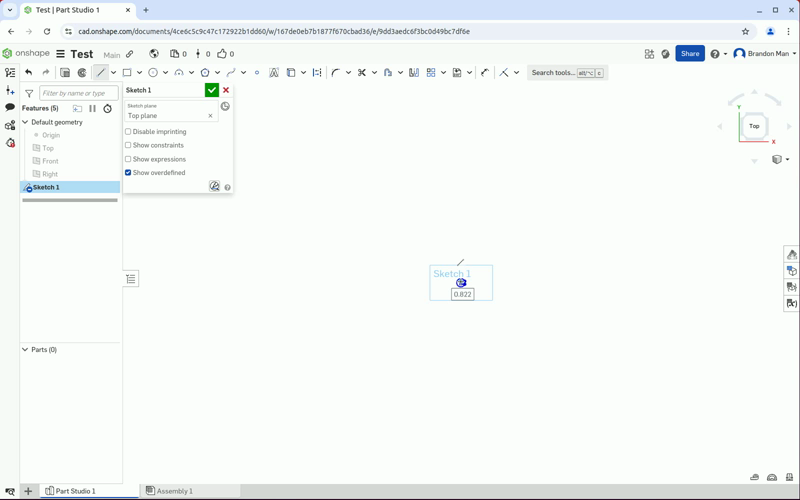
key_up(shift)
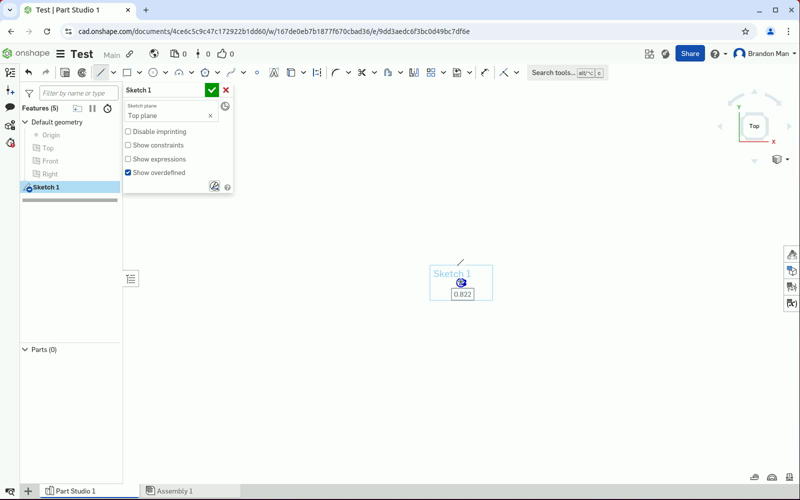
key(esc)
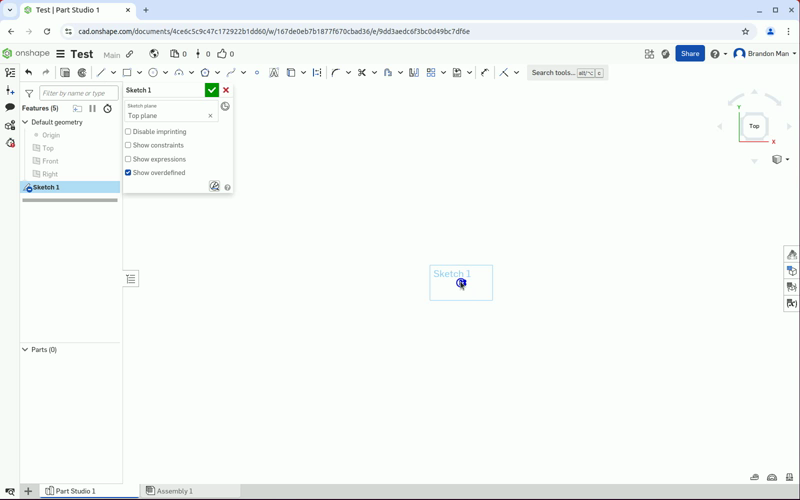
key(a)
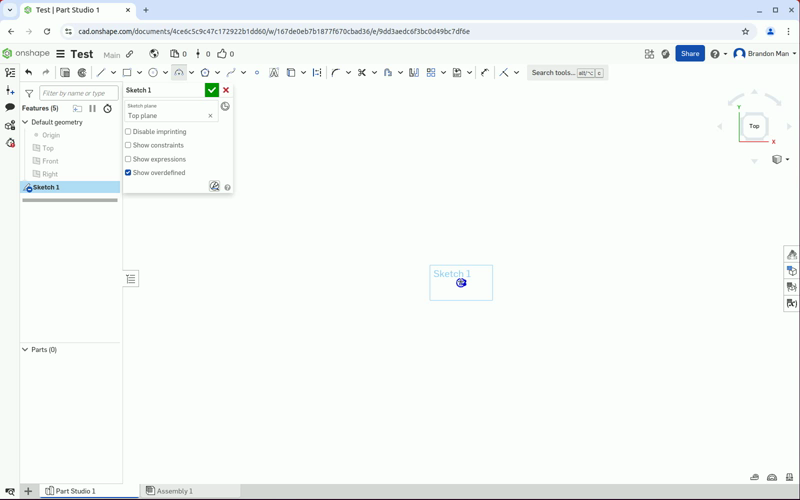
mouse_move(460, 281)
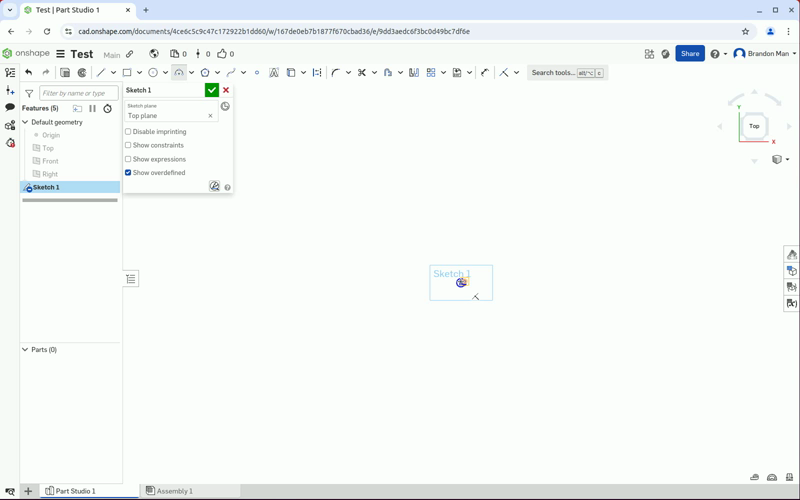
scroll(6)
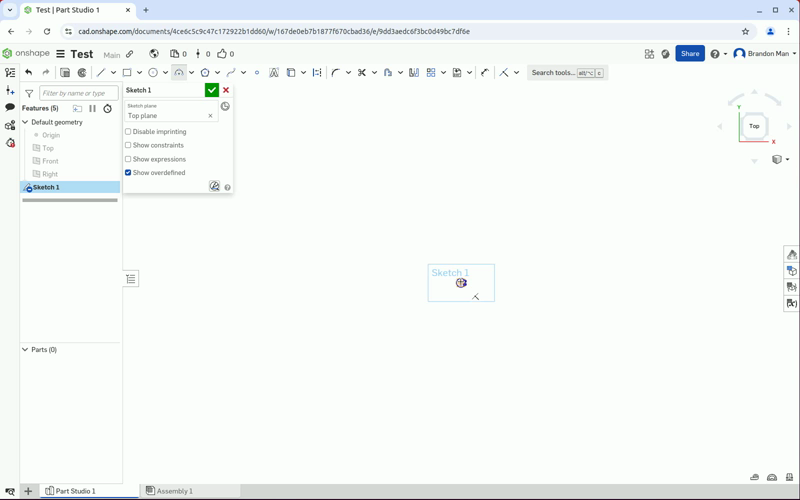
scroll(6)
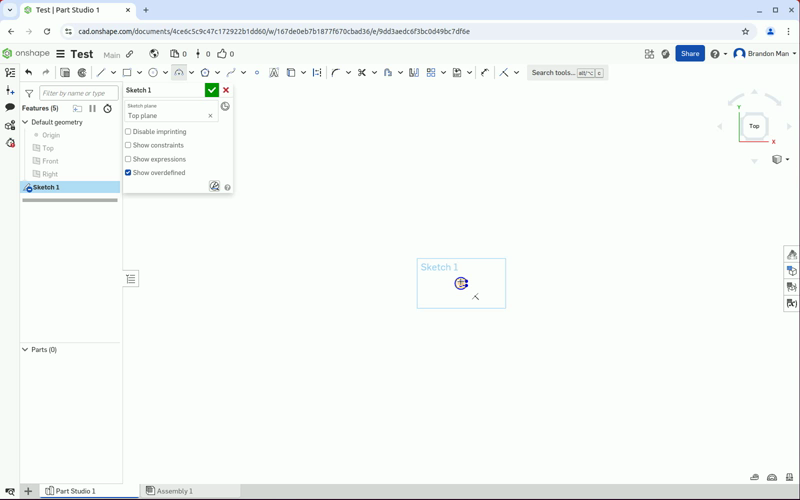
scroll(6)
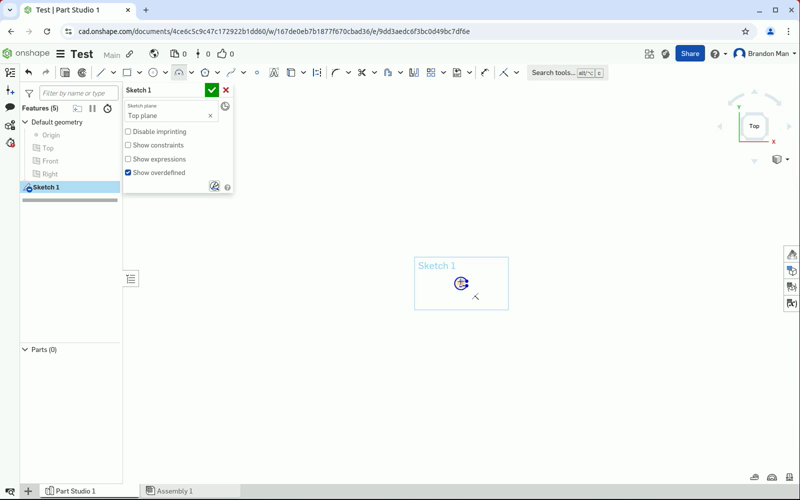
scroll(6)
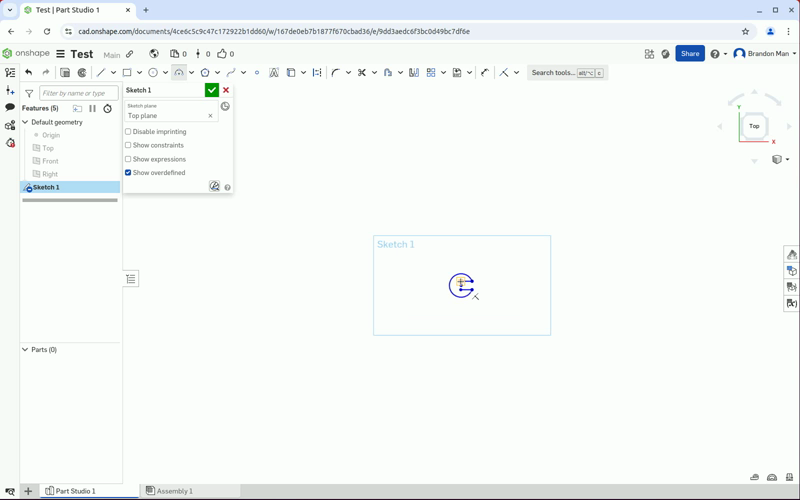
scroll(6)
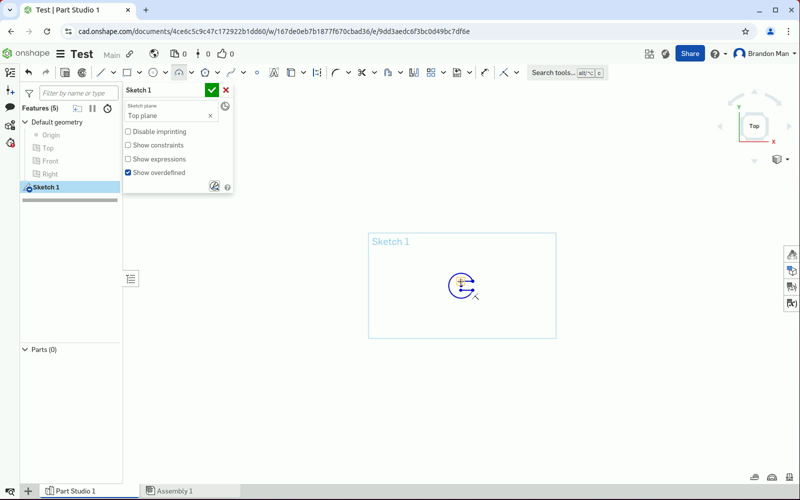
scroll(6)
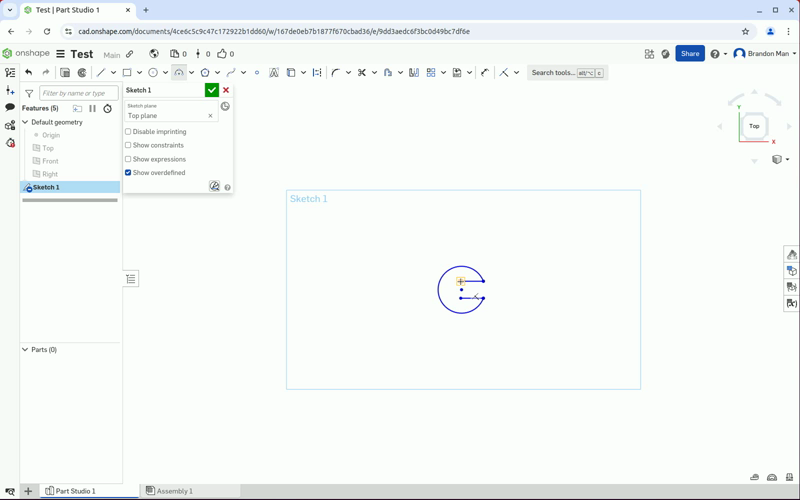
scroll(6)
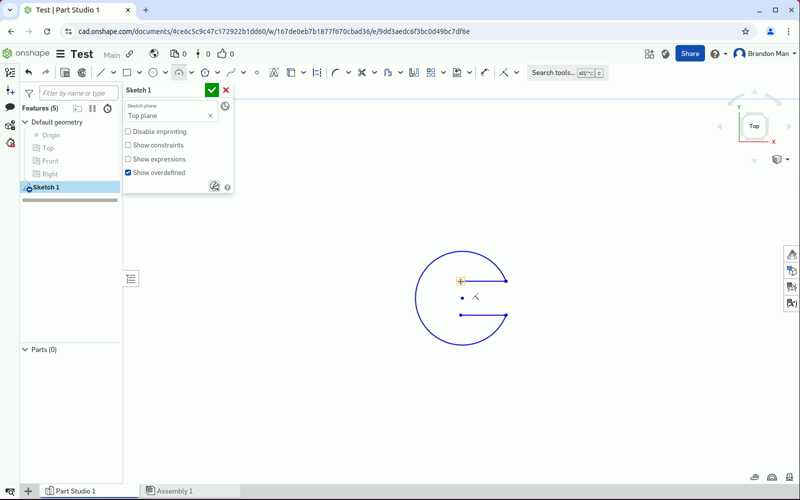
click(460, 281)
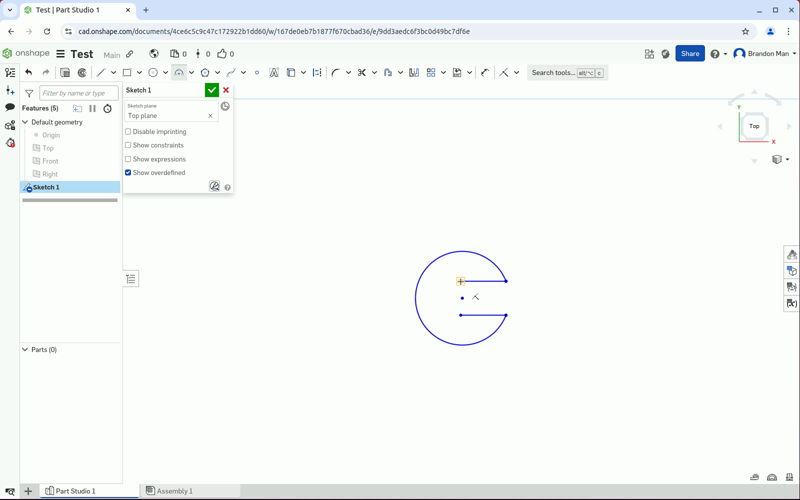
scroll(-6)
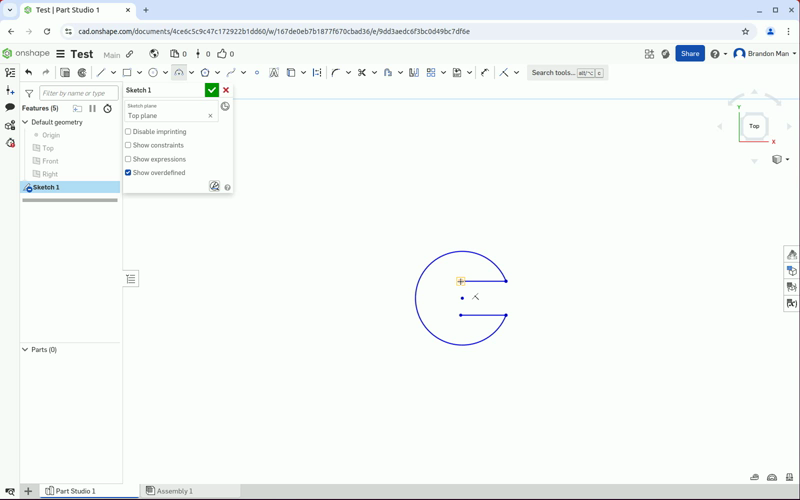
scroll(-6)
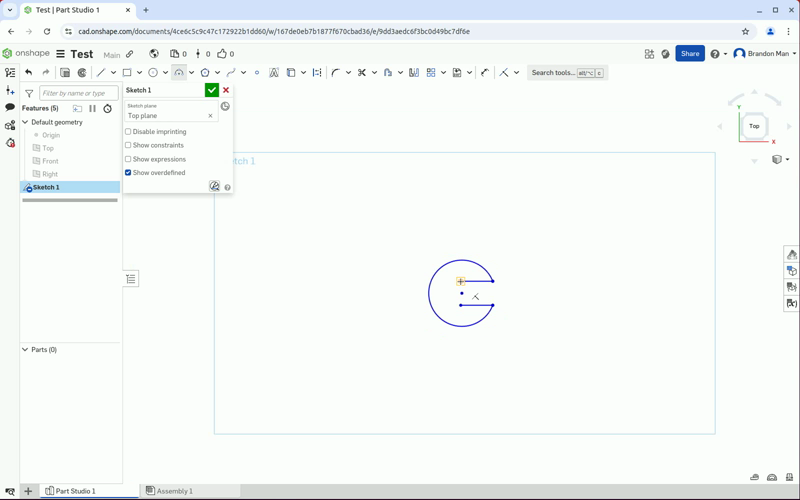
scroll(-6)
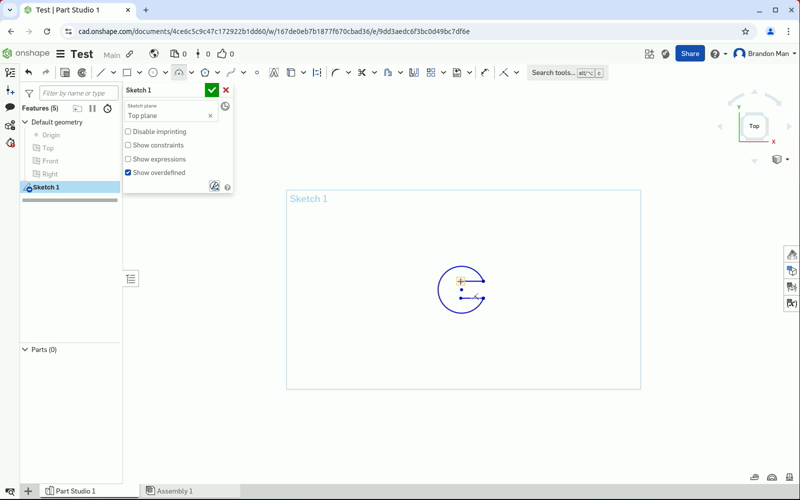
scroll(-6)
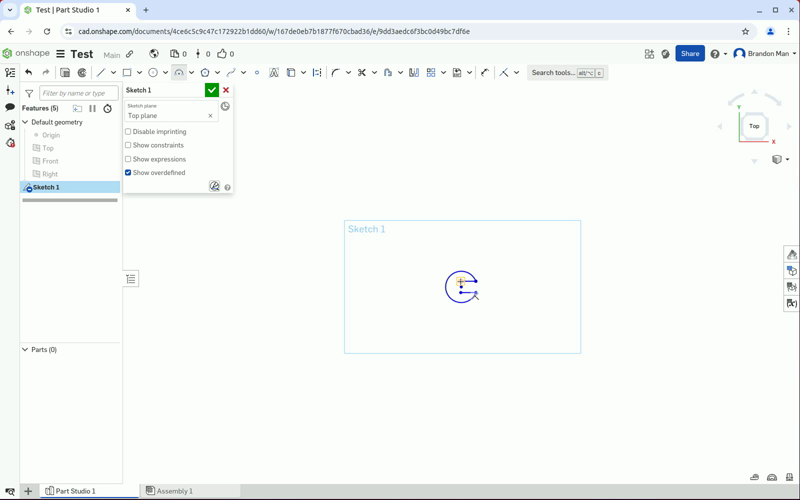
scroll(-6)
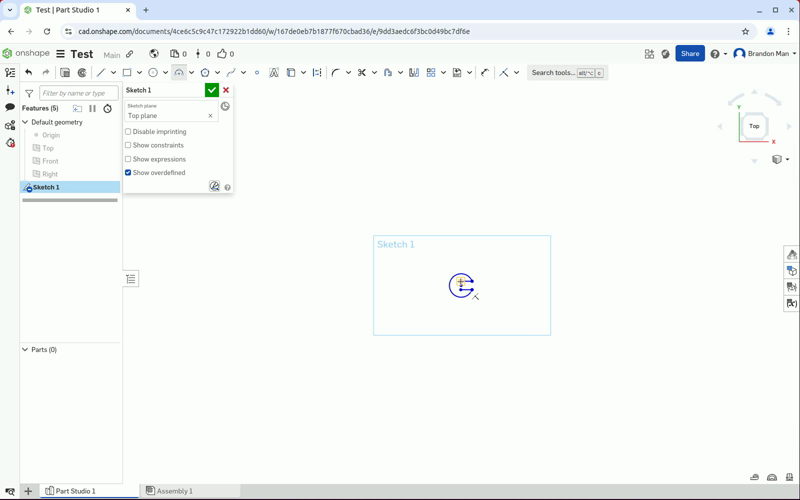
scroll(-6)
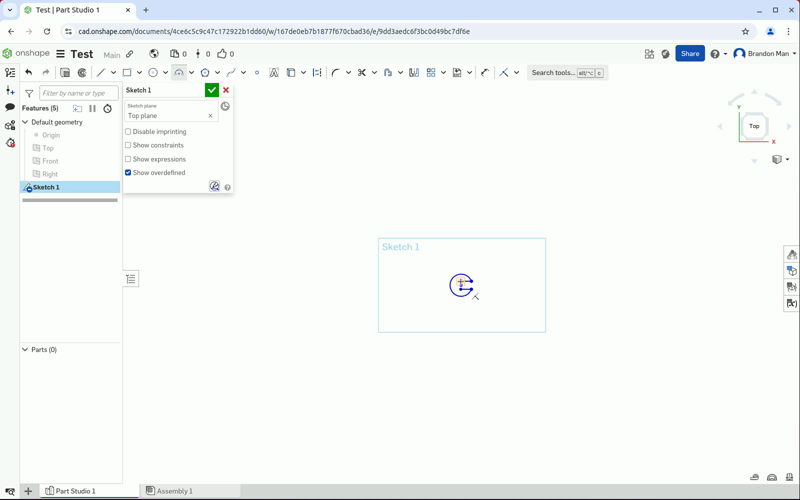
scroll(-6)
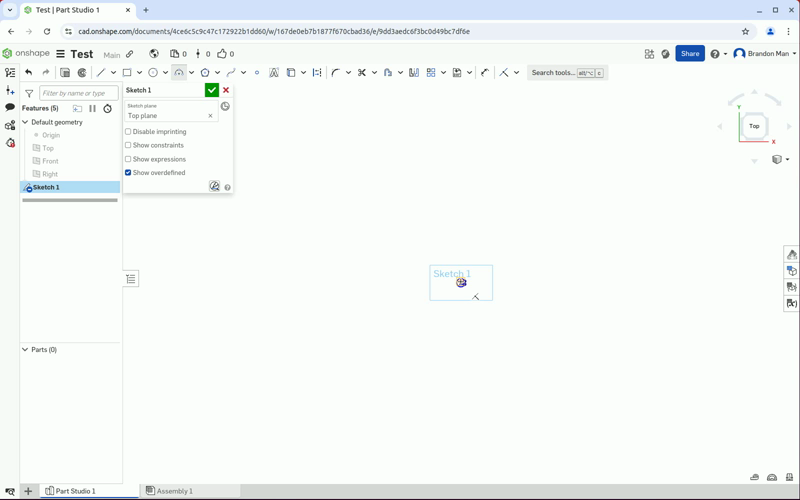
mouse_move(460, 284)
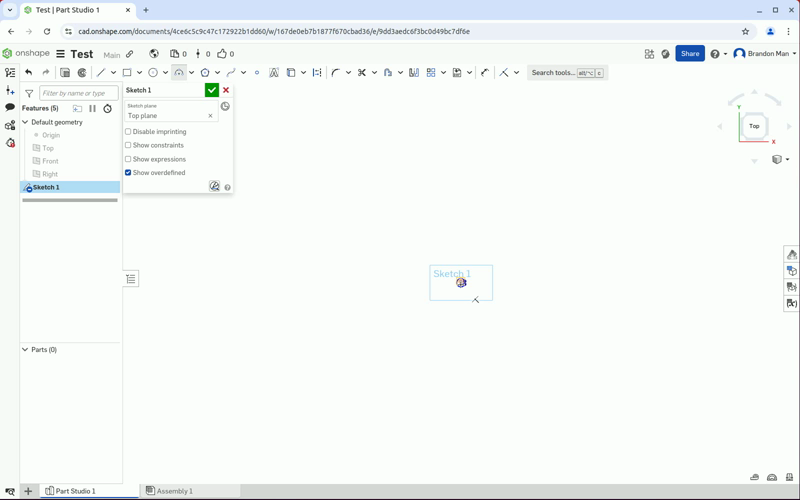
scroll(6)
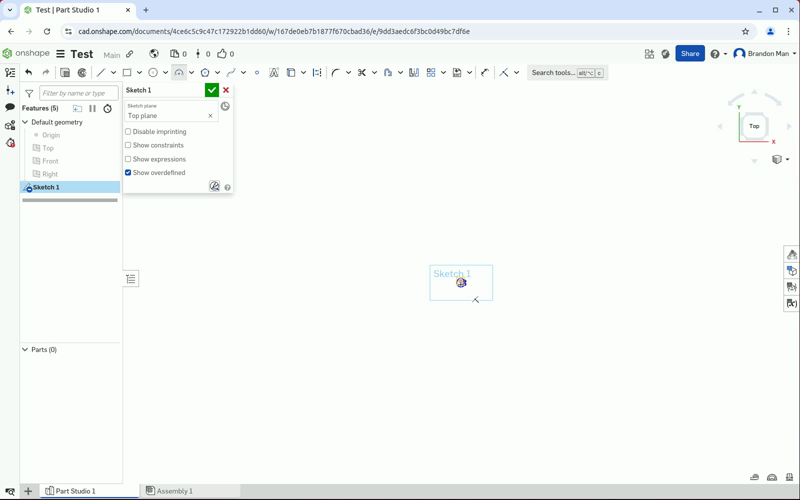
scroll(6)
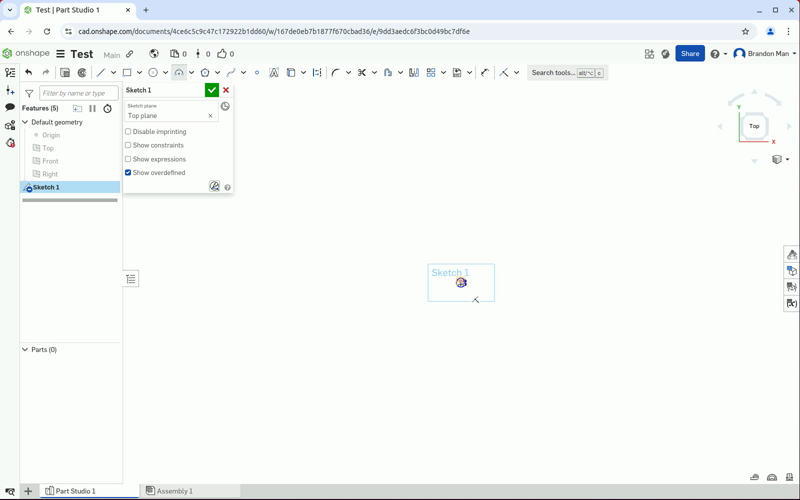
scroll(6)
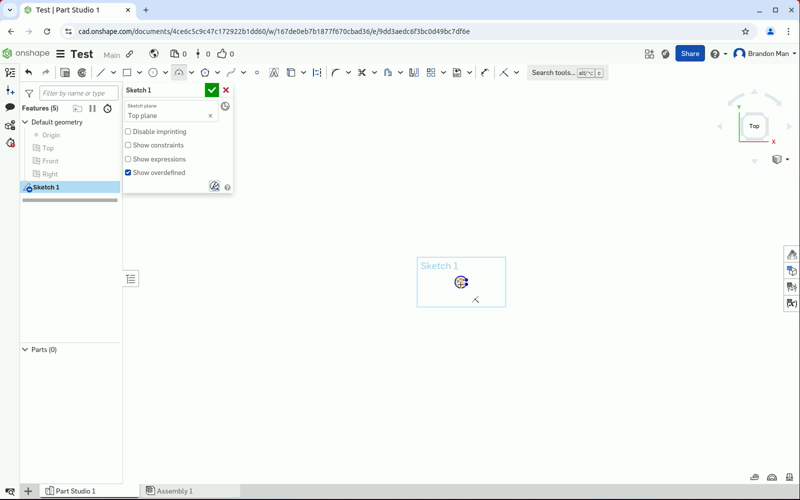
scroll(6)
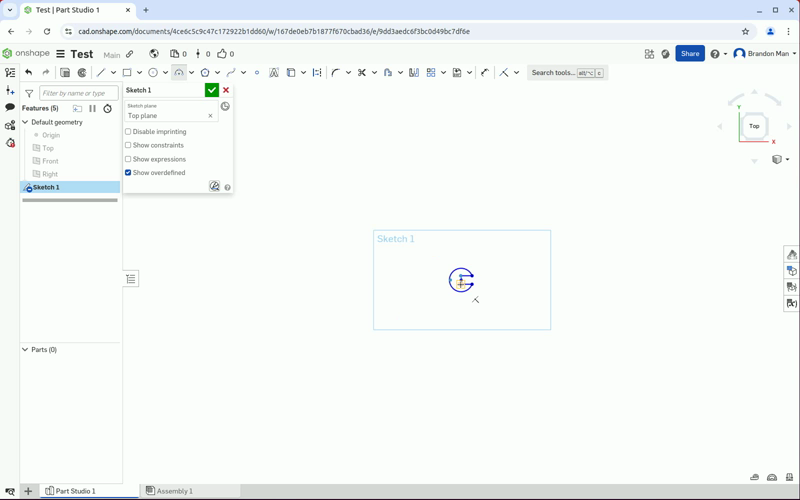
scroll(6)
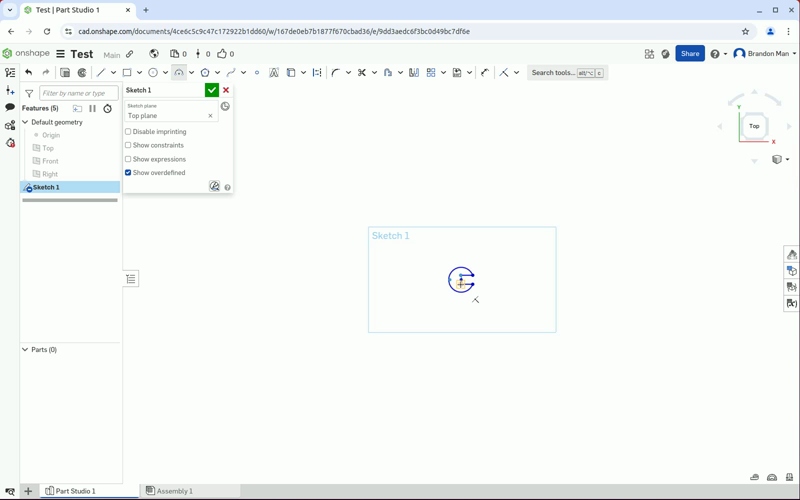
scroll(6)
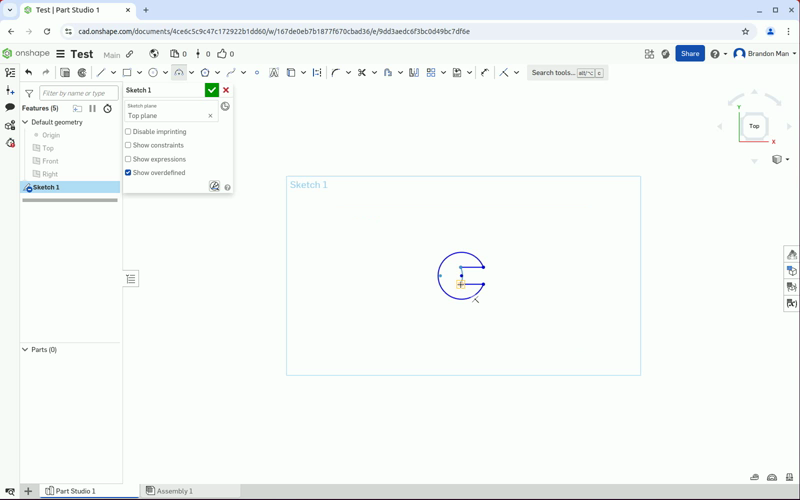
scroll(6)
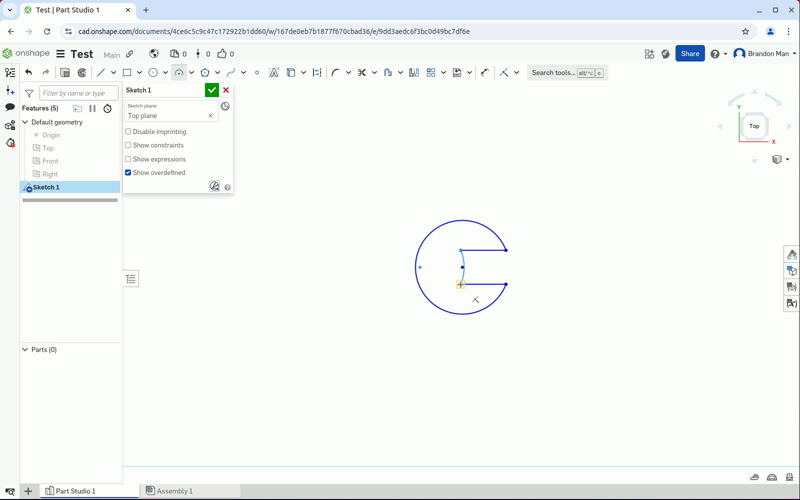
click(460, 284)
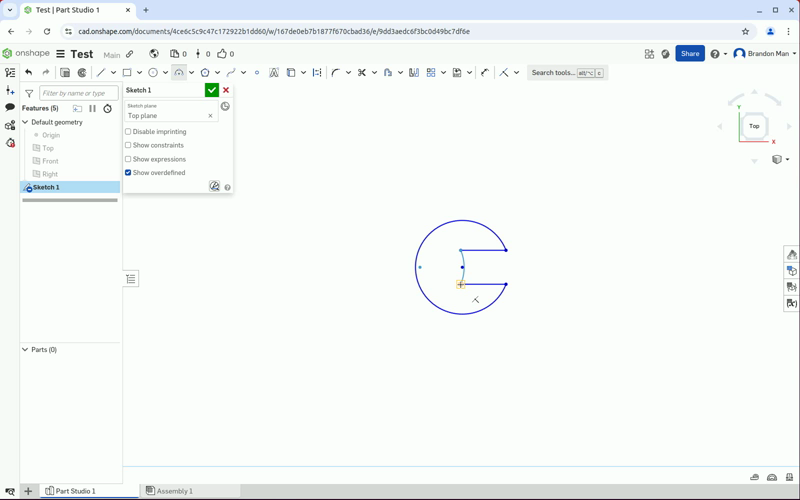
scroll(-6)
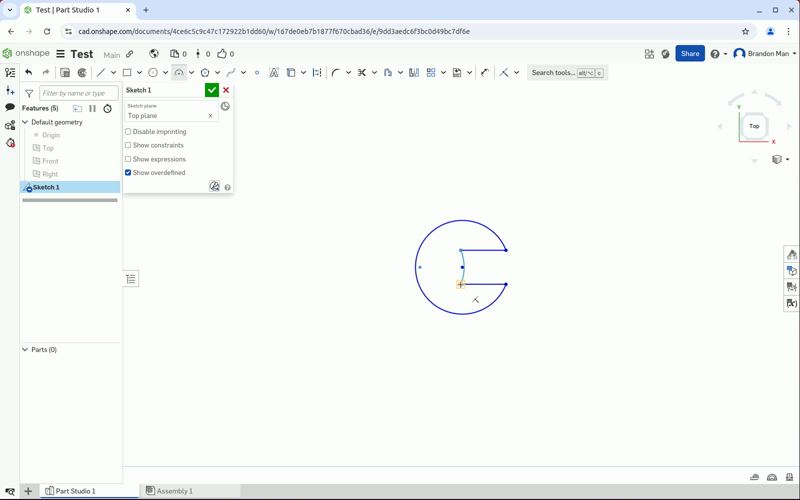
scroll(-6)
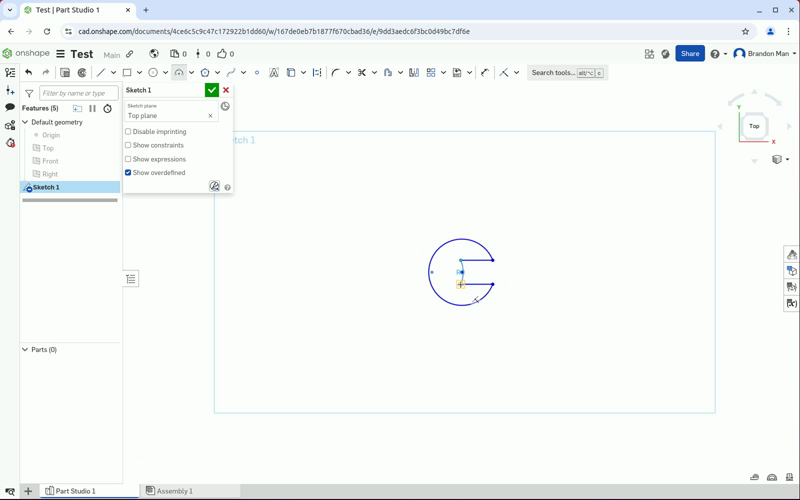
scroll(-6)
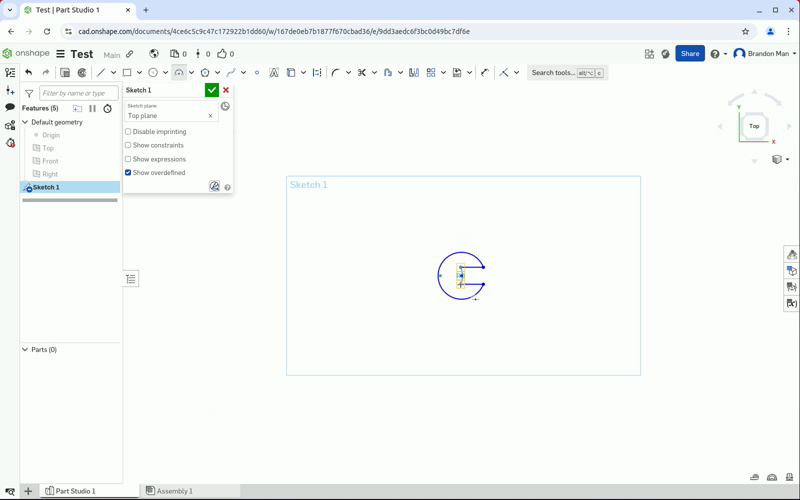
scroll(-6)
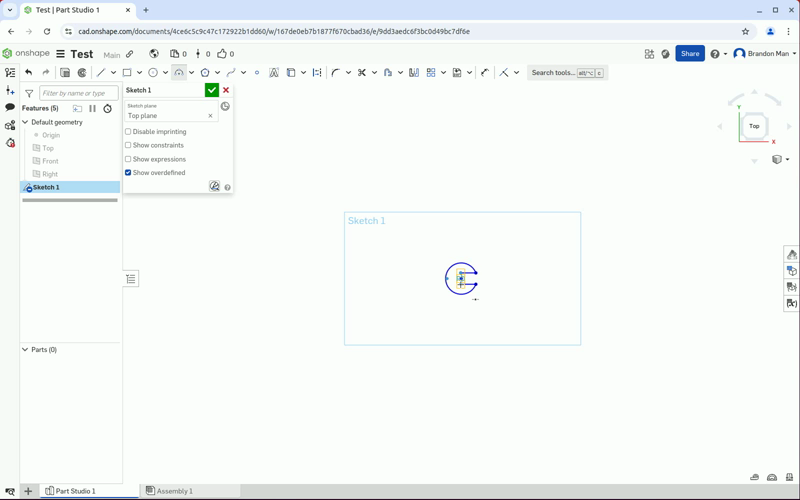
scroll(-6)
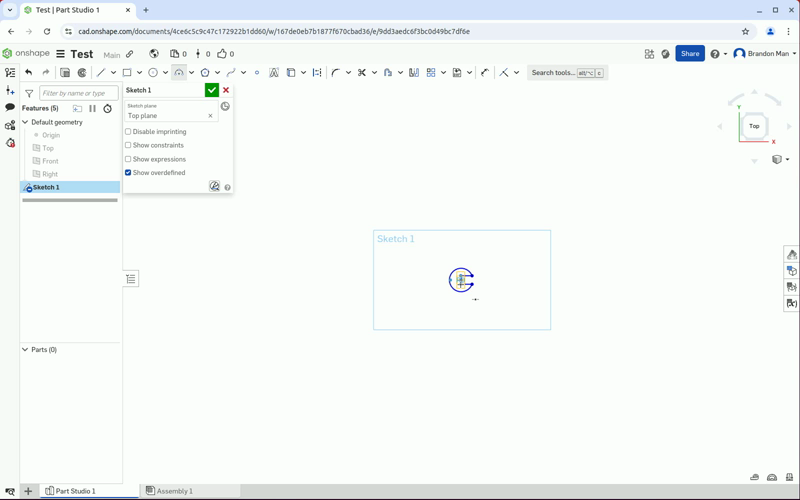
scroll(-6)
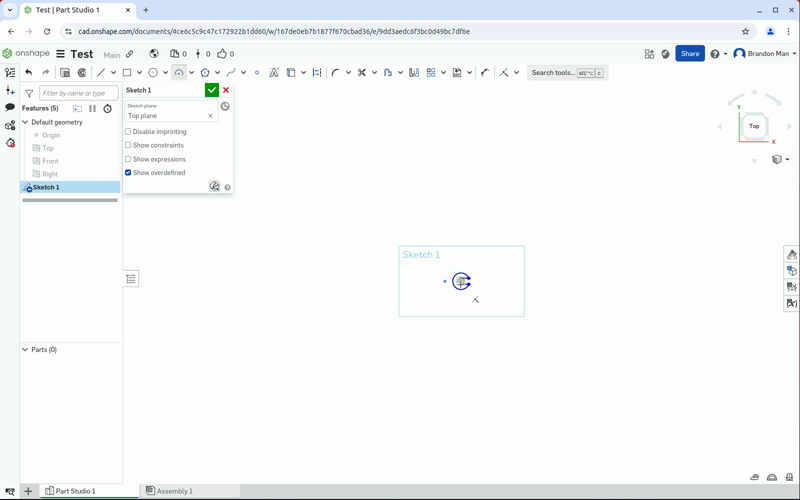
scroll(-6)
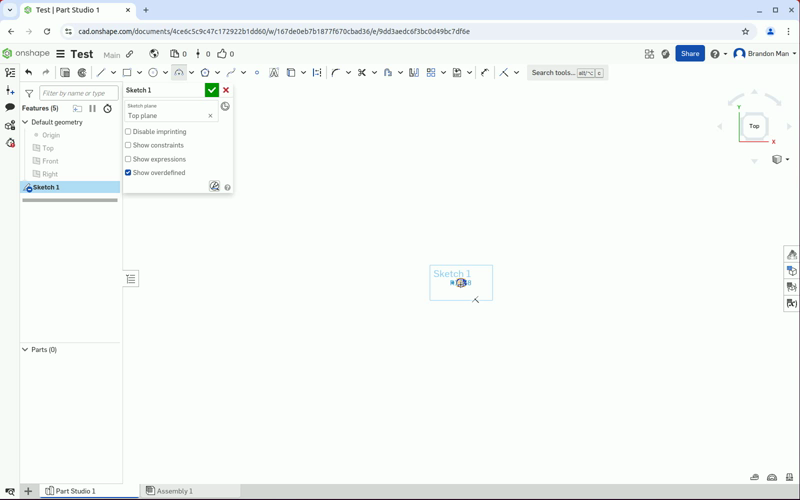
key_down(shift)
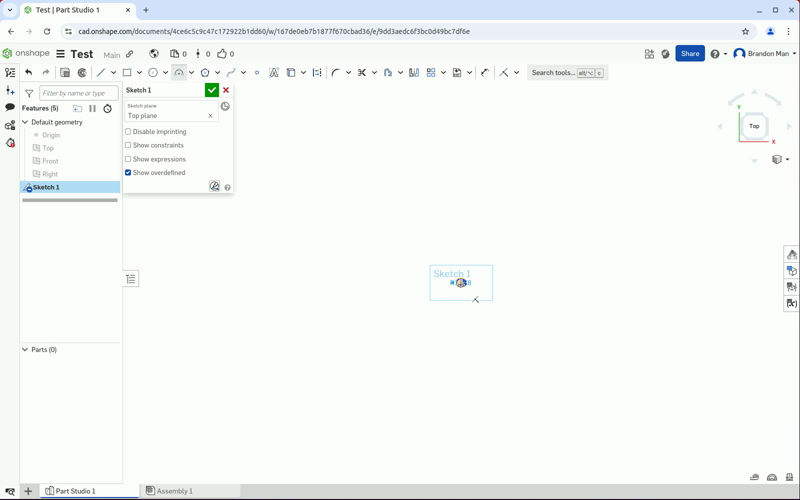
mouse_move(459, 282)
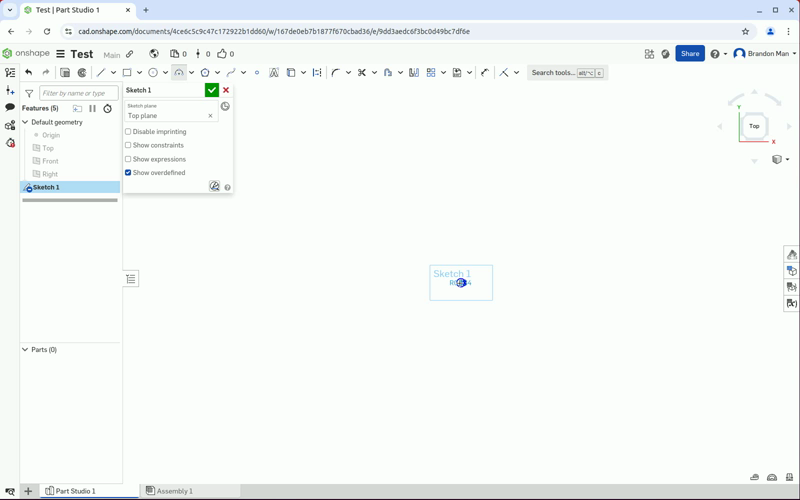
scroll(6)
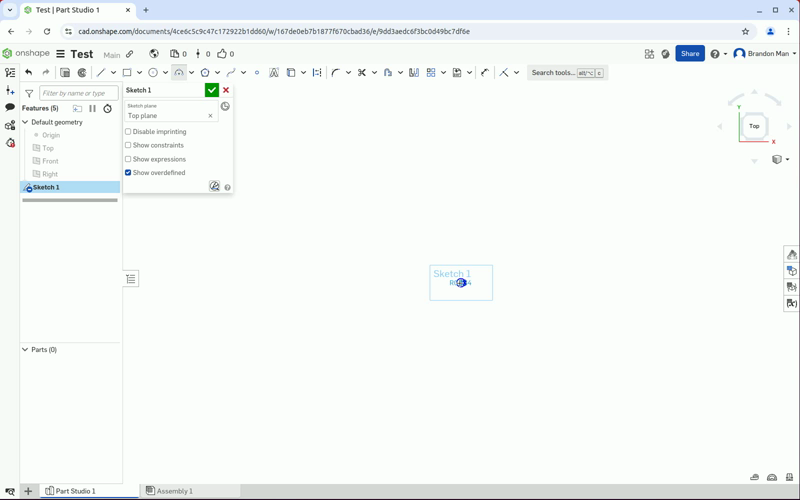
scroll(6)
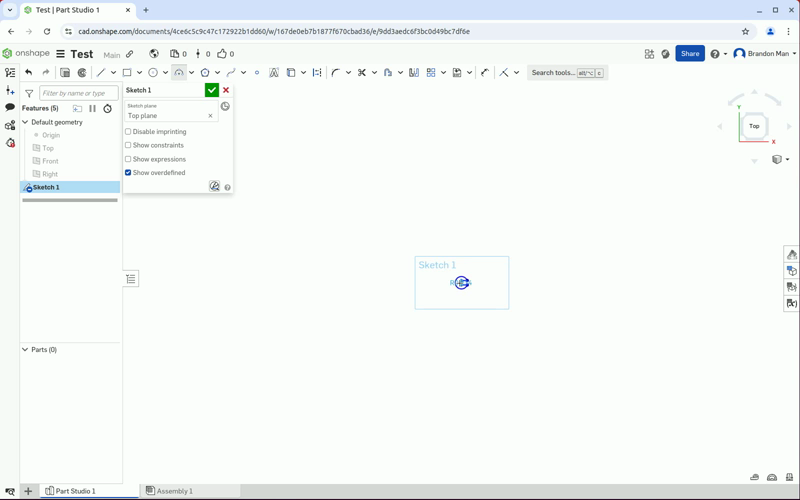
scroll(6)
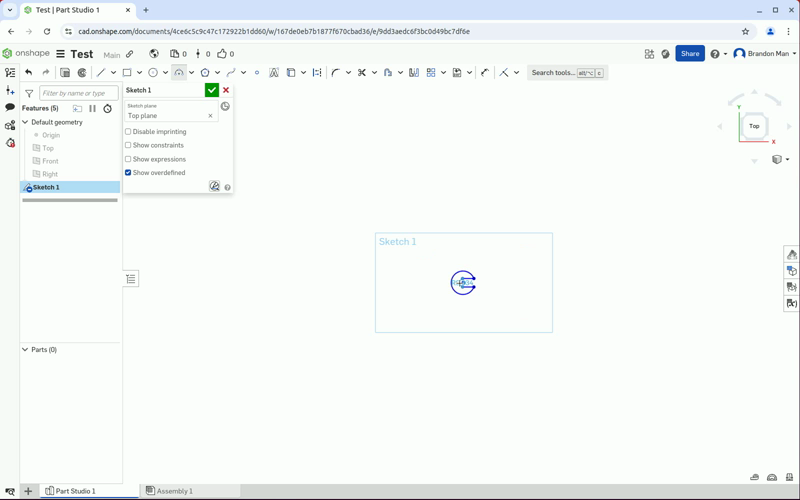
scroll(6)
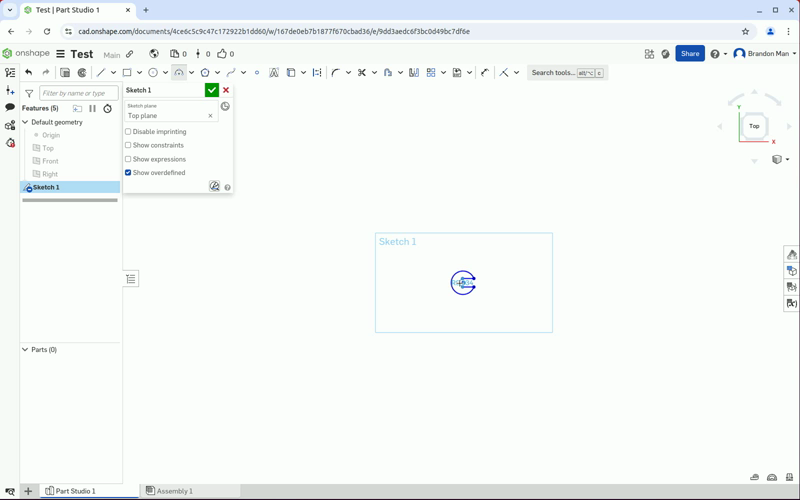
scroll(6)
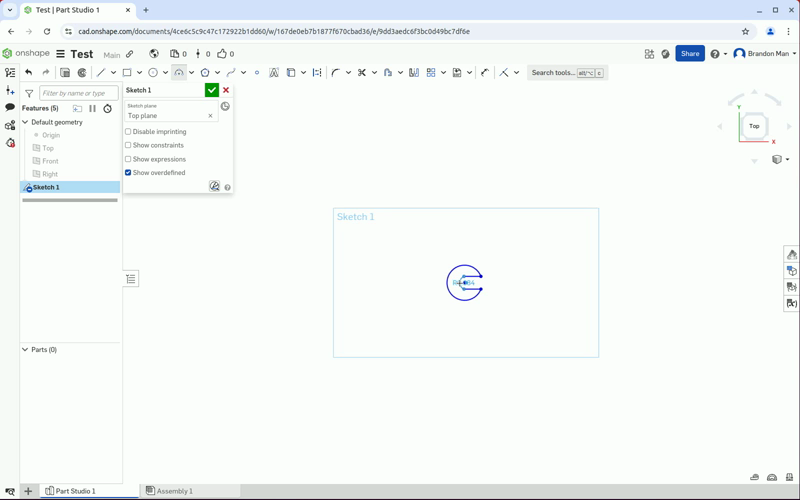
scroll(6)
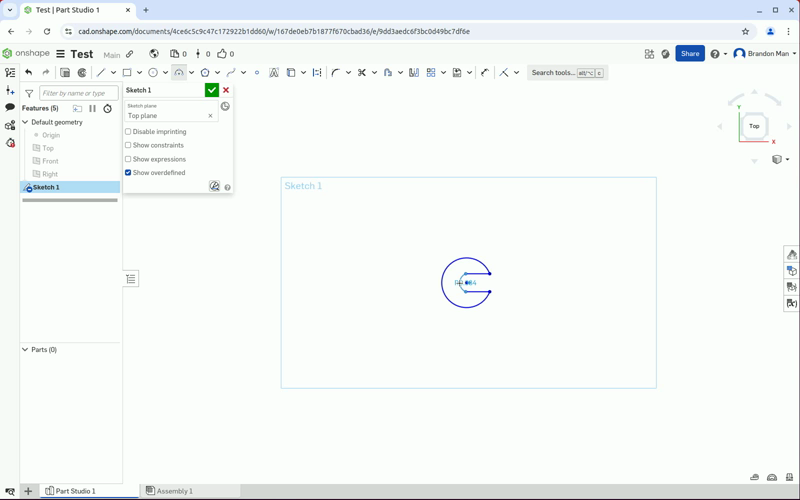
scroll(6)
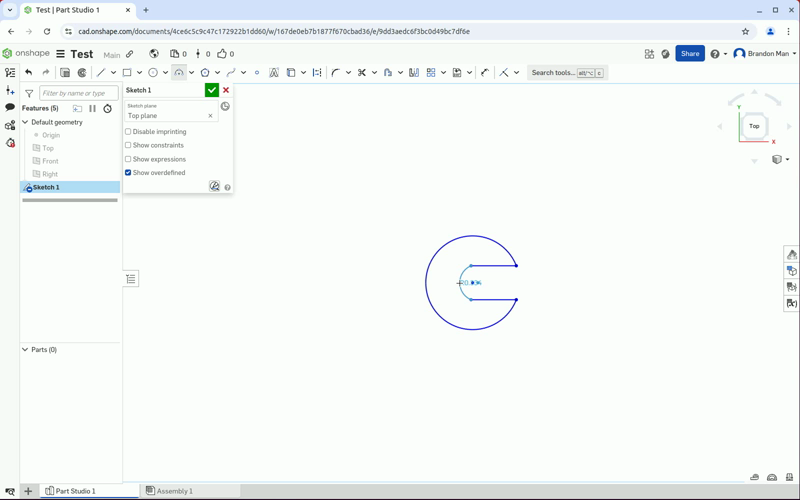
click(459, 282)
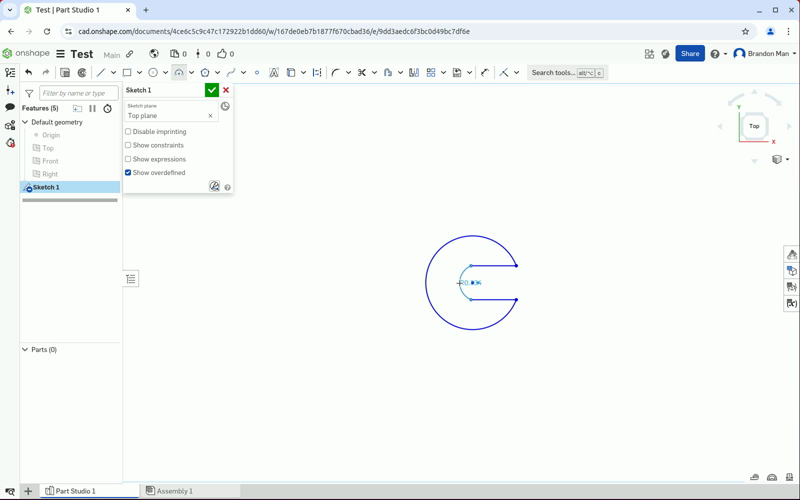
scroll(-6)
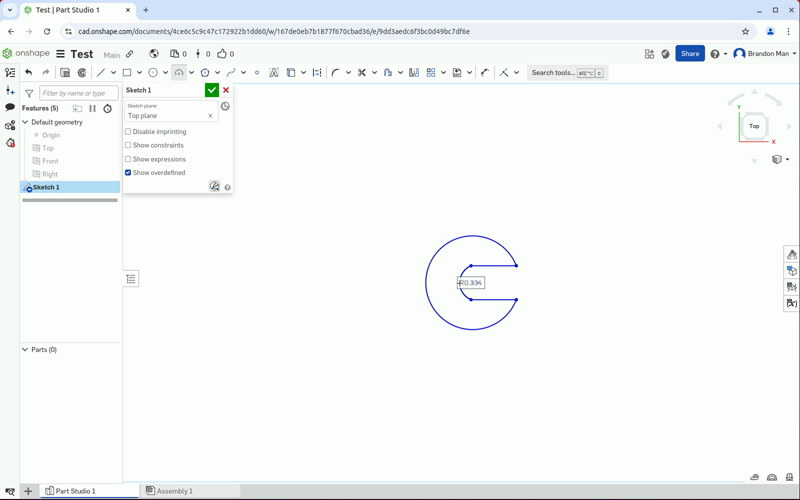
scroll(-6)
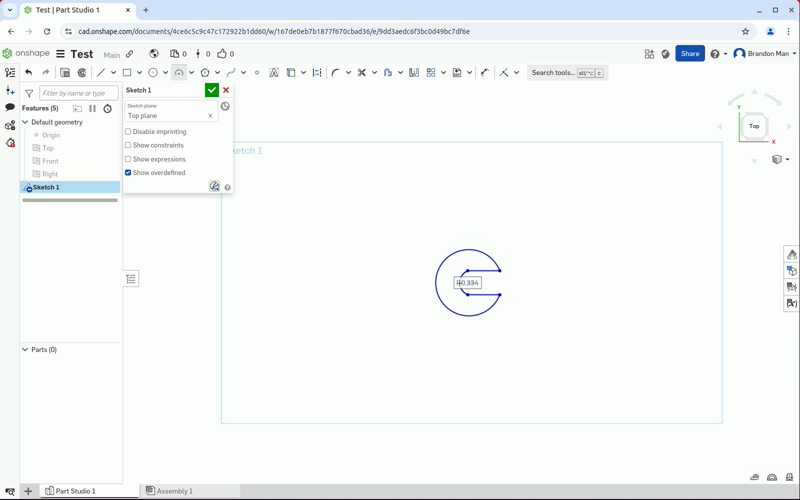
scroll(-6)
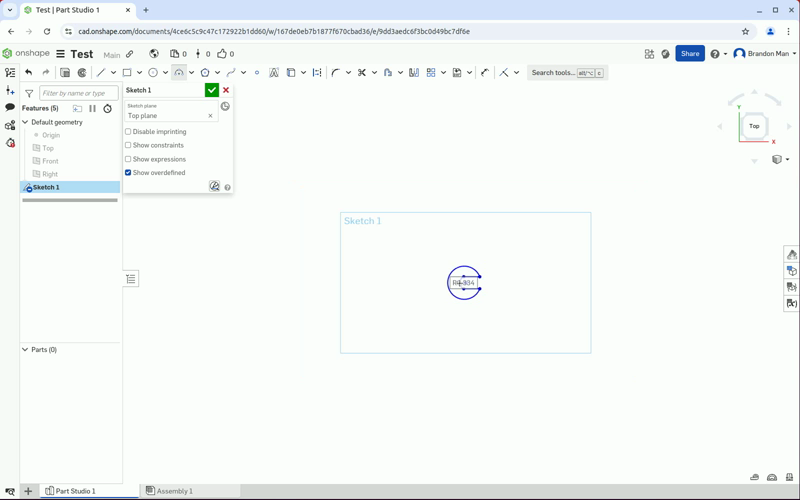
scroll(-6)
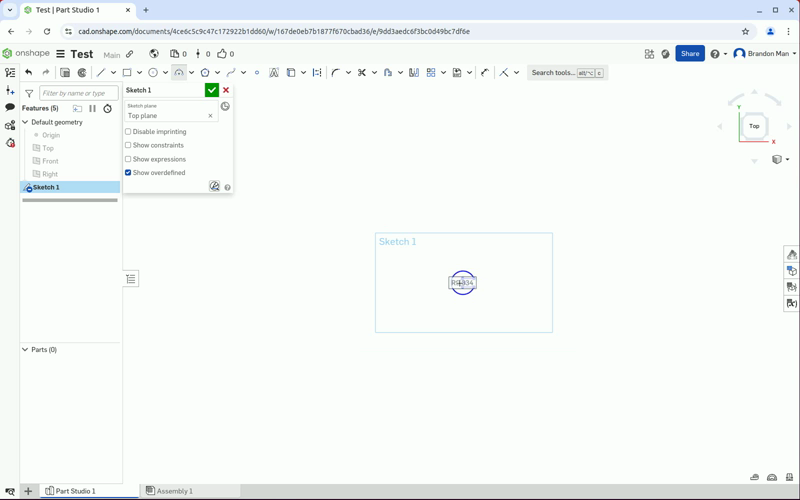
scroll(-6)
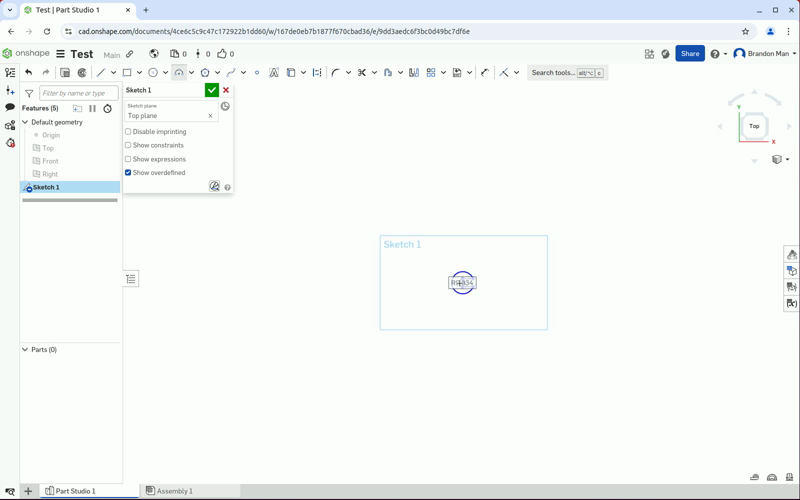
scroll(-6)
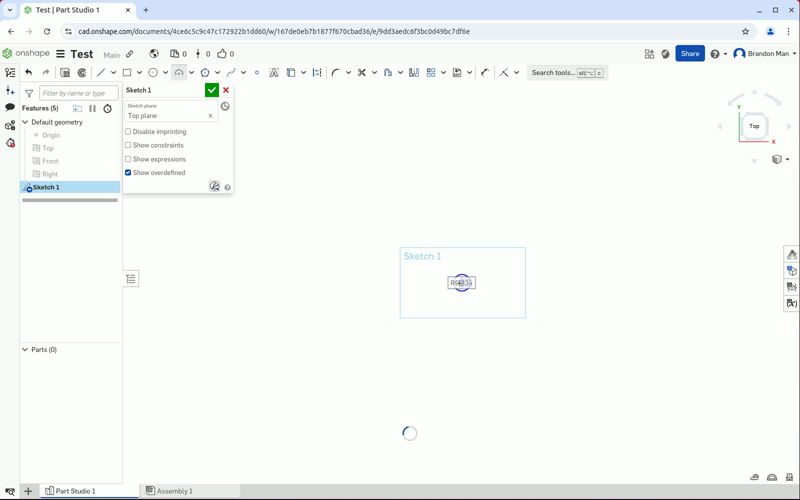
scroll(-6)
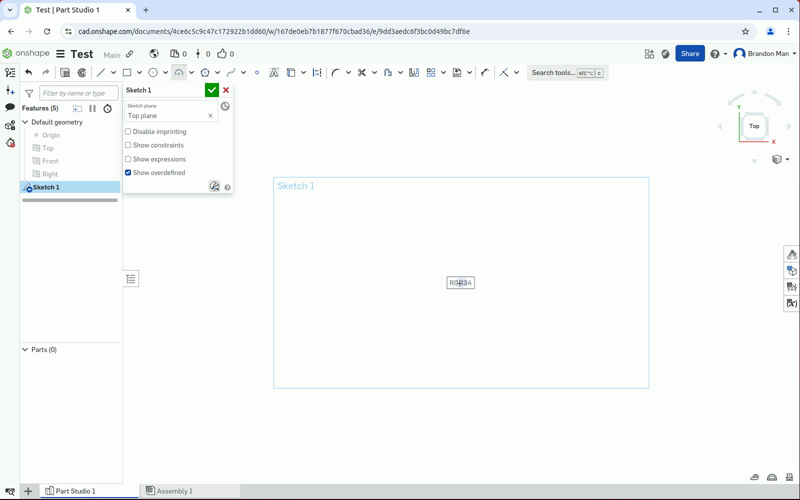
key_up(shift)
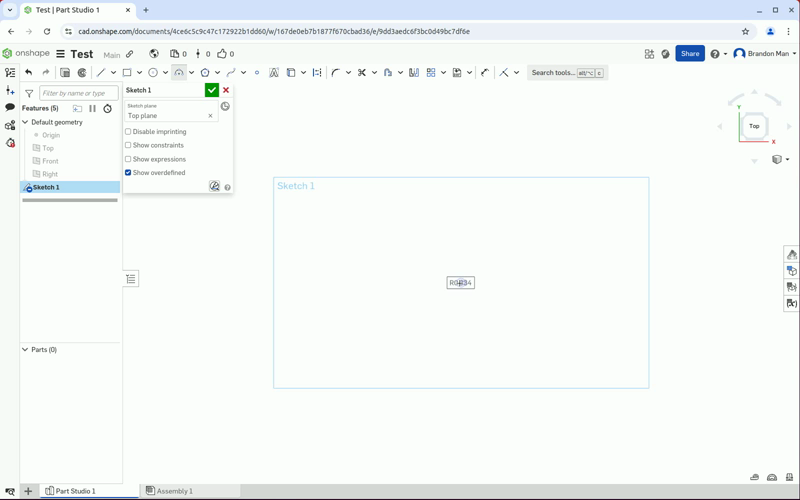
key(esc)
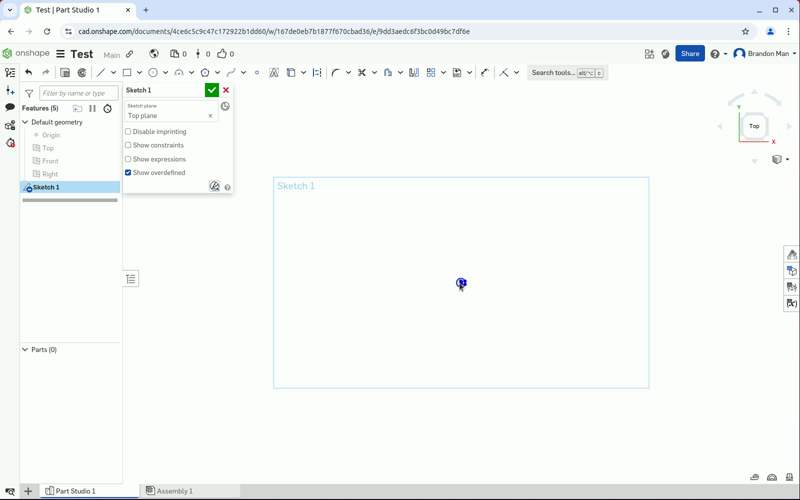
mouse_move(458, 280)
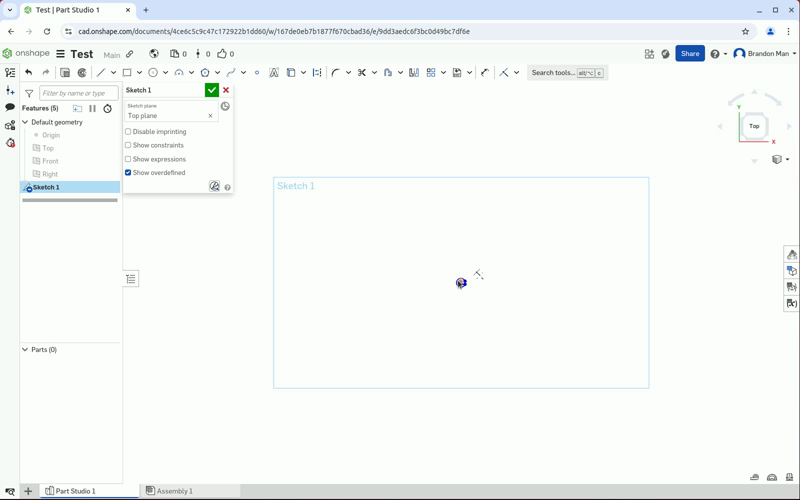
scroll(6)
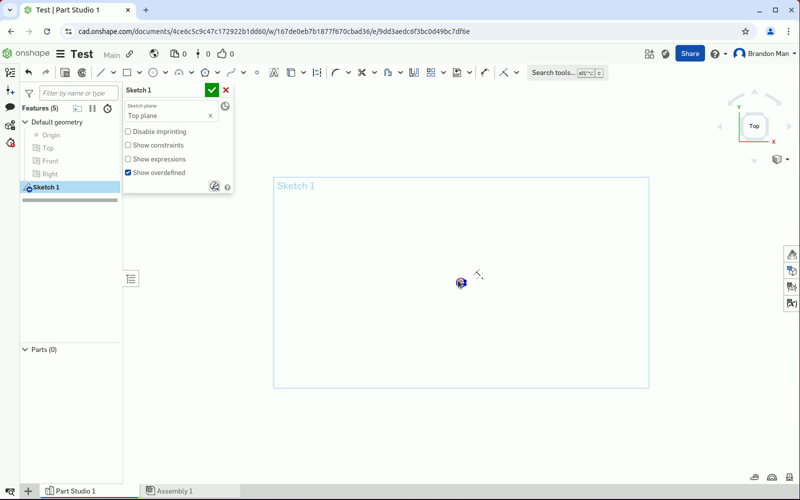
scroll(6)
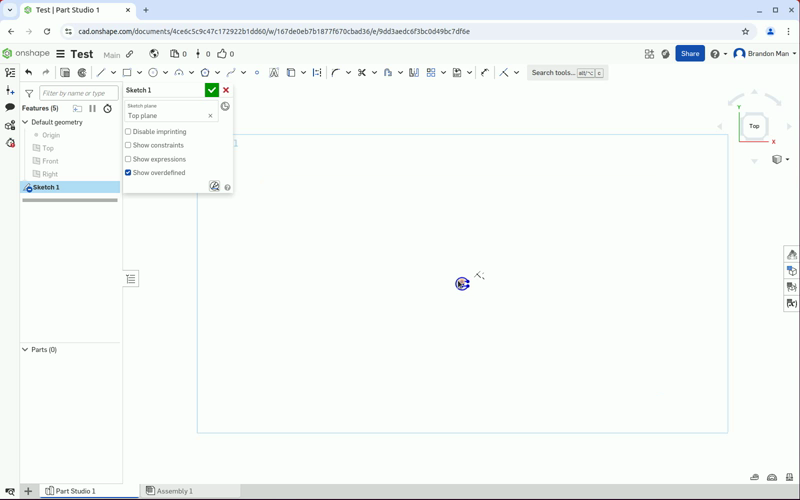
scroll(6)
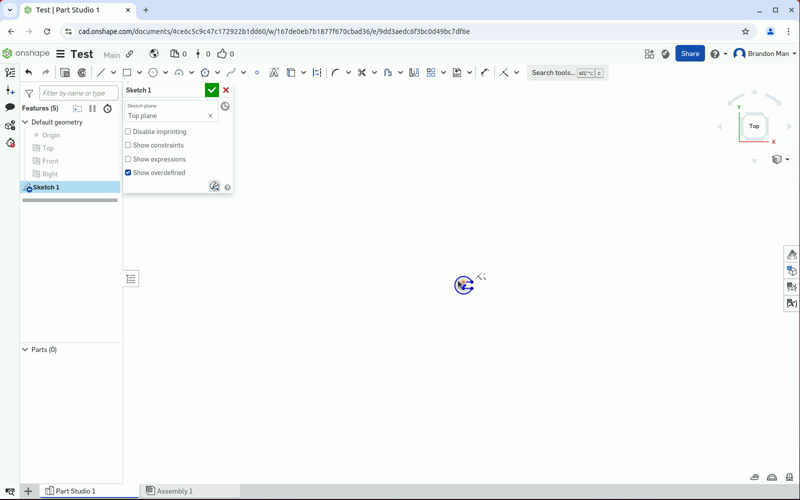
scroll(6)
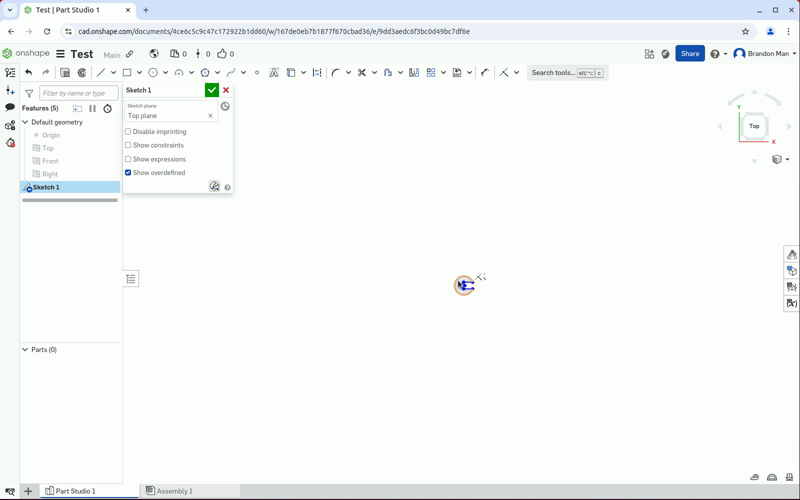
scroll(6)
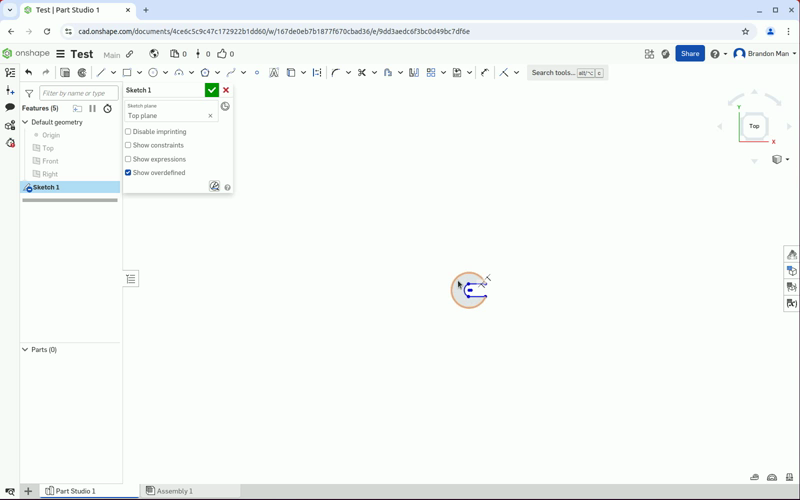
scroll(6)
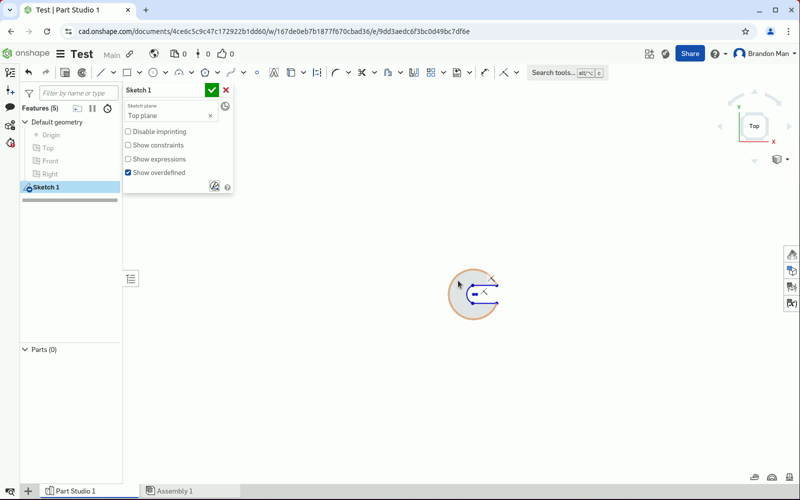
scroll(6)
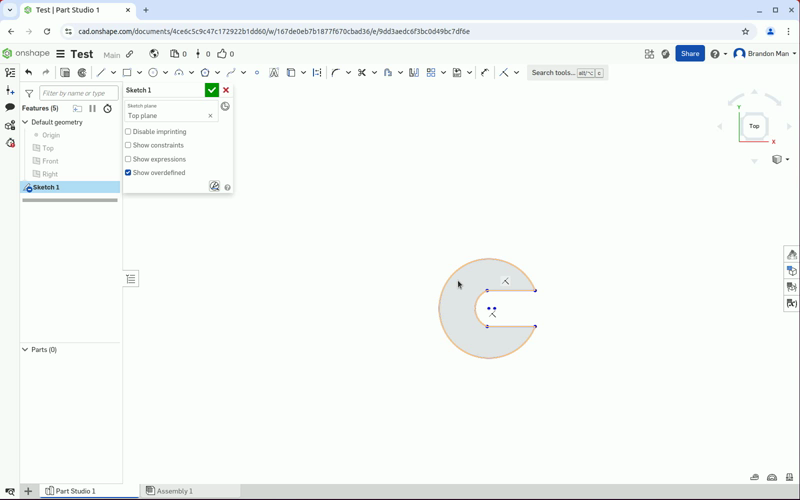
click(458, 280)
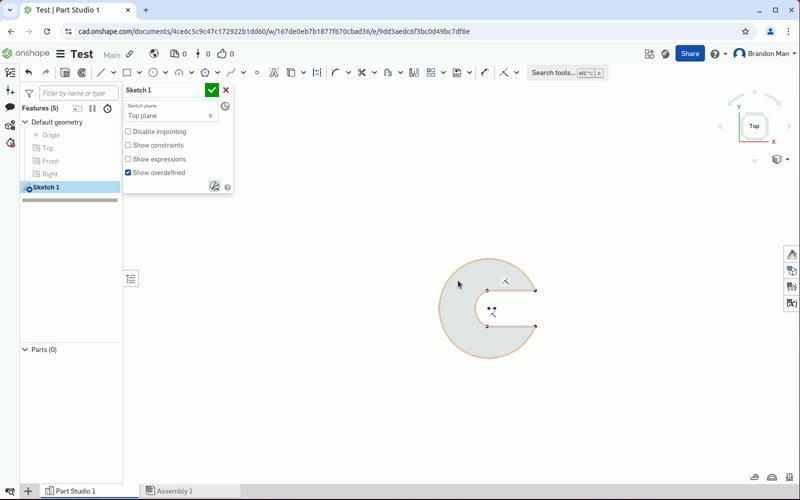
scroll(-6)
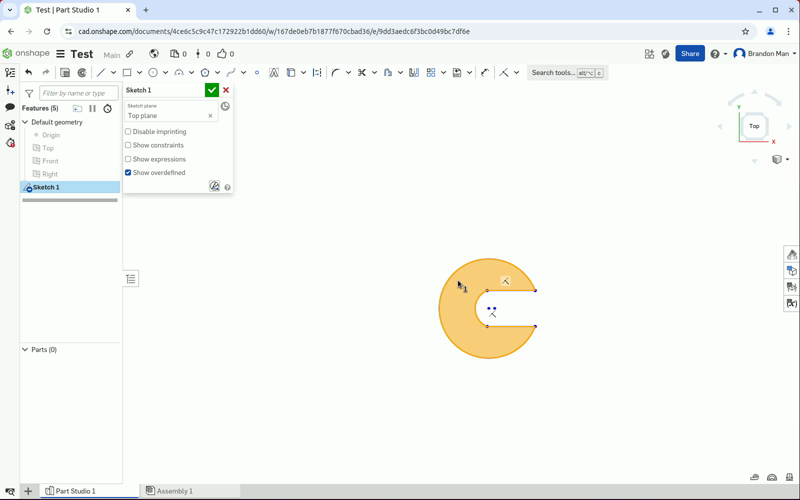
scroll(-6)
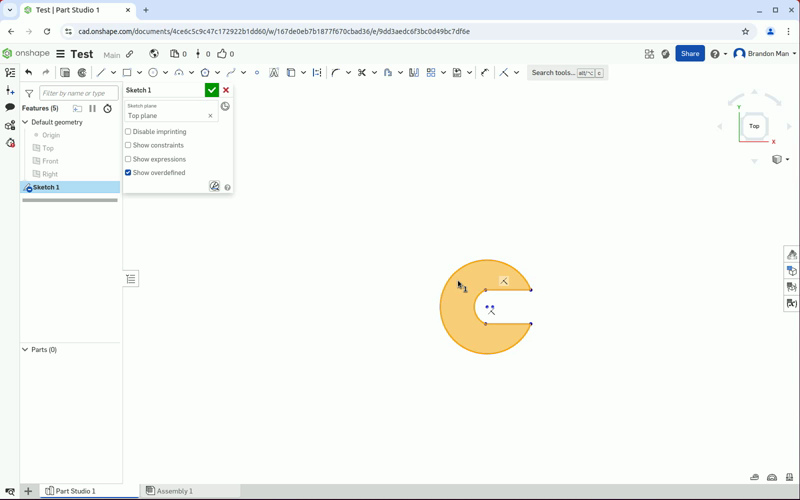
scroll(-6)
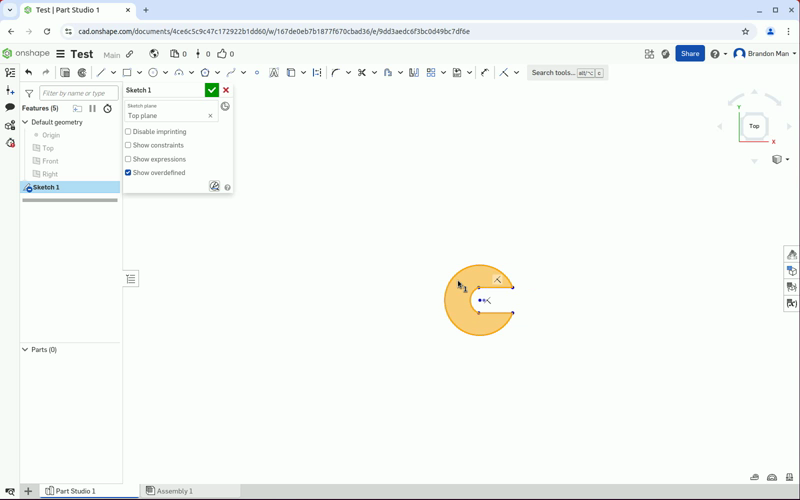
scroll(-6)
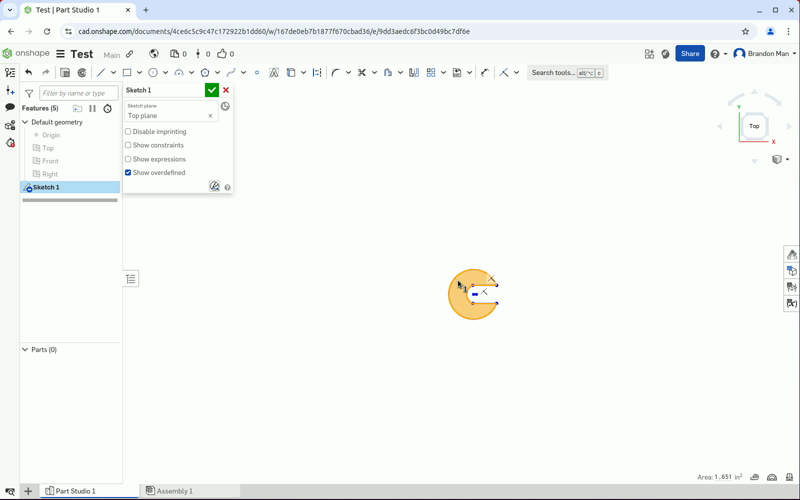
scroll(-6)
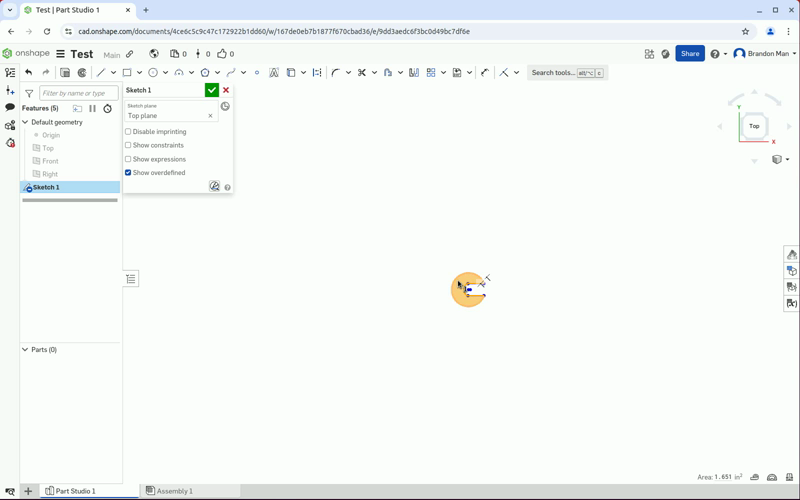
scroll(-6)
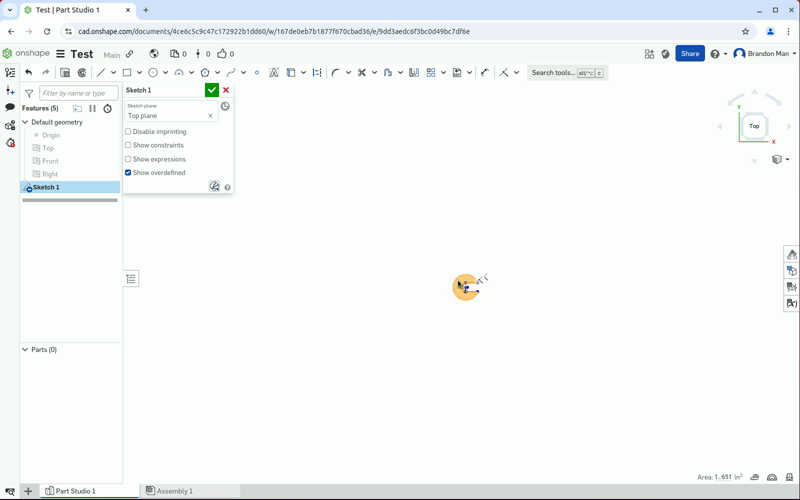
scroll(-6)
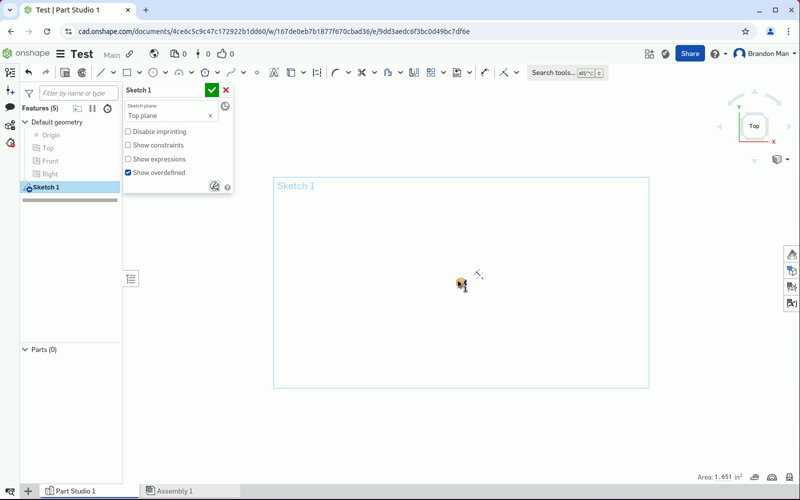
mouse_move(73, 352)
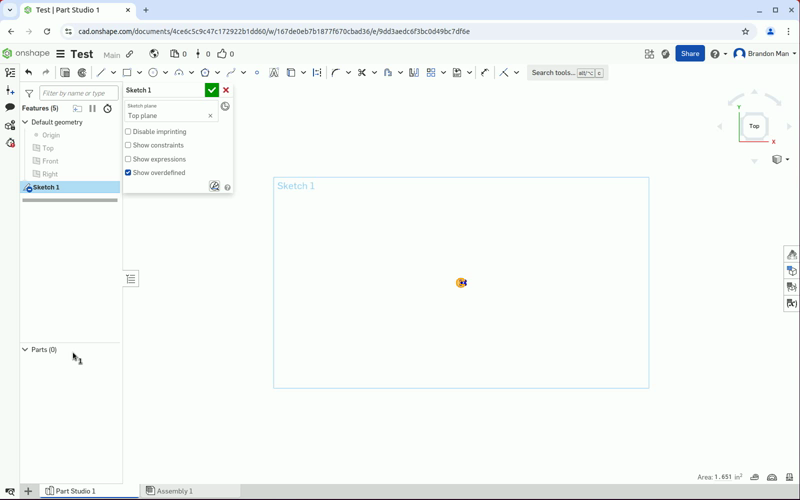
key(shift+y)
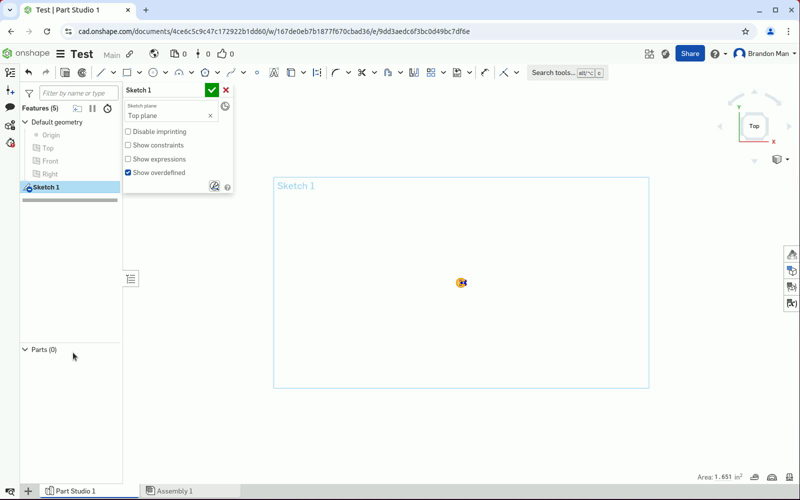
key(shift+e)
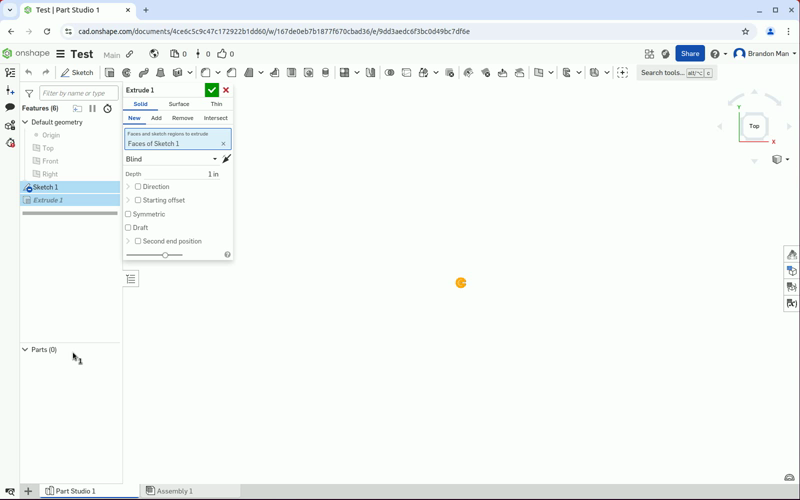
mouse_move(143, 106)
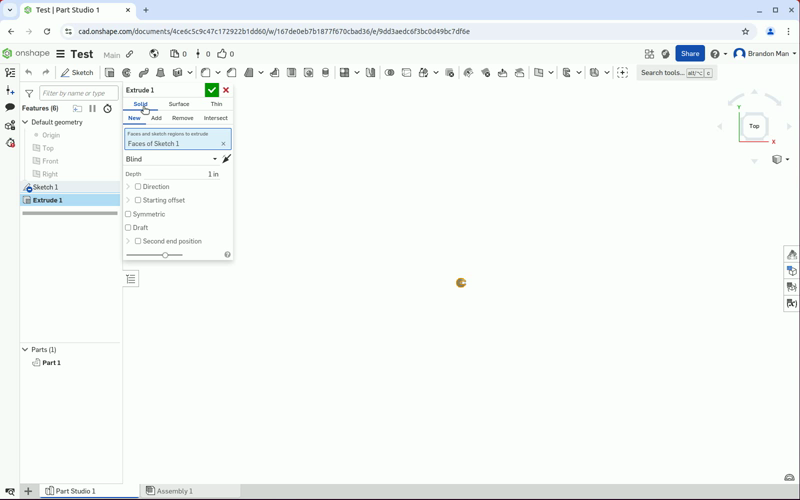
click(143, 106)
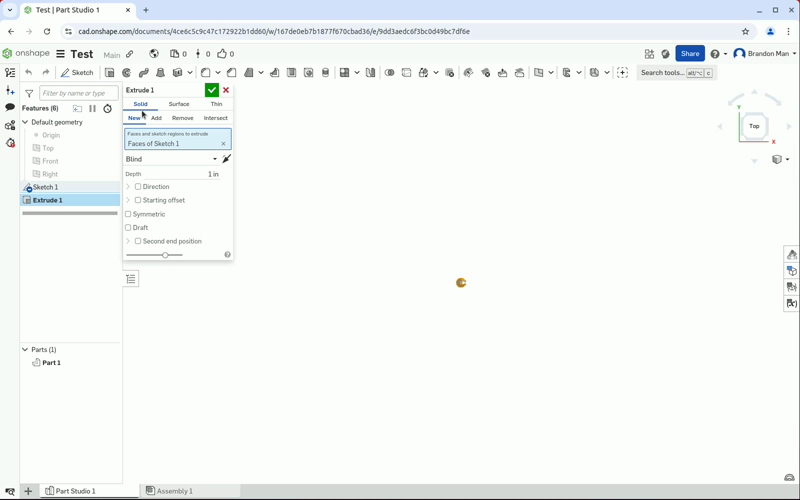
mouse_move(137, 120)
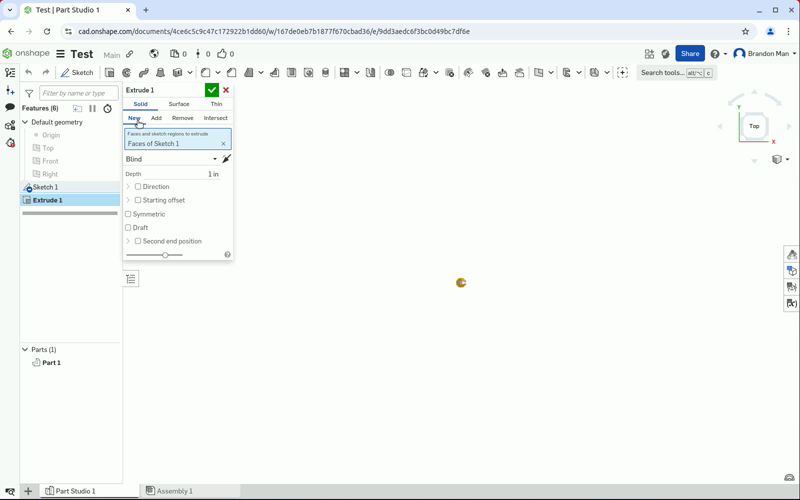
click(137, 120)
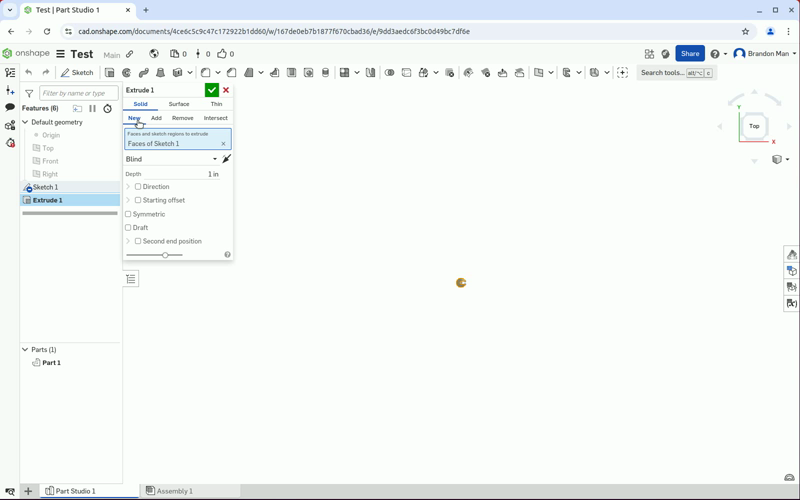
key(tab, 4)
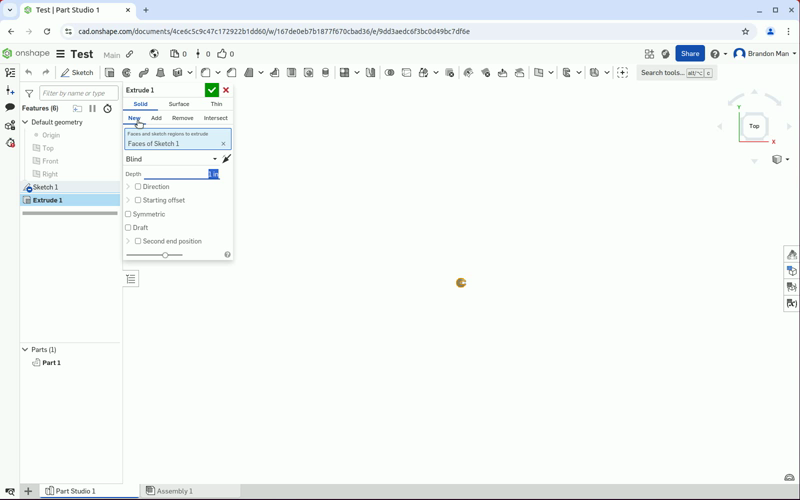
text(-23.108)
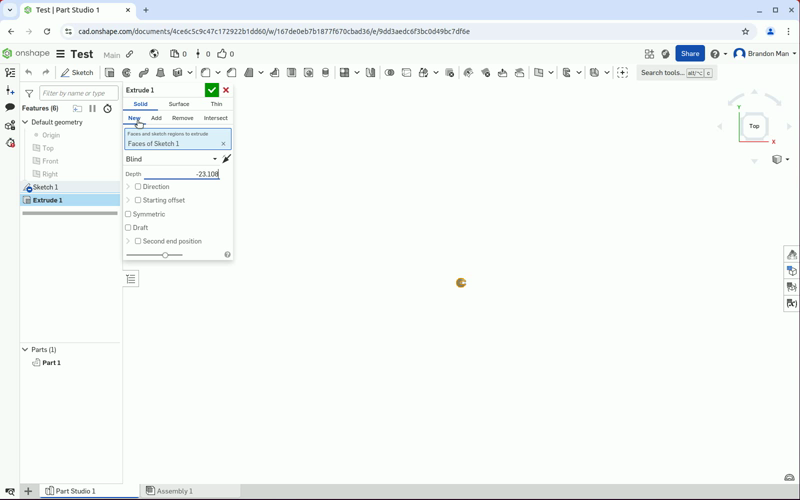
key(enter)
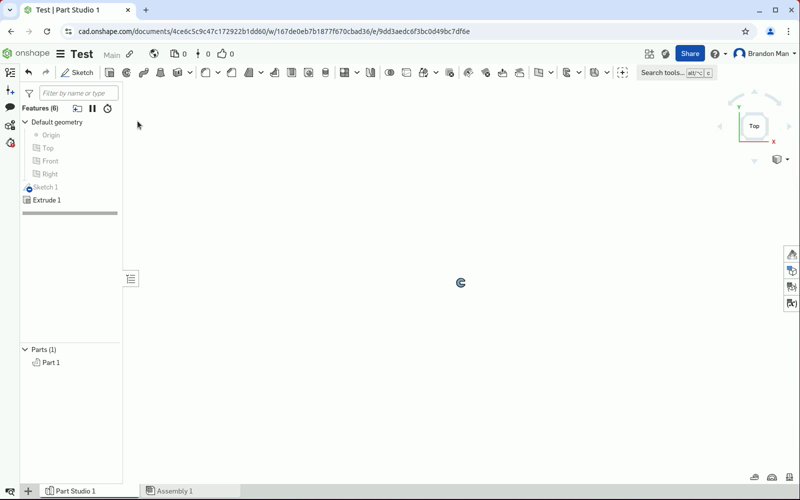
key(shift+h)
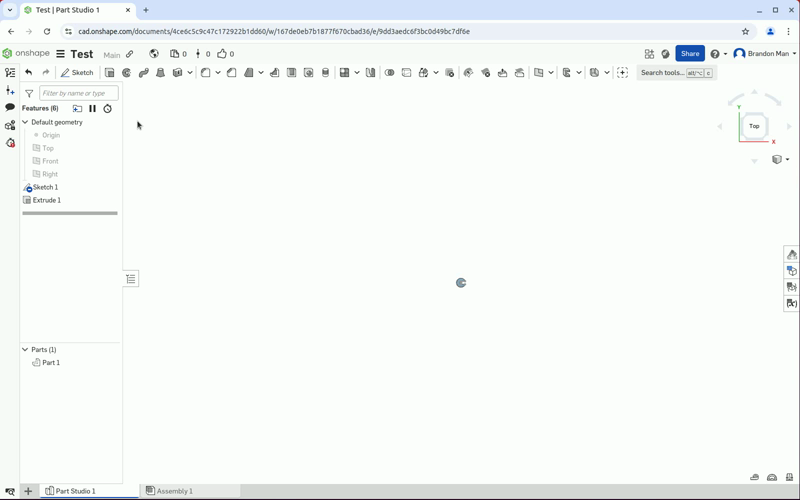
key(shift+h)
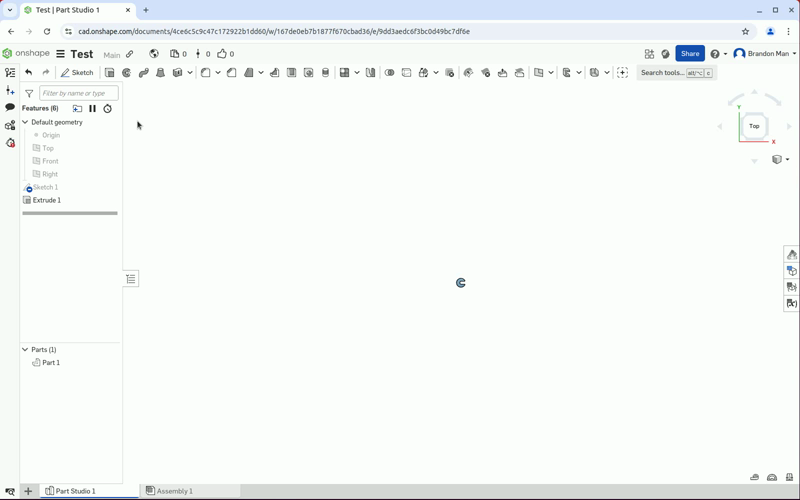
mouse_move(73, 189)
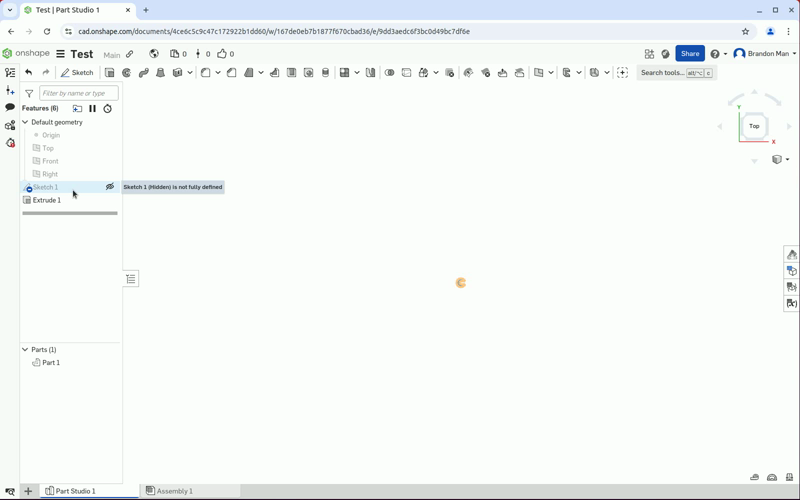
click(73, 189)
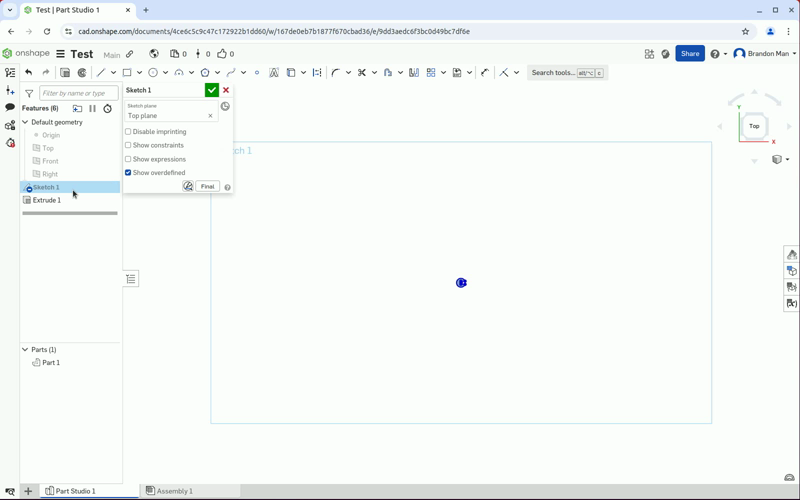
mouse_move(229, 92)
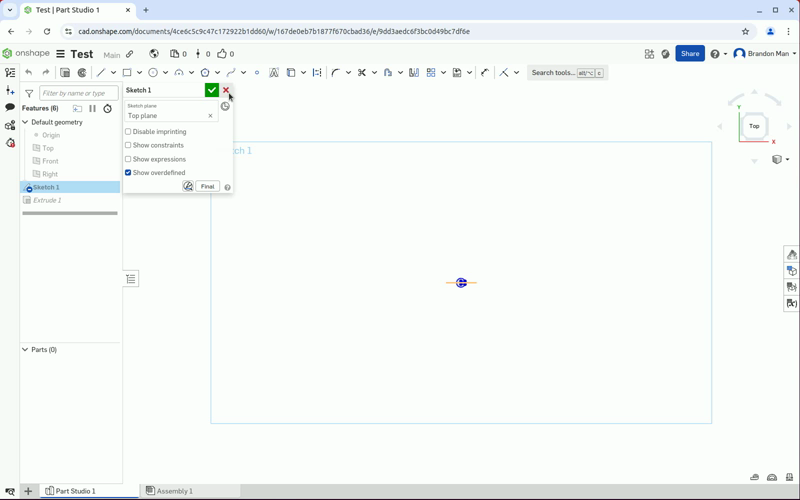
click(229, 92)
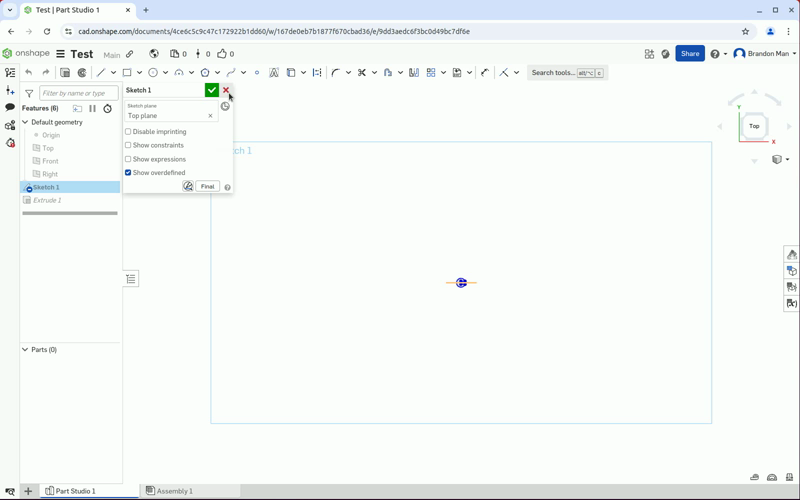
key(shift+s)
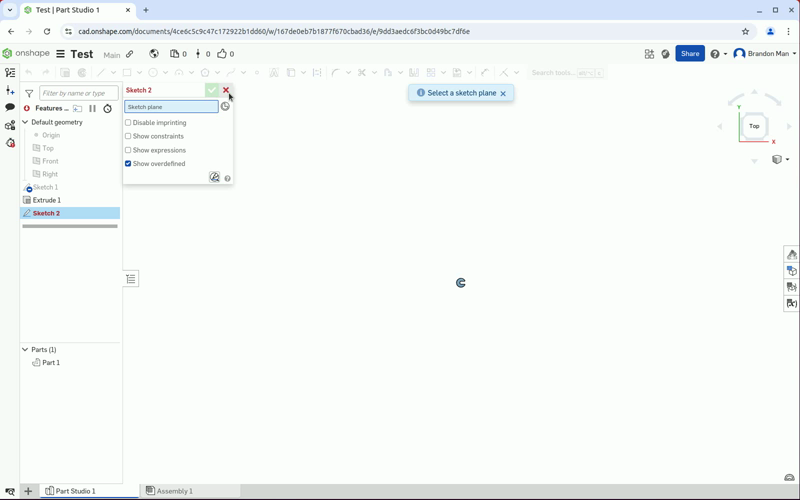
mouse_move(73, 150)
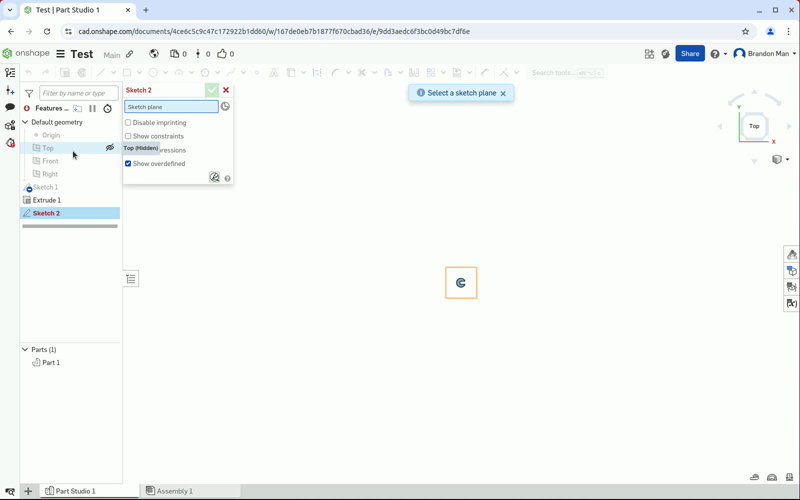
click(73, 150)
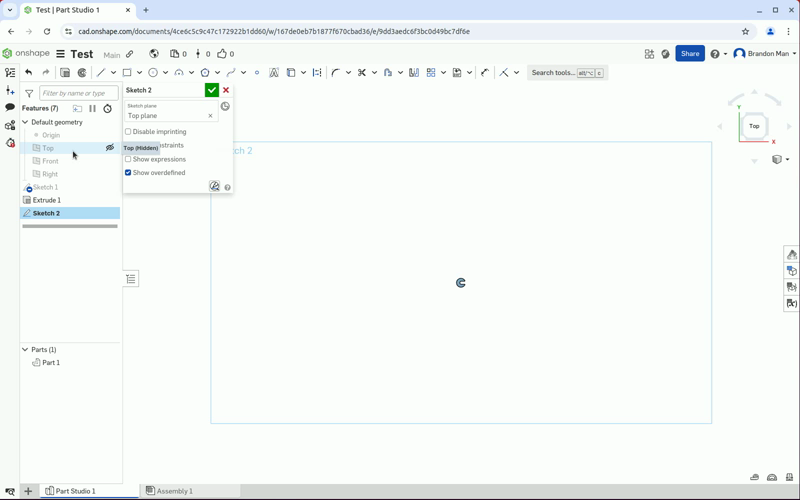
mouse_move(73, 352)
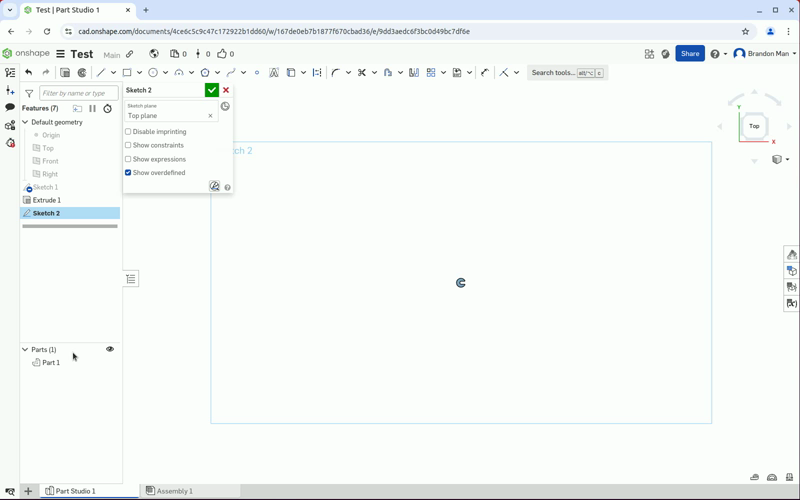
key(y)
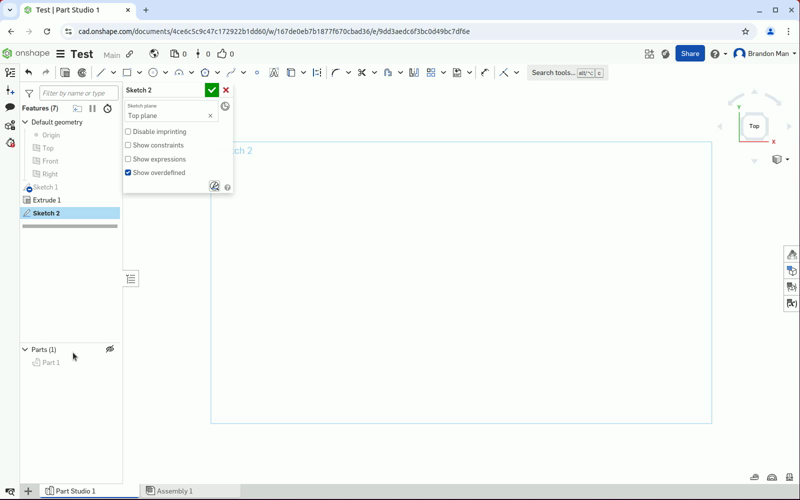
key(l)
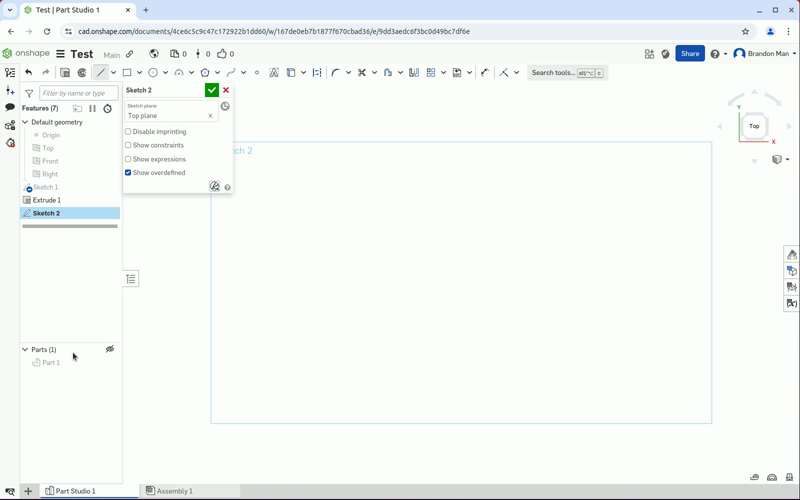
key_down(shift)
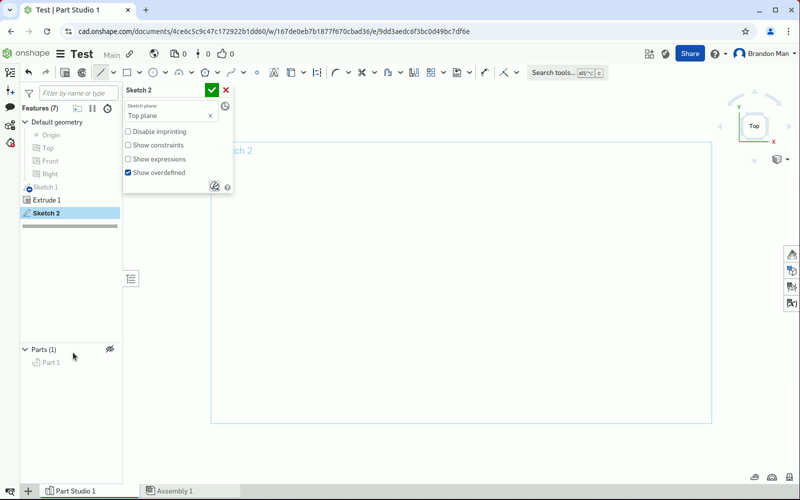
mouse_move(460, 284)
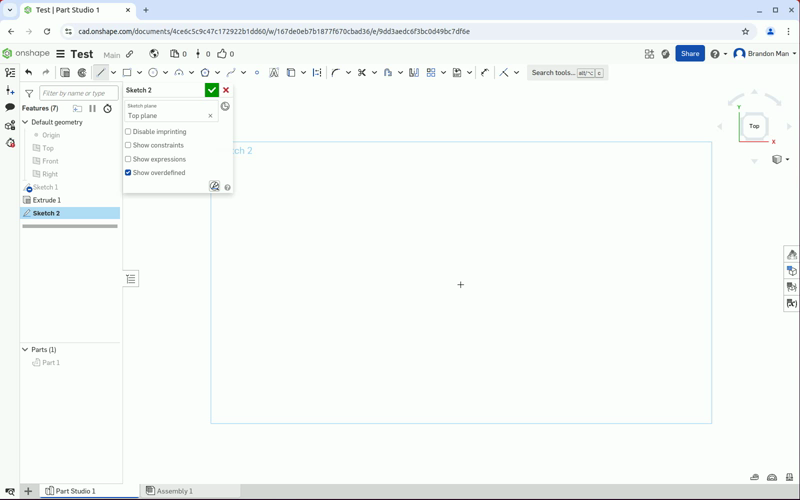
click(460, 284)
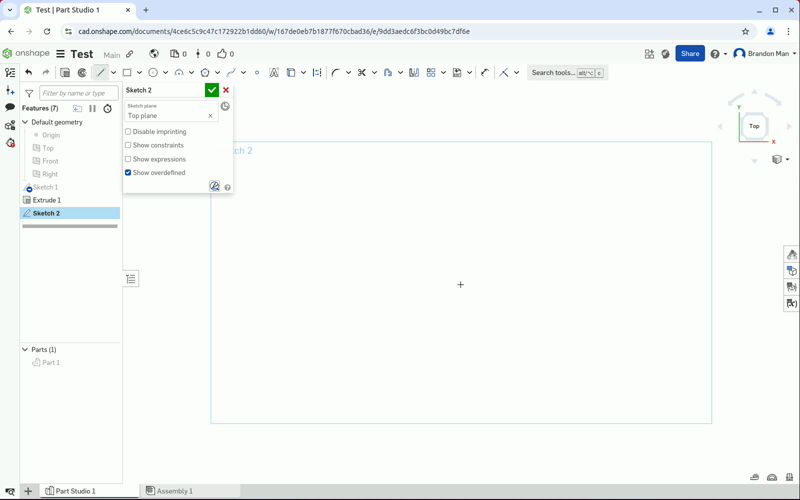
key_up(shift)
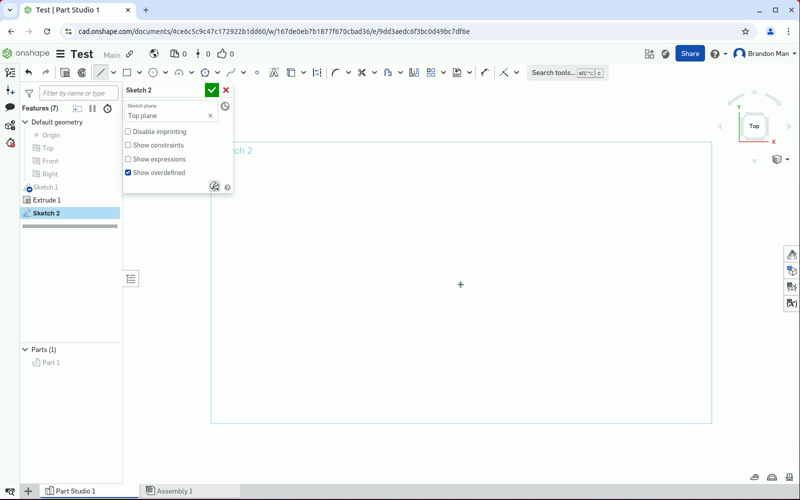
key_down(shift)
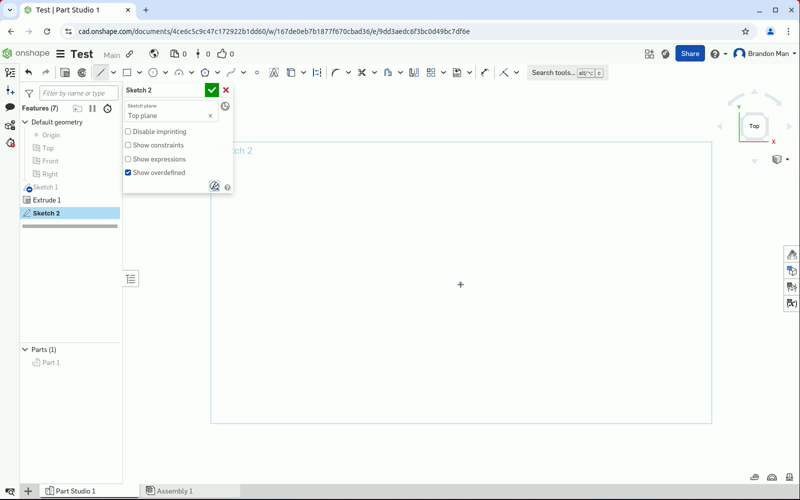
mouse_move(490, 284)
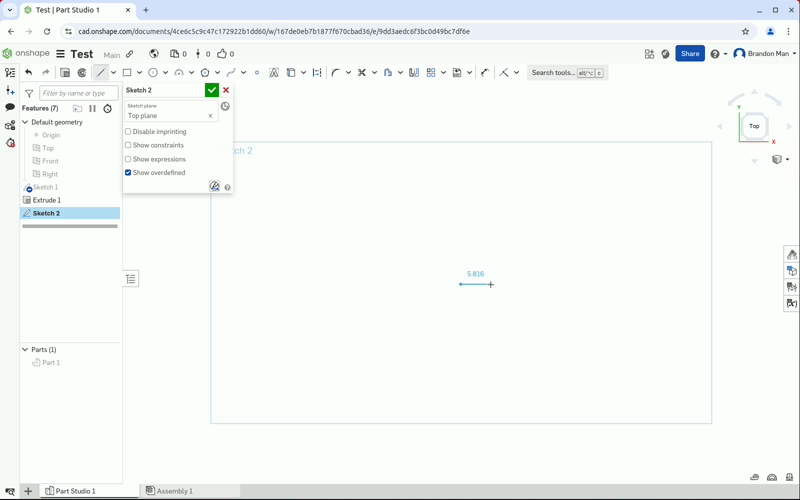
mouse_move(465, 284)
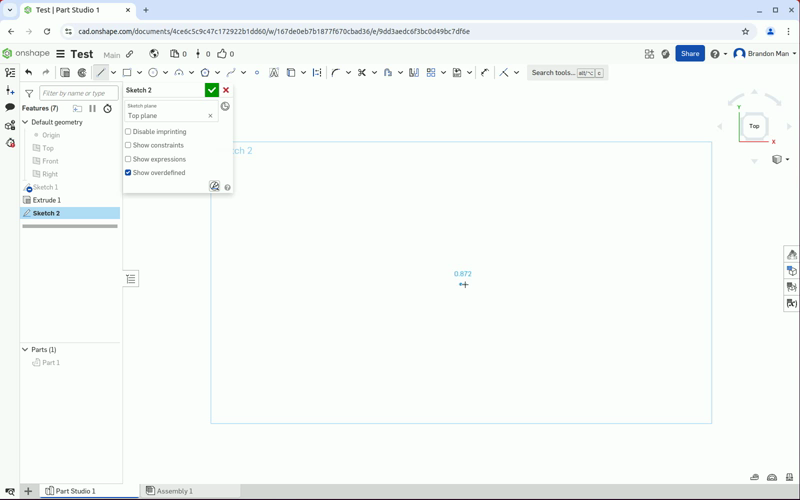
scroll(6)
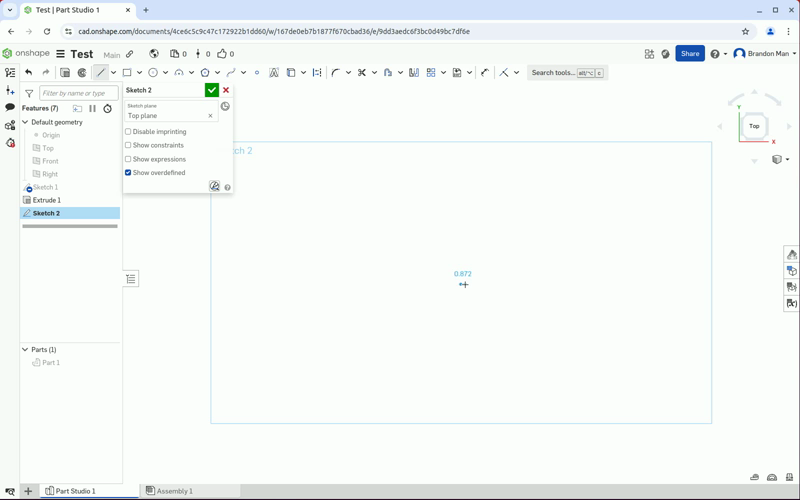
scroll(6)
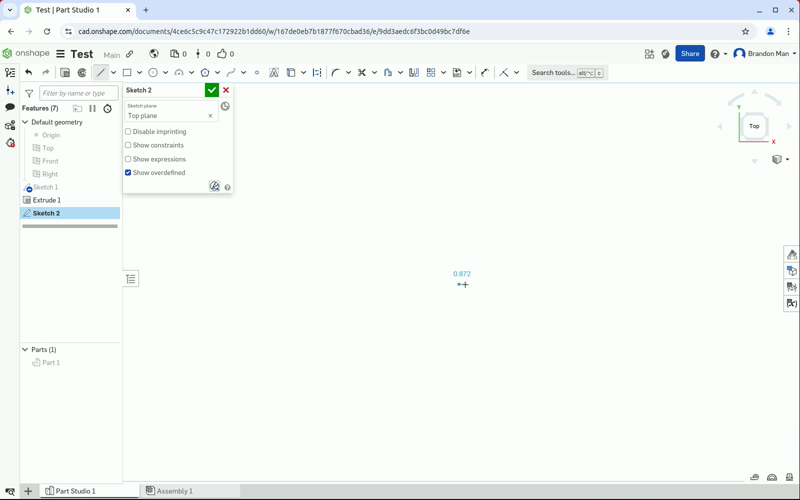
scroll(6)
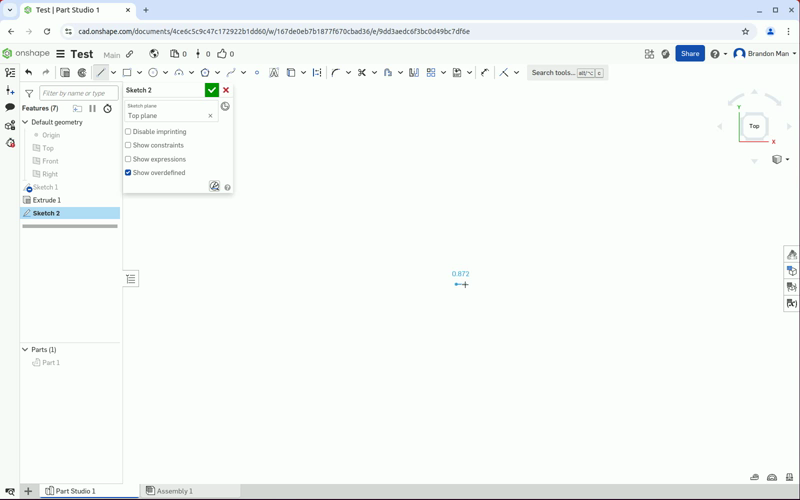
scroll(6)
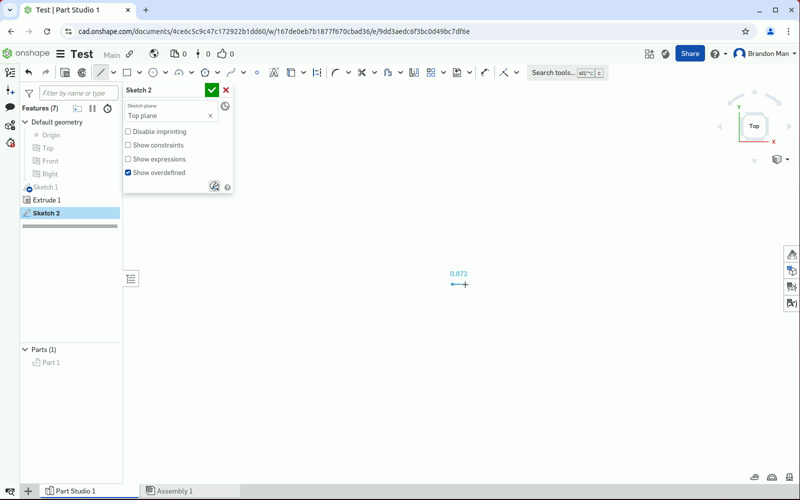
scroll(6)
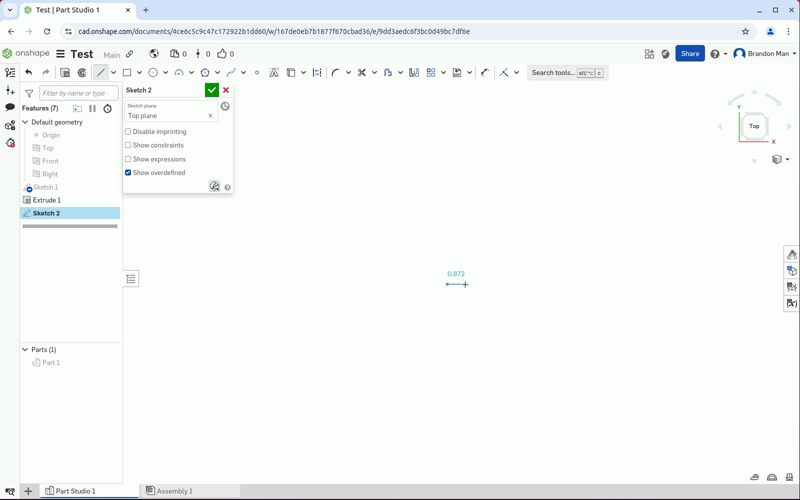
scroll(6)
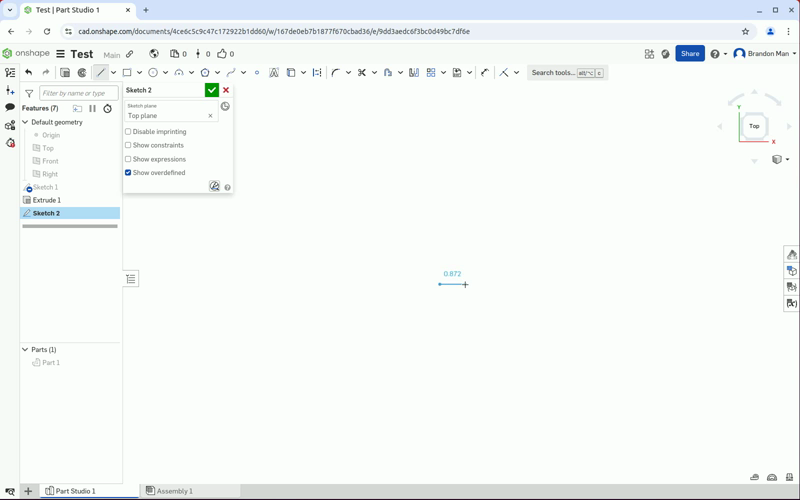
scroll(6)
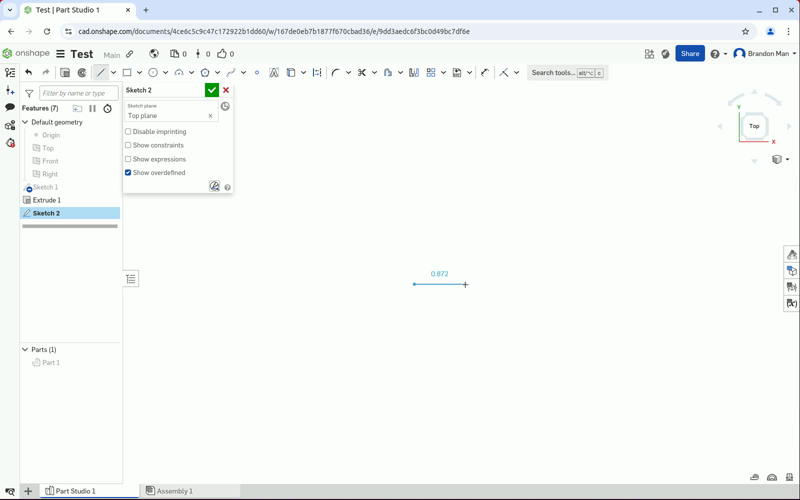
click(465, 284)
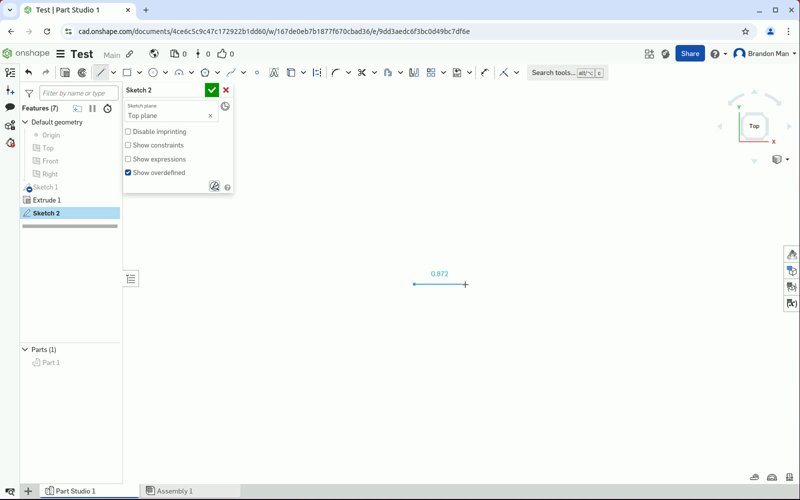
scroll(-6)
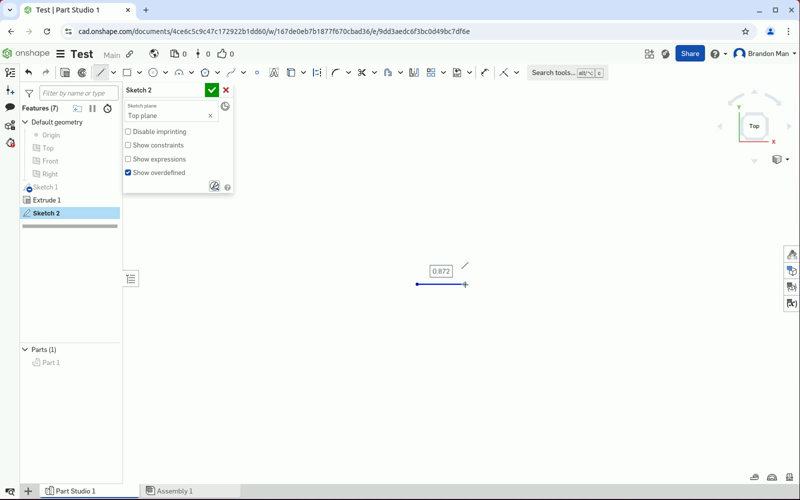
scroll(-6)
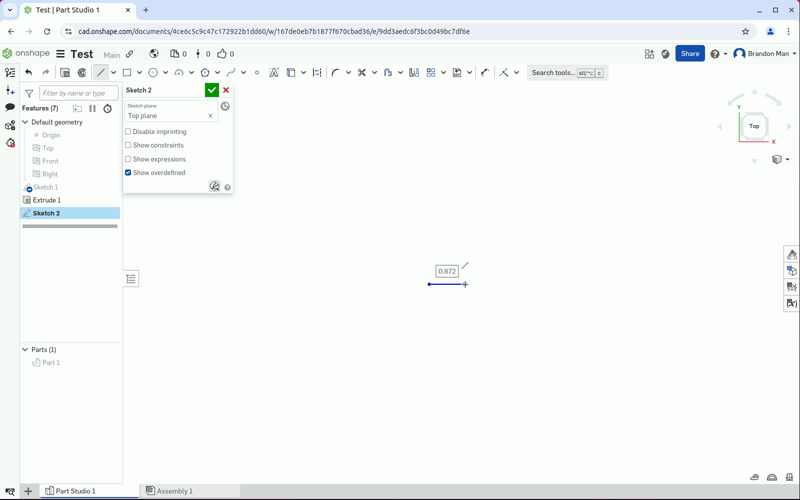
scroll(-6)
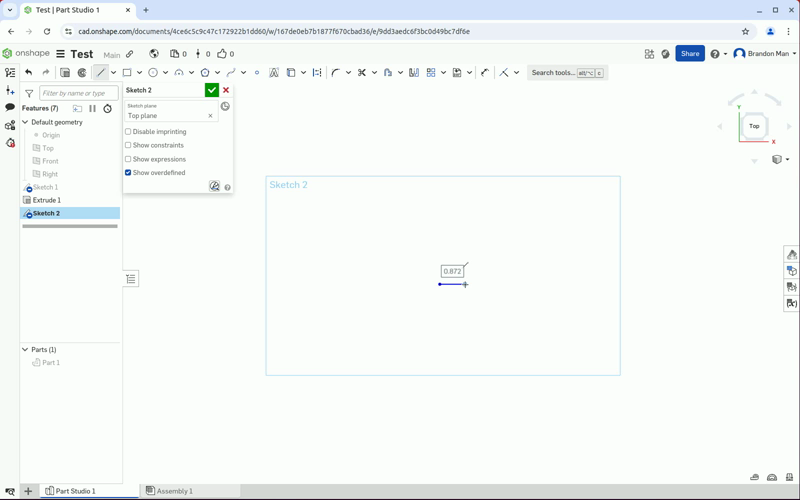
scroll(-6)
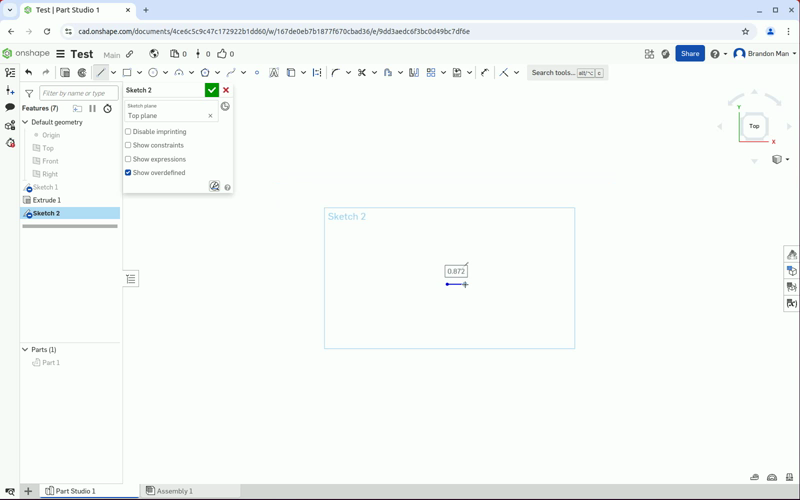
scroll(-6)
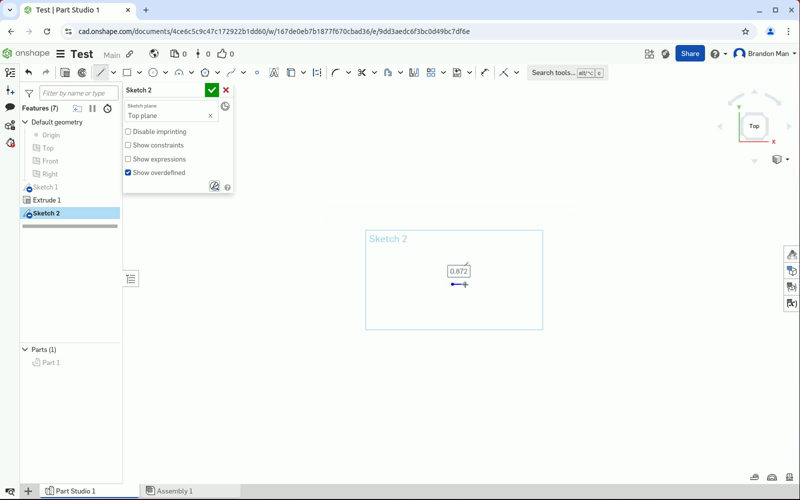
scroll(-6)
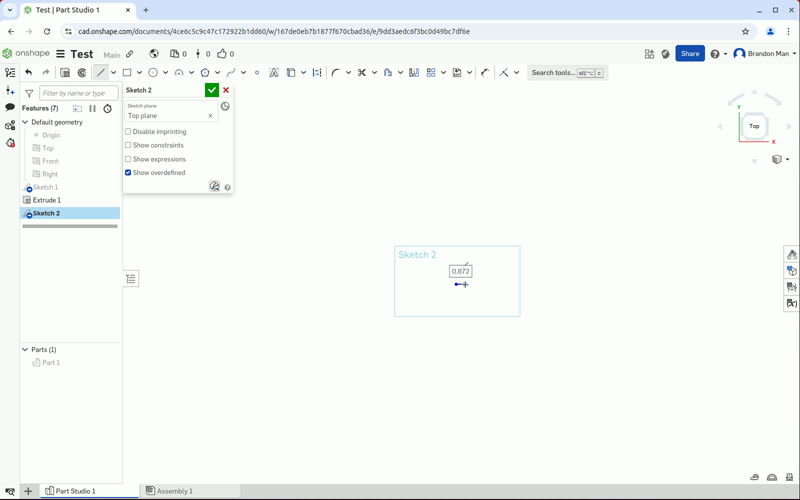
scroll(-6)
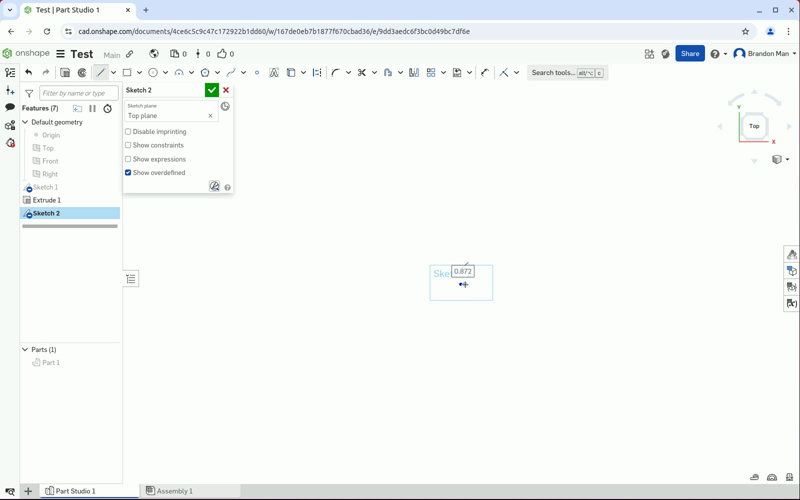
key_up(shift)
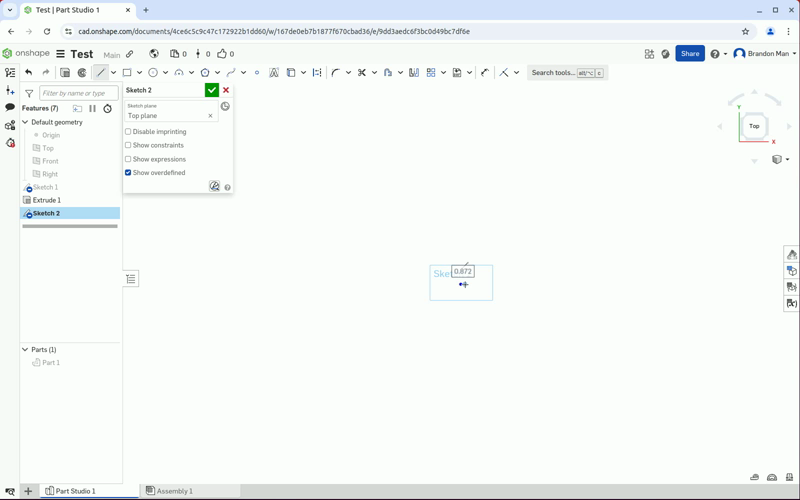
key(esc)
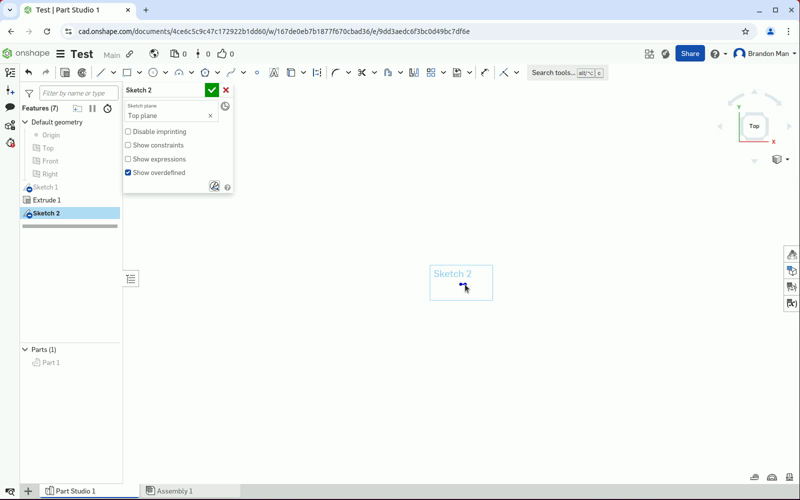
key(a)
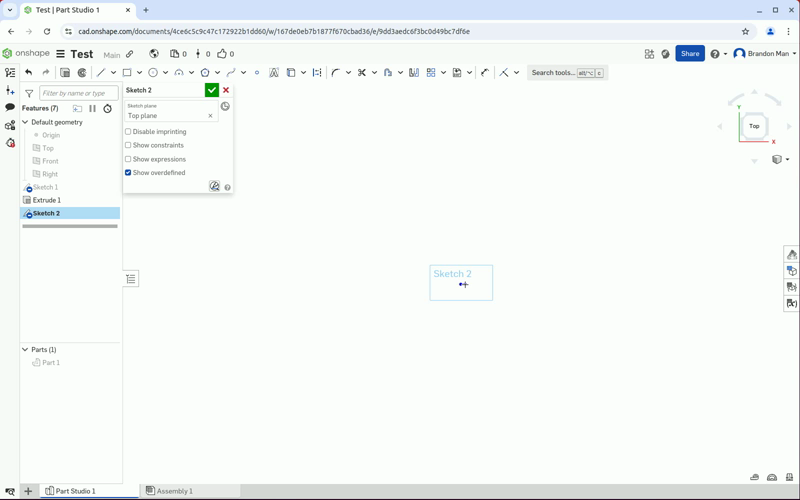
mouse_move(465, 284)
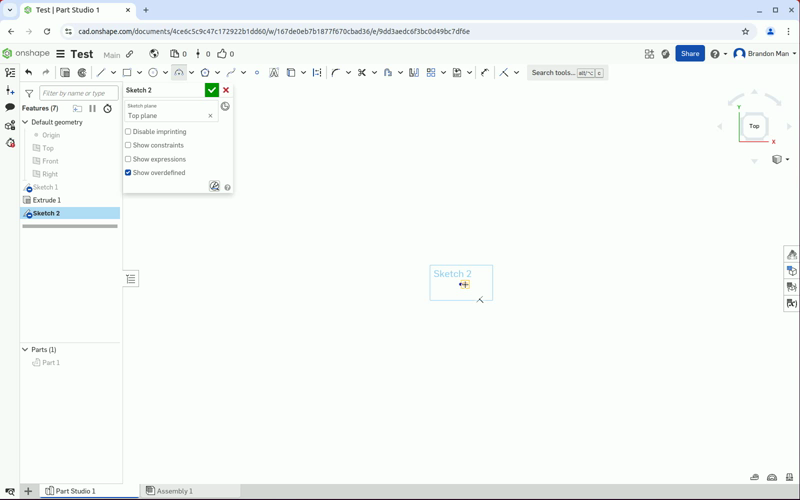
click(465, 284)
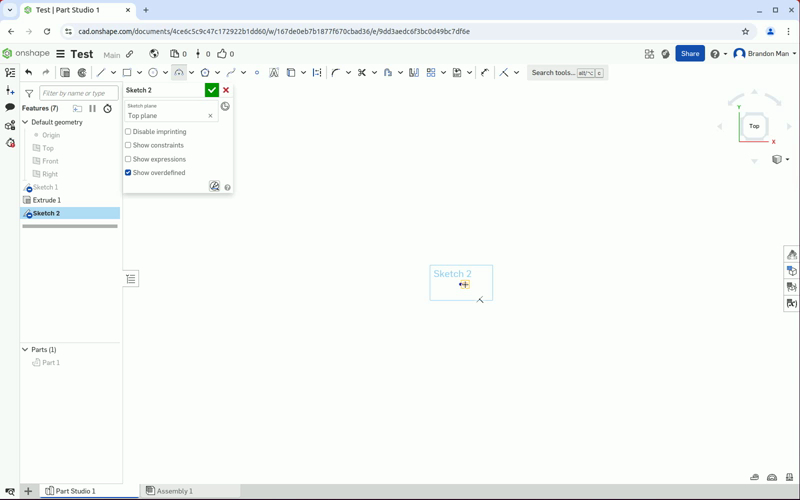
key_down(shift)
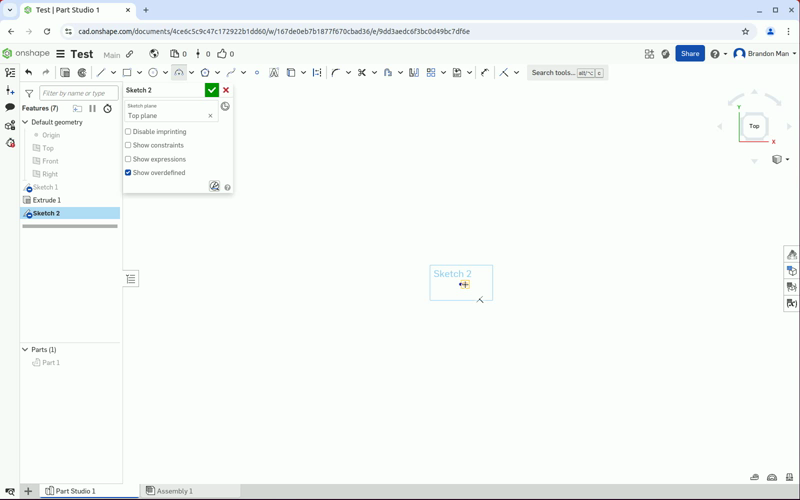
mouse_move(465, 281)
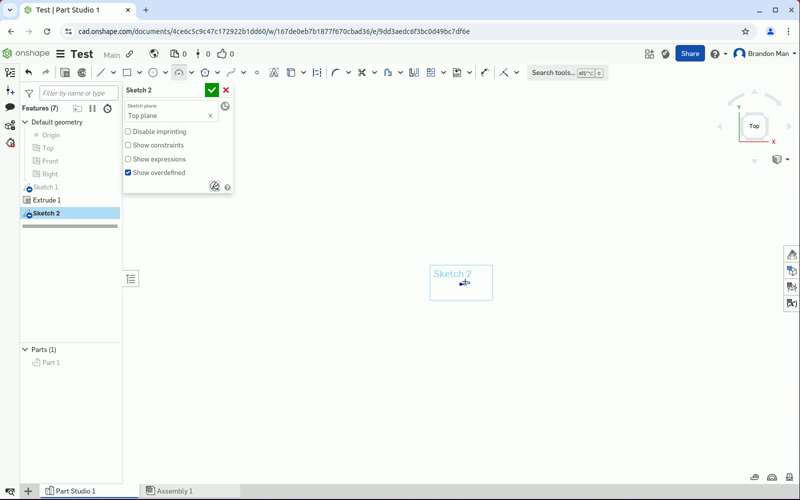
scroll(6)
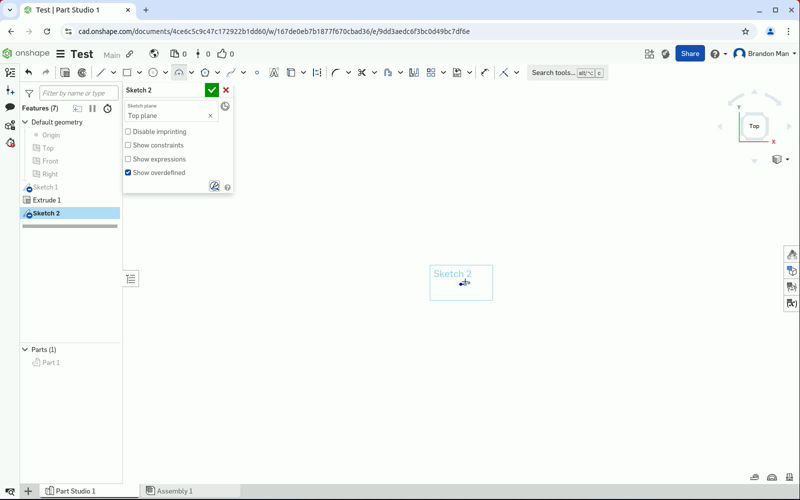
scroll(6)
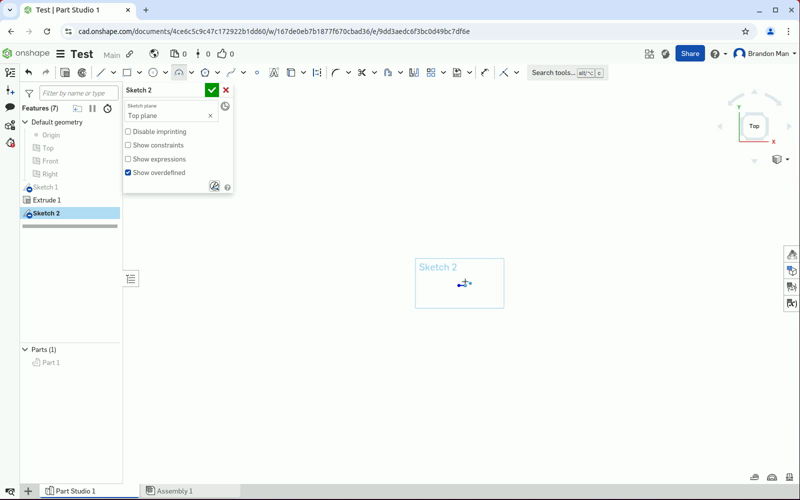
scroll(6)
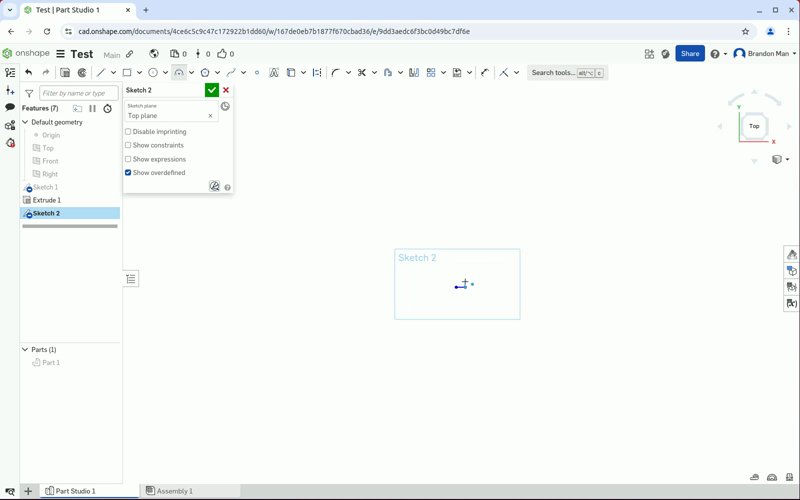
scroll(6)
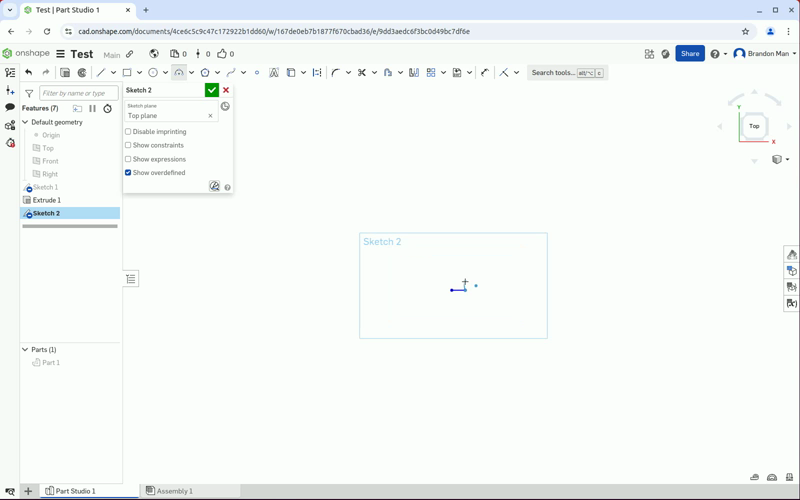
scroll(6)
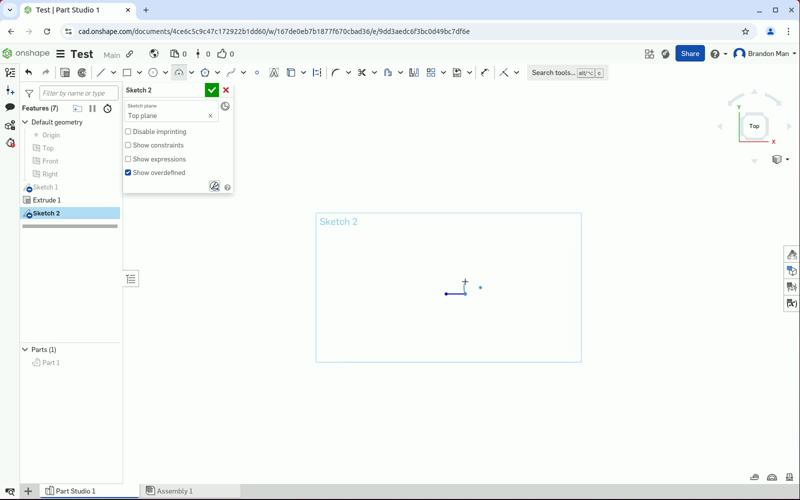
scroll(6)
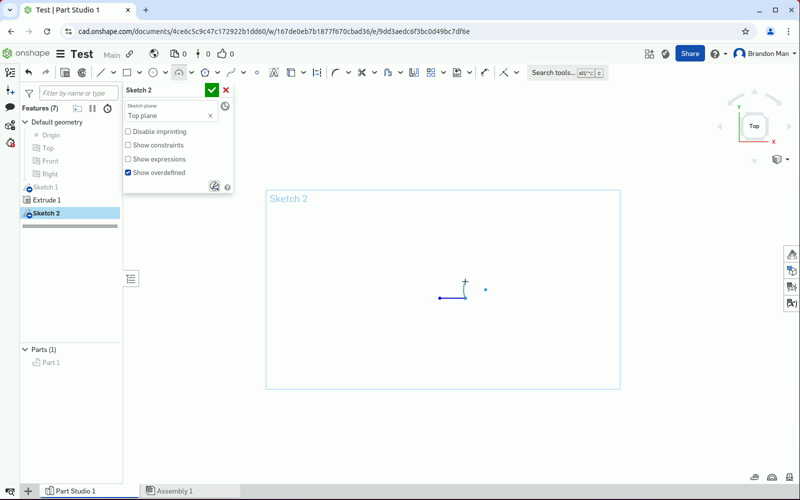
scroll(6)
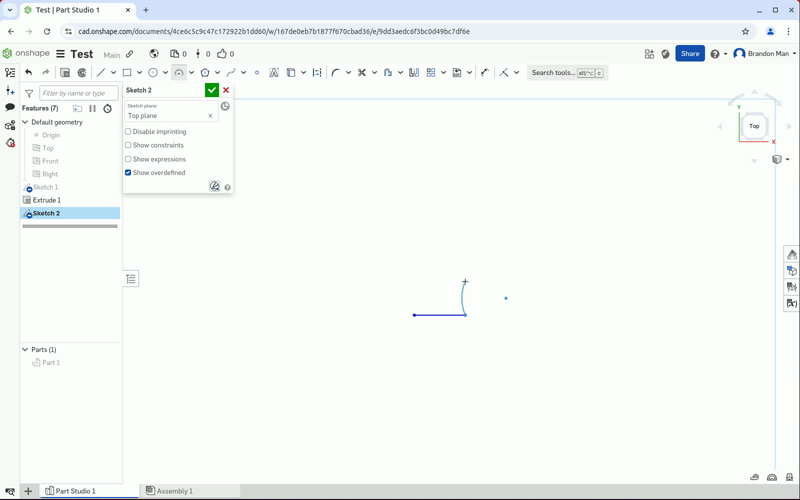
click(465, 281)
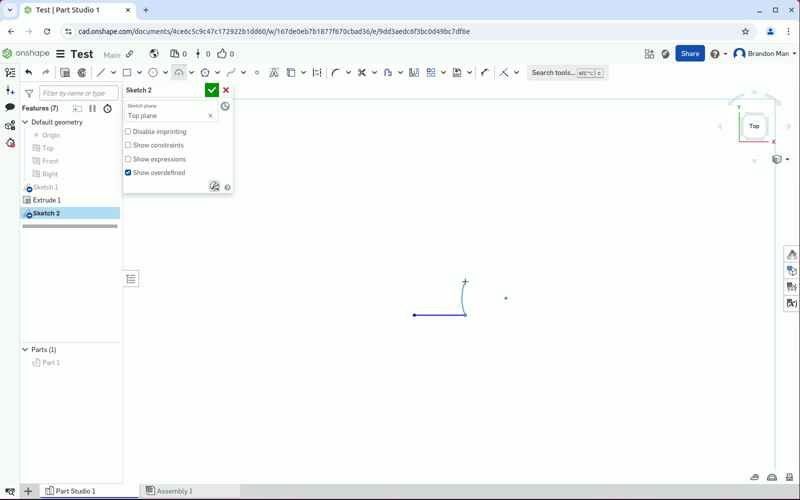
scroll(-6)
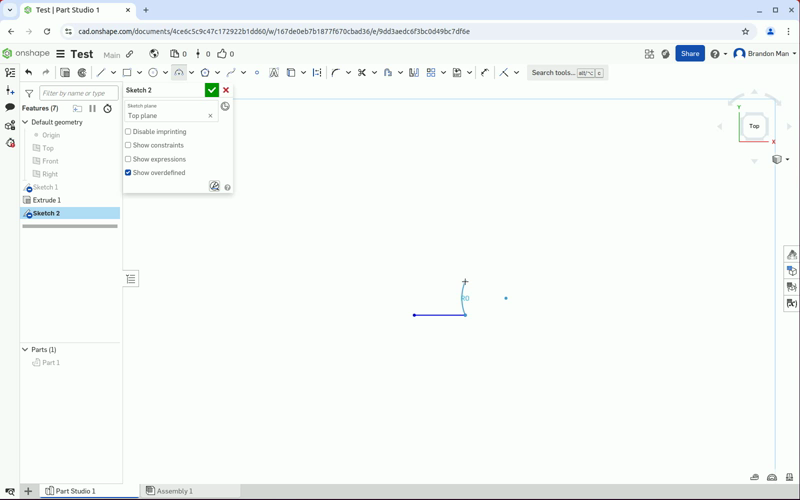
scroll(-6)
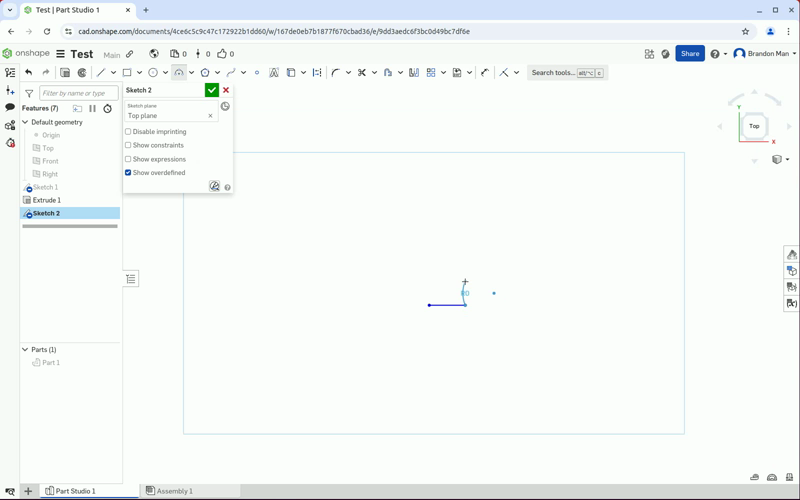
scroll(-6)
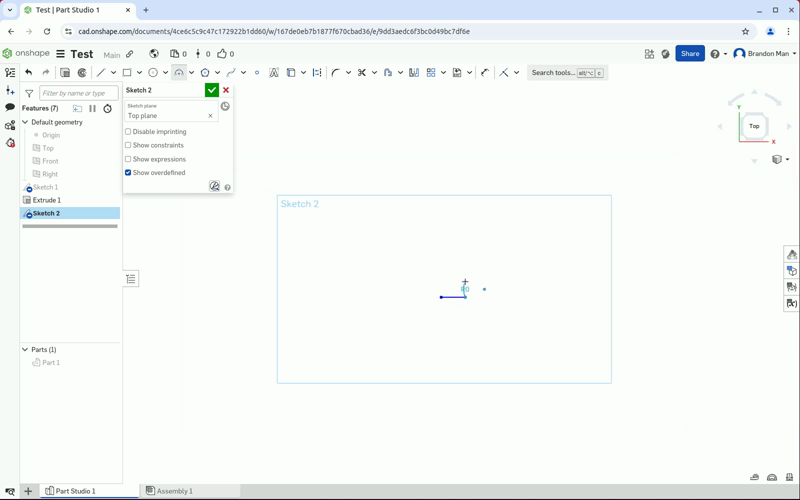
scroll(-6)
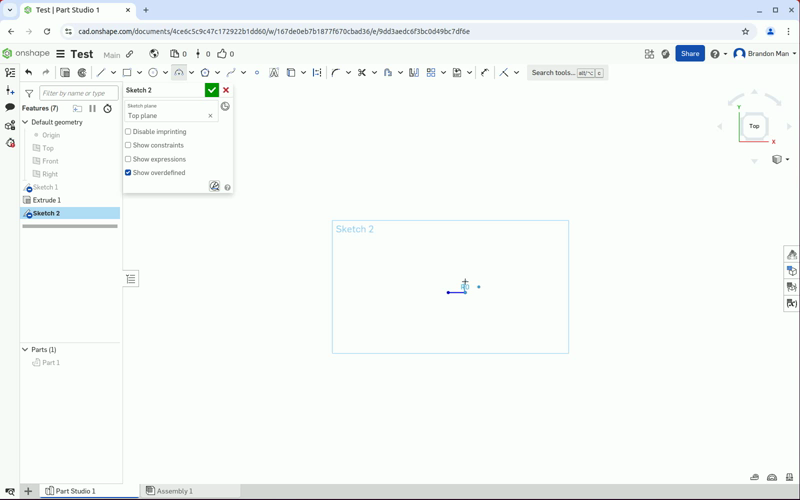
scroll(-6)
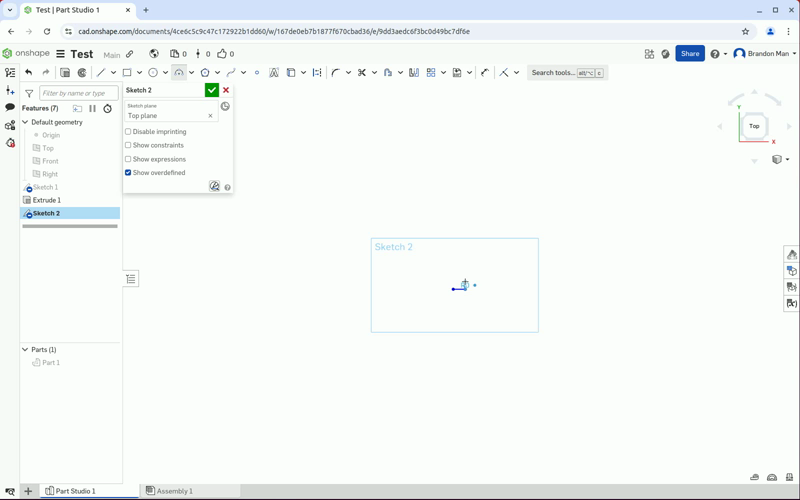
scroll(-6)
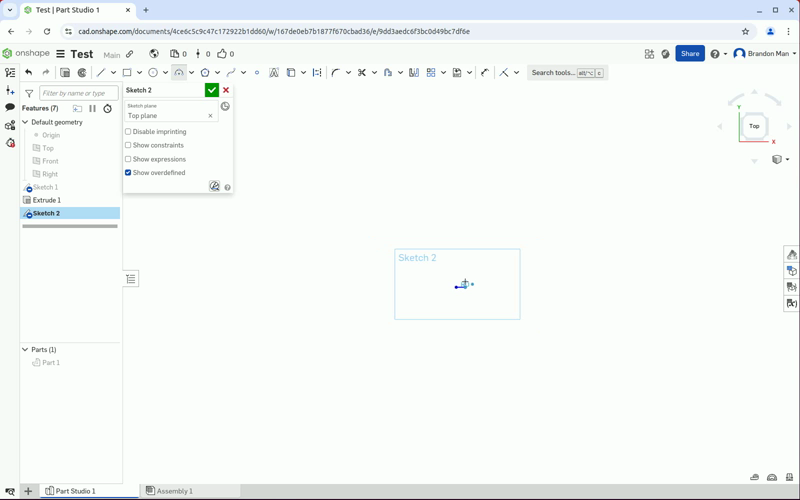
scroll(-6)
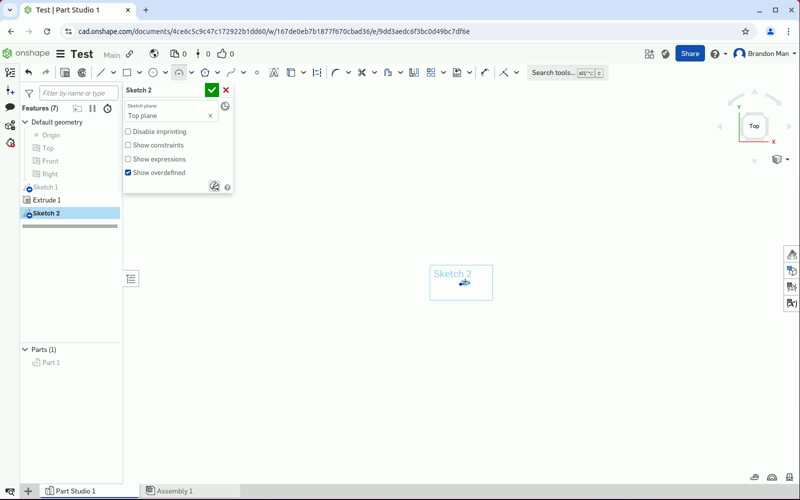
mouse_move(465, 282)
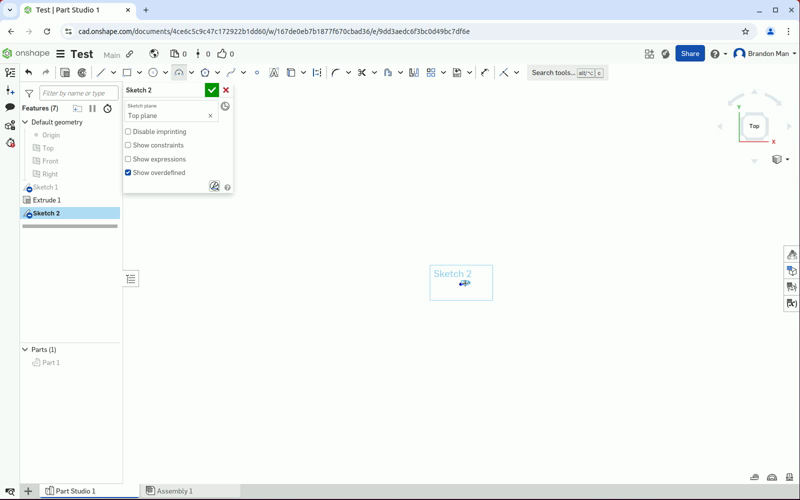
scroll(6)
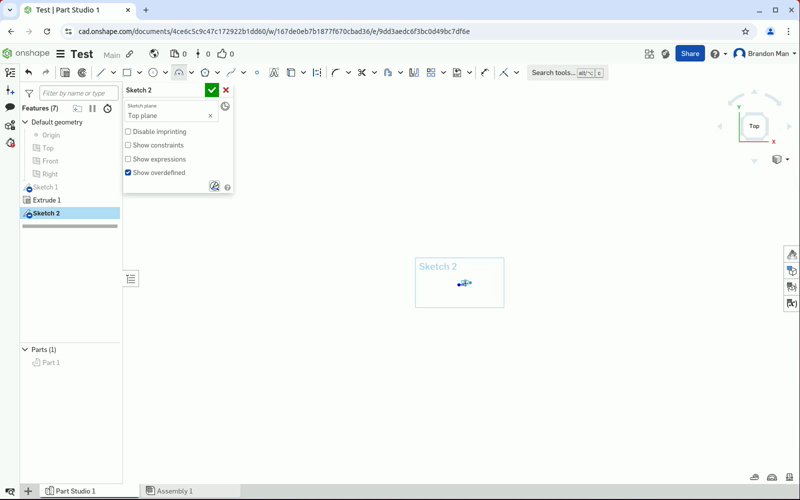
scroll(6)
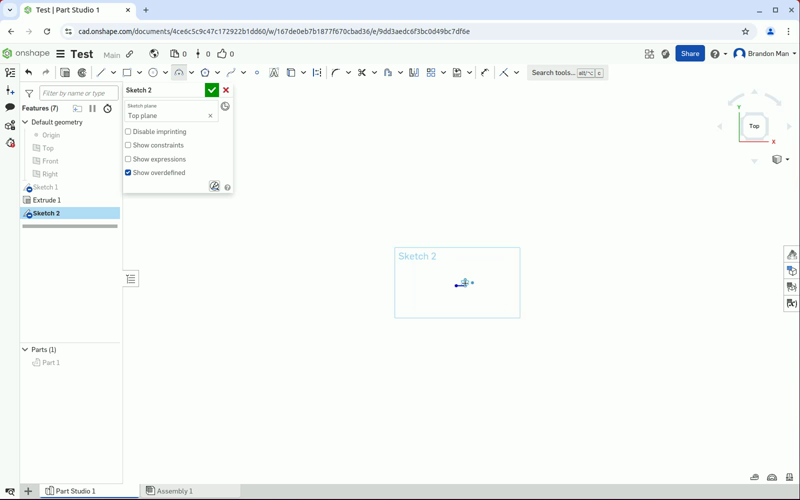
scroll(6)
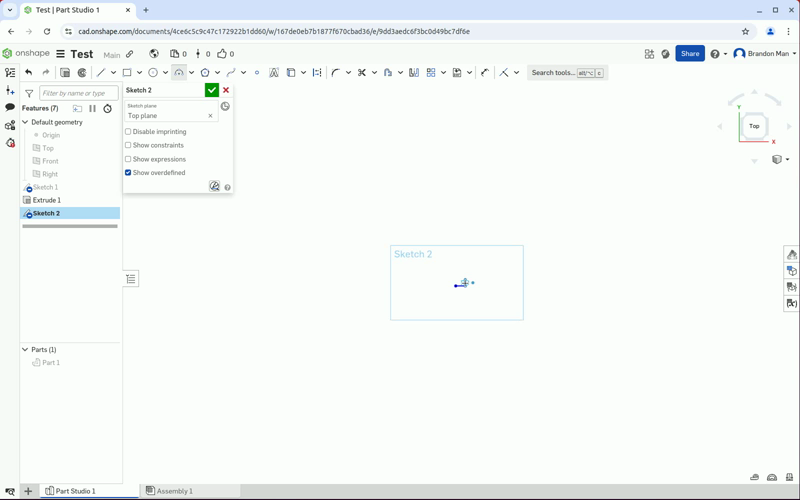
scroll(6)
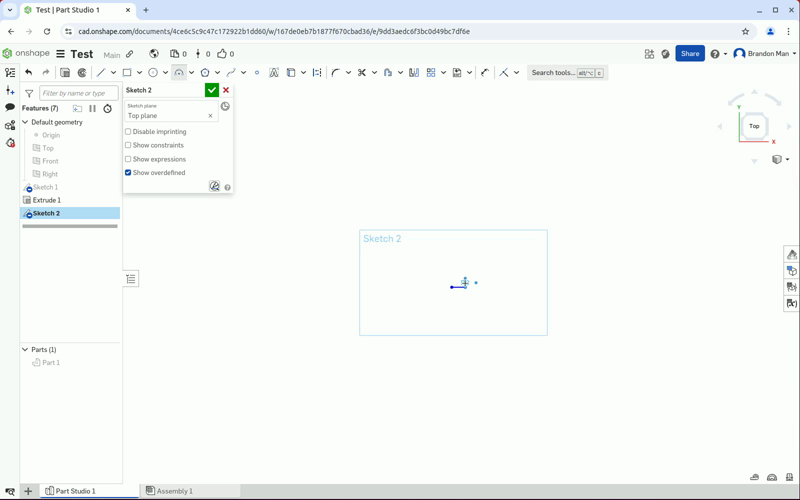
scroll(6)
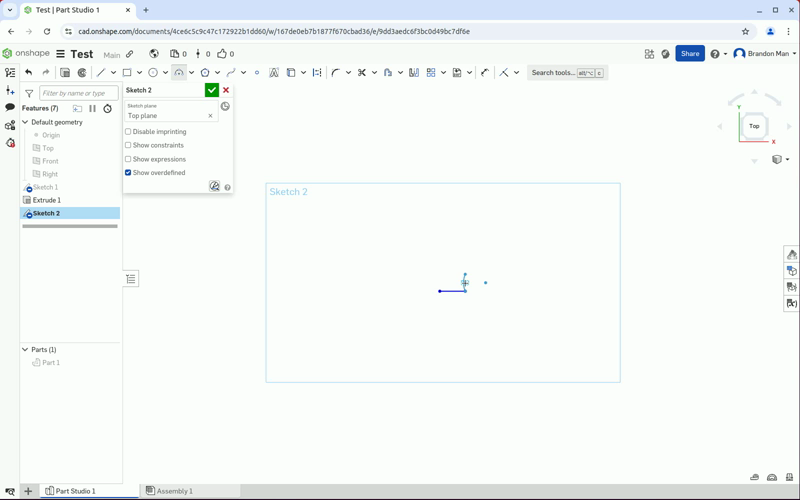
scroll(6)
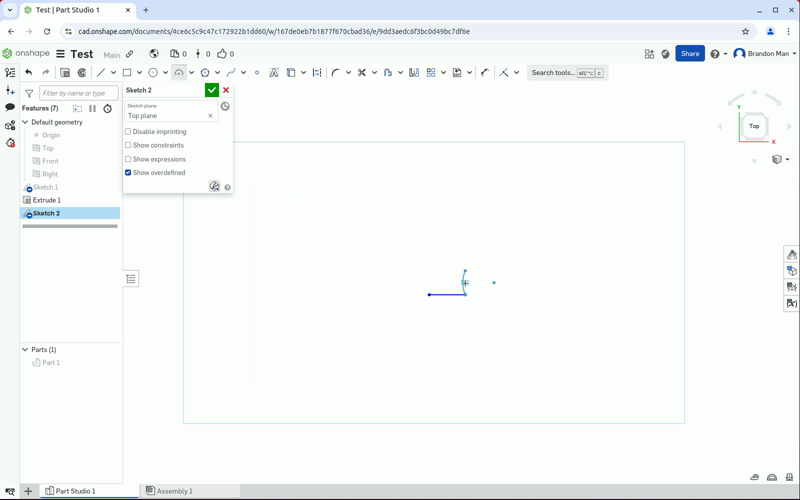
scroll(6)
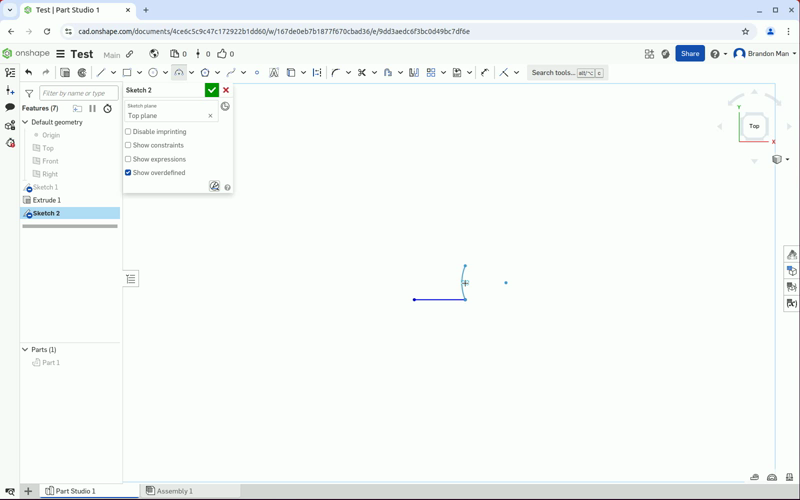
click(465, 282)
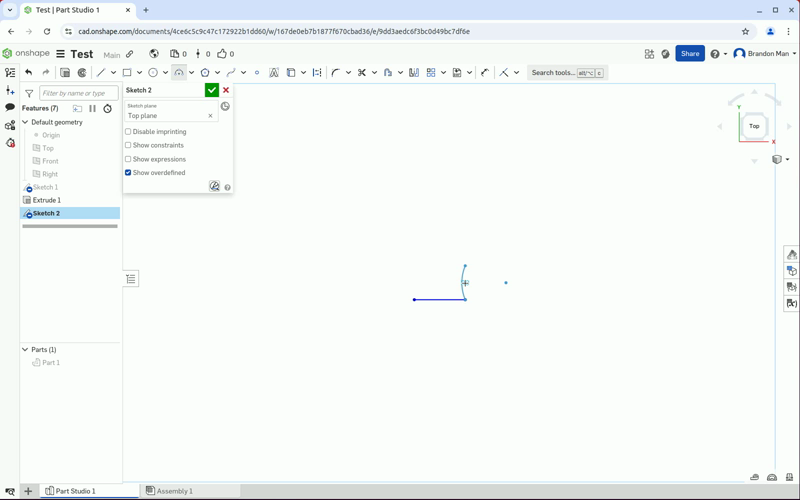
scroll(-6)
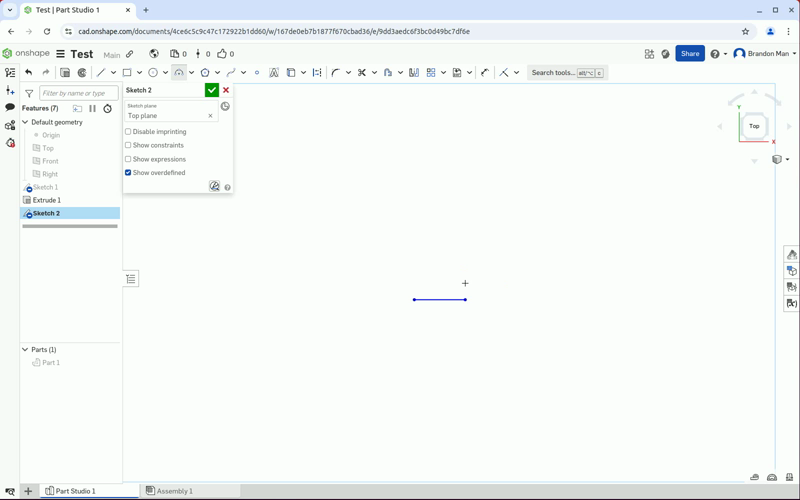
scroll(-6)
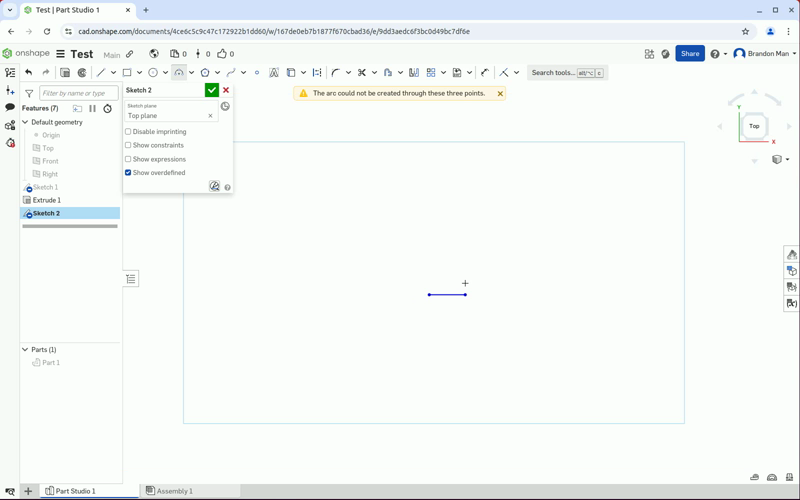
scroll(-6)
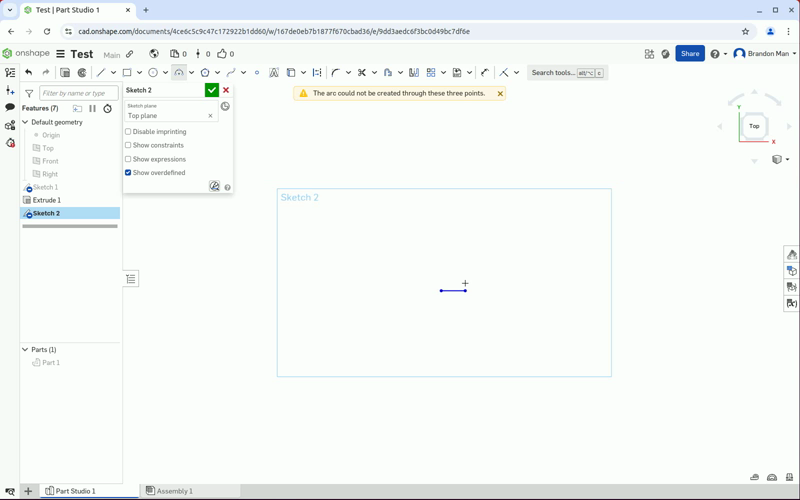
scroll(-6)
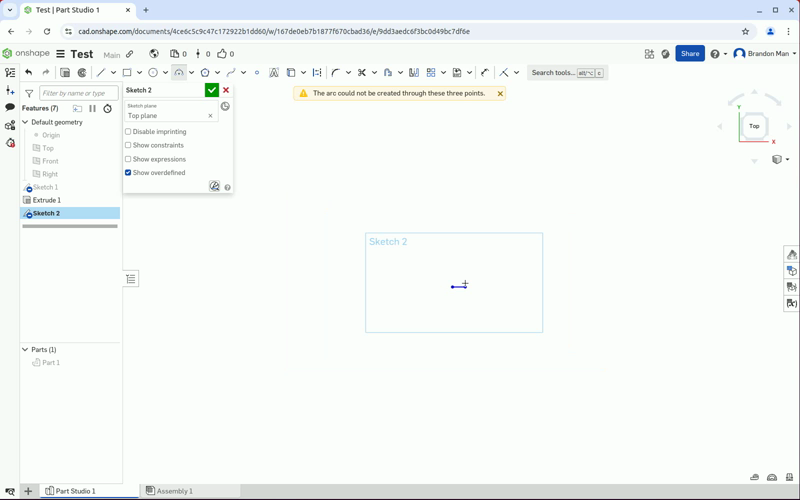
scroll(-6)
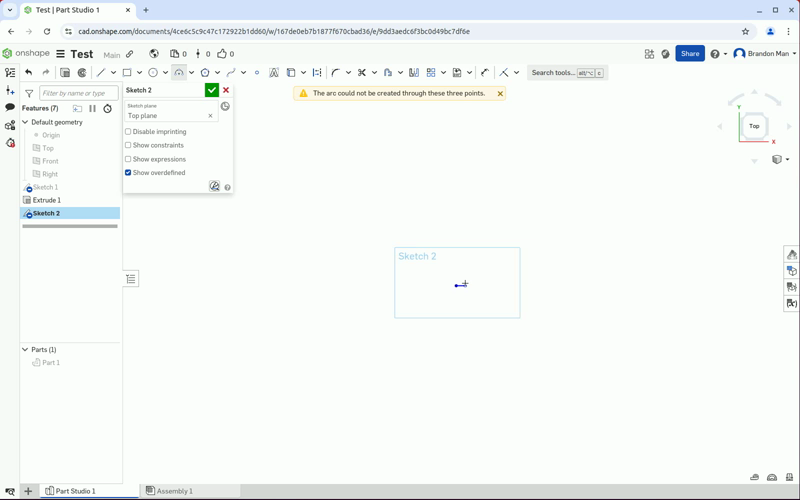
scroll(-6)
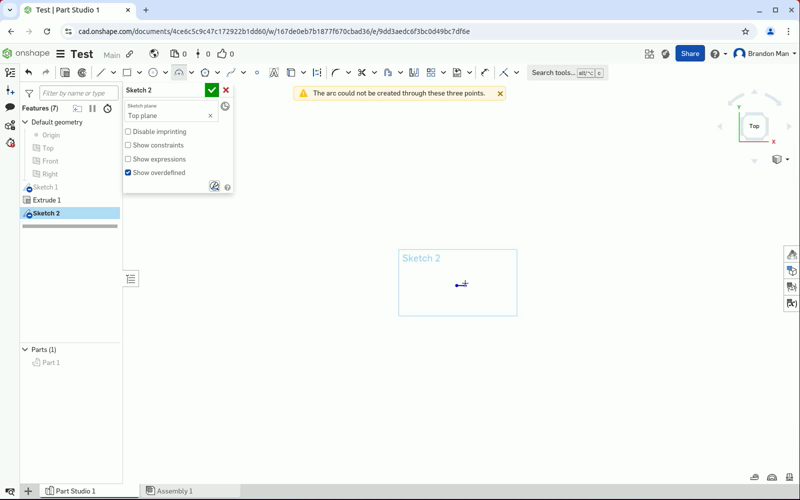
scroll(-6)
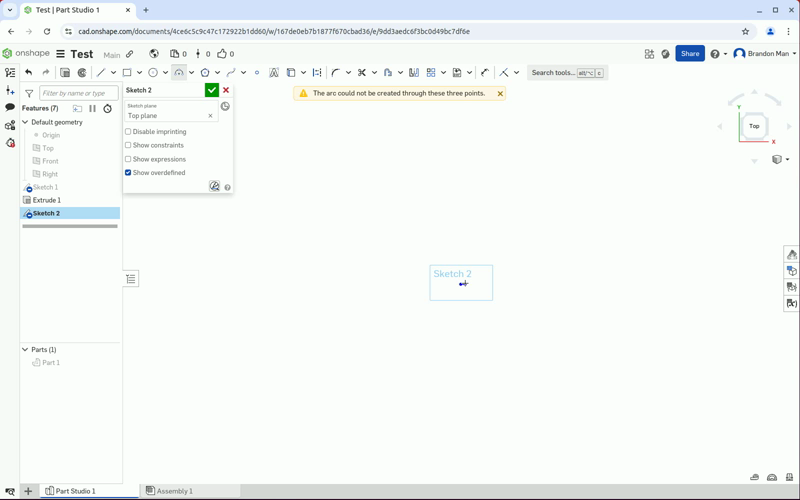
key_up(shift)
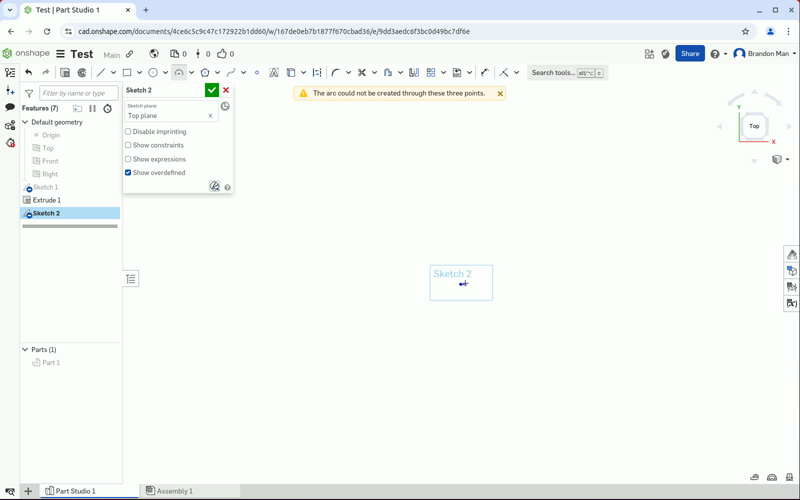
key(esc)
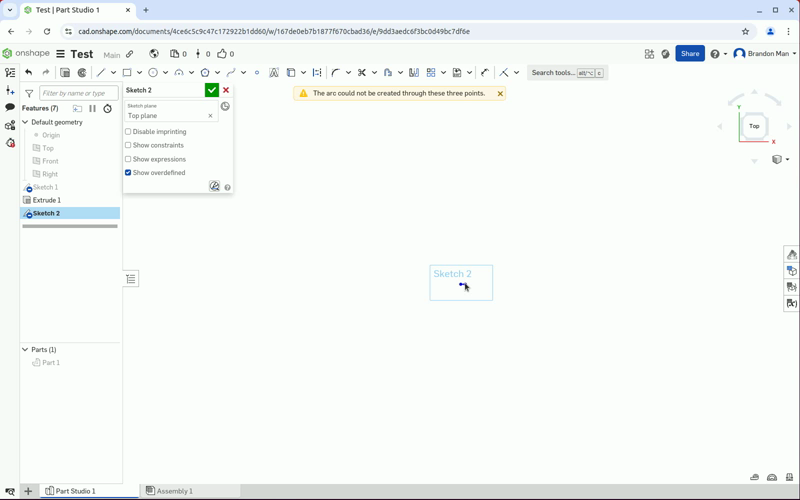
key(l)
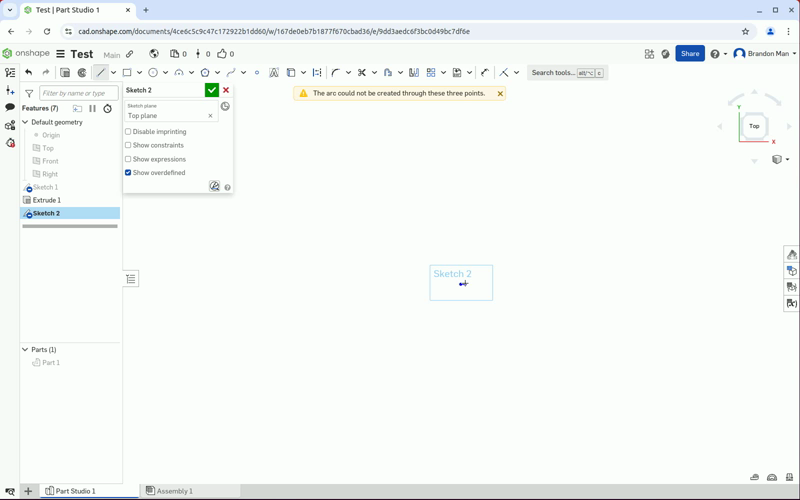
mouse_move(465, 281)
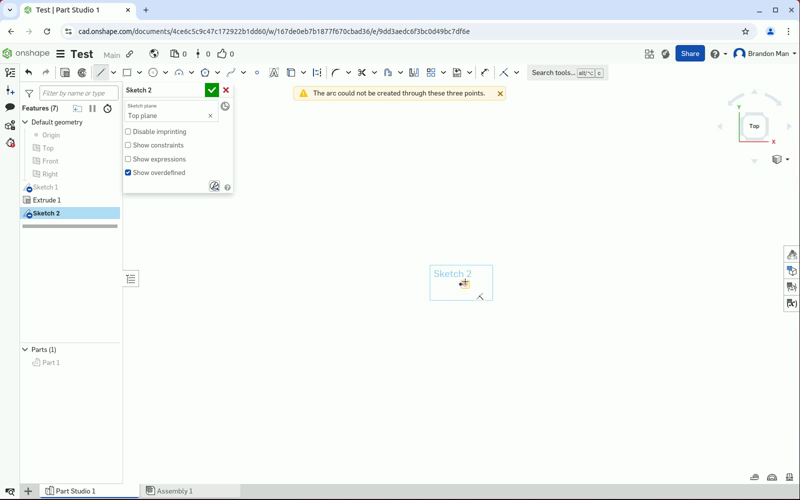
scroll(6)
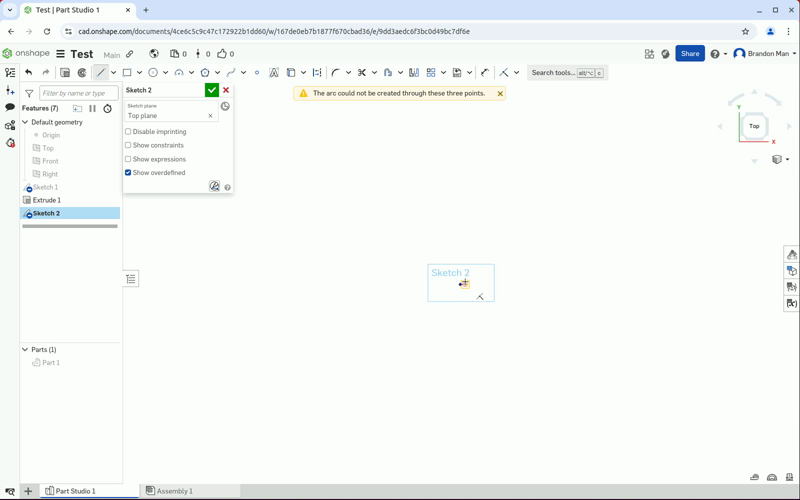
scroll(6)
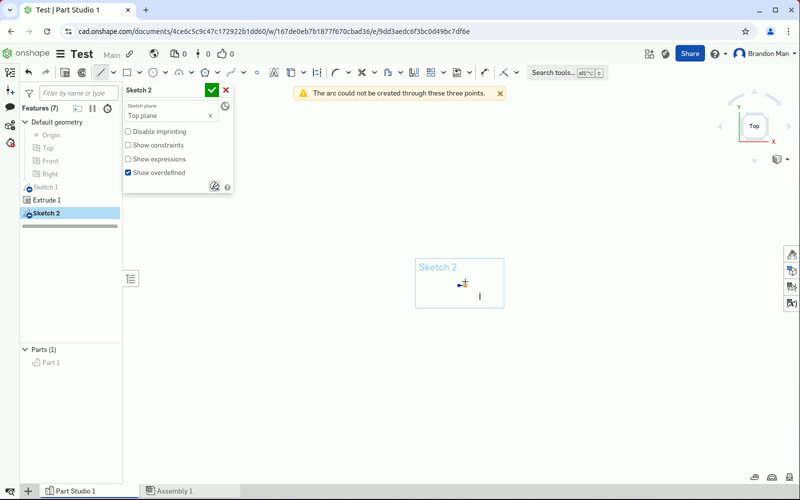
scroll(6)
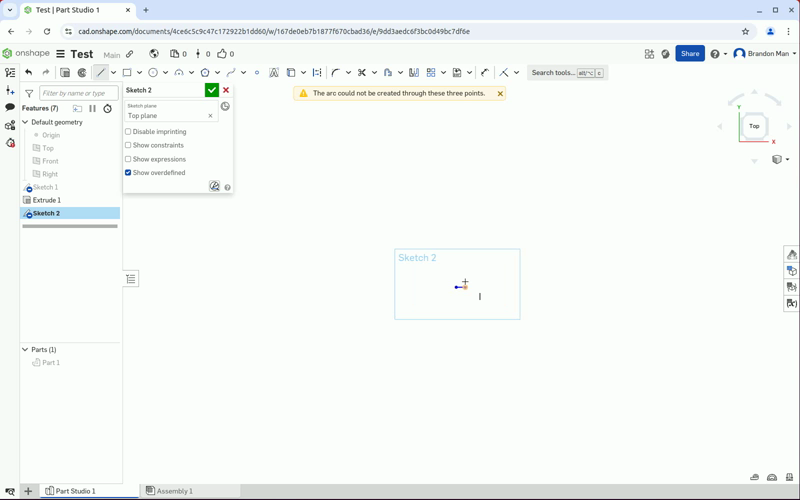
scroll(6)
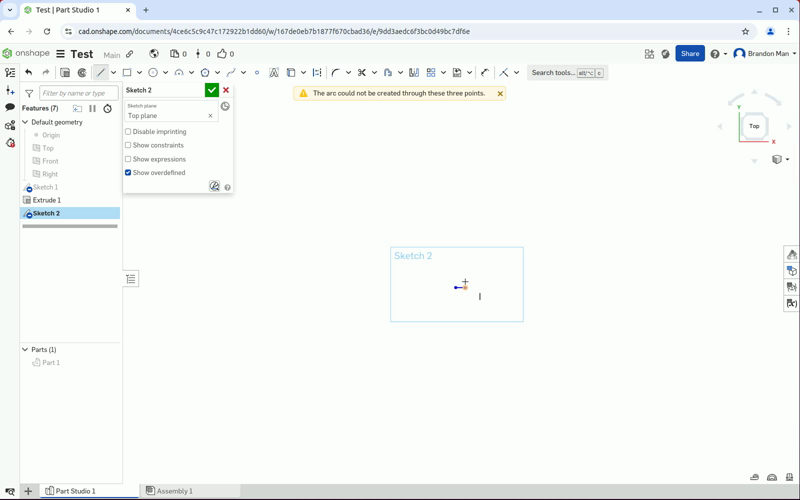
scroll(6)
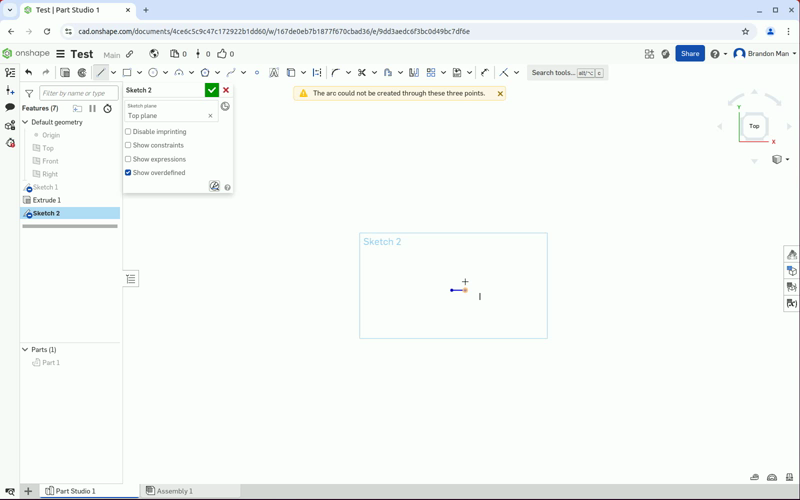
scroll(6)
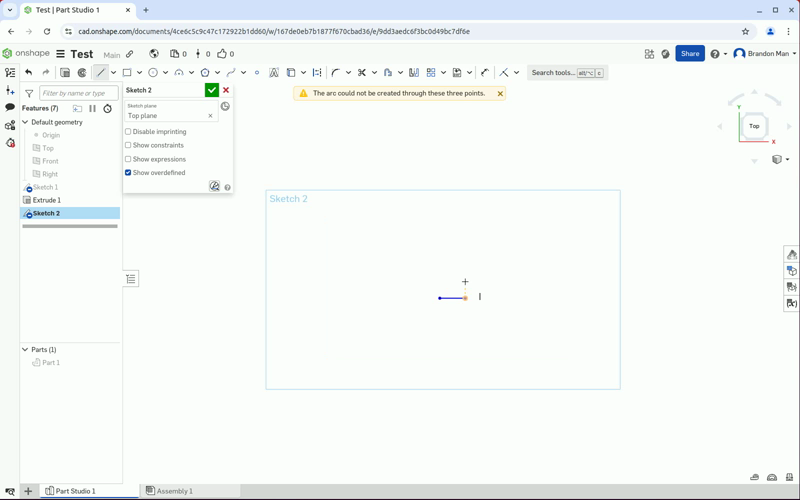
scroll(6)
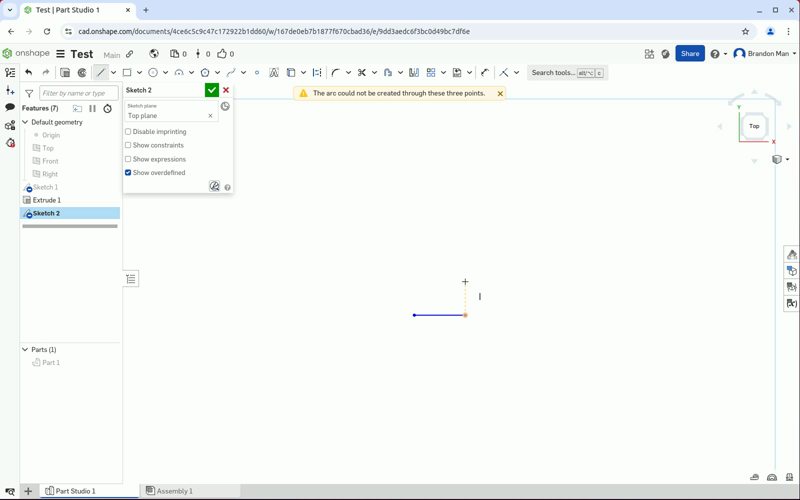
click(465, 281)
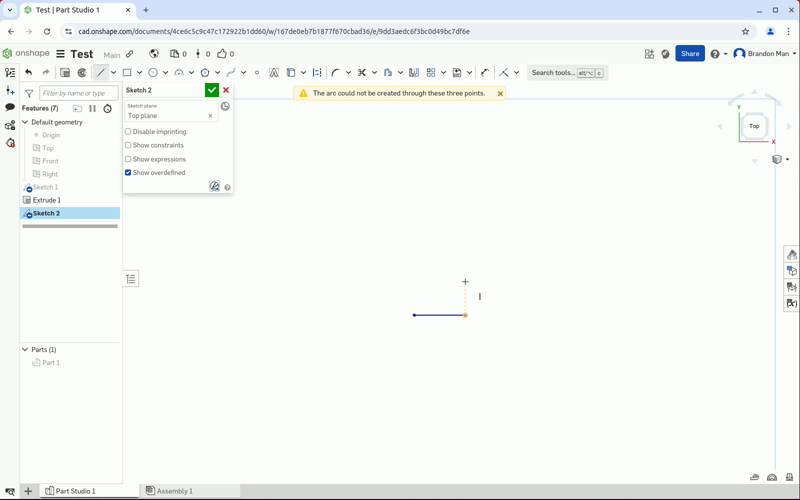
scroll(-6)
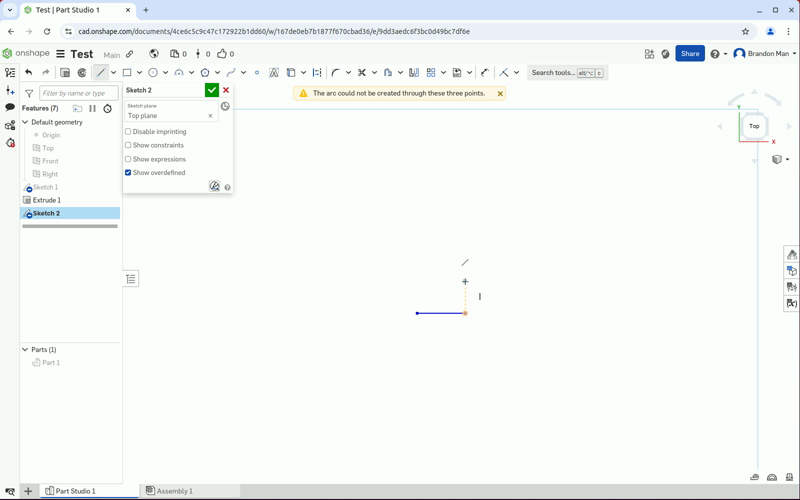
scroll(-6)
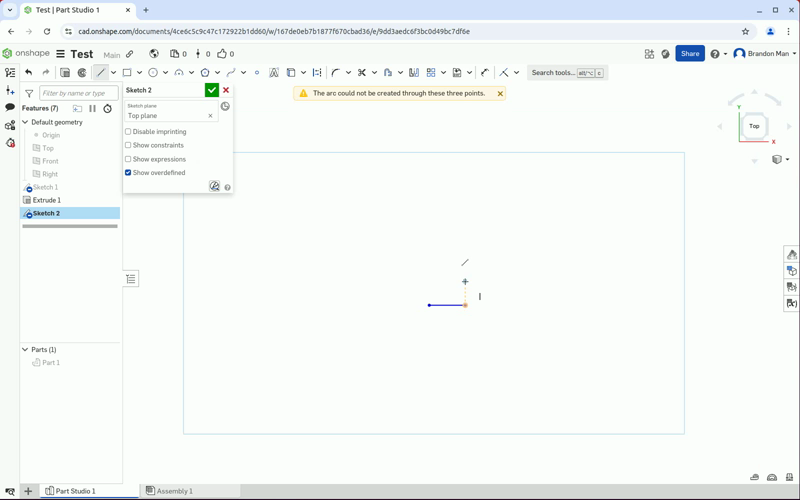
scroll(-6)
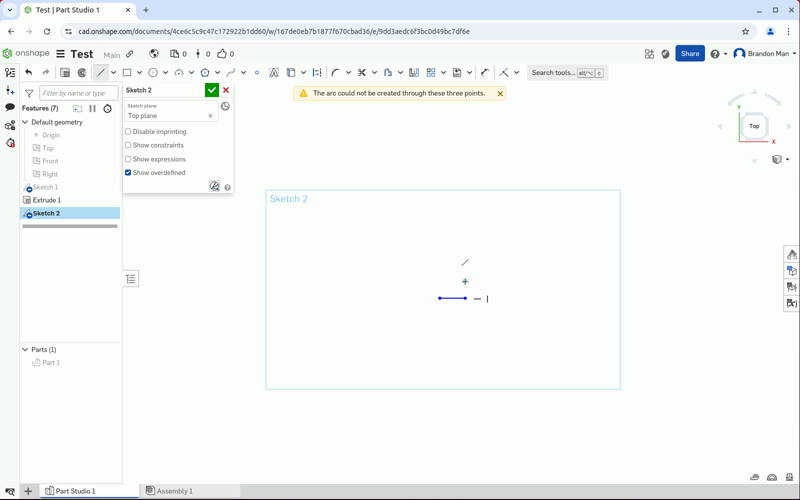
scroll(-6)
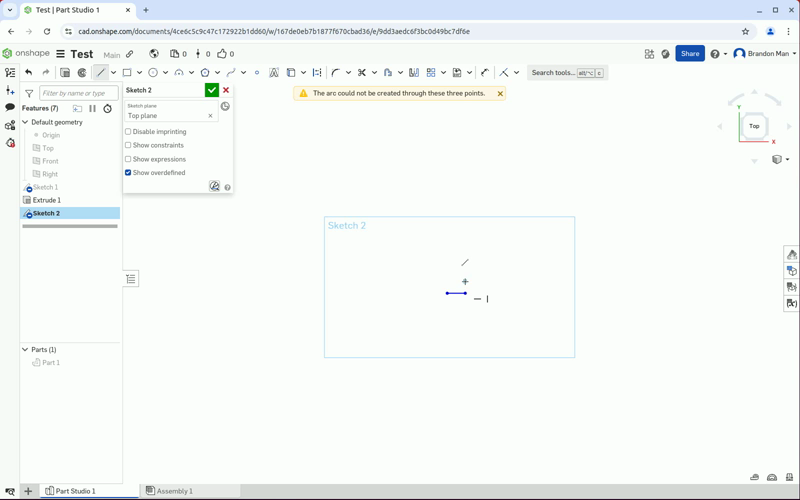
scroll(-6)
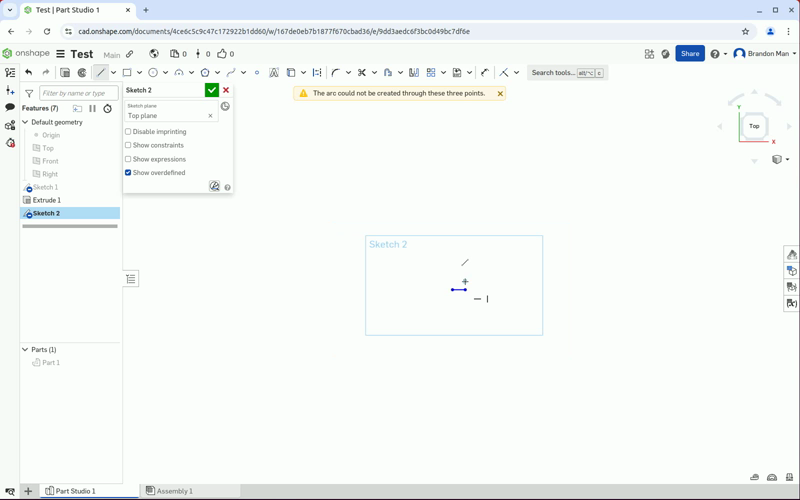
scroll(-6)
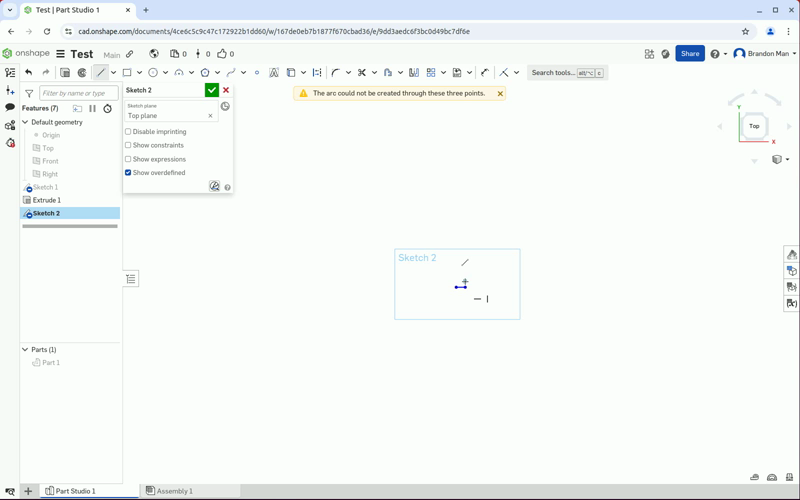
scroll(-6)
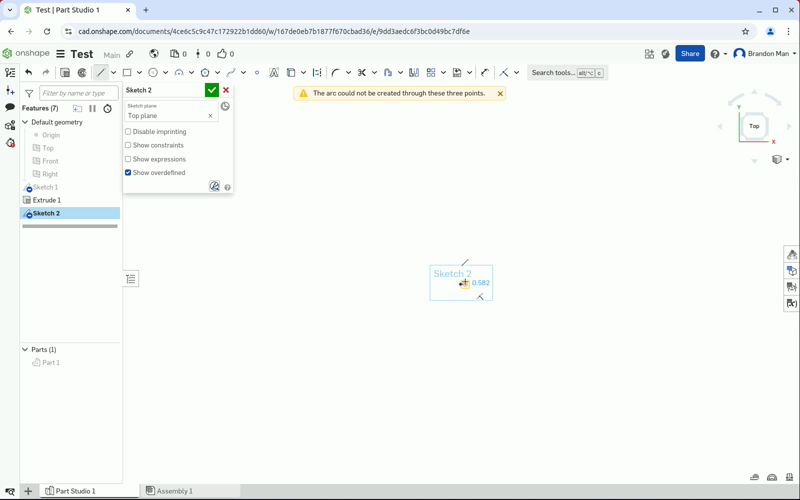
key_down(shift)
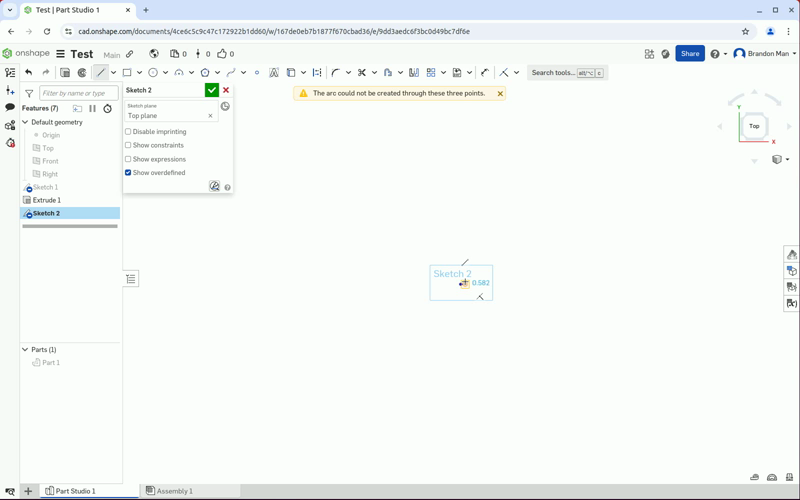
mouse_move(495, 281)
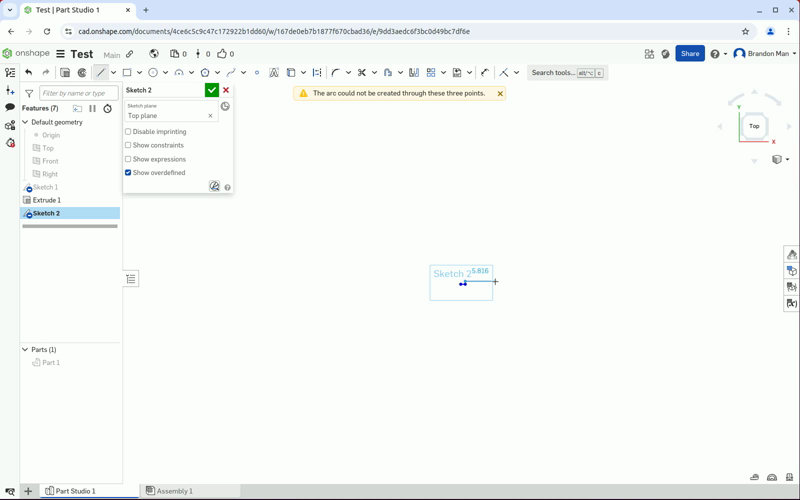
mouse_move(460, 281)
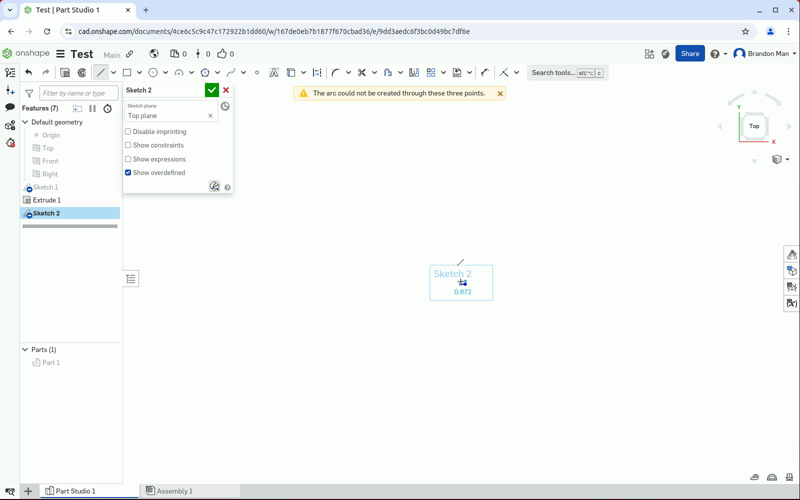
scroll(6)
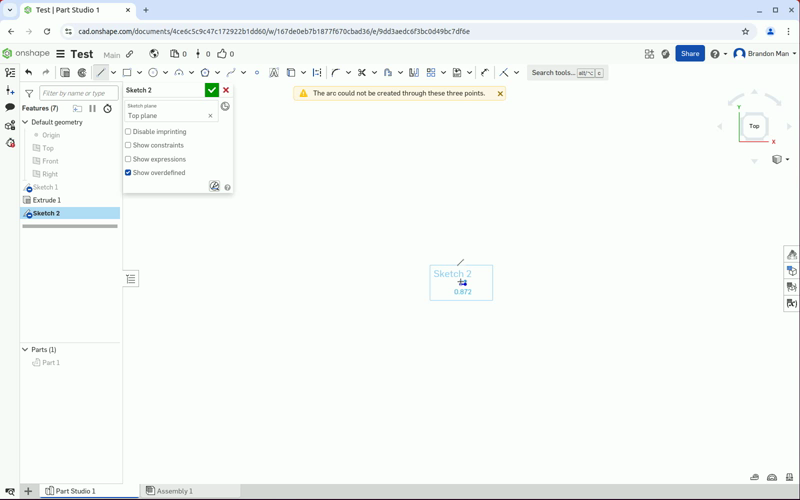
scroll(6)
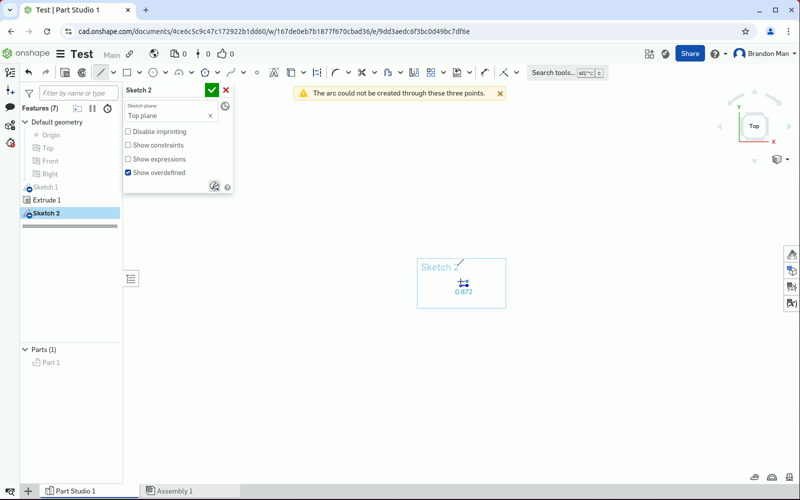
scroll(6)
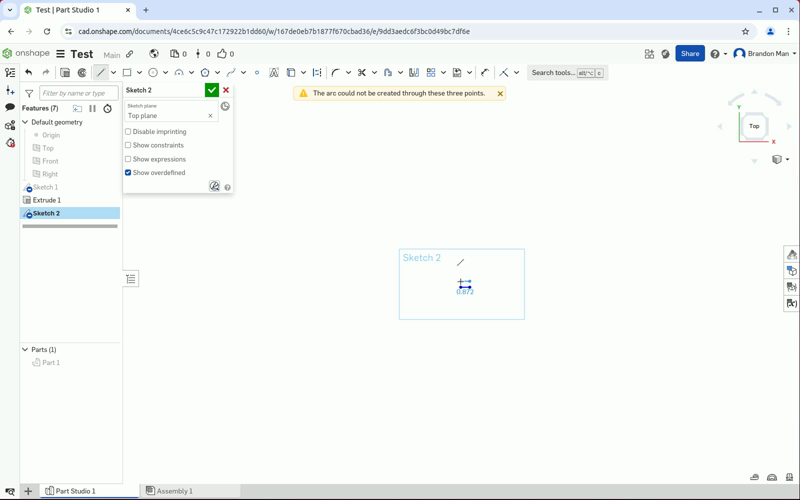
scroll(6)
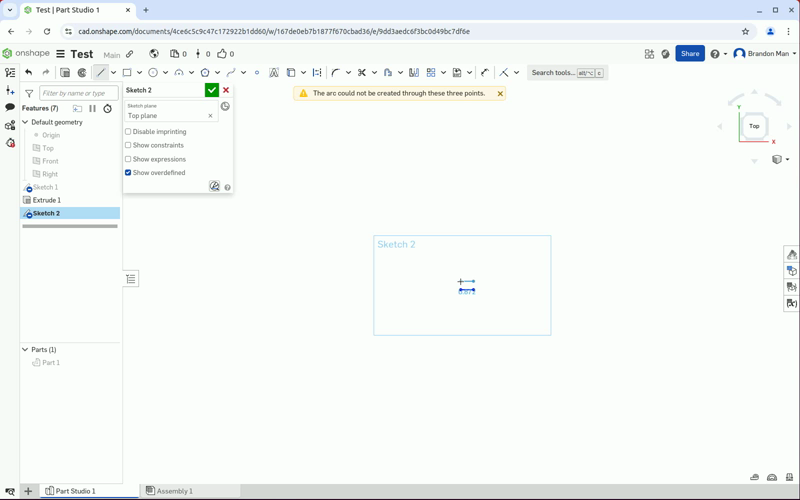
scroll(6)
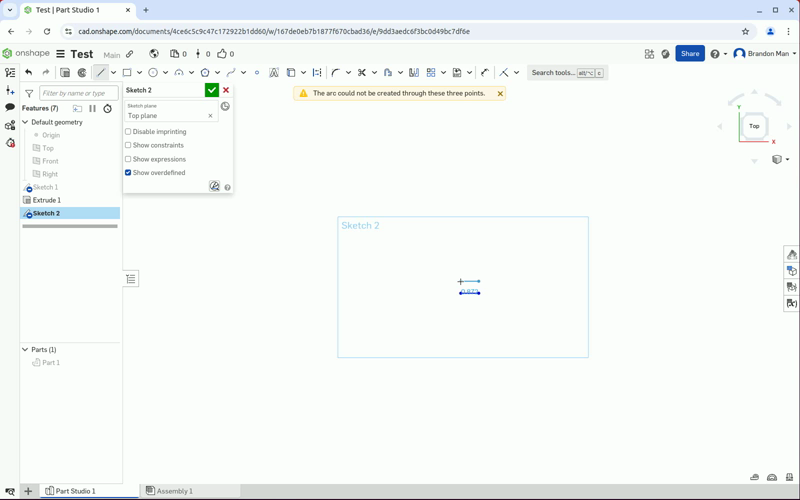
scroll(6)
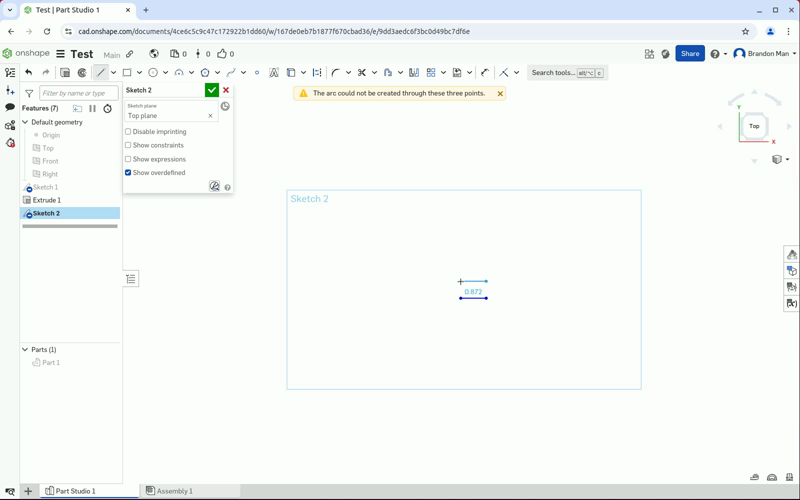
scroll(6)
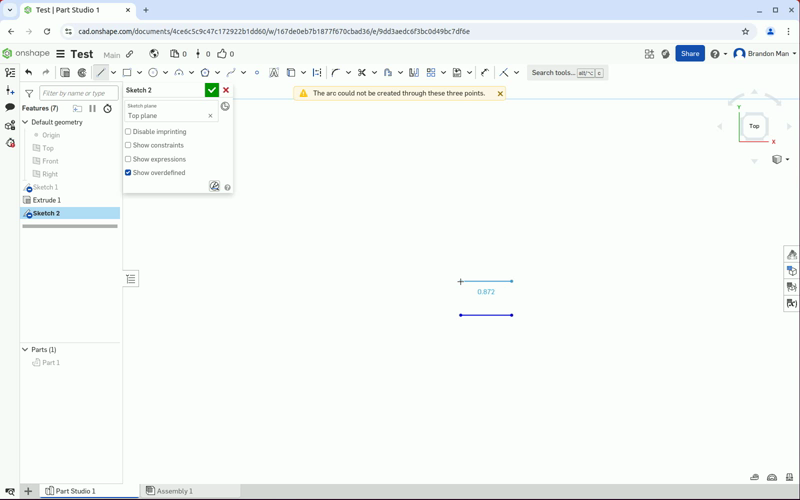
click(460, 281)
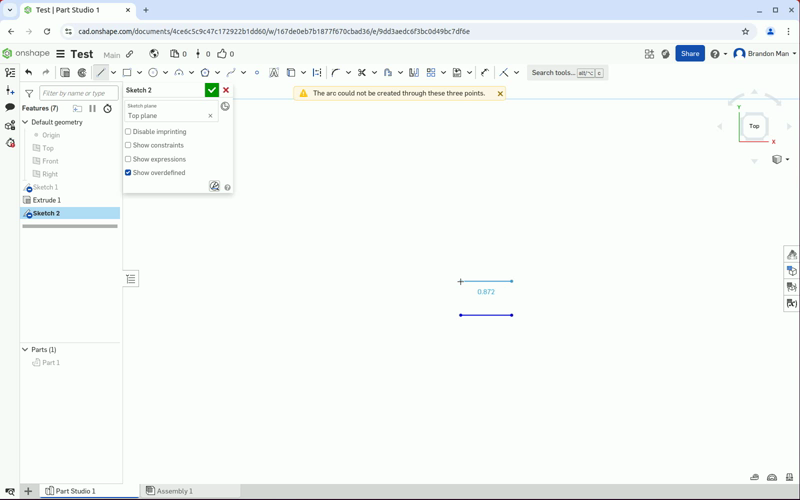
scroll(-6)
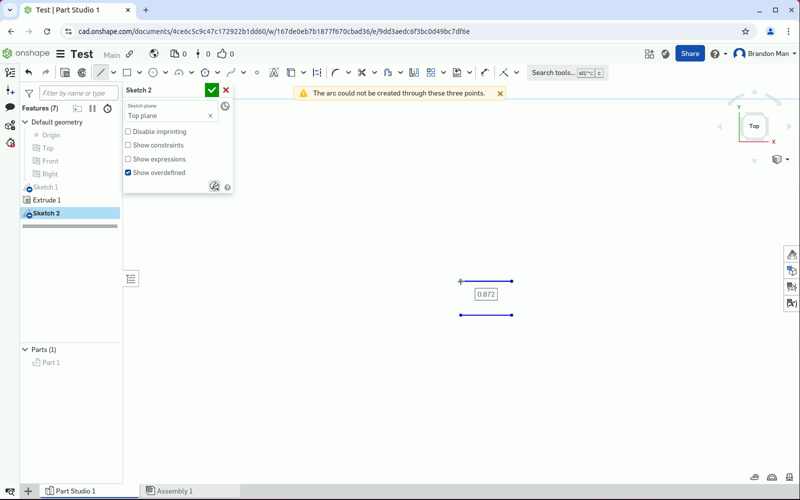
scroll(-6)
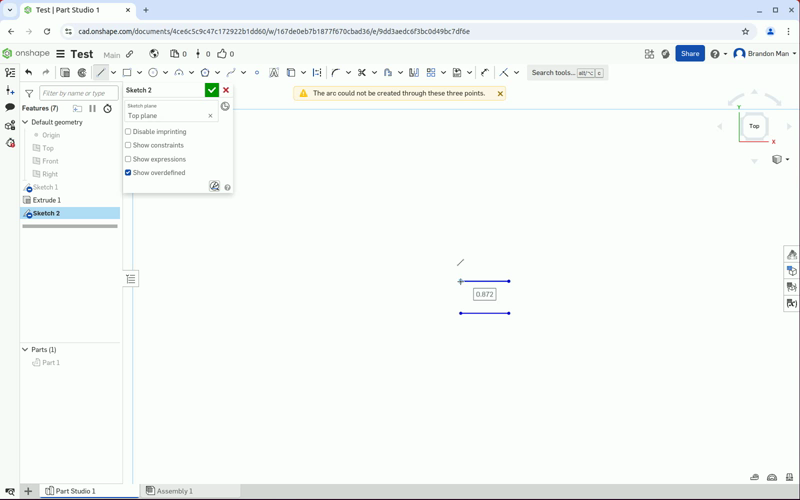
scroll(-6)
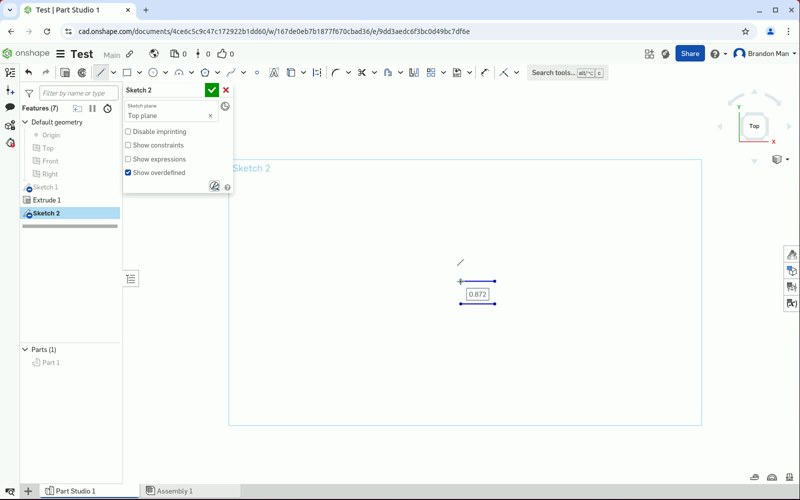
scroll(-6)
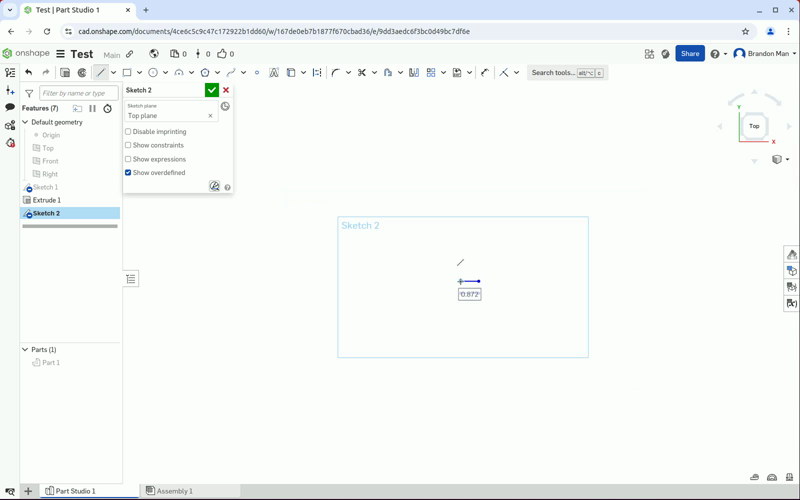
scroll(-6)
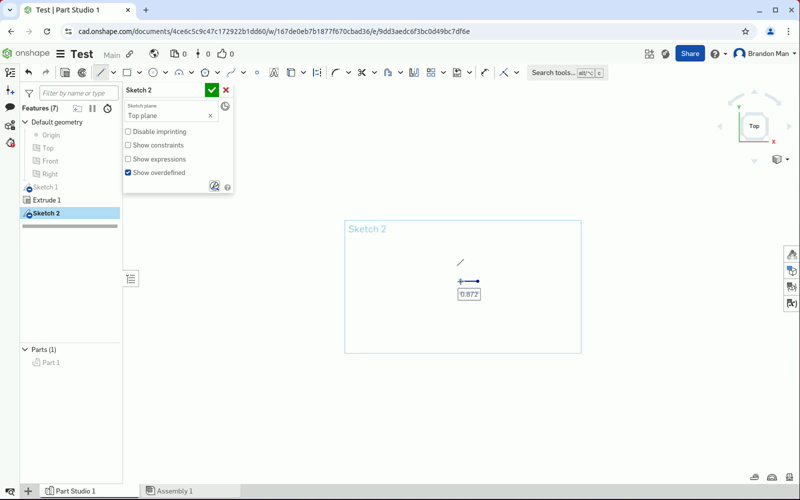
scroll(-6)
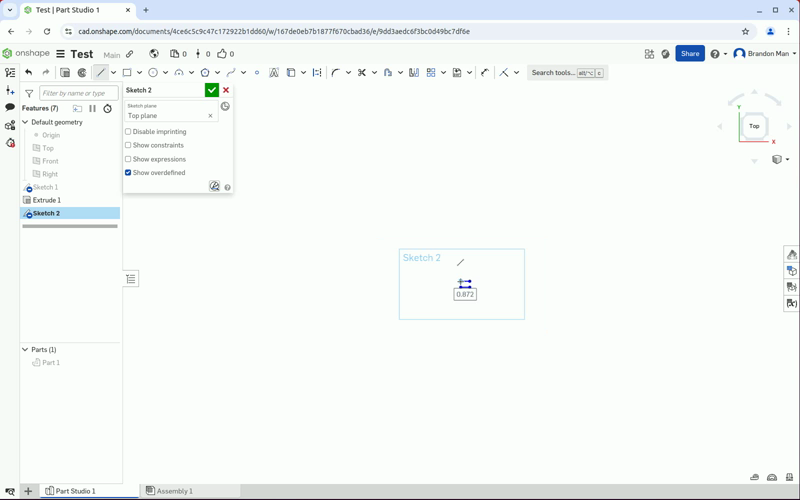
scroll(-6)
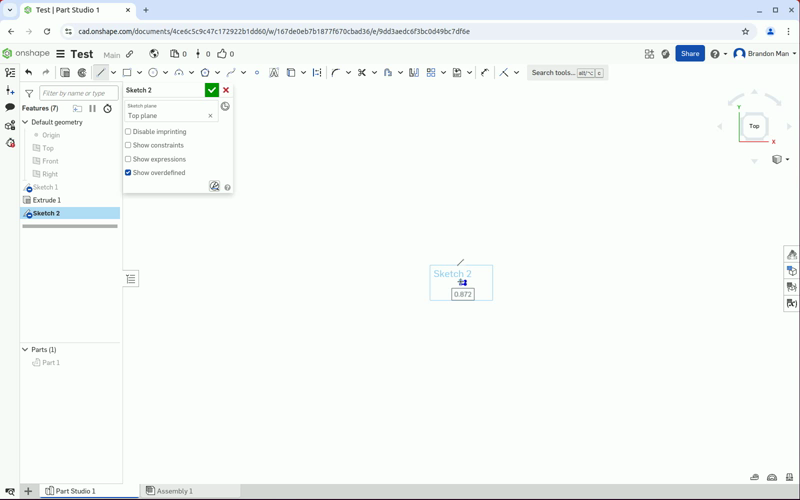
key_up(shift)
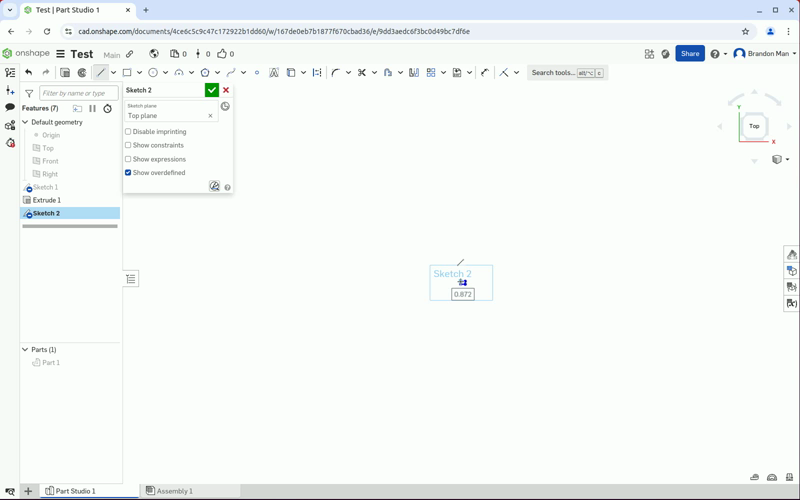
key(esc)
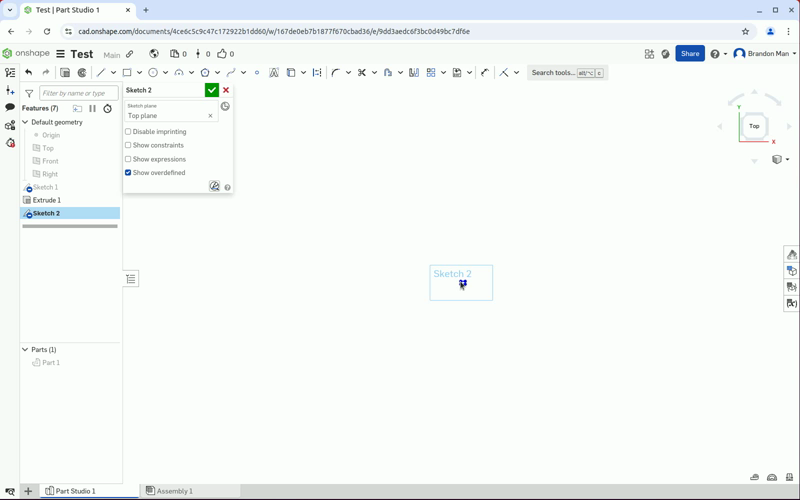
key(a)
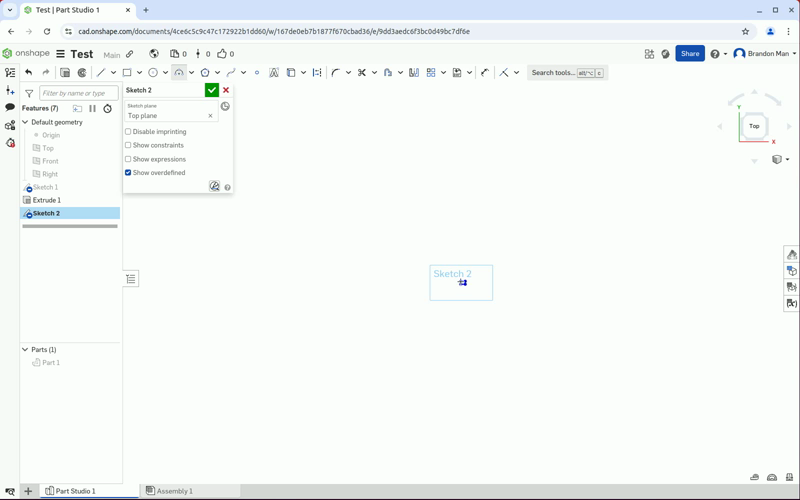
mouse_move(460, 281)
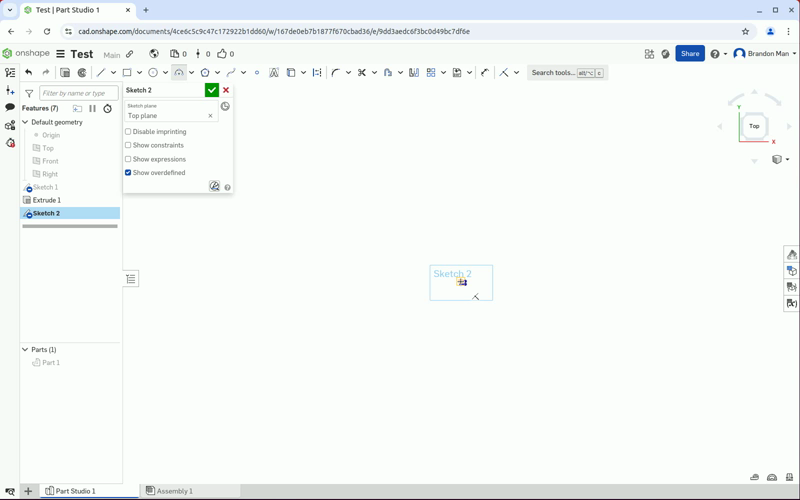
scroll(6)
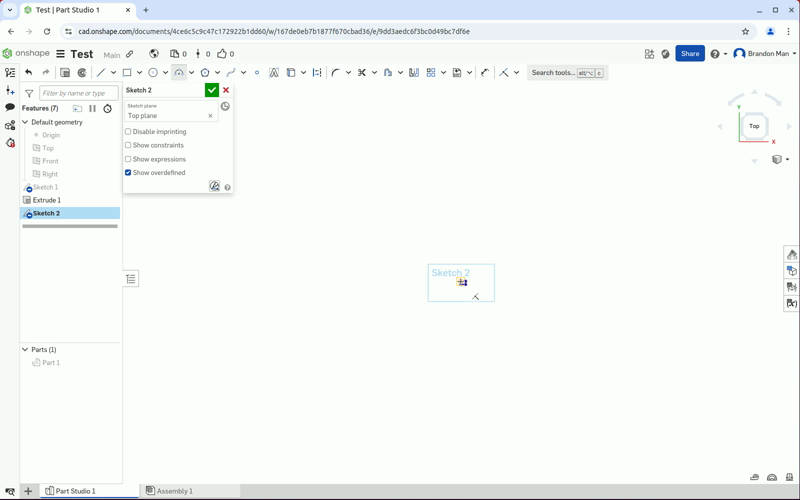
scroll(6)
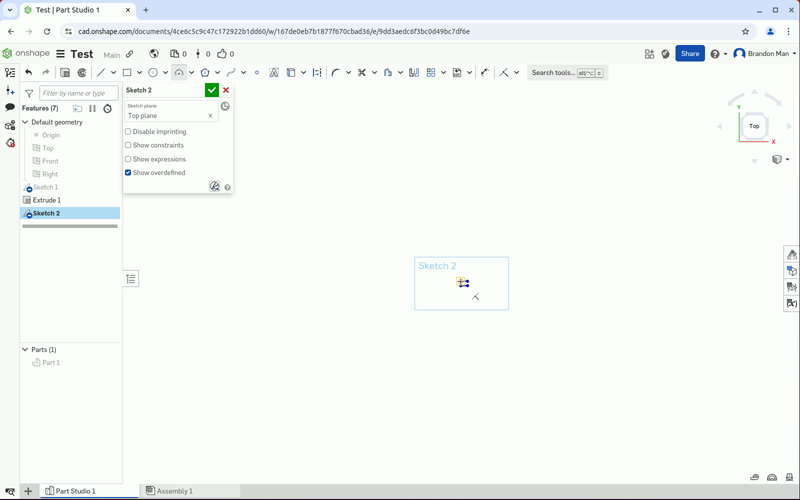
scroll(6)
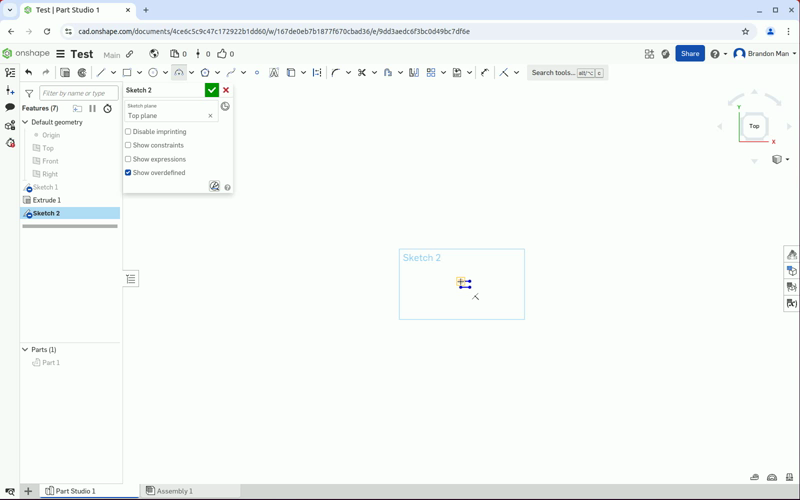
scroll(6)
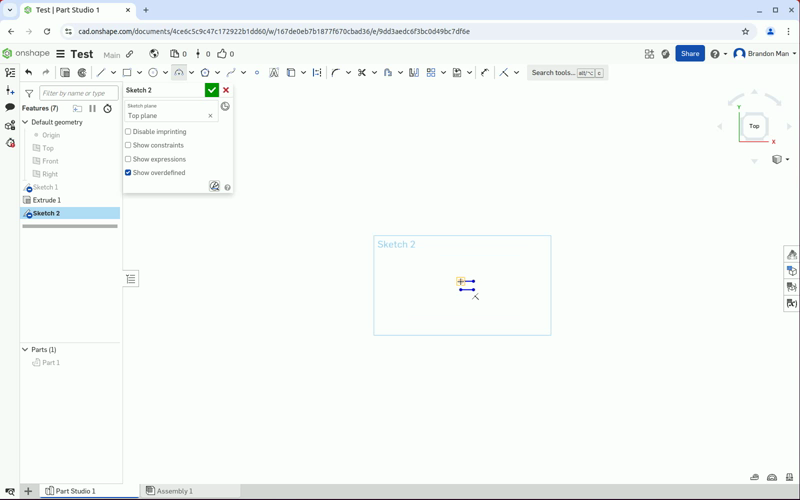
scroll(6)
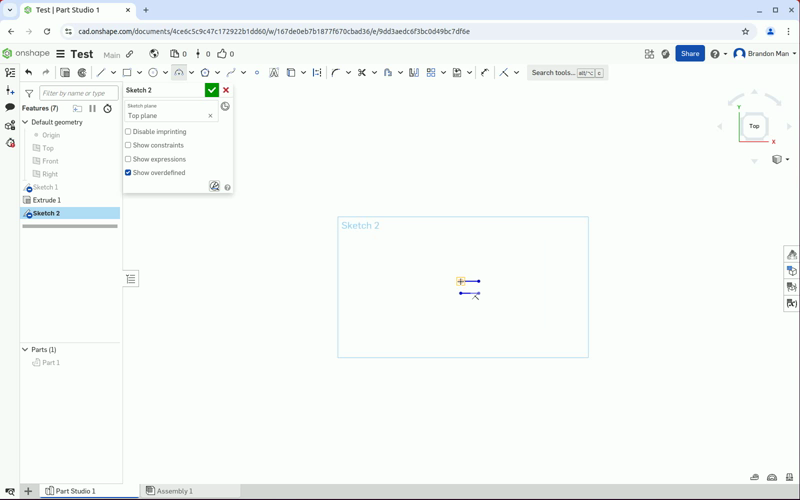
scroll(6)
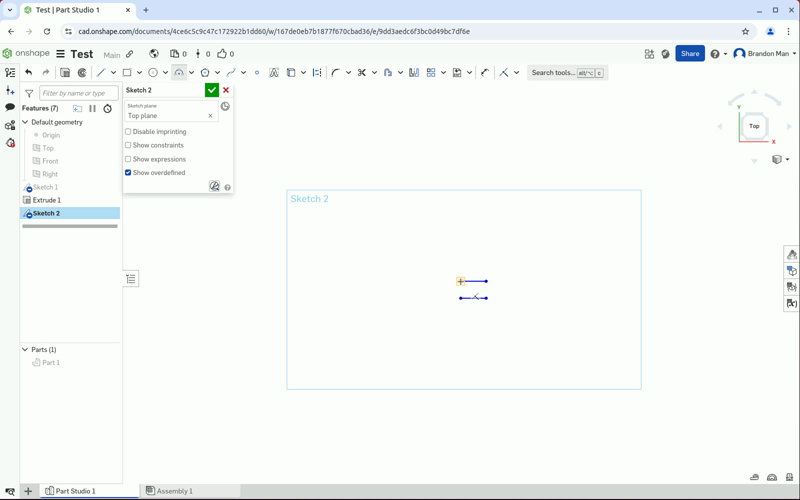
scroll(6)
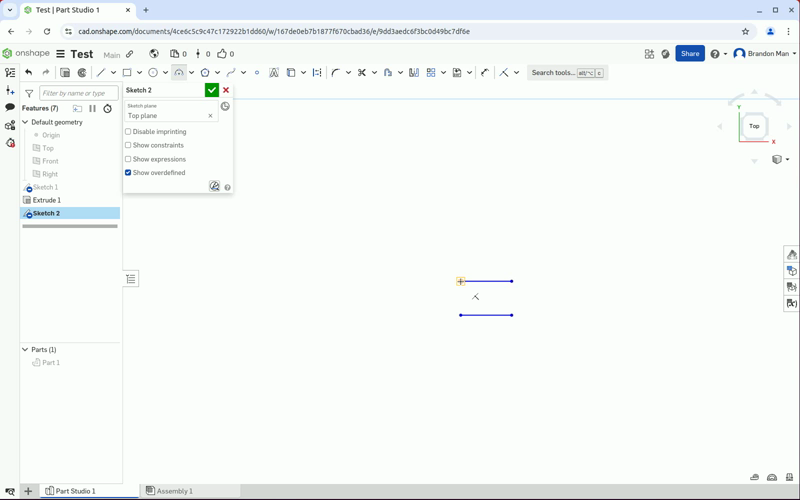
click(460, 281)
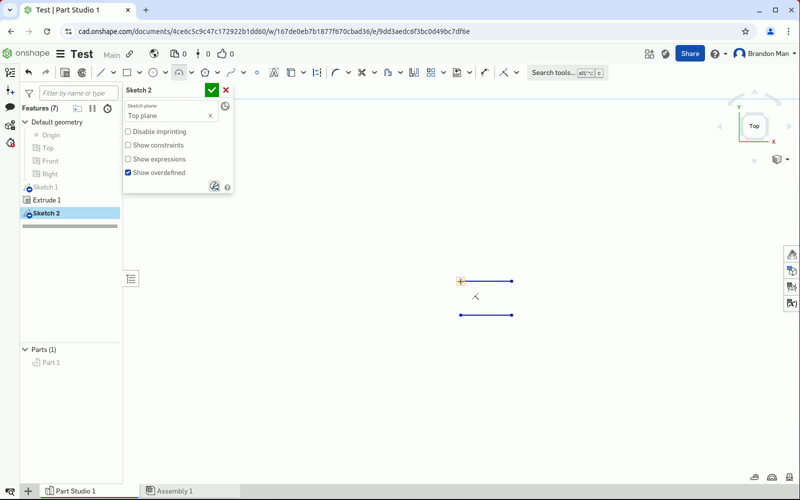
scroll(-6)
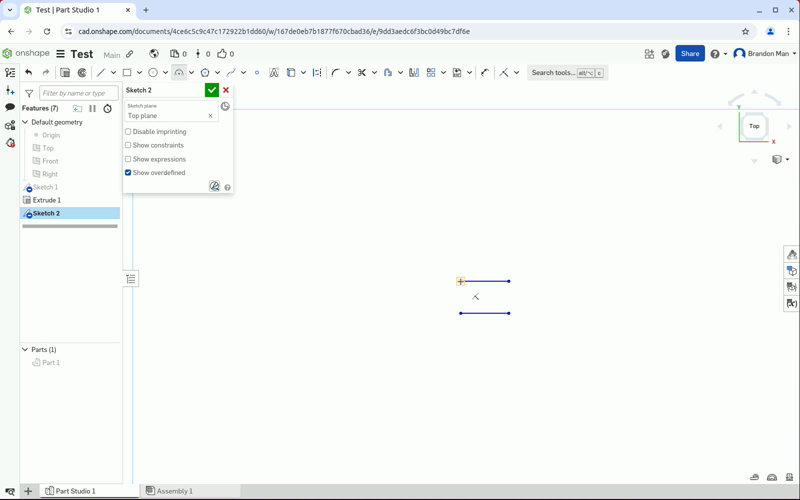
scroll(-6)
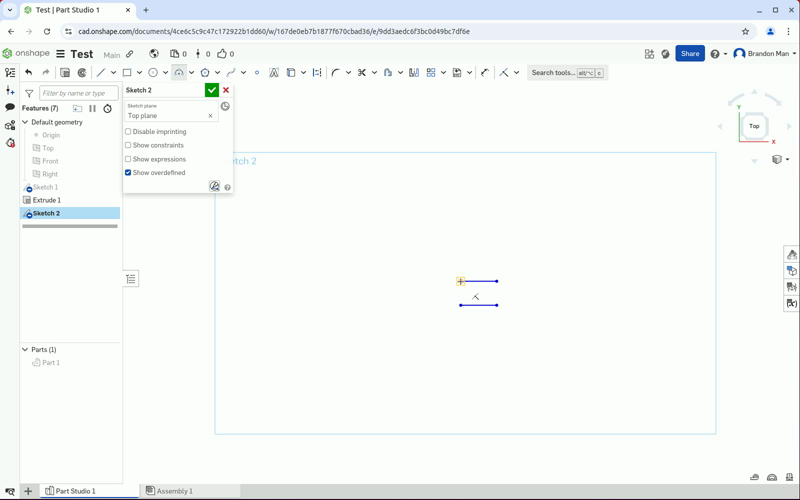
scroll(-6)
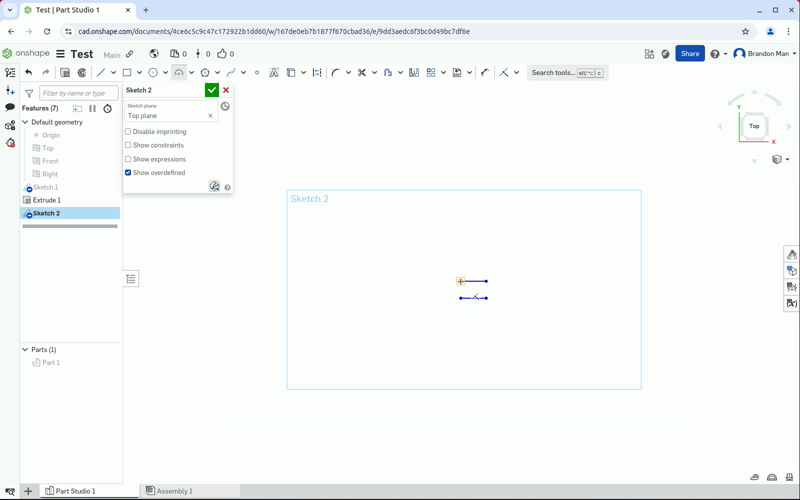
scroll(-6)
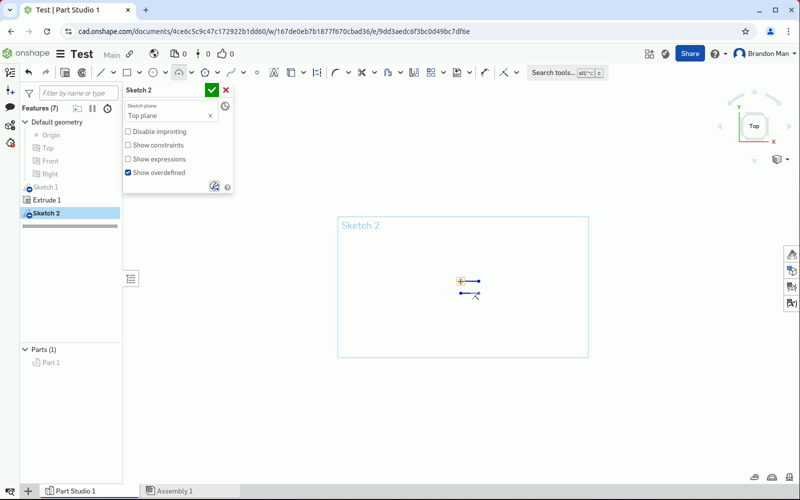
scroll(-6)
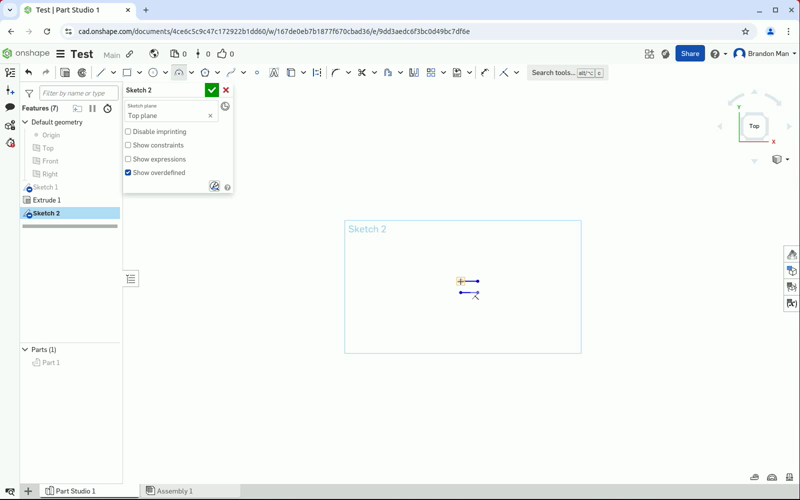
scroll(-6)
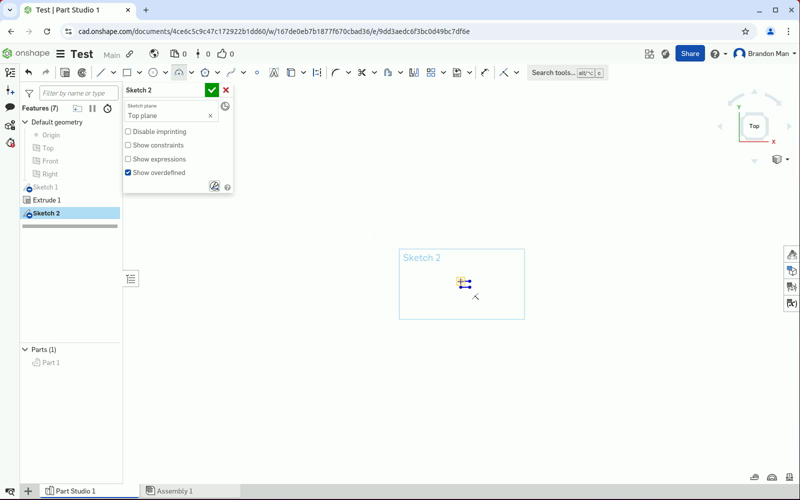
scroll(-6)
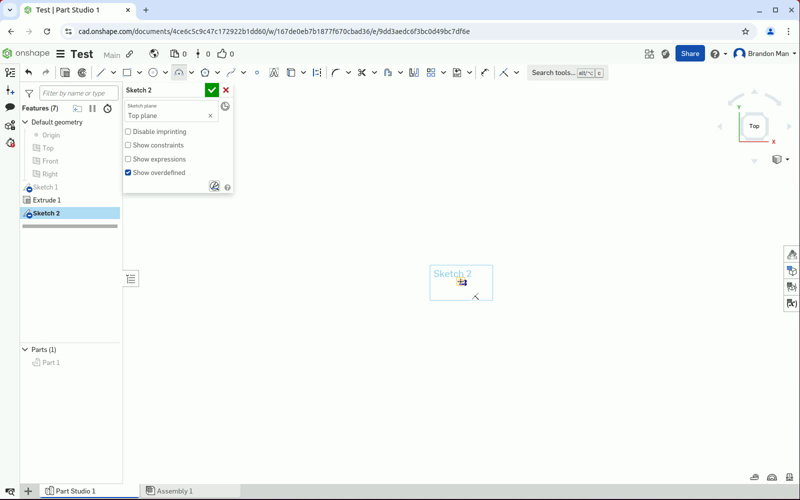
mouse_move(460, 284)
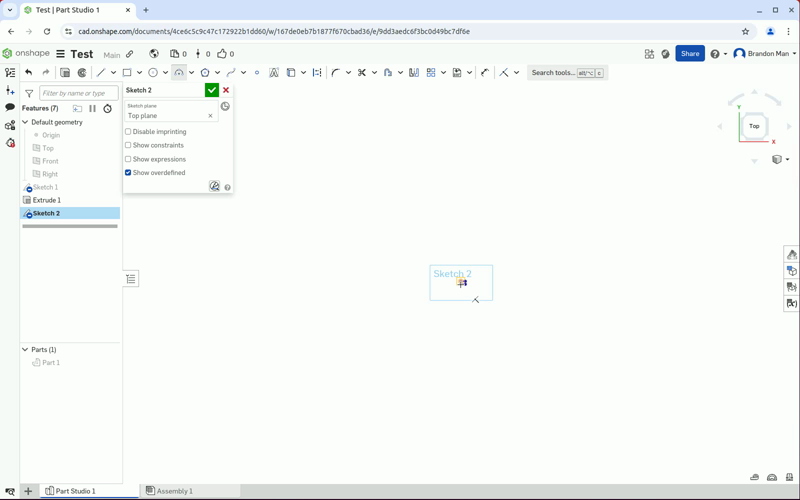
scroll(6)
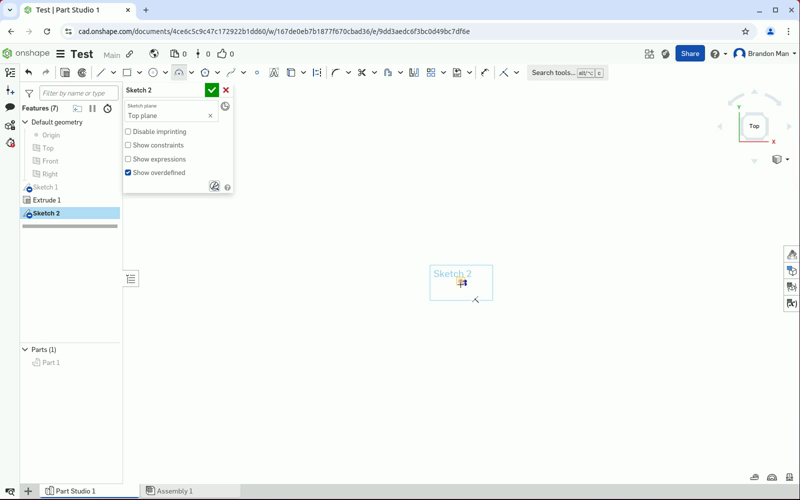
scroll(6)
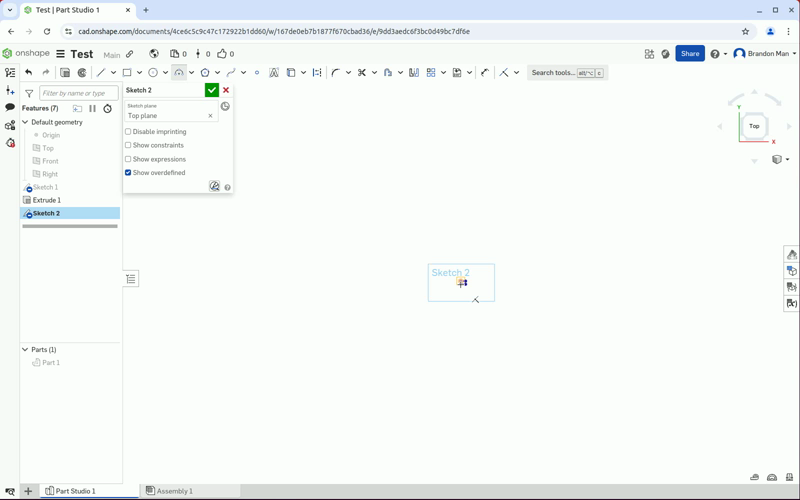
scroll(6)
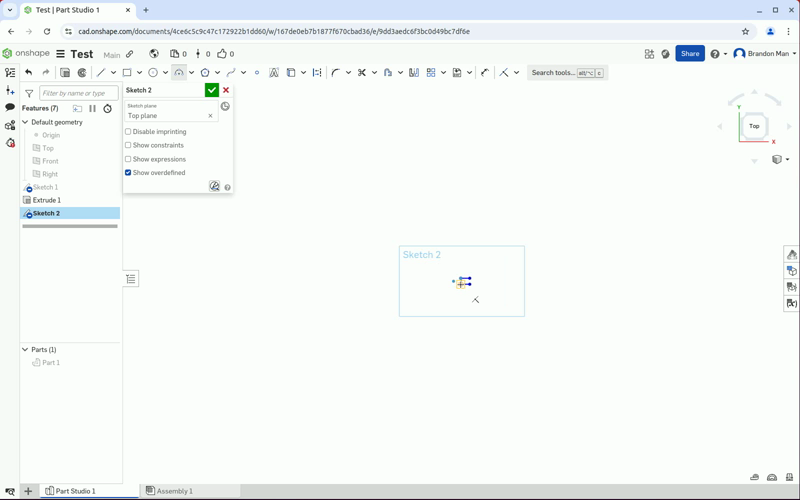
scroll(6)
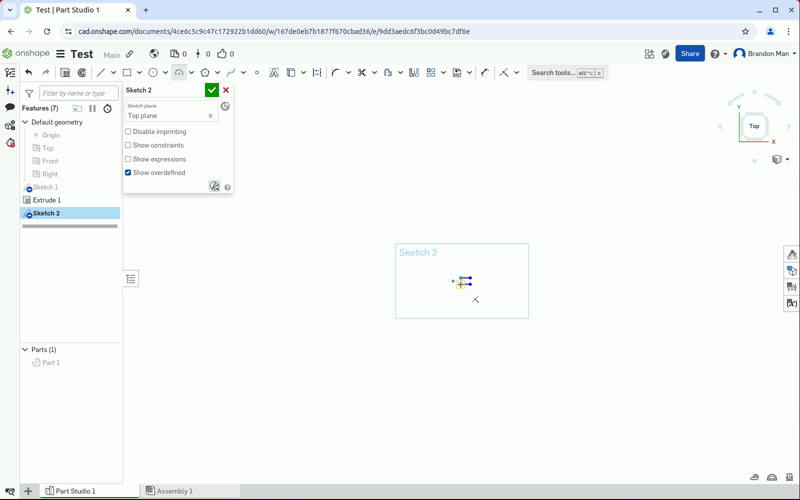
scroll(6)
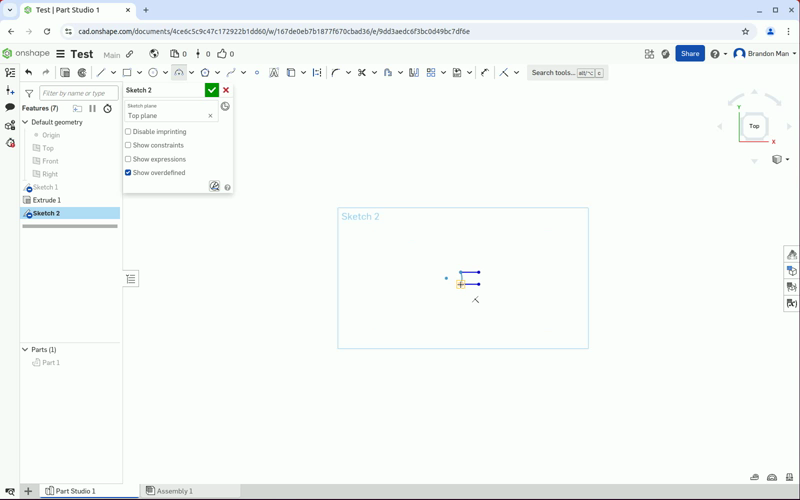
scroll(6)
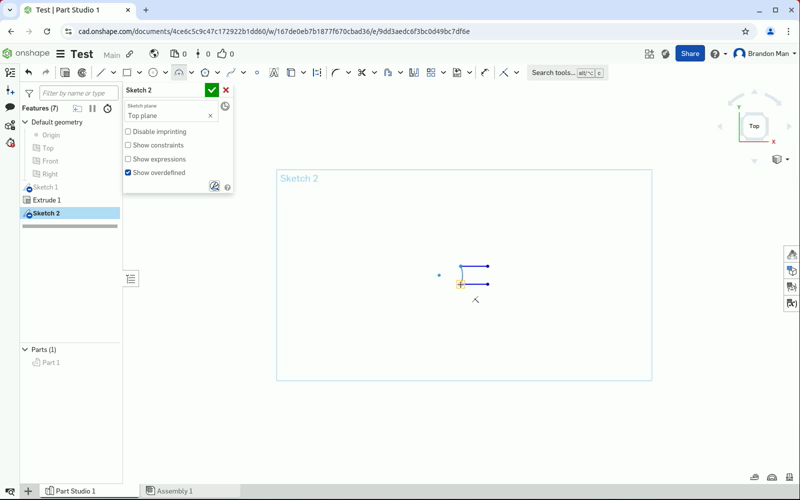
scroll(6)
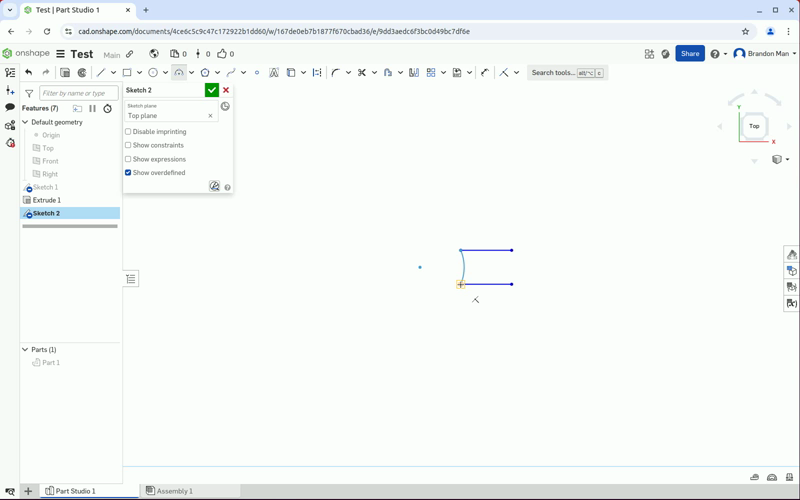
click(460, 284)
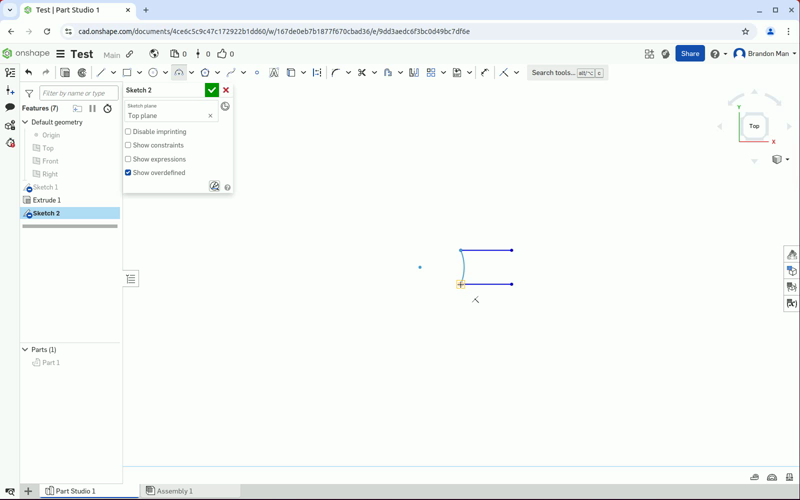
scroll(-6)
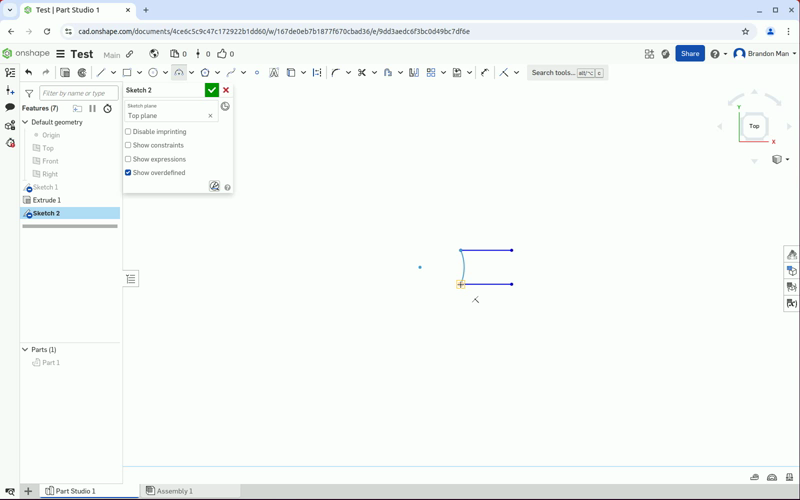
scroll(-6)
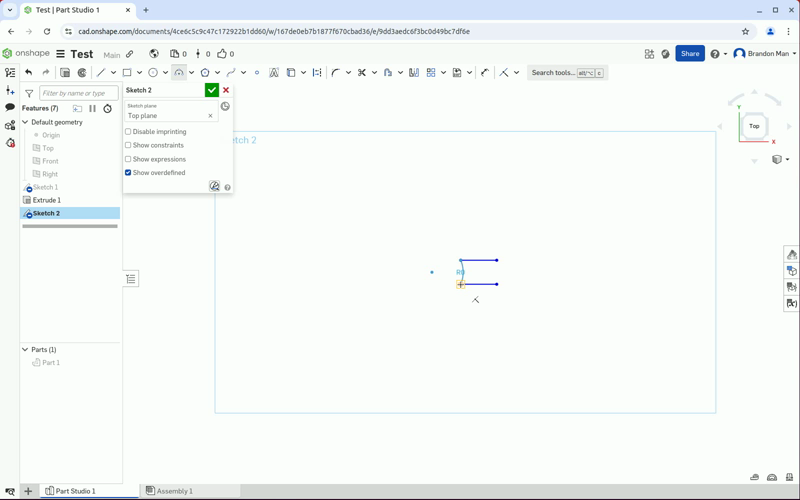
scroll(-6)
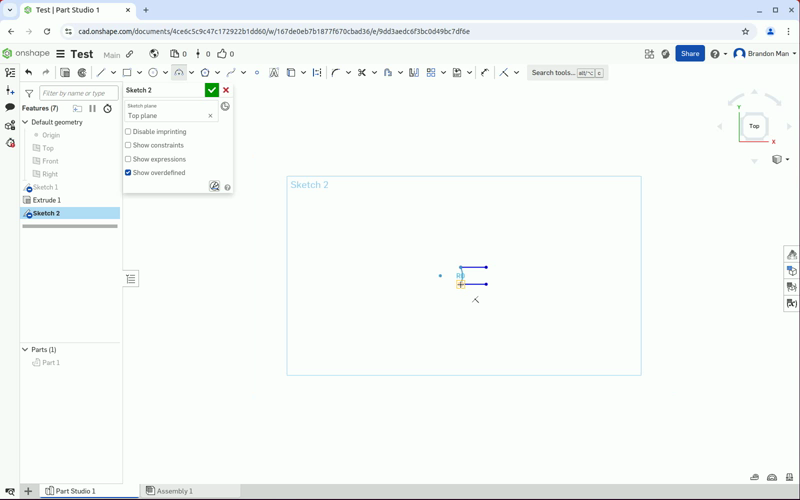
scroll(-6)
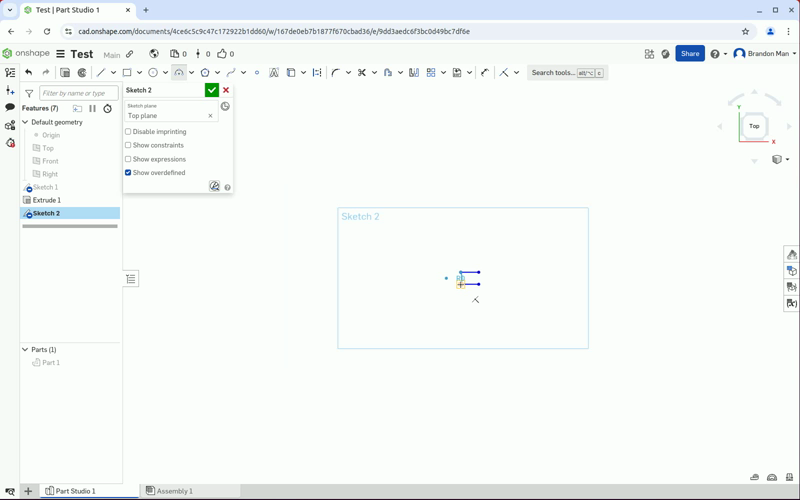
scroll(-6)
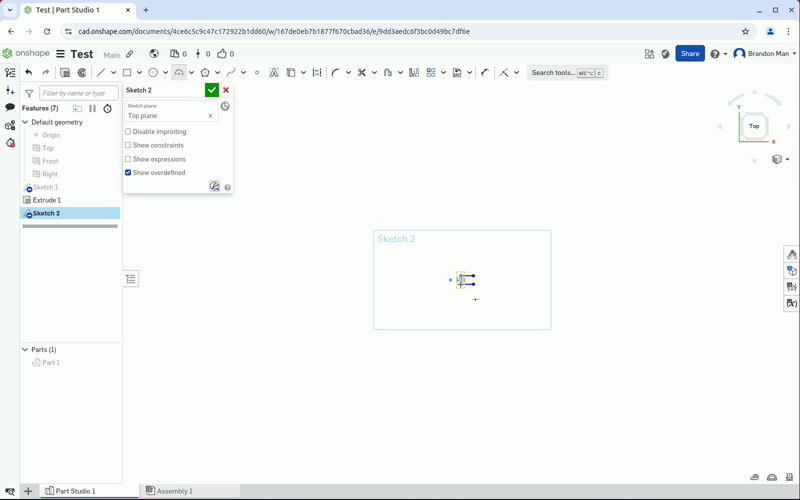
scroll(-6)
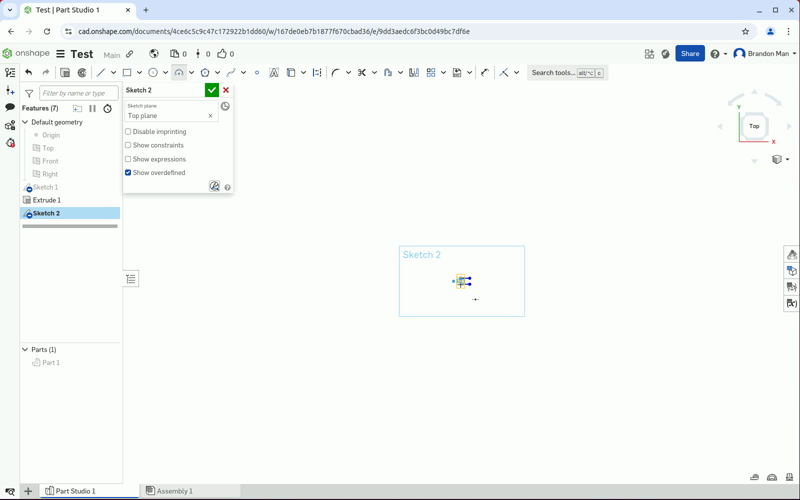
scroll(-6)
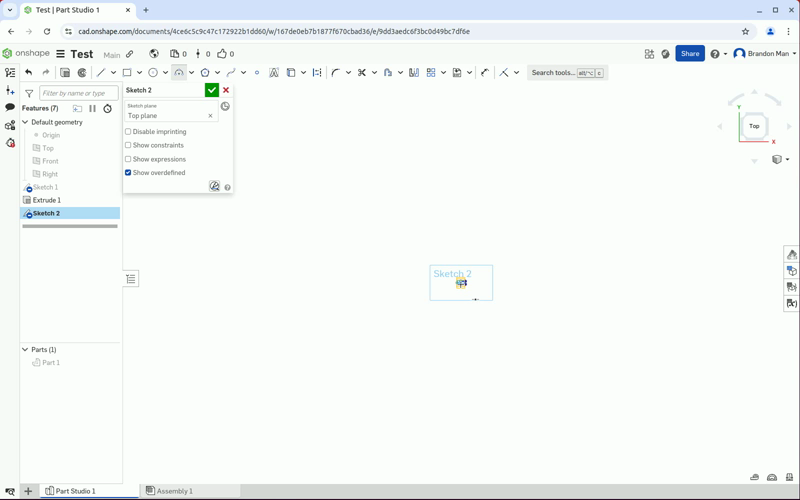
key_down(shift)
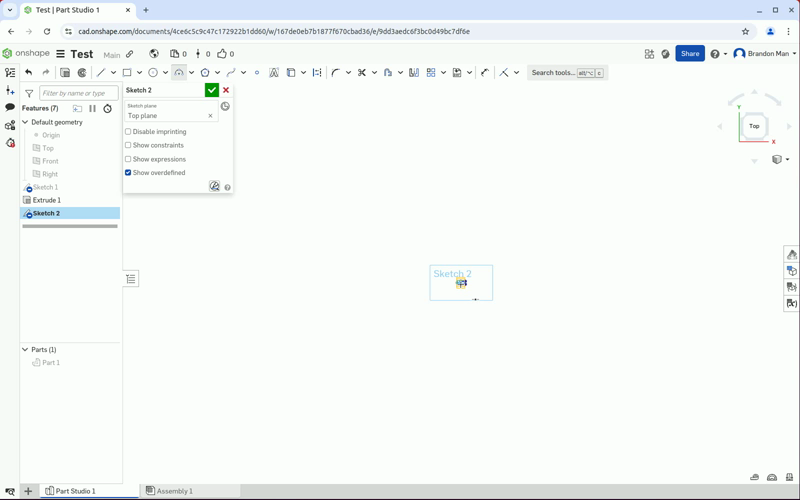
mouse_move(459, 282)
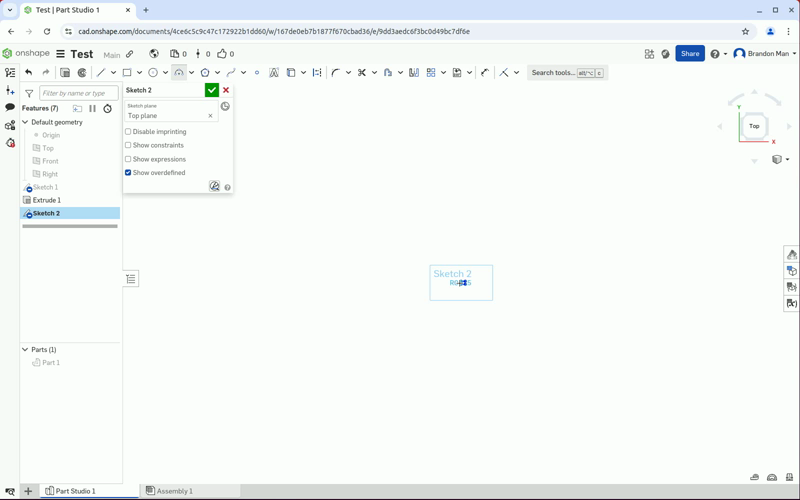
scroll(6)
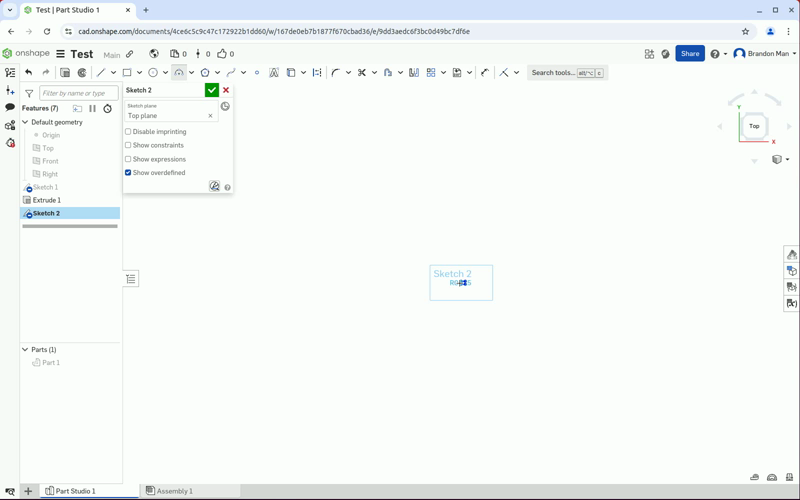
scroll(6)
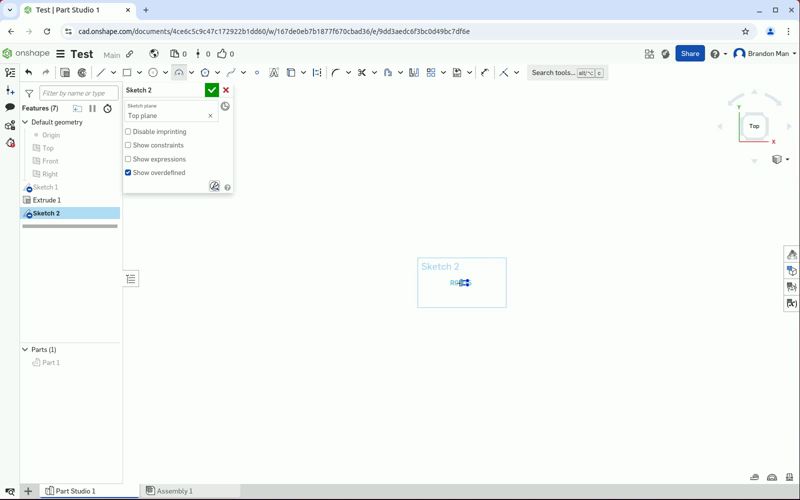
scroll(6)
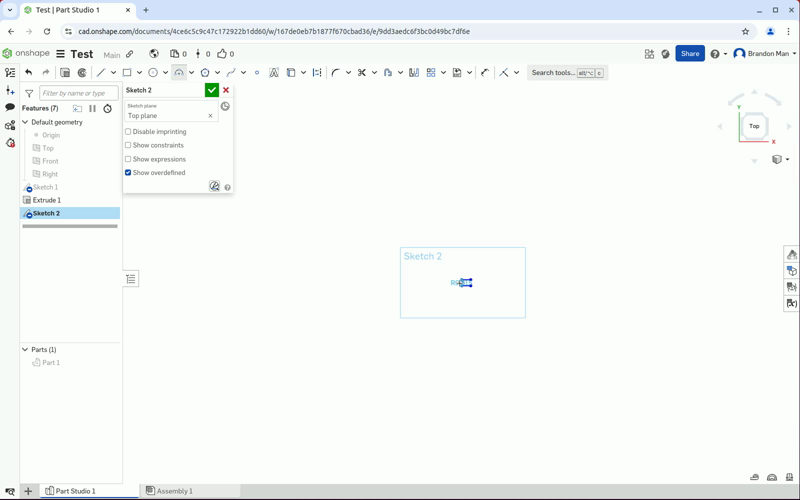
scroll(6)
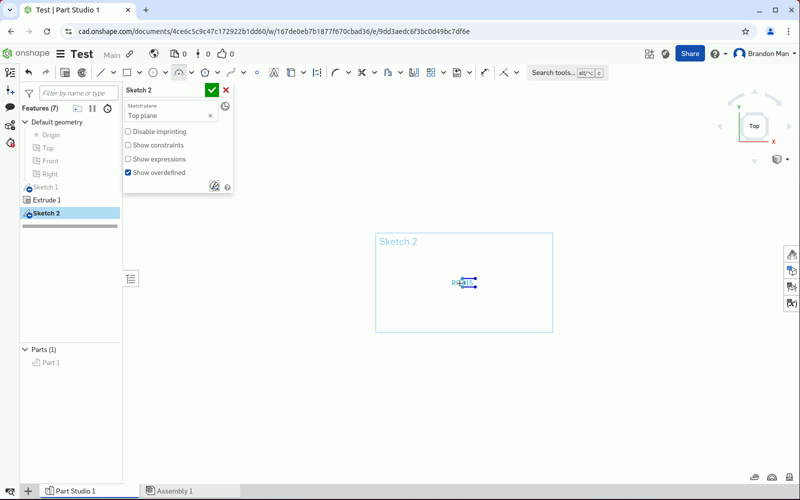
scroll(6)
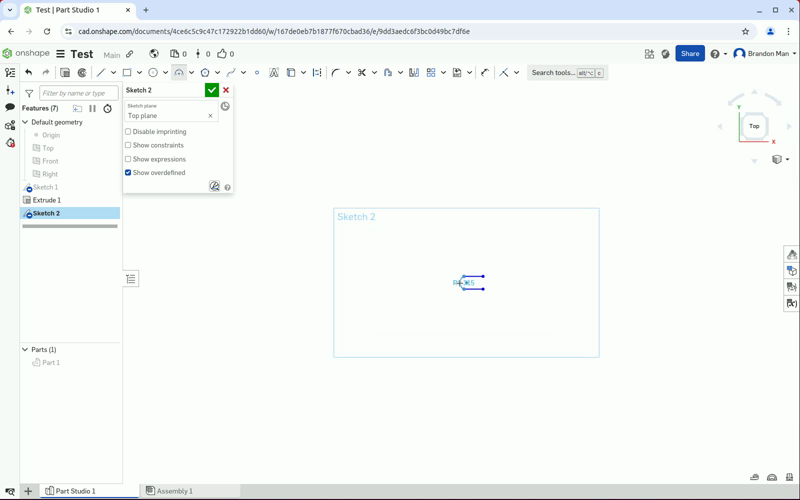
scroll(6)
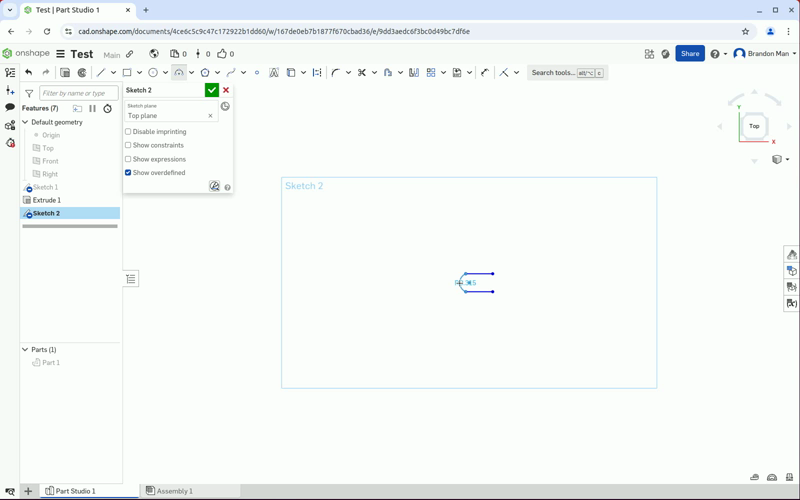
scroll(6)
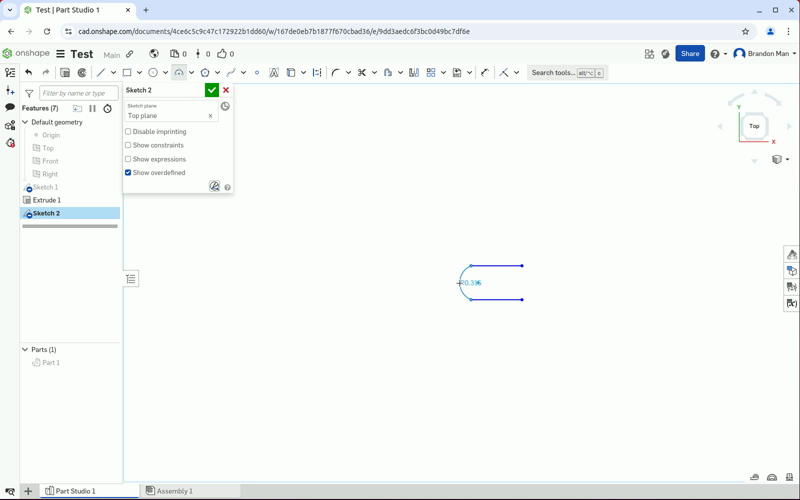
click(459, 282)
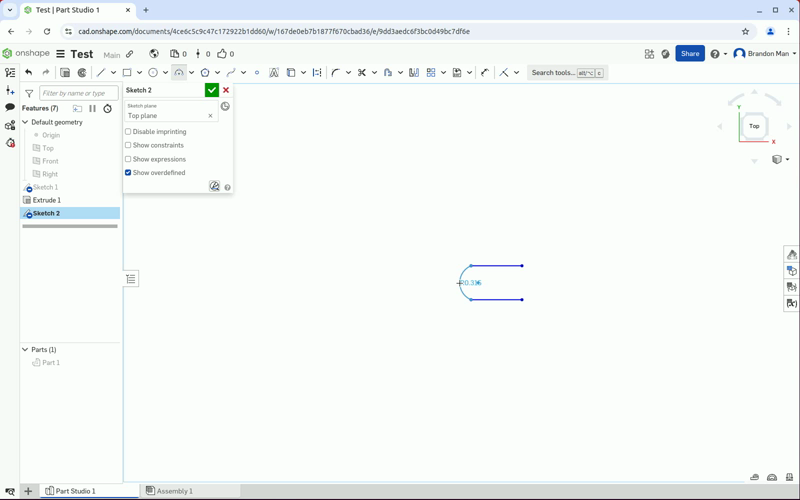
scroll(-6)
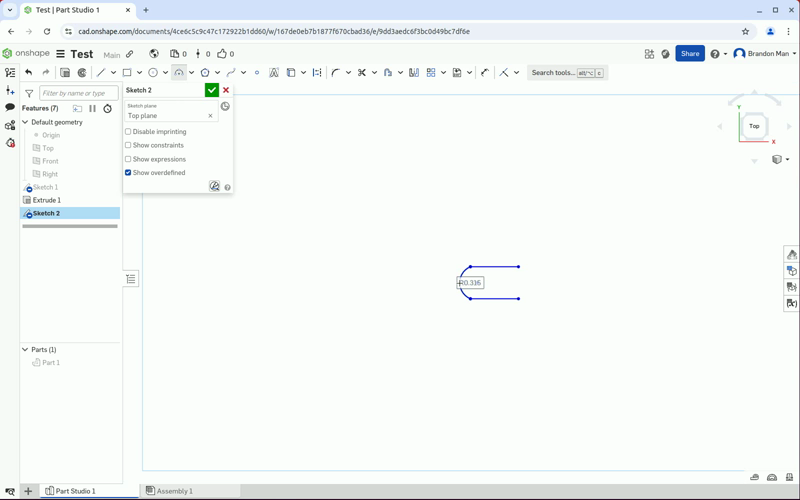
scroll(-6)
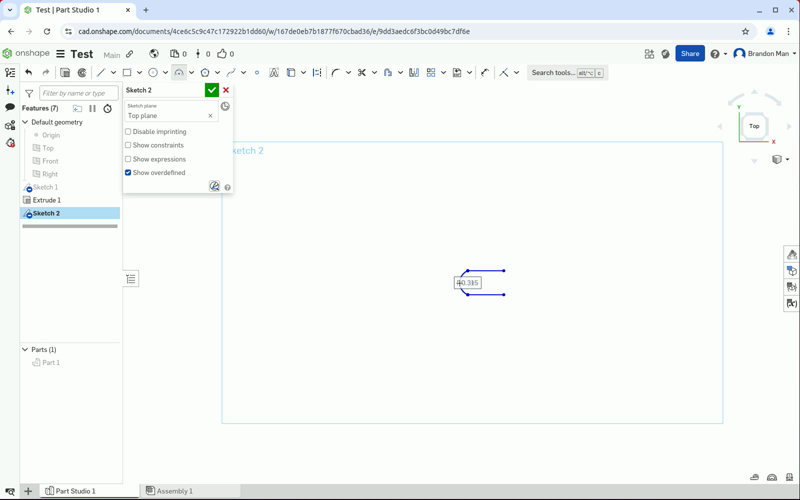
scroll(-6)
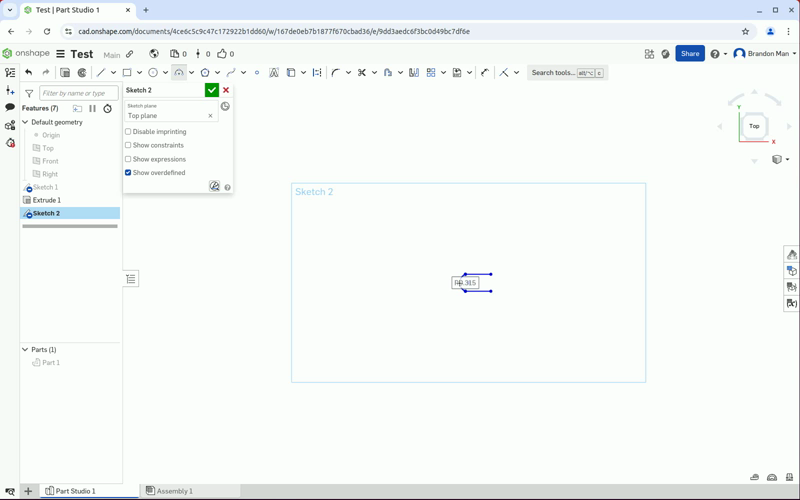
scroll(-6)
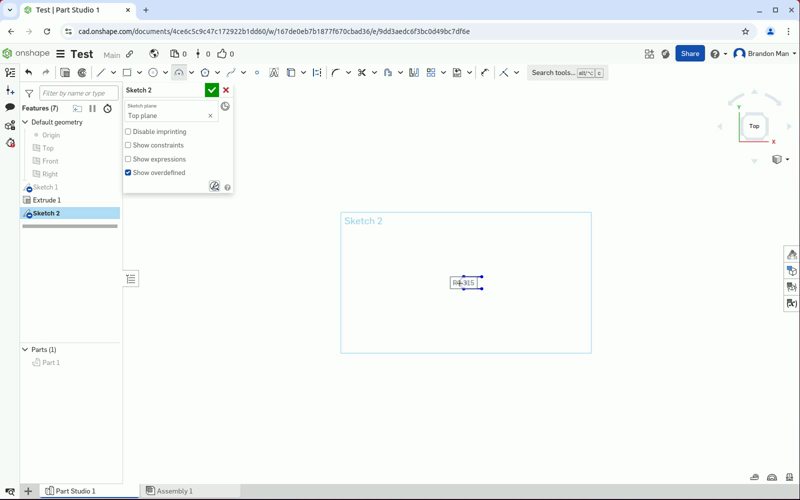
scroll(-6)
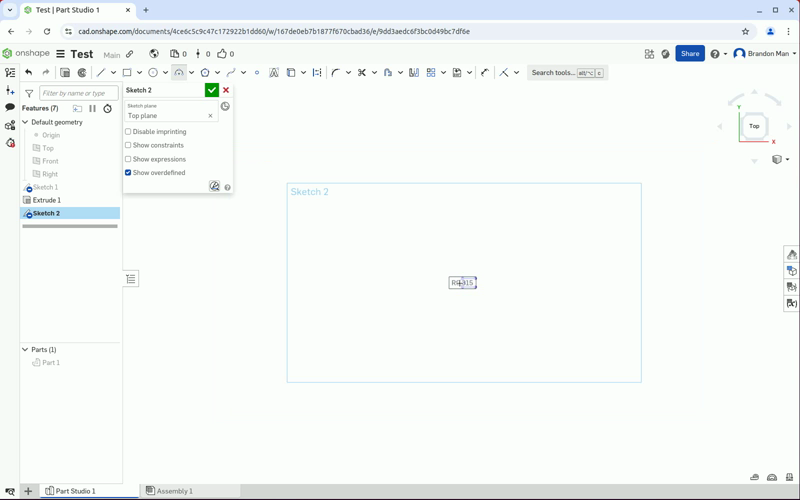
scroll(-6)
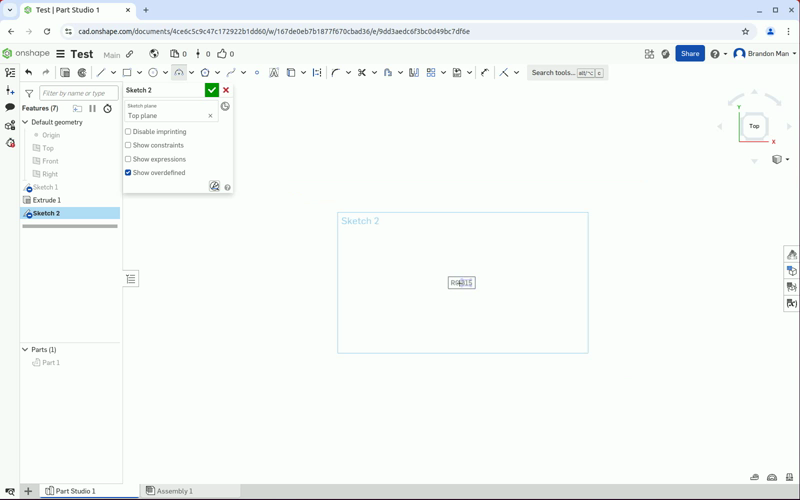
scroll(-6)
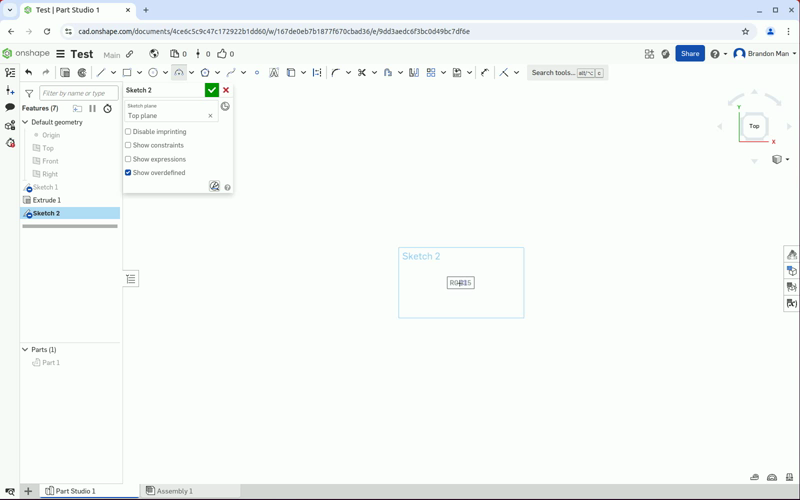
key_up(shift)
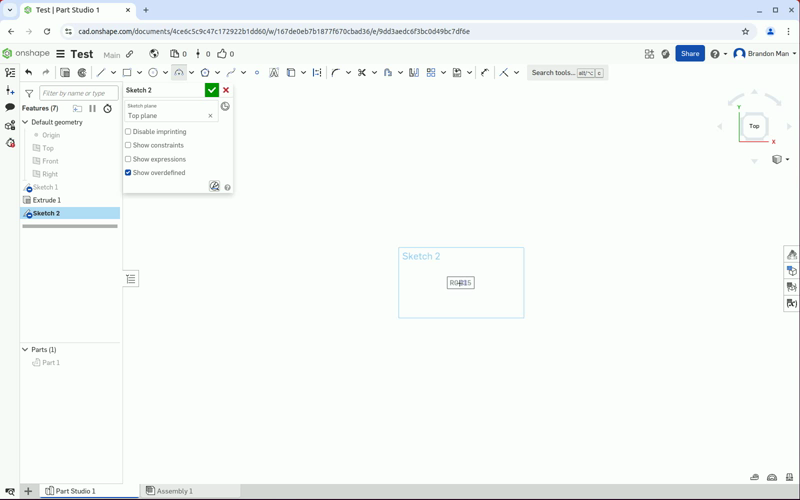
key(esc)
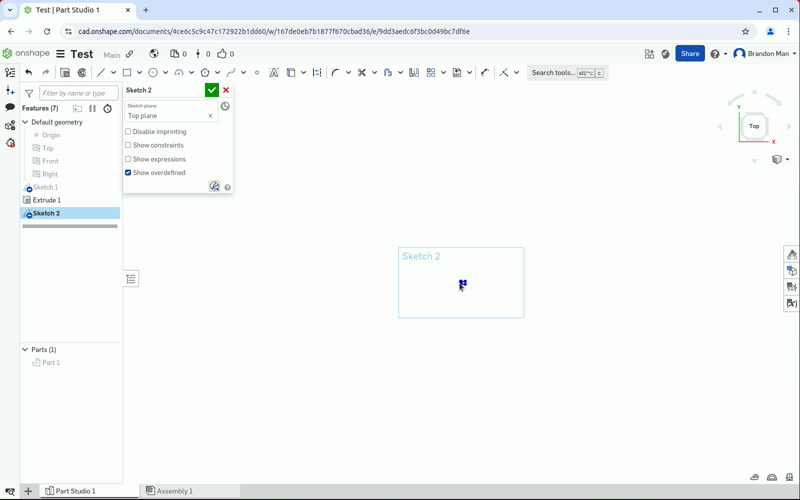
key(c)
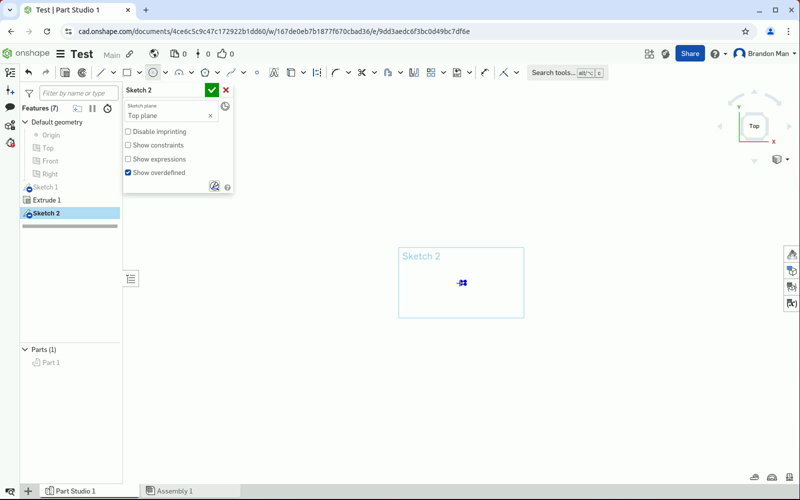
key_down(shift)
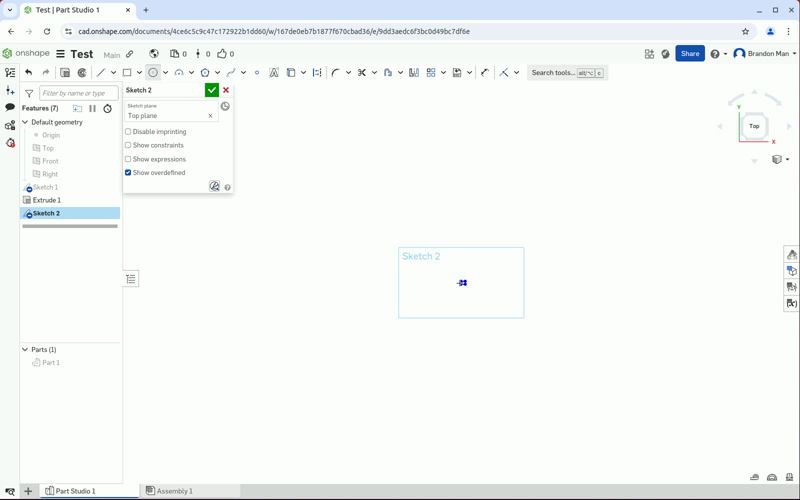
mouse_move(460, 282)
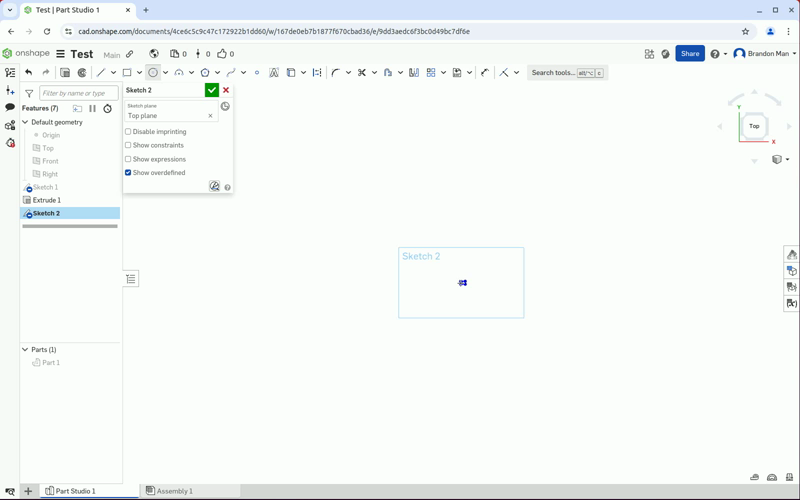
scroll(6)
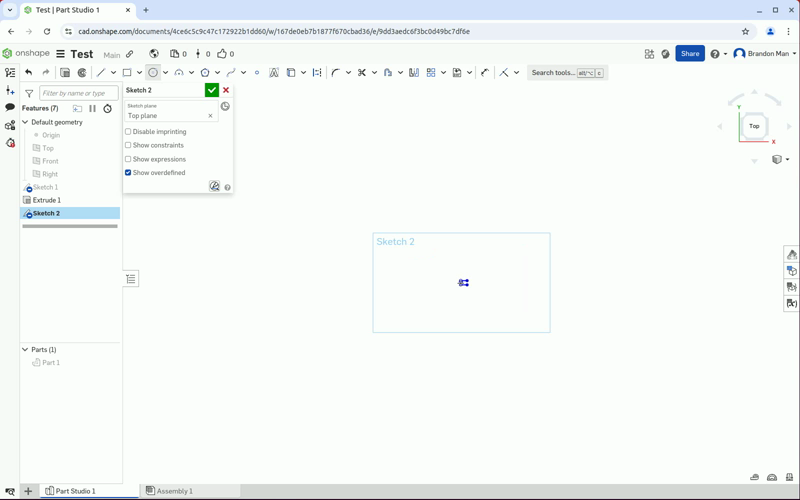
scroll(6)
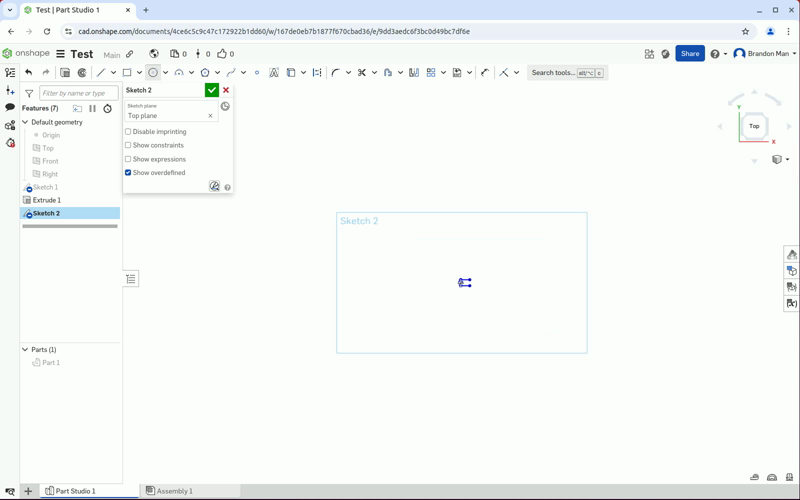
scroll(6)
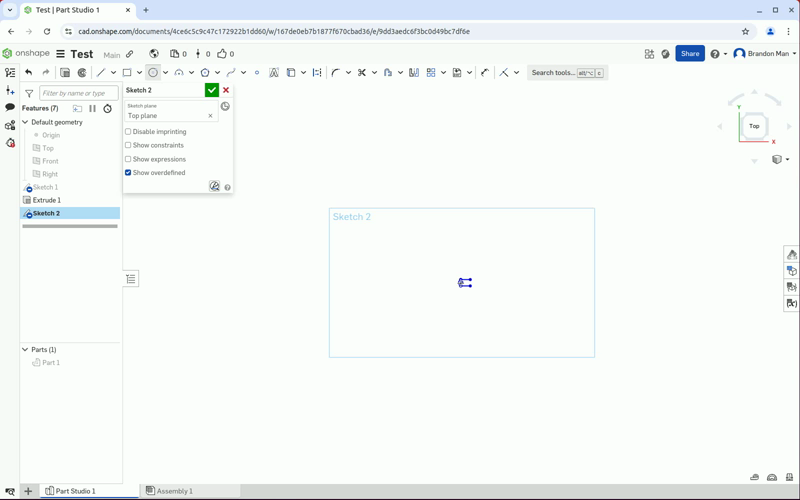
scroll(6)
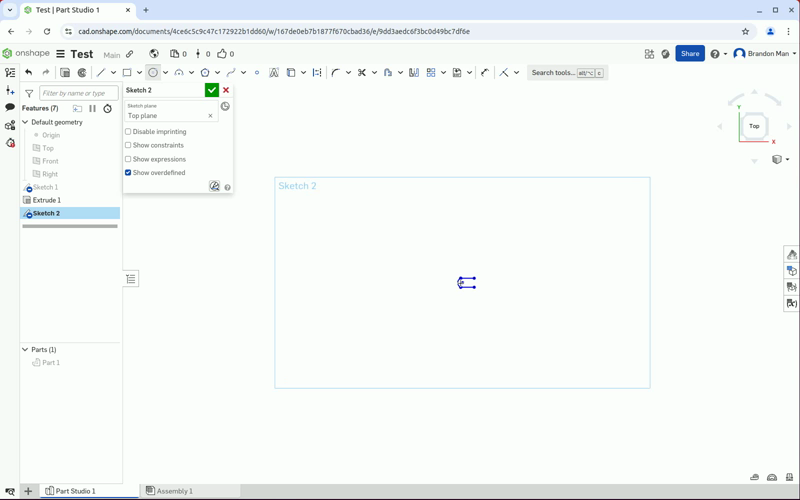
scroll(6)
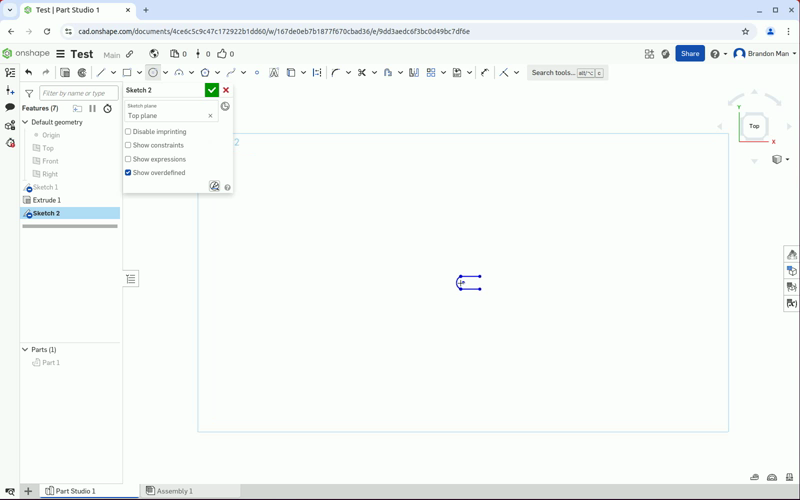
scroll(6)
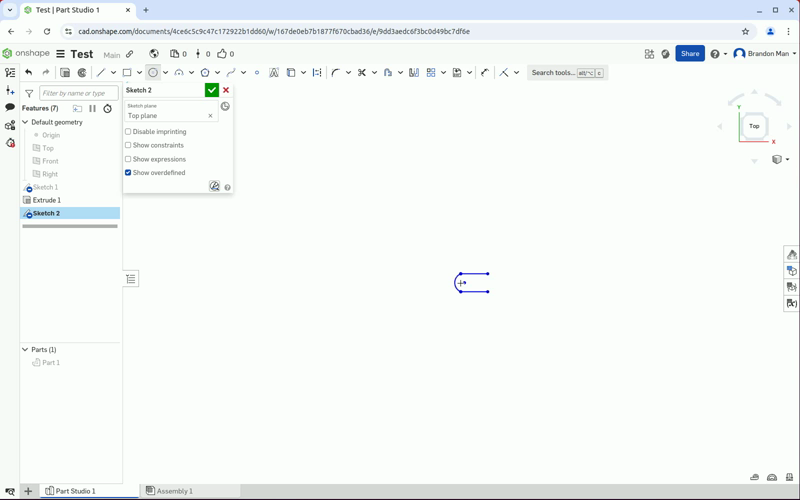
scroll(6)
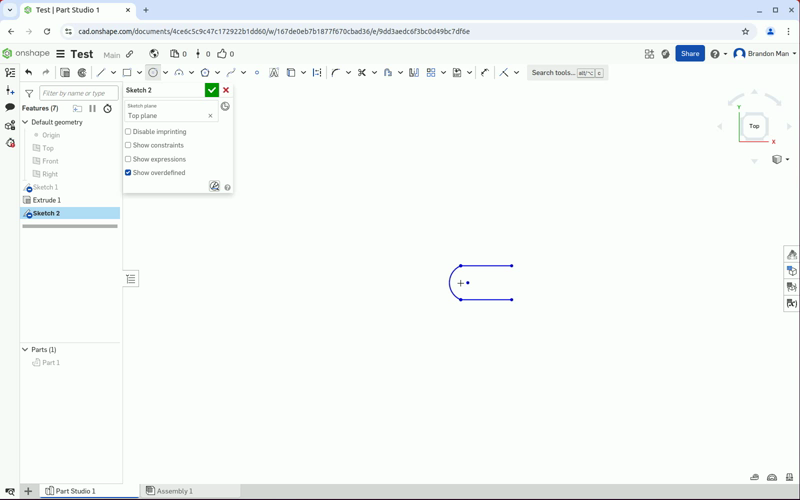
click(460, 282)
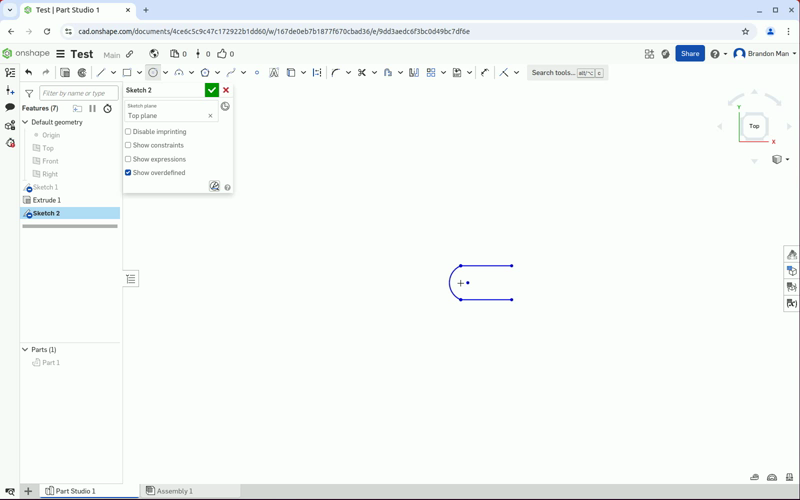
scroll(-6)
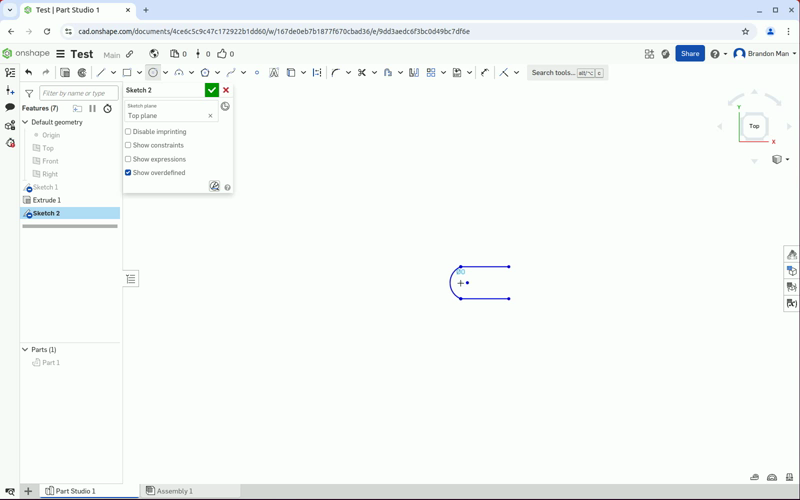
scroll(-6)
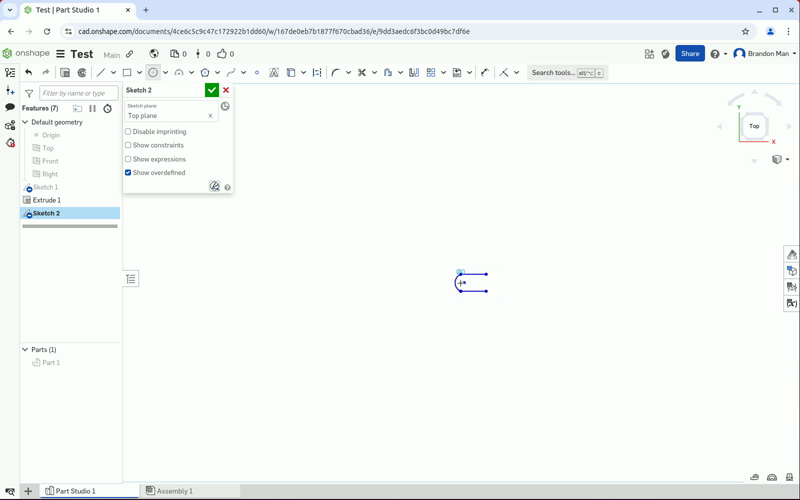
scroll(-6)
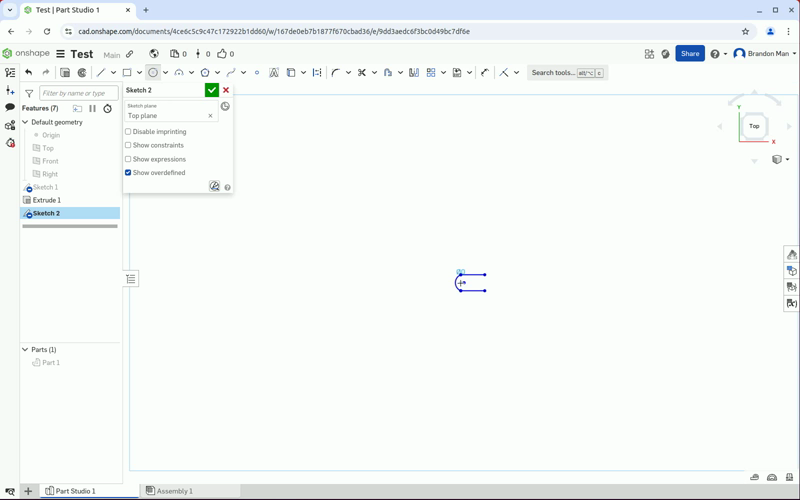
scroll(-6)
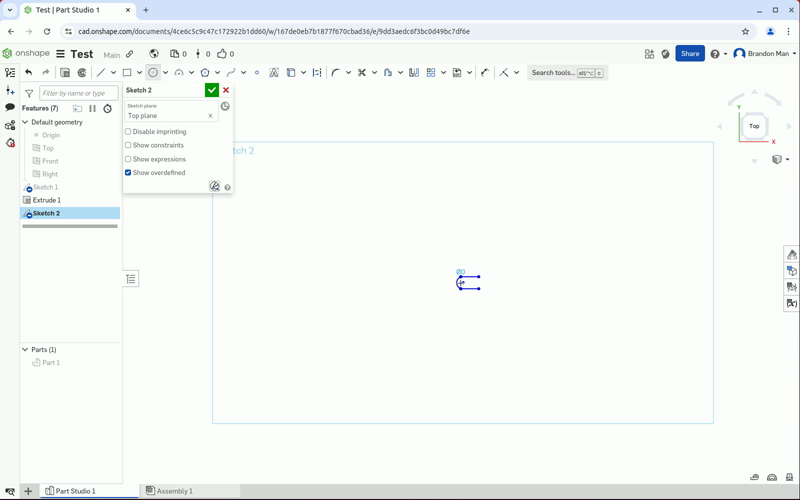
scroll(-6)
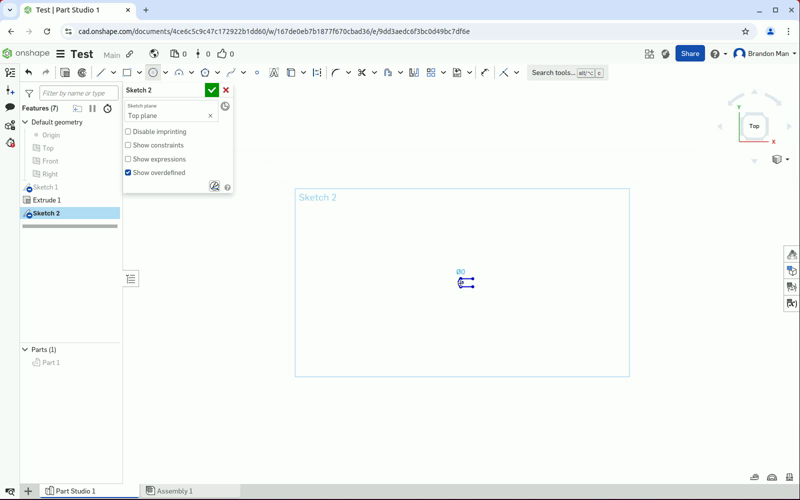
scroll(-6)
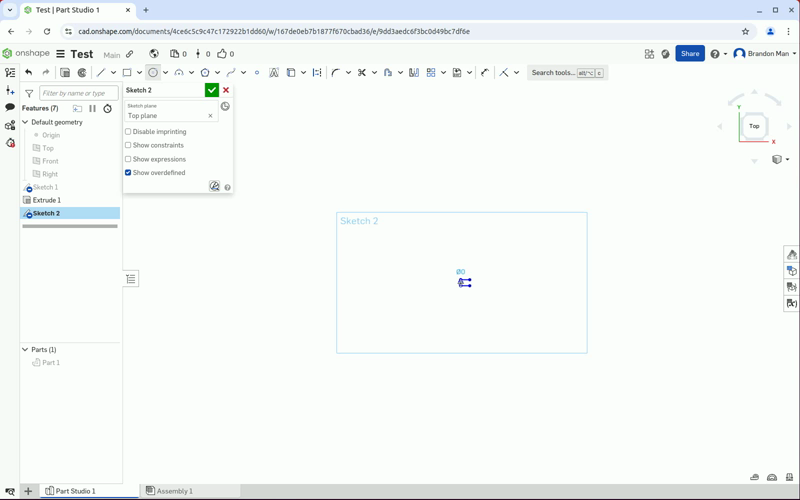
scroll(-6)
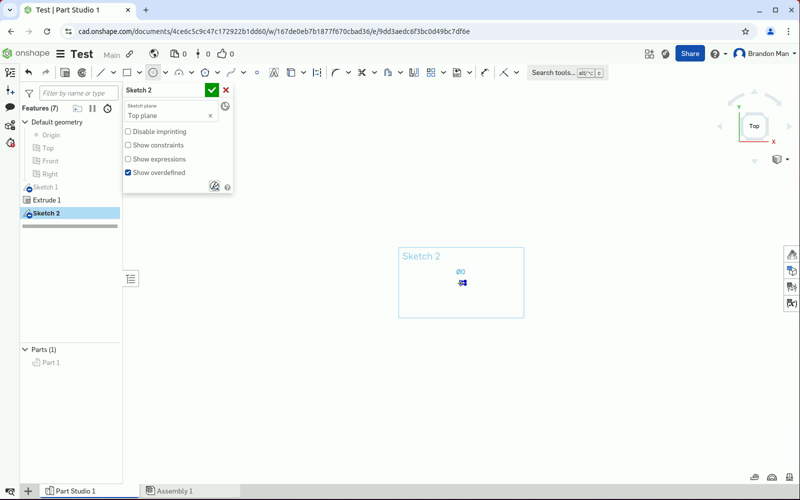
key_up(shift)
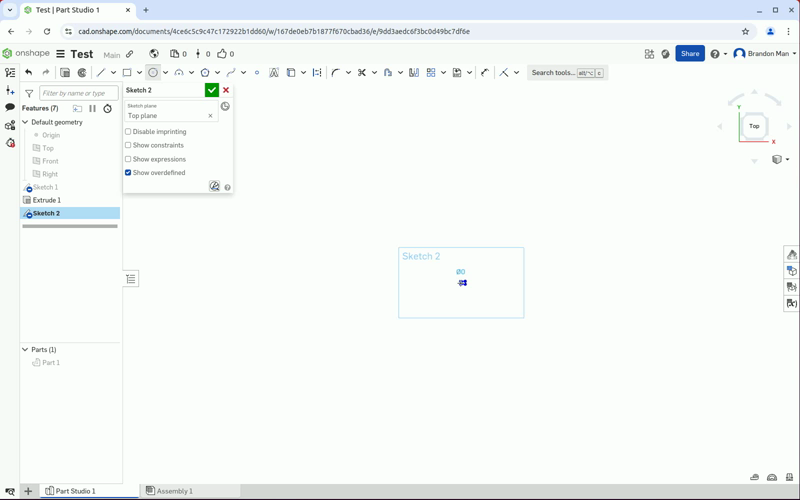
mouse_move(461, 282)
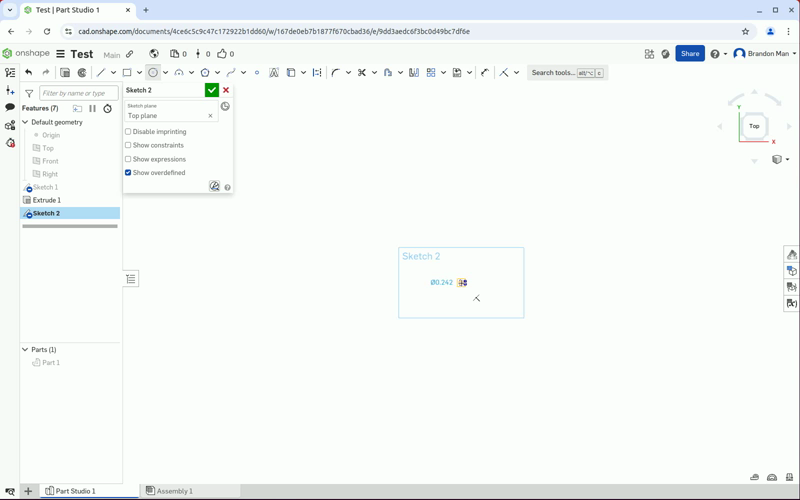
scroll(6)
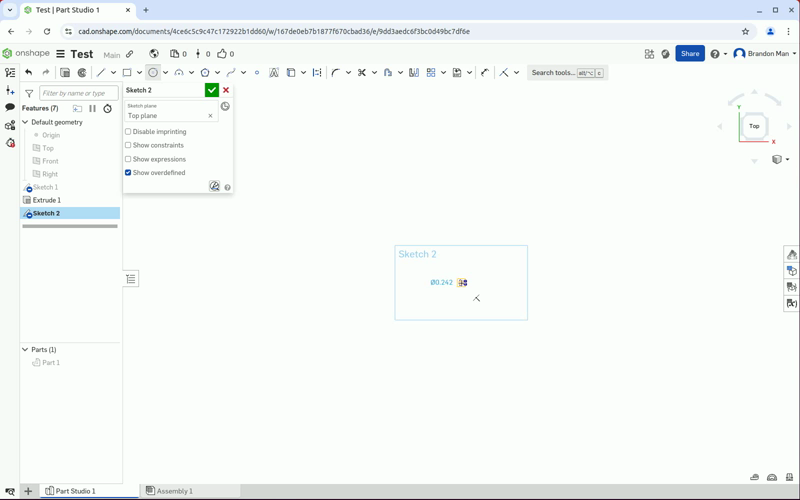
scroll(6)
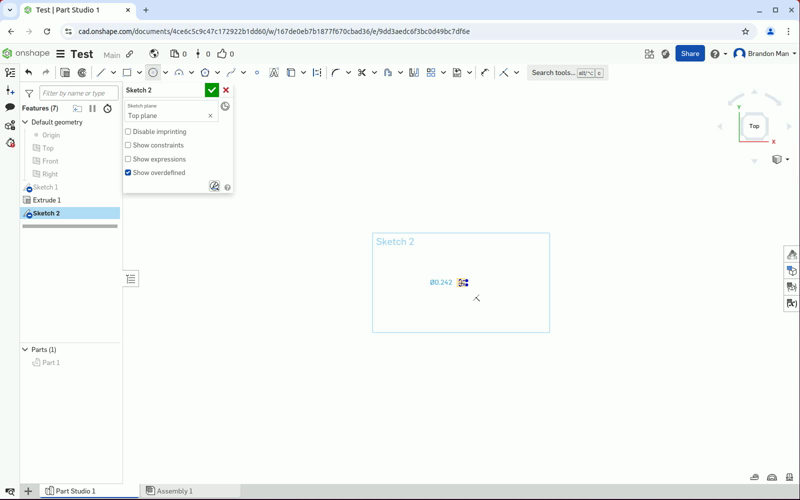
scroll(6)
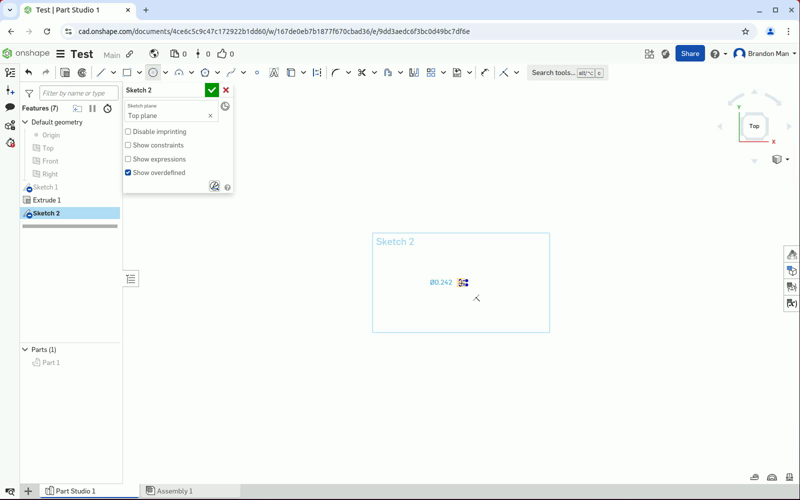
scroll(6)
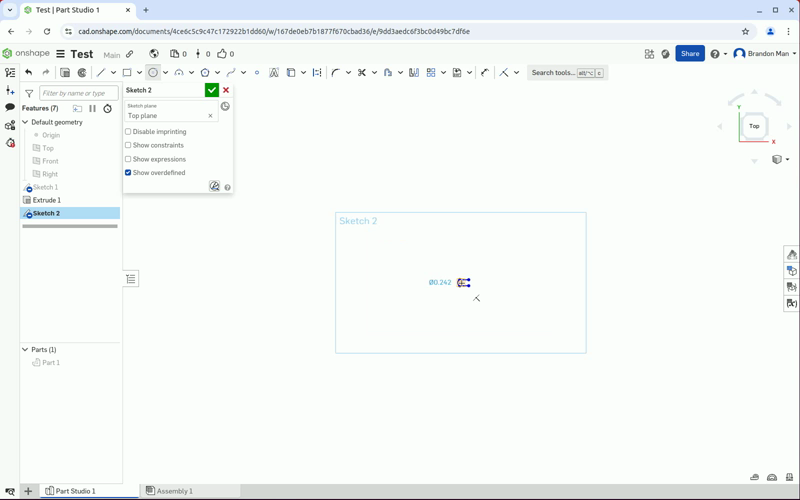
scroll(6)
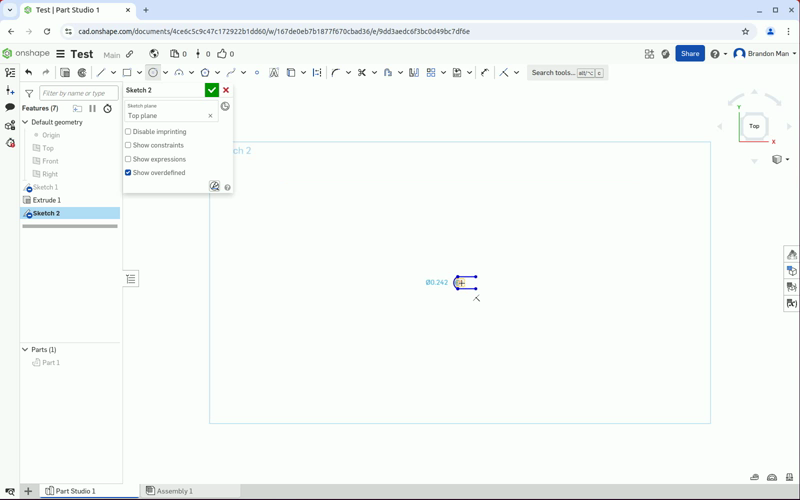
scroll(6)
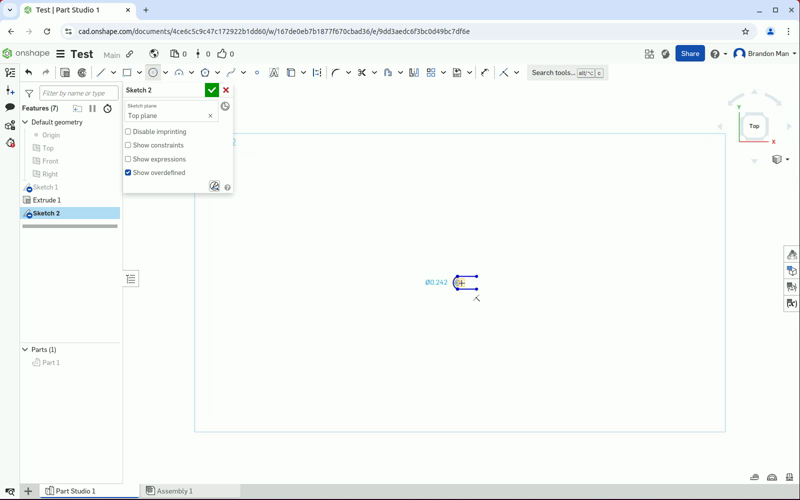
scroll(6)
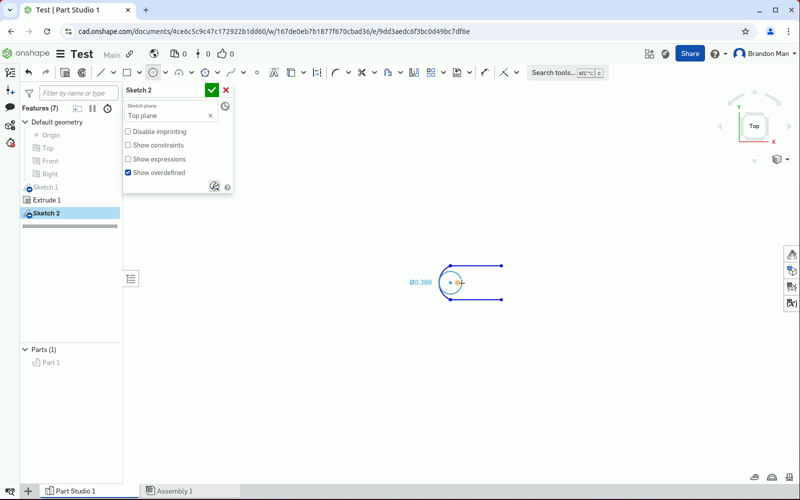
click(461, 282)
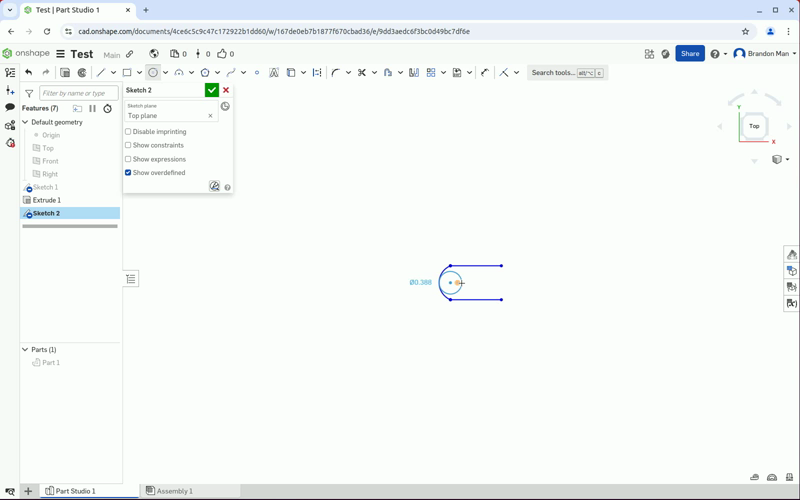
scroll(-6)
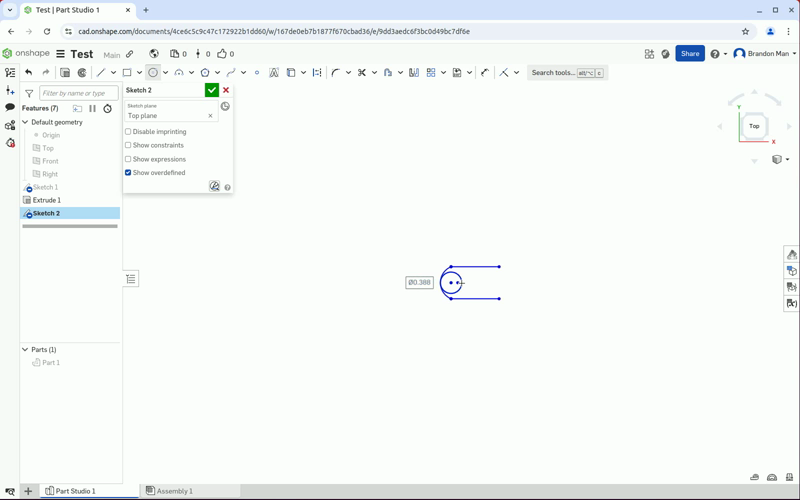
scroll(-6)
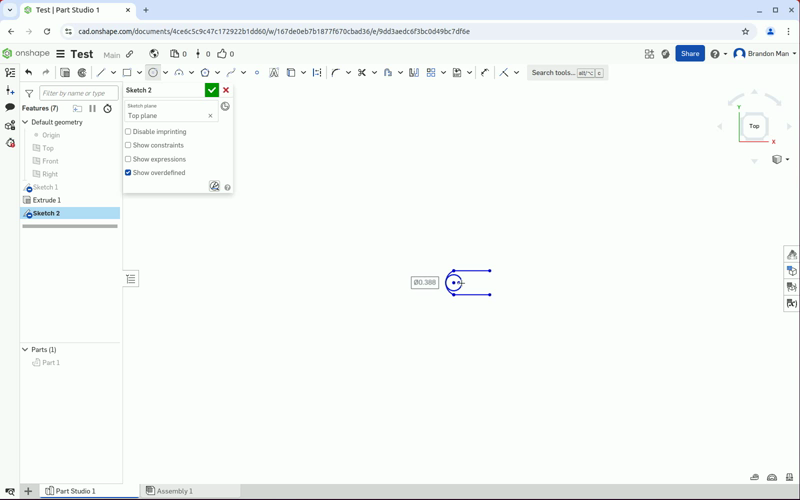
scroll(-6)
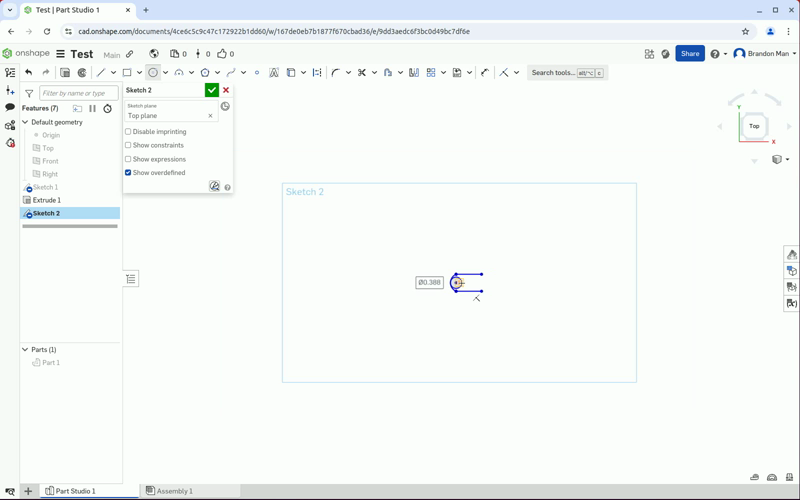
scroll(-6)
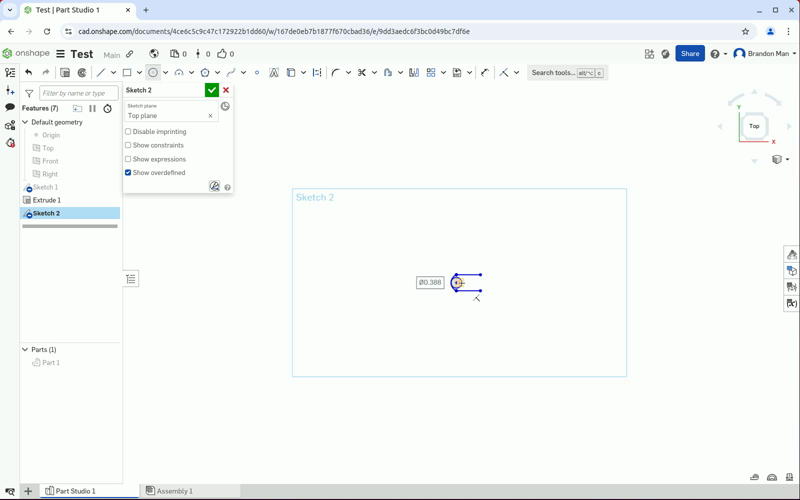
scroll(-6)
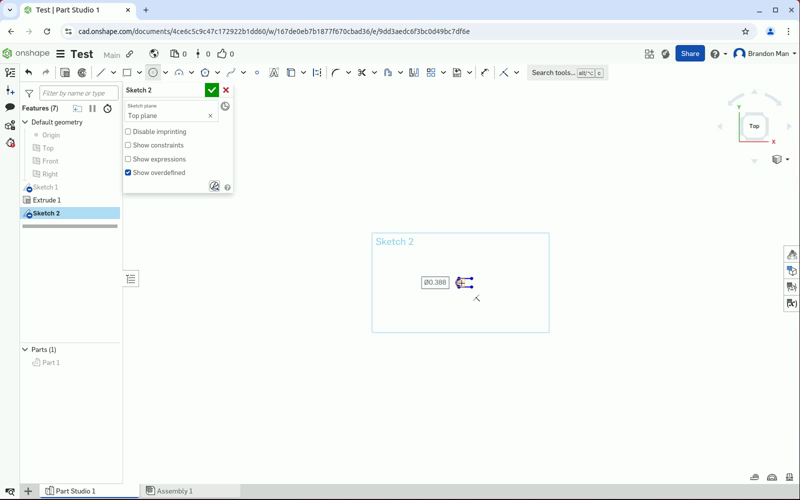
scroll(-6)
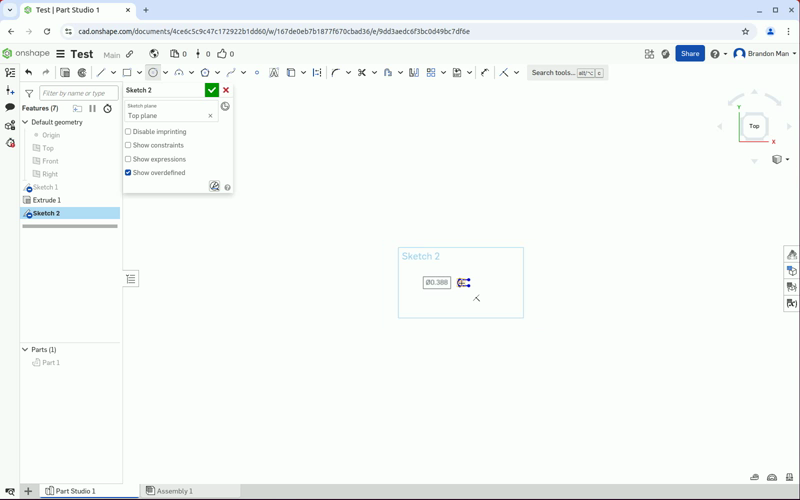
scroll(-6)
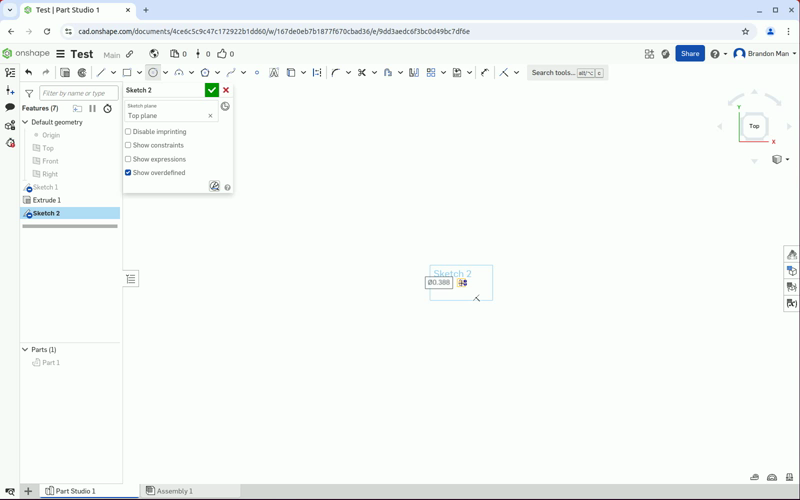
key(esc)
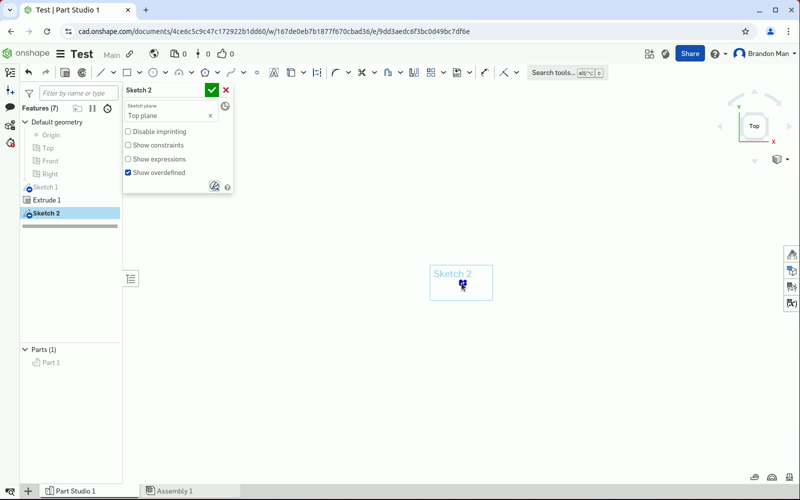
mouse_move(464, 283)
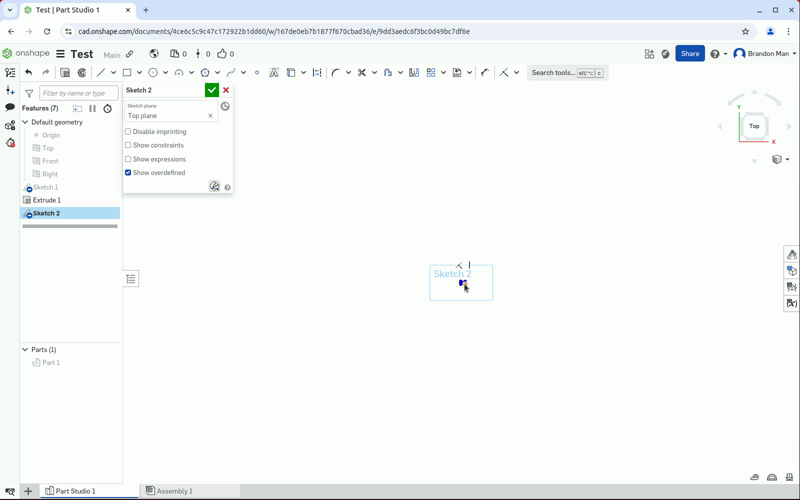
scroll(6)
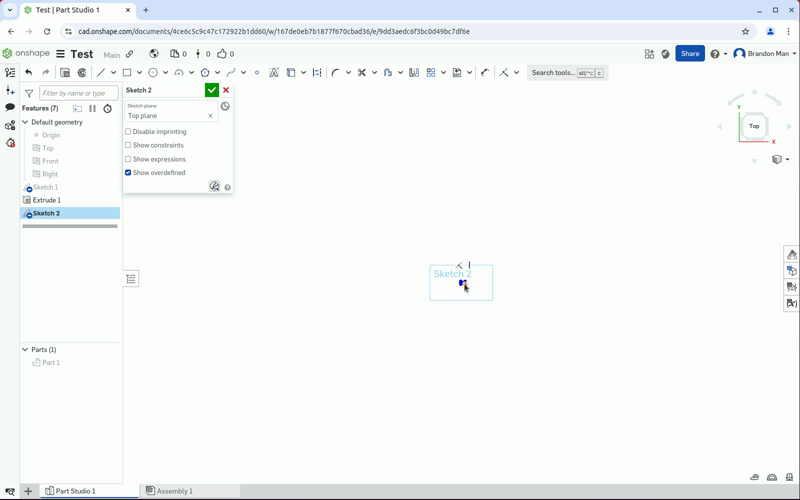
scroll(6)
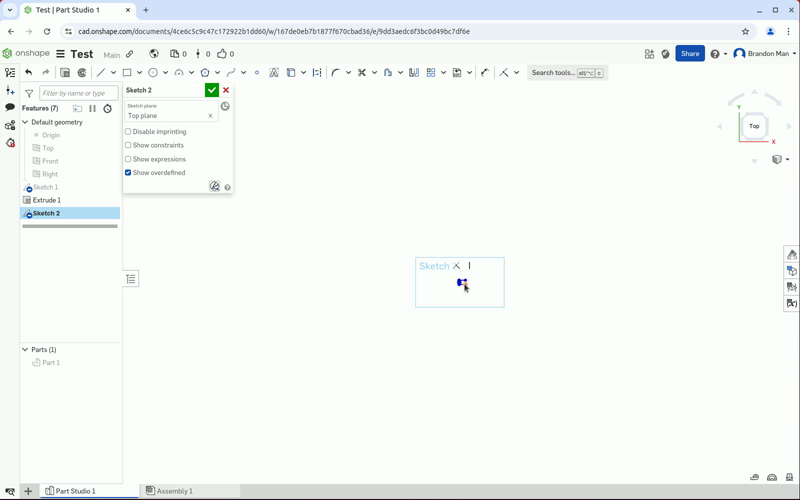
scroll(6)
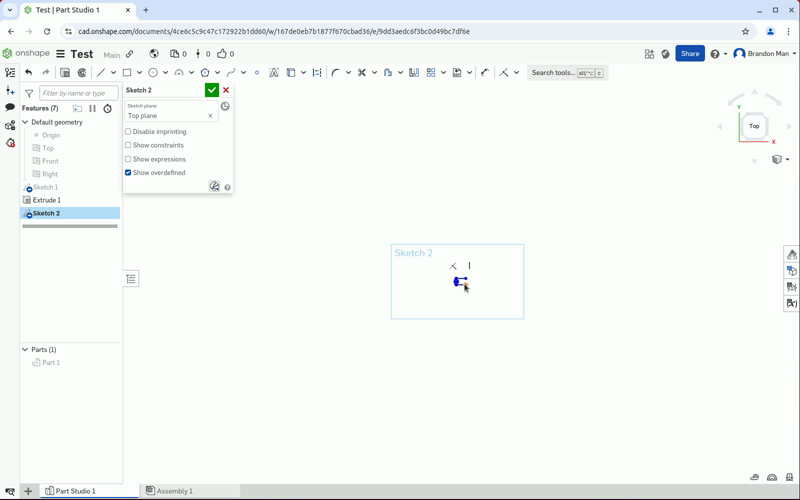
scroll(6)
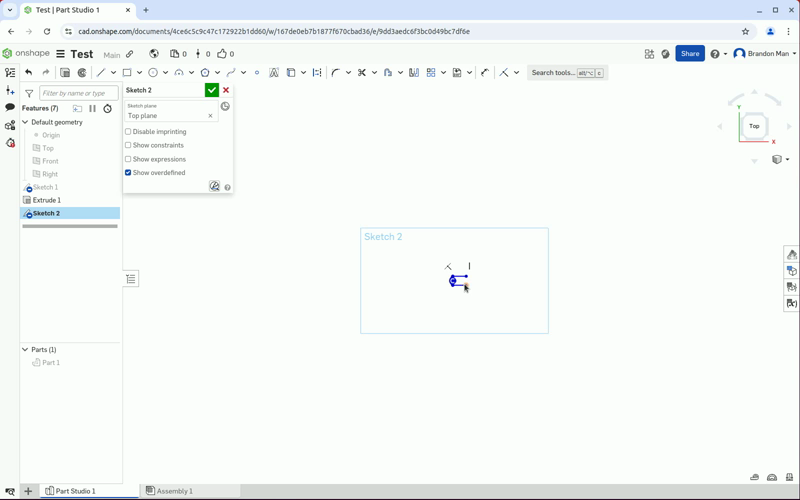
scroll(6)
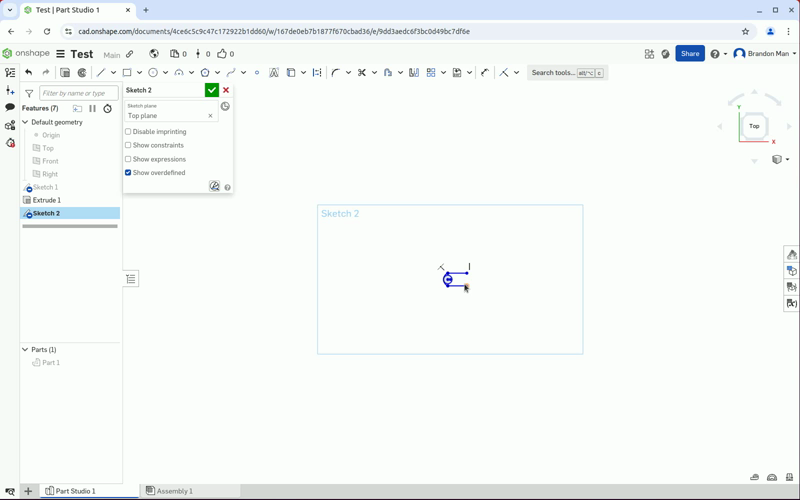
scroll(6)
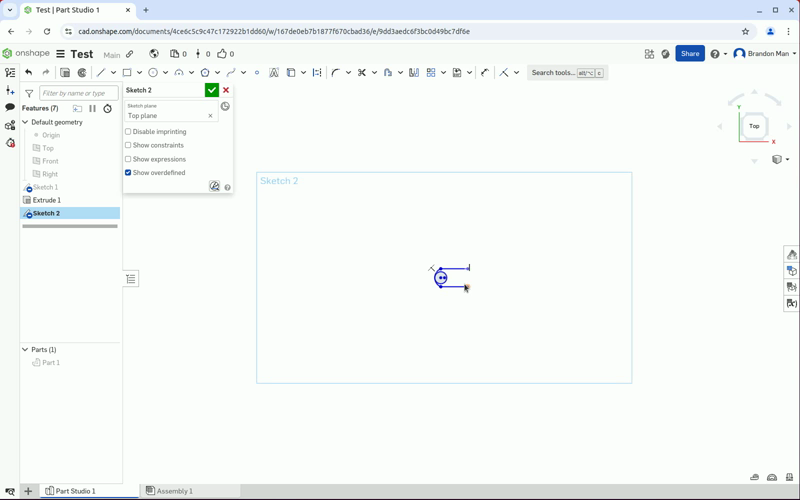
scroll(6)
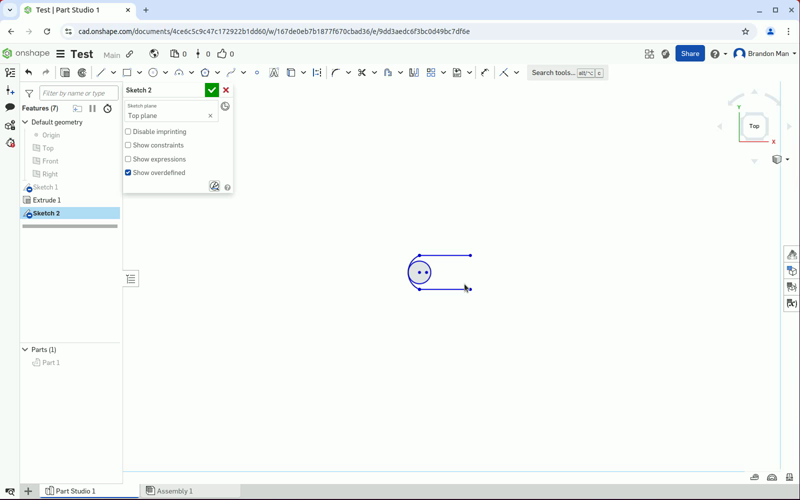
click(464, 283)
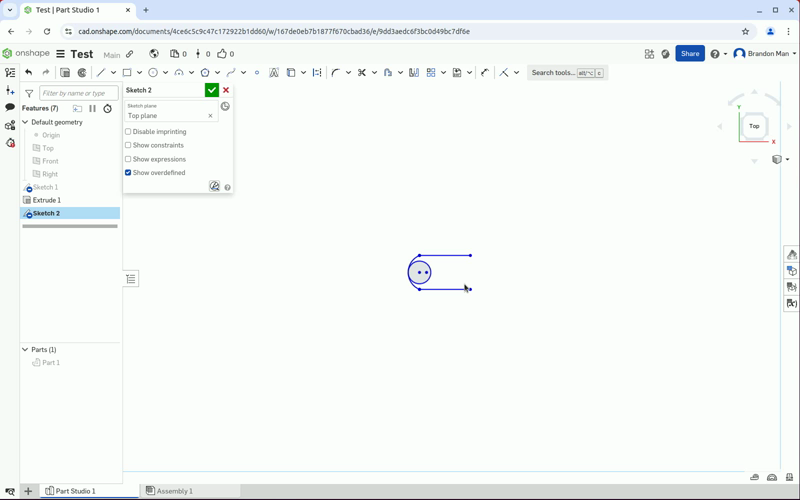
scroll(-6)
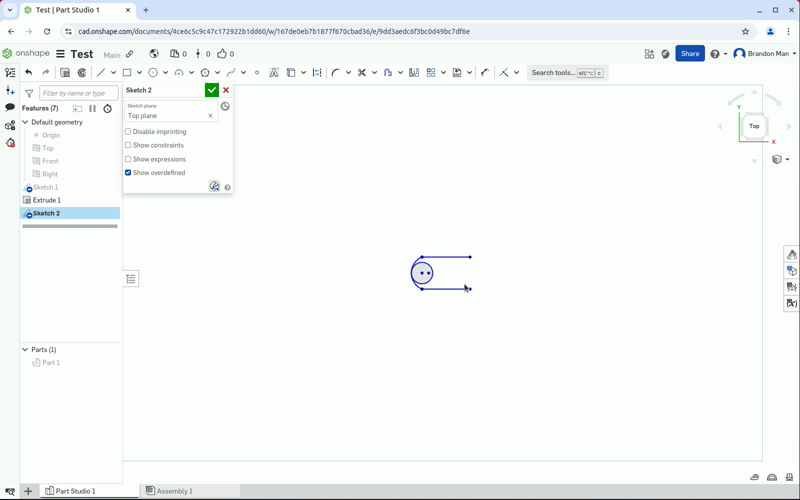
scroll(-6)
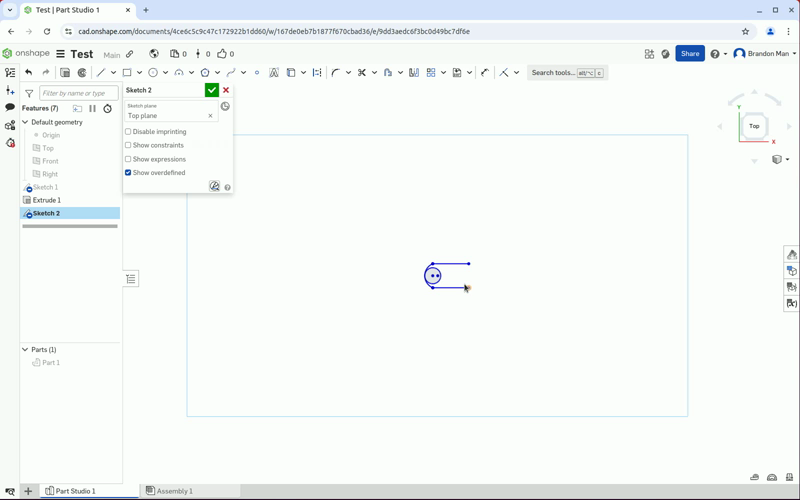
scroll(-6)
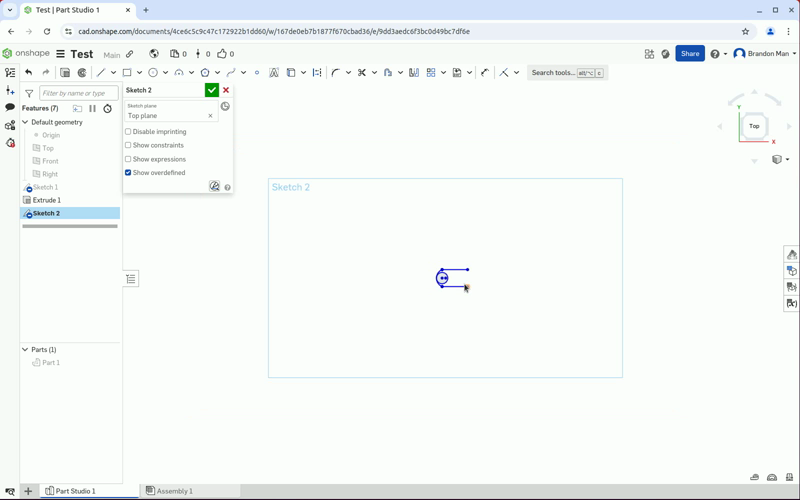
scroll(-6)
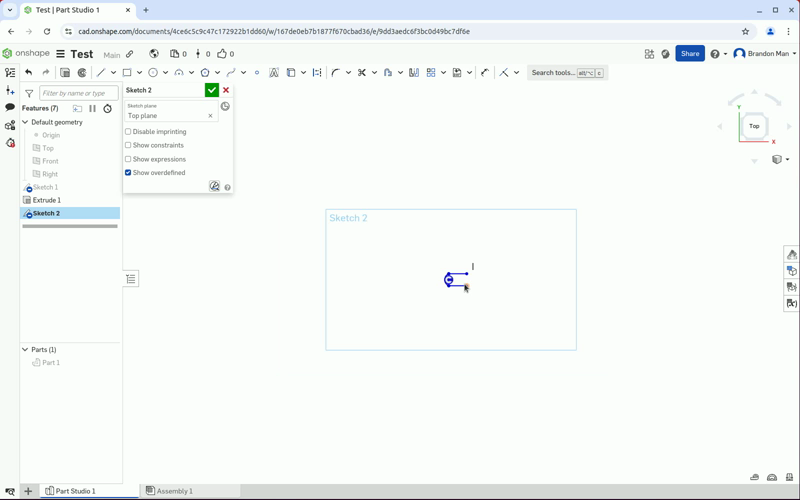
scroll(-6)
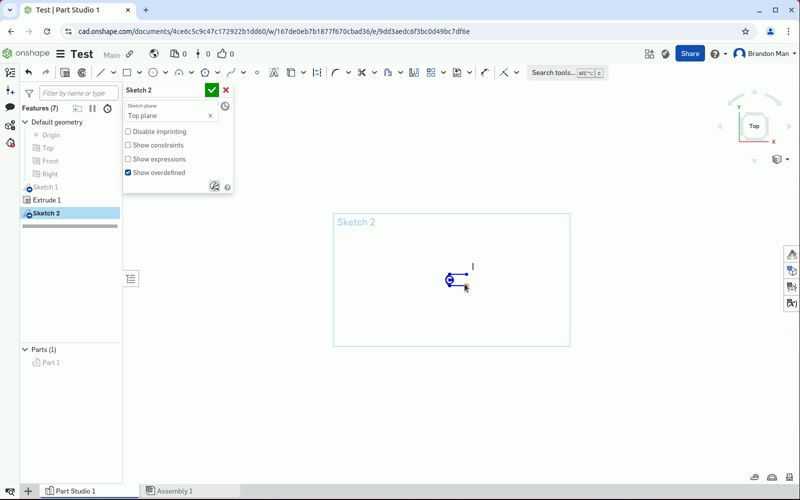
scroll(-6)
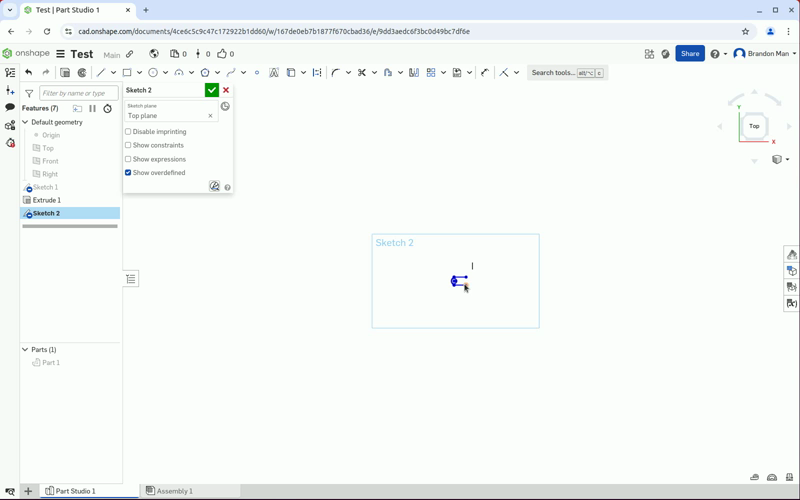
scroll(-6)
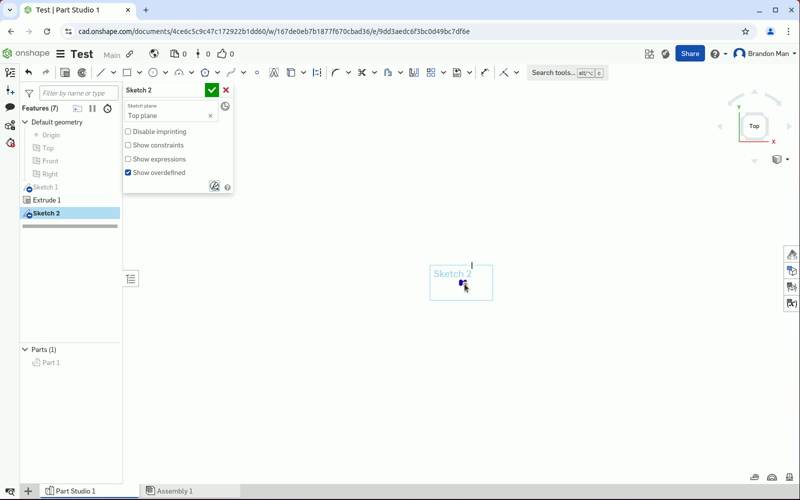
mouse_move(73, 352)
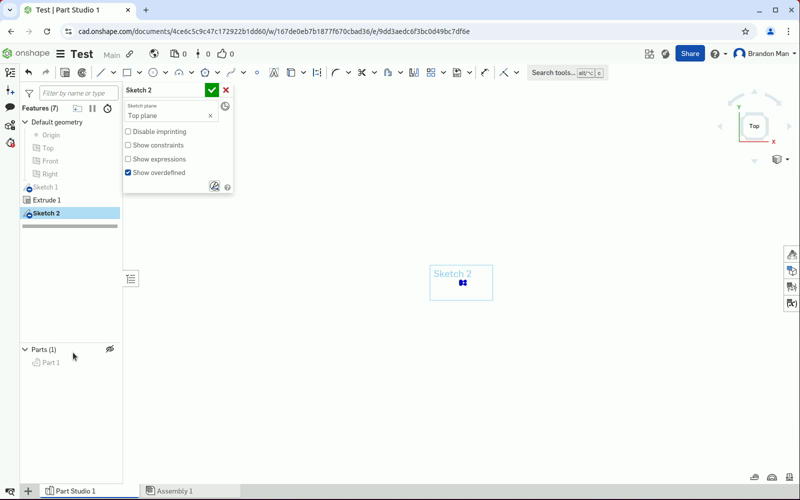
key(shift+y)
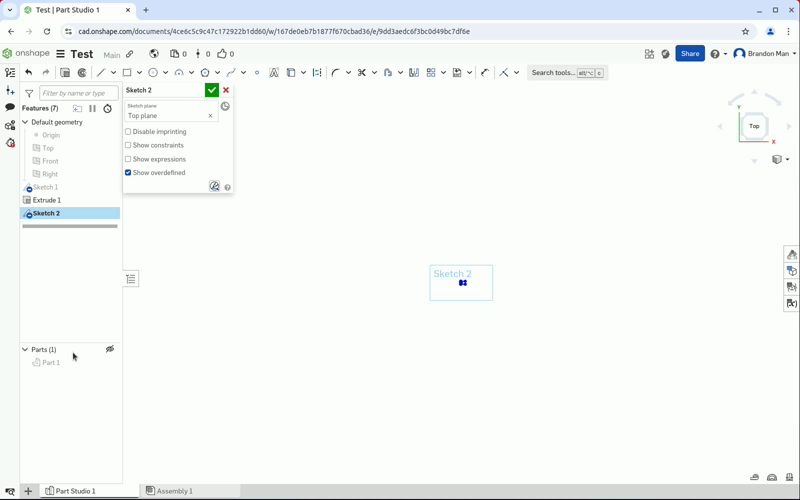
key(shift+e)
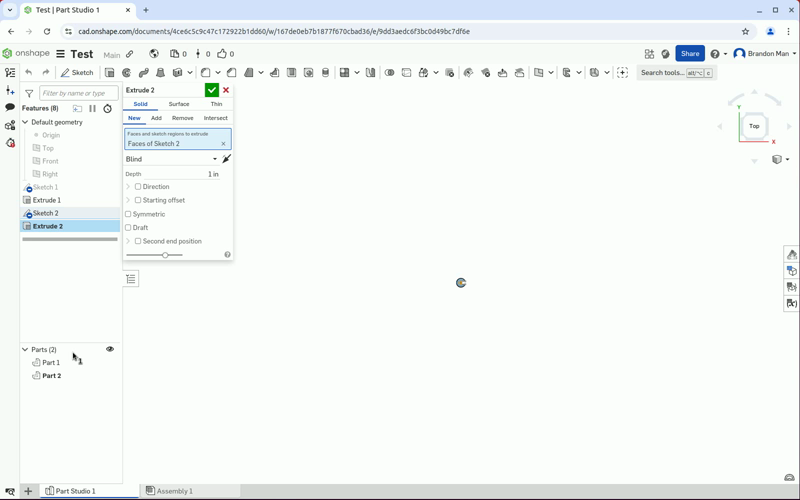
mouse_move(143, 106)
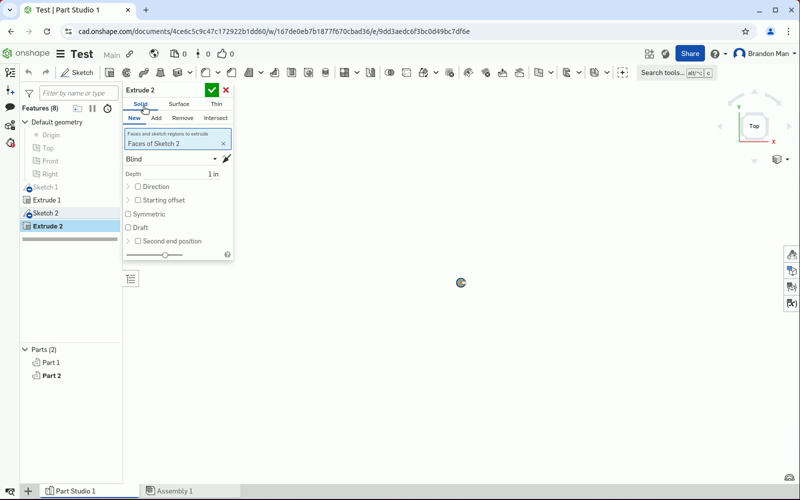
click(143, 106)
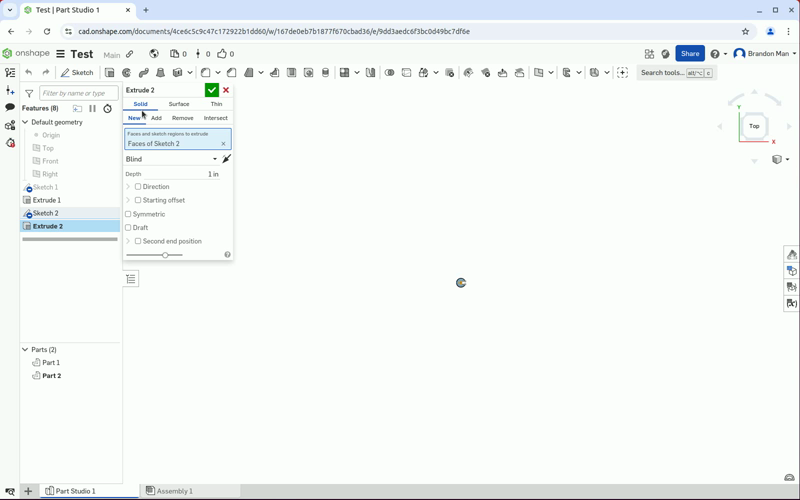
mouse_move(137, 120)
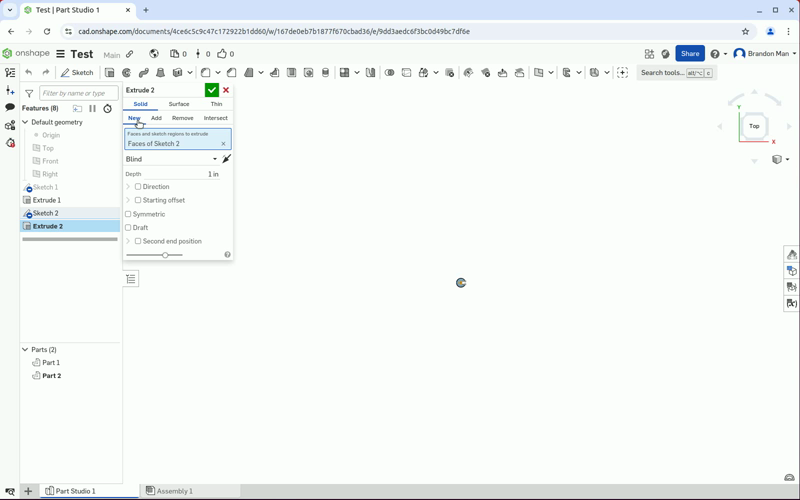
click(137, 120)
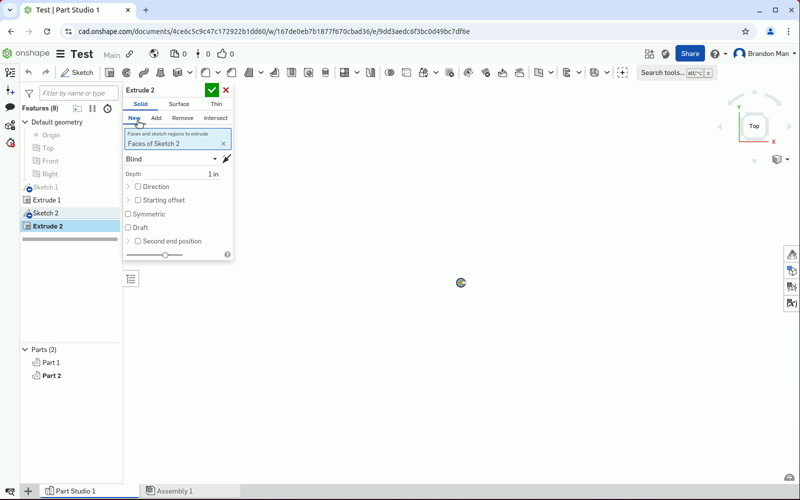
key(tab, 4)
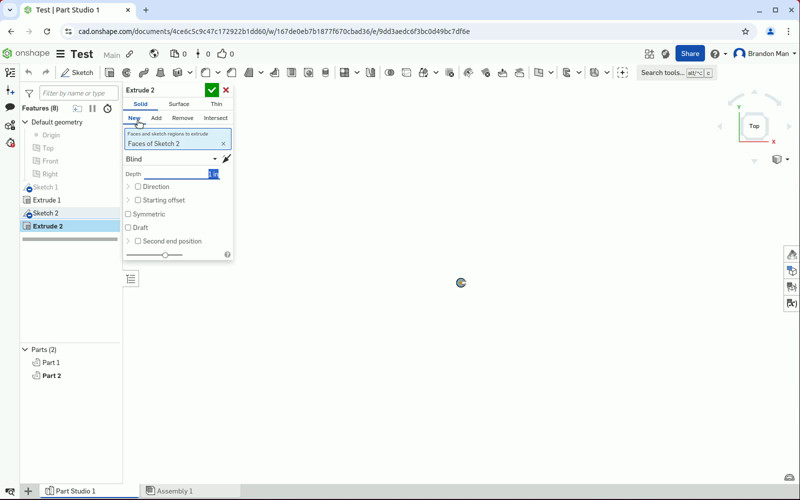
text(-23.108)
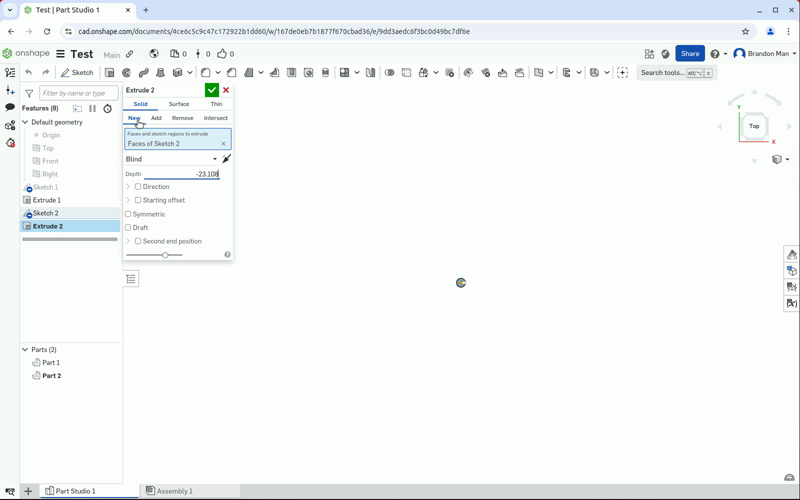
key(enter)
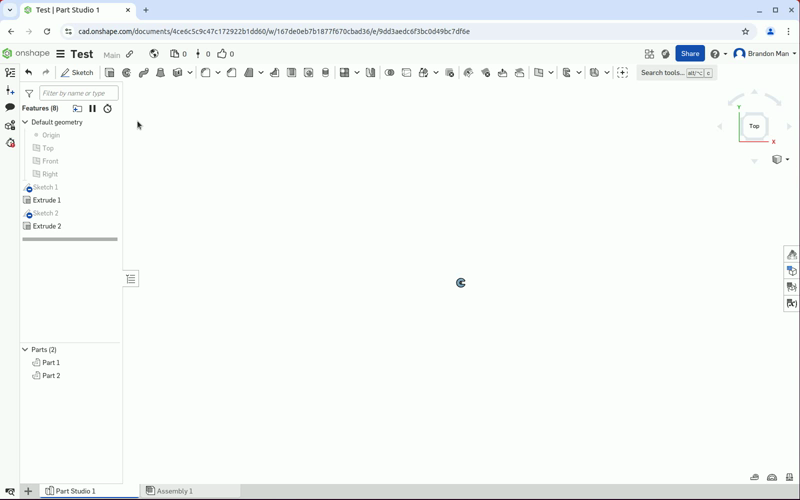
key(shift+h)
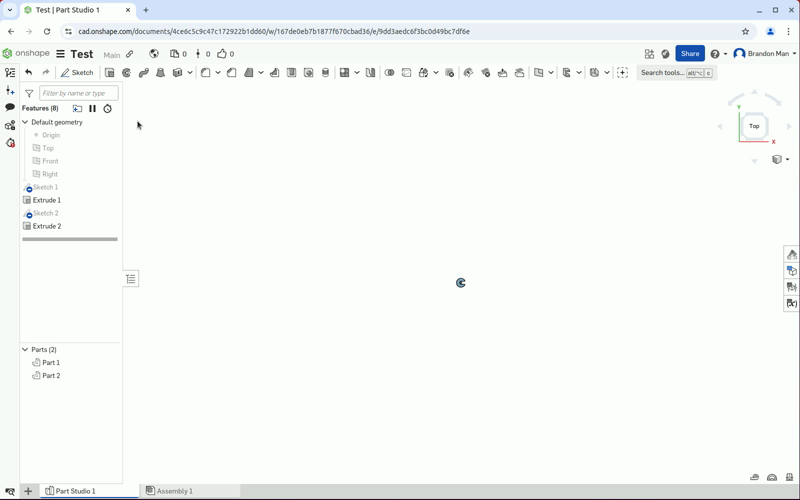
key(shift+h)
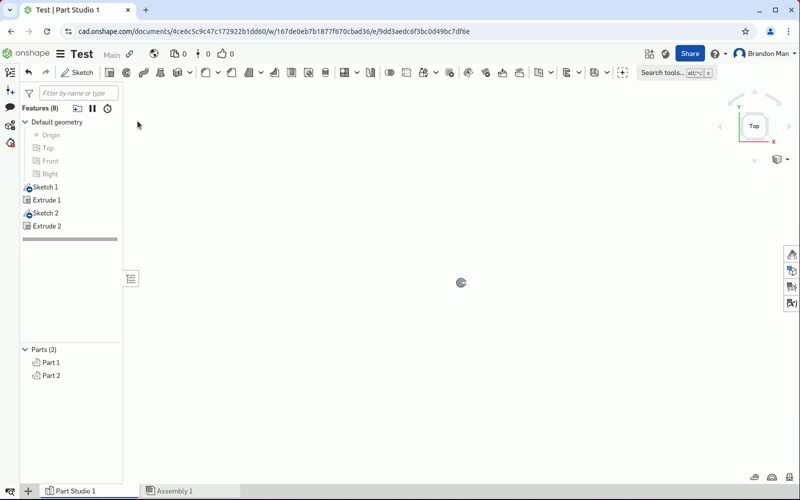
key(shift+7)
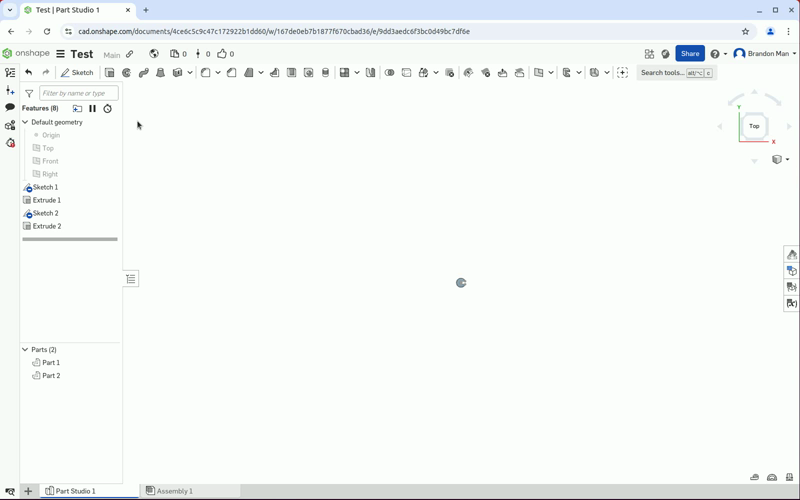
key(up, 3)
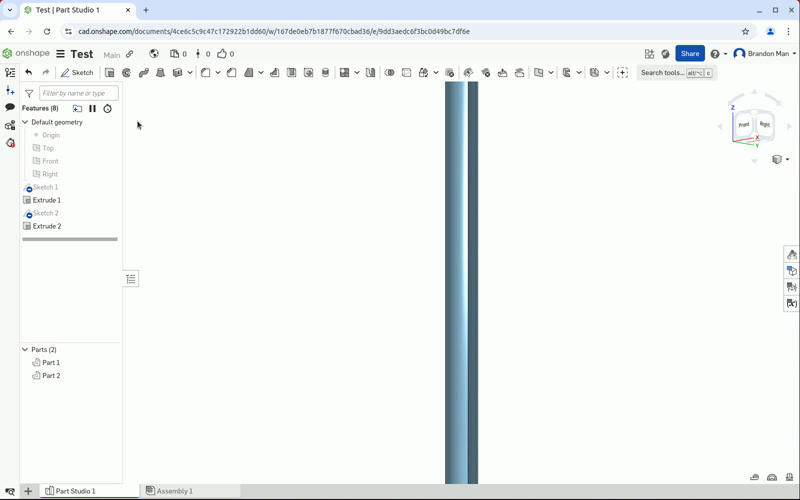
key(left, 3)
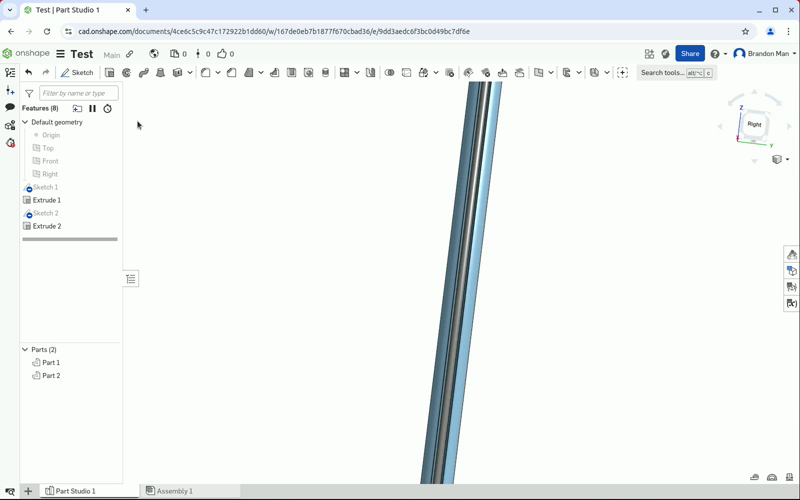
key(right, 3)
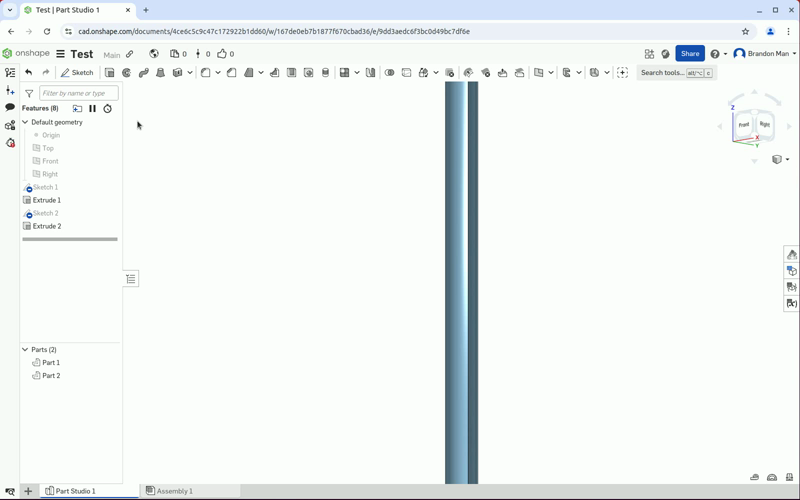
key(down, 3)
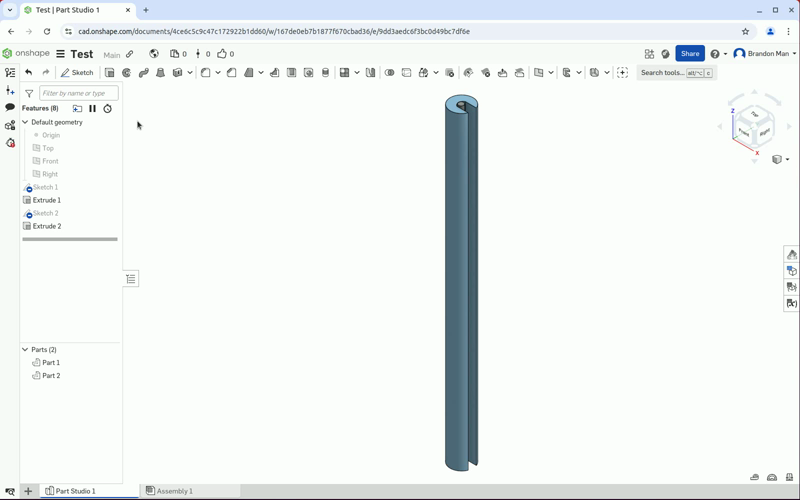
mouse_move(73, 189)
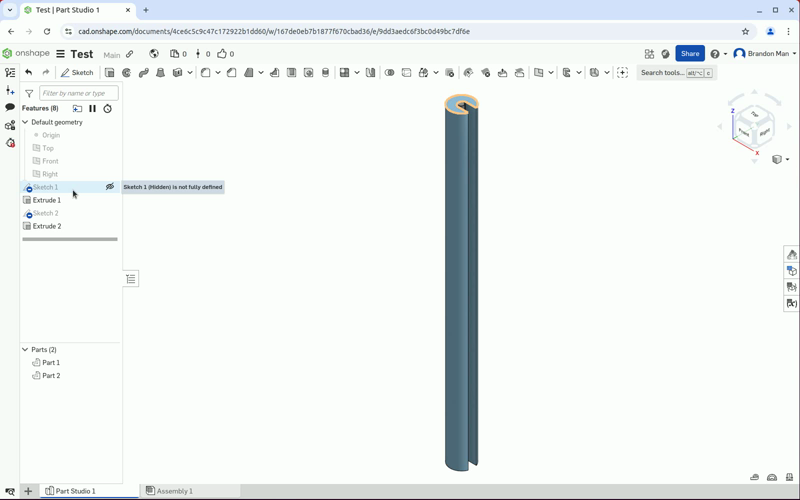
click(73, 189)